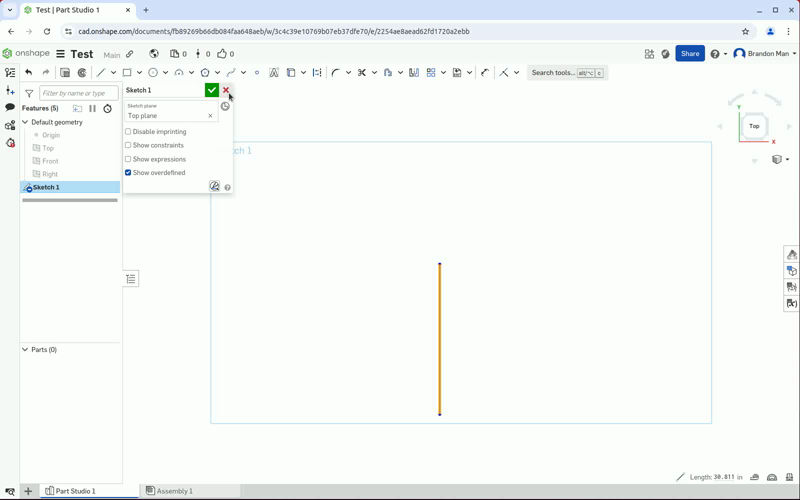
key(shift+h)
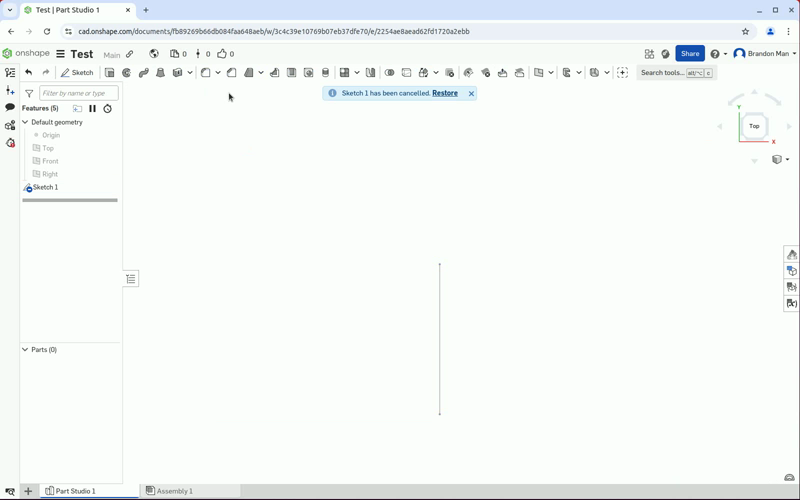
key(shift+s)
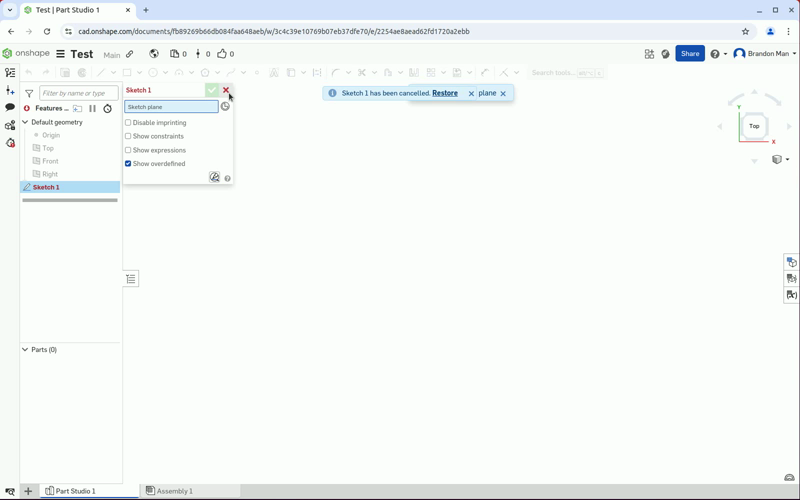
mouse_move(73, 150)
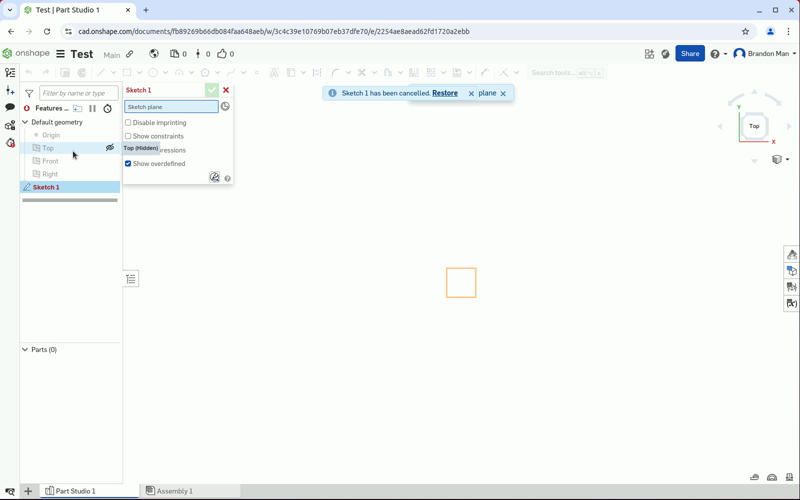
click(73, 150)
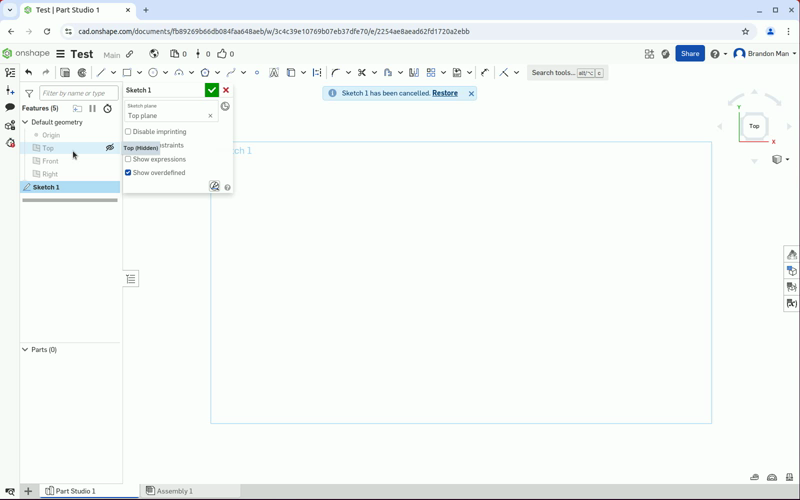
mouse_move(73, 352)
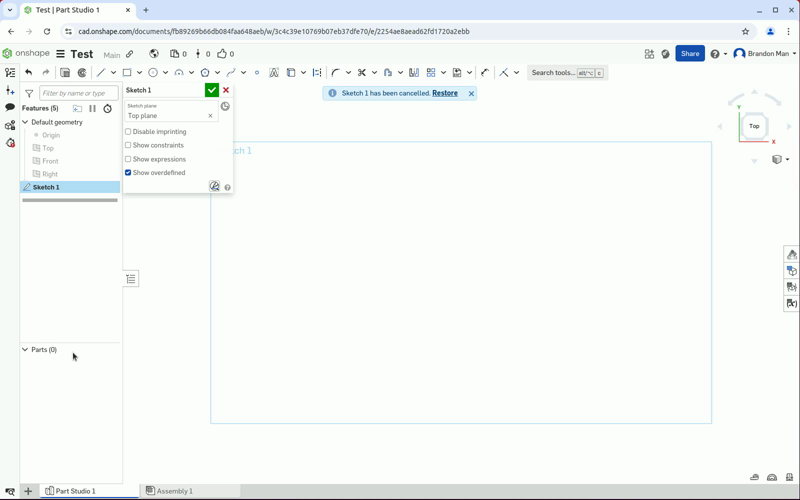
key(y)
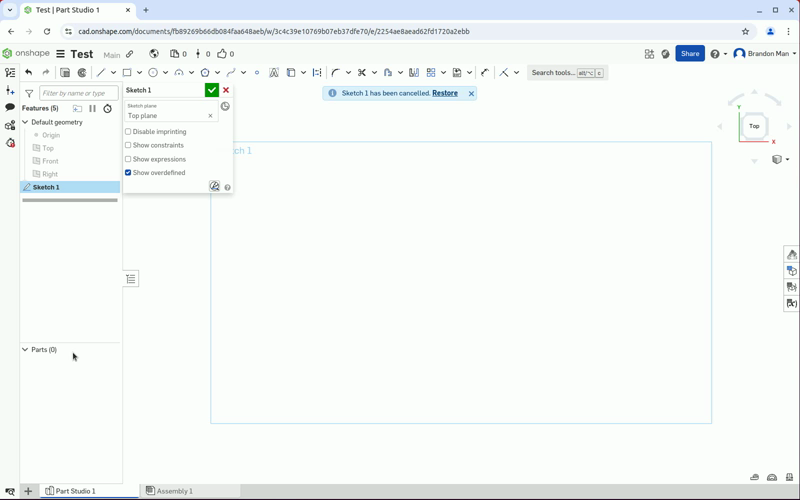
key(a)
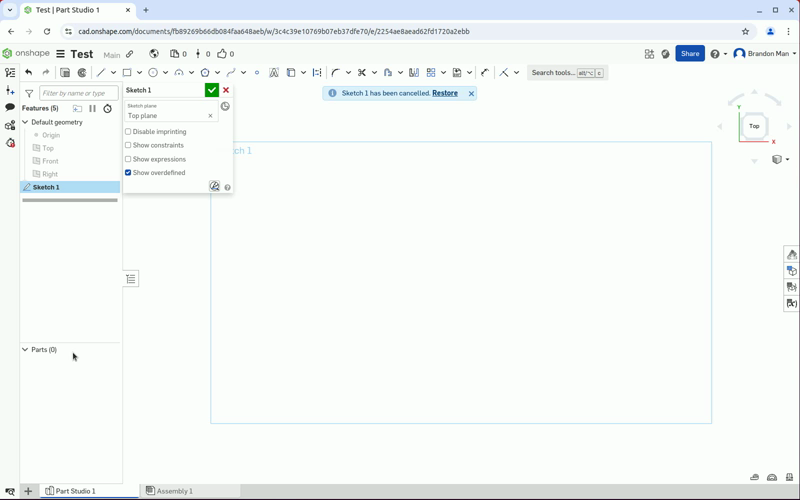
key_down(shift)
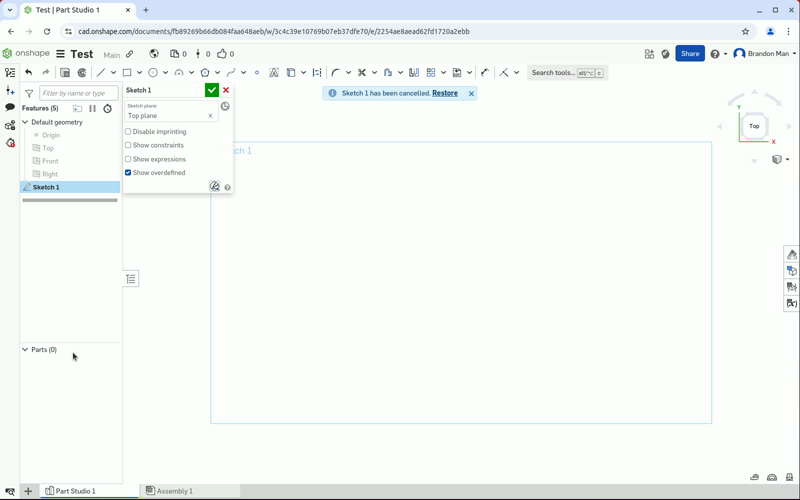
mouse_move(456, 282)
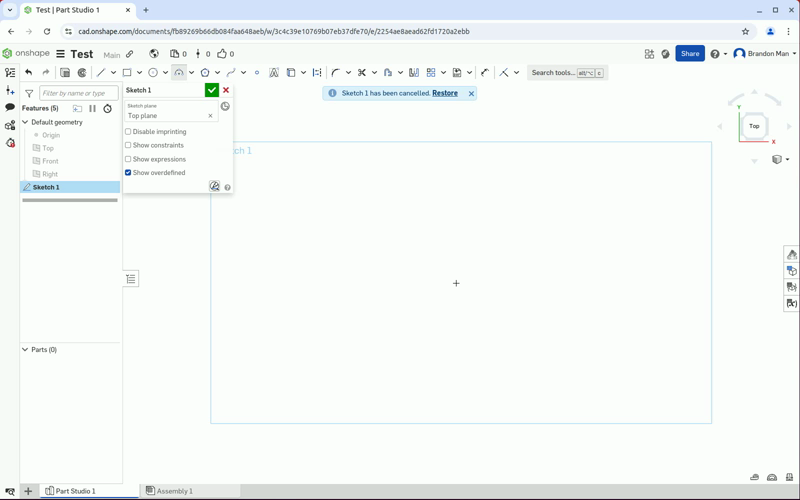
click(456, 282)
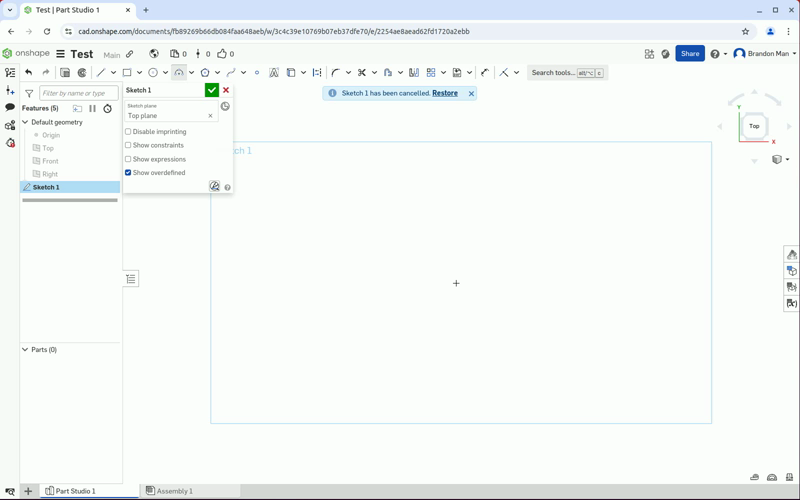
key_up(shift)
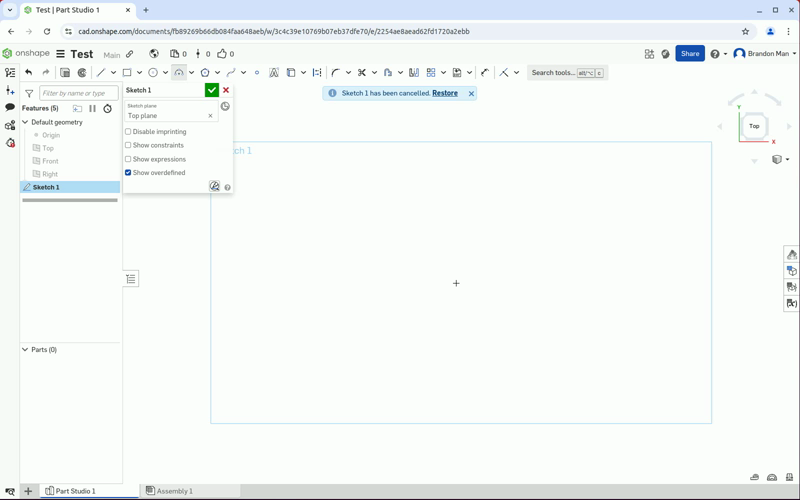
key_down(shift)
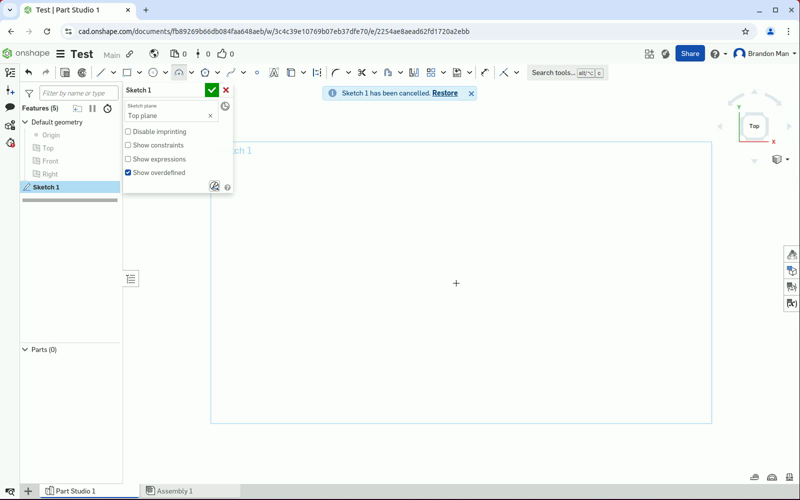
mouse_move(464, 282)
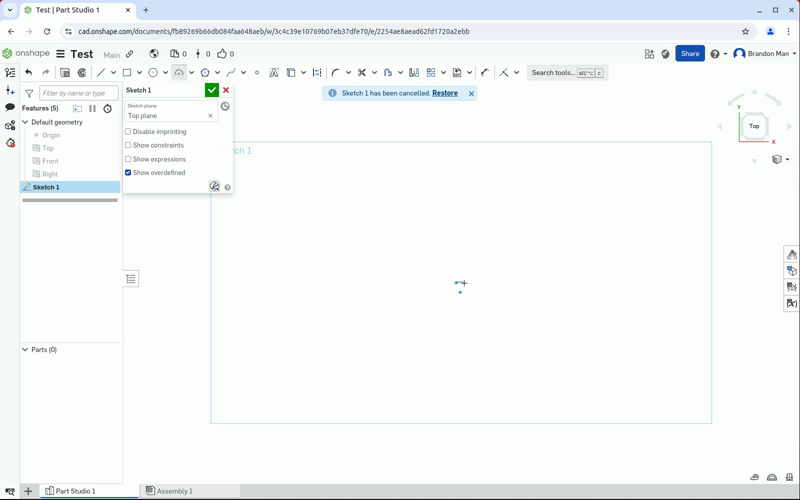
click(464, 282)
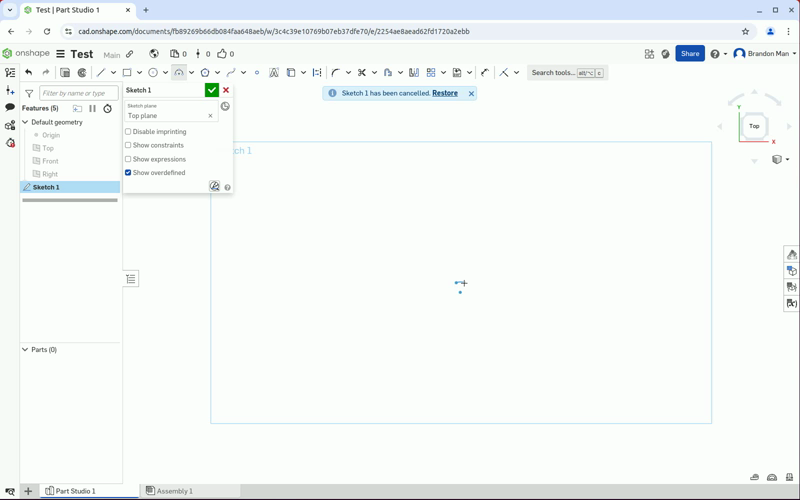
mouse_move(460, 279)
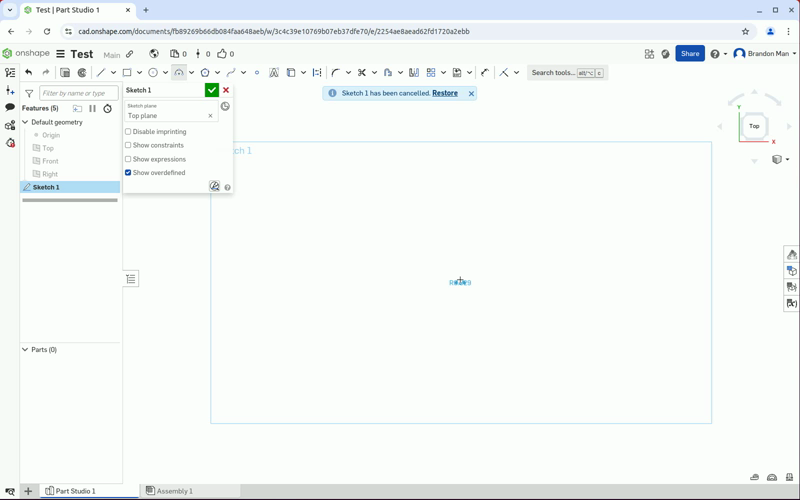
click(460, 279)
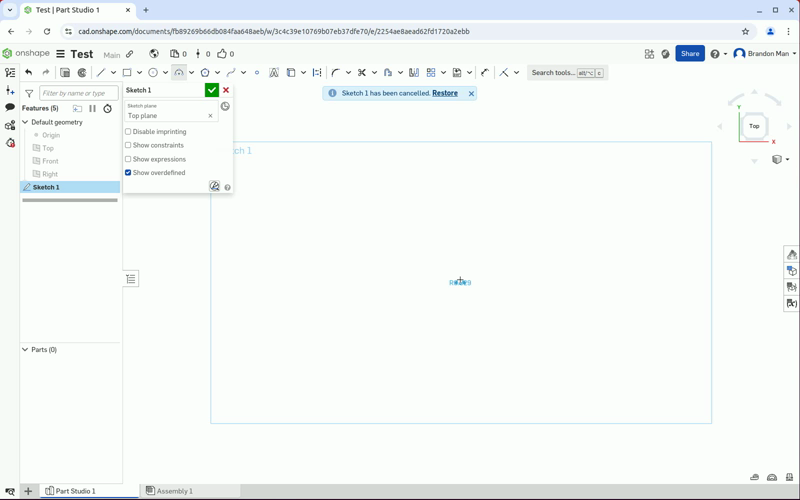
key_up(shift)
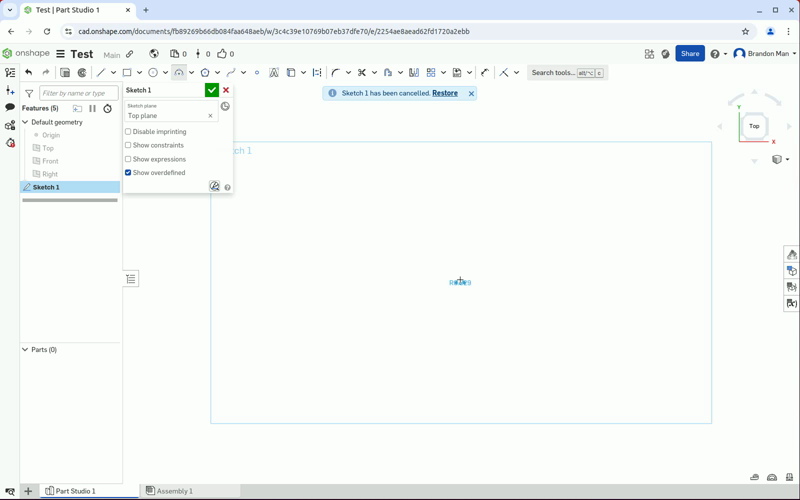
key(esc)
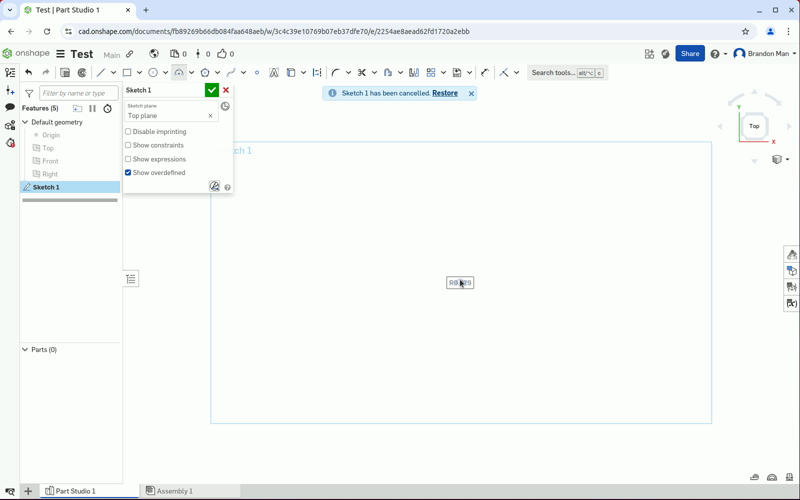
key(l)
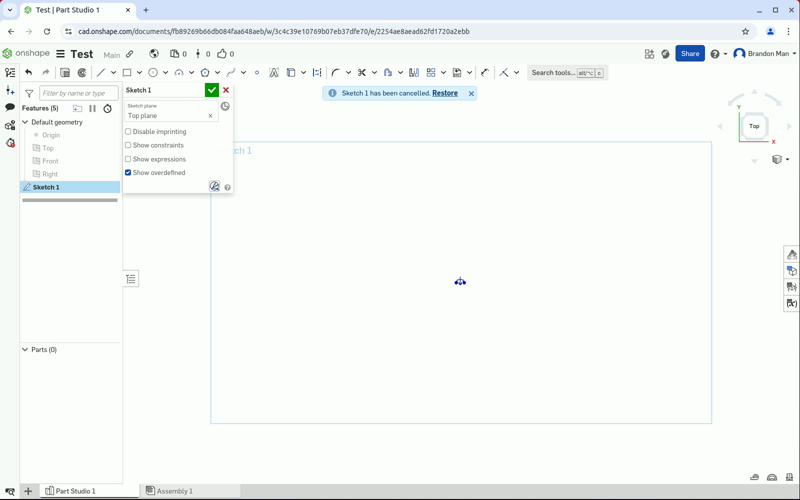
mouse_move(464, 282)
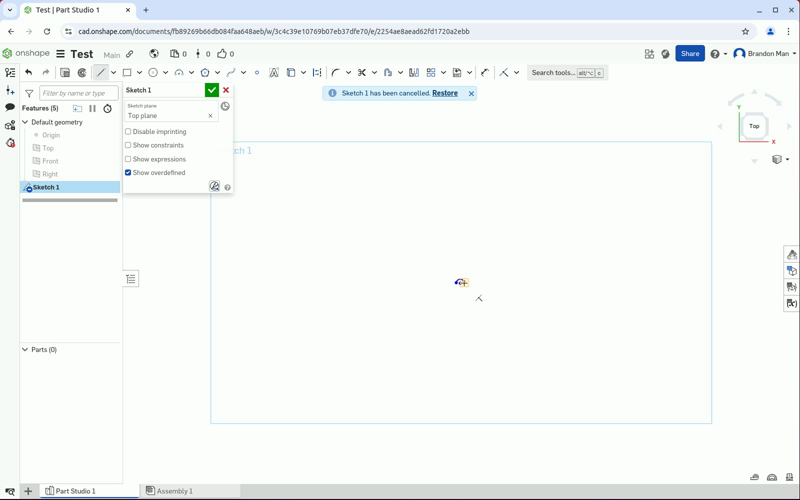
scroll(6)
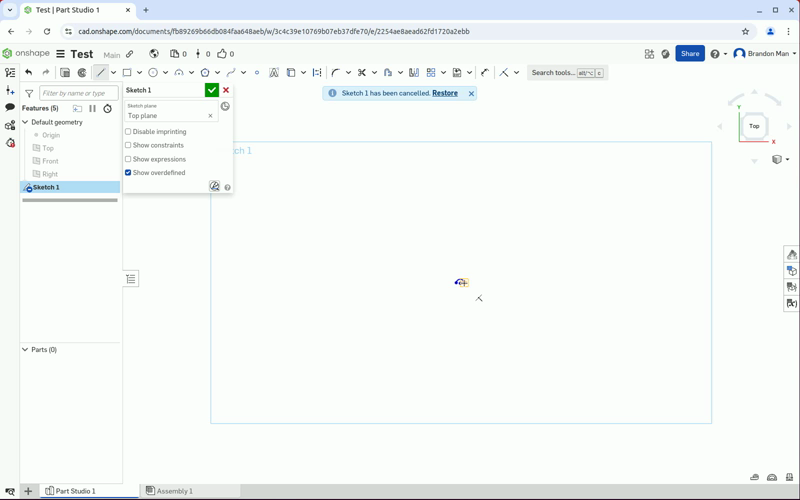
scroll(6)
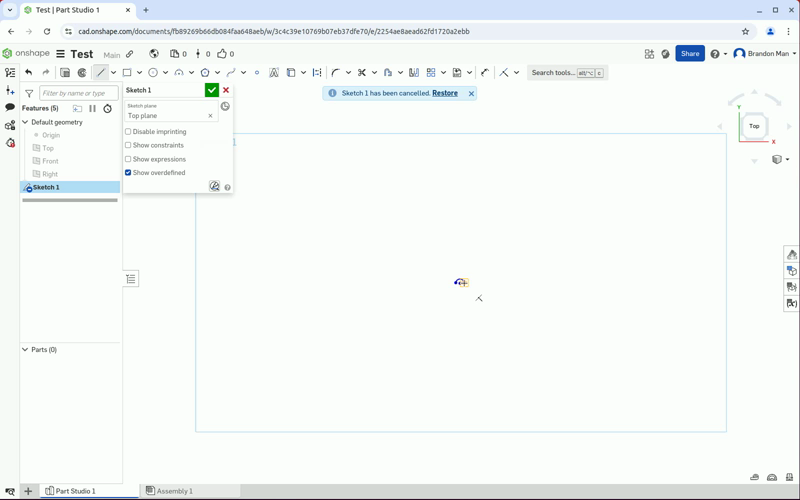
scroll(6)
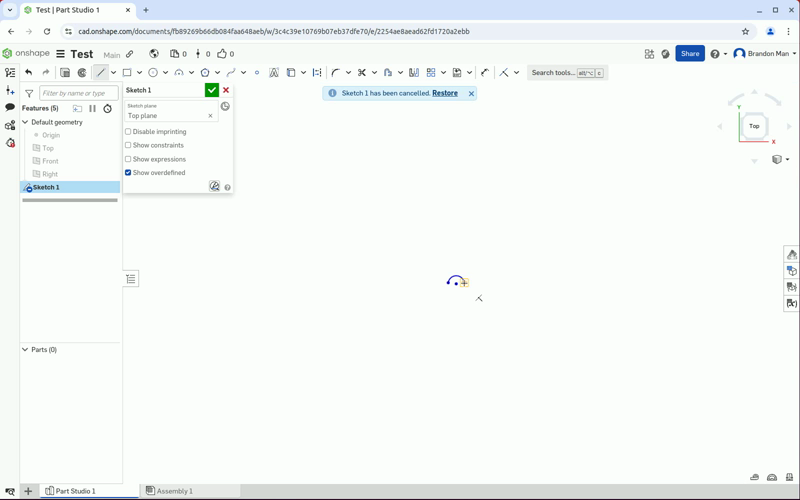
scroll(6)
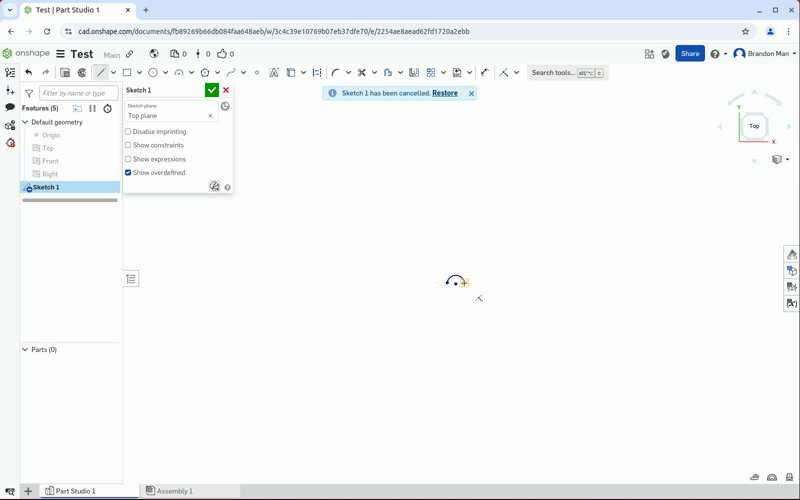
scroll(6)
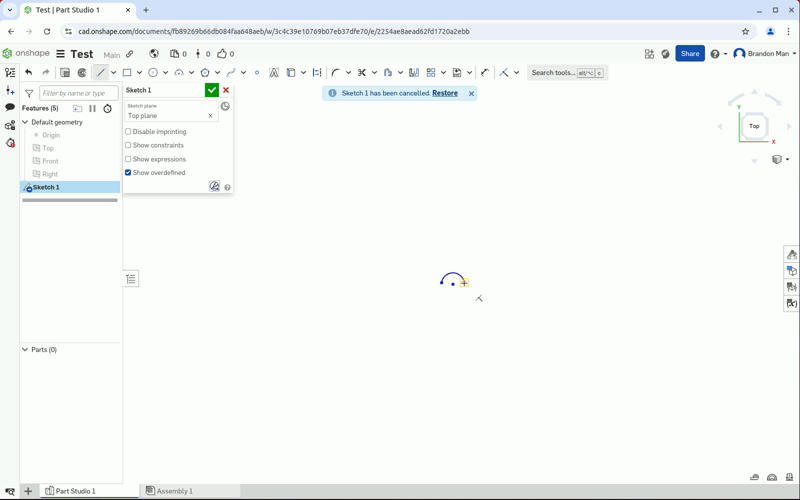
scroll(6)
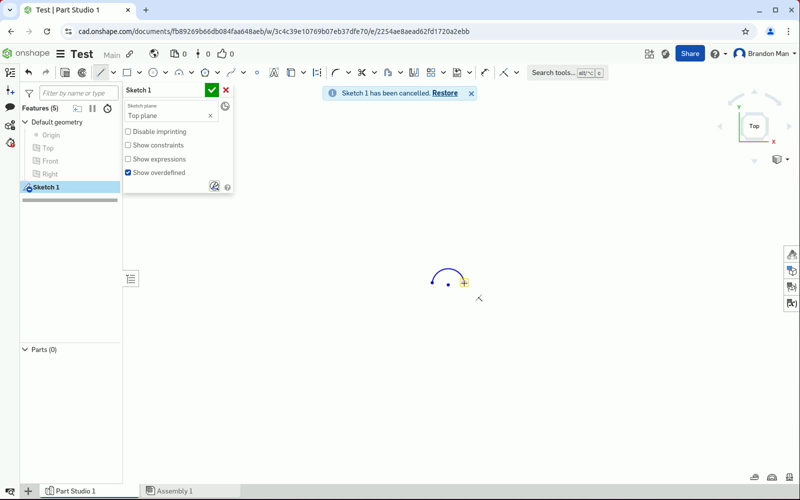
scroll(6)
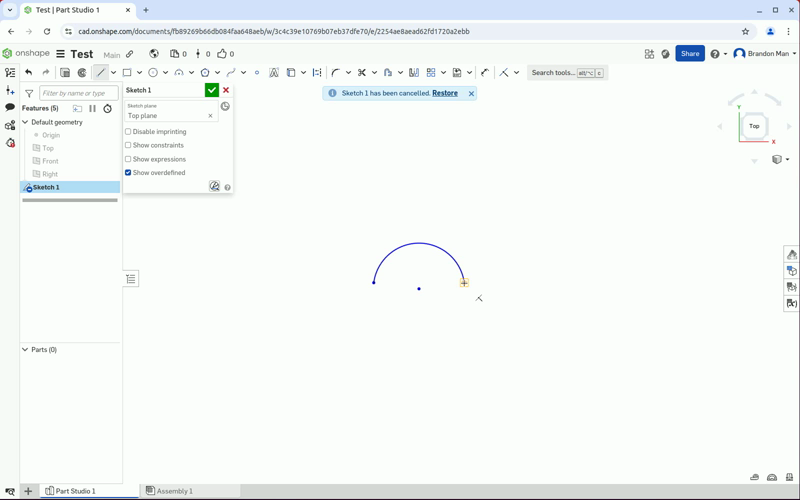
click(464, 282)
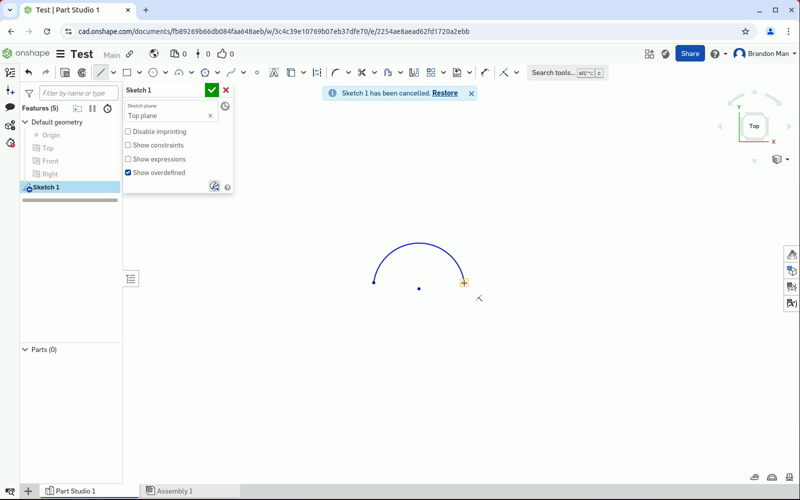
scroll(-6)
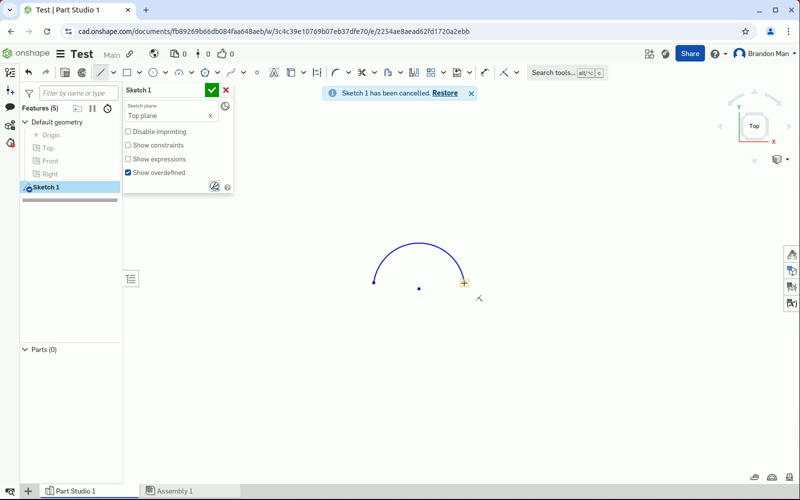
scroll(-6)
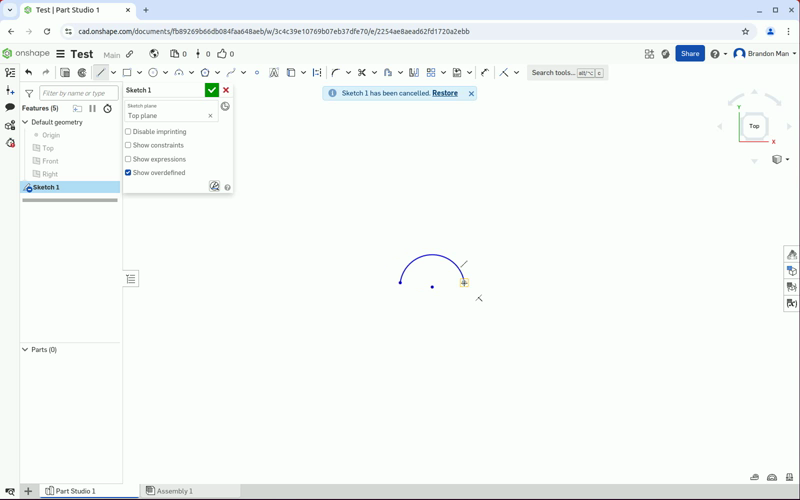
scroll(-6)
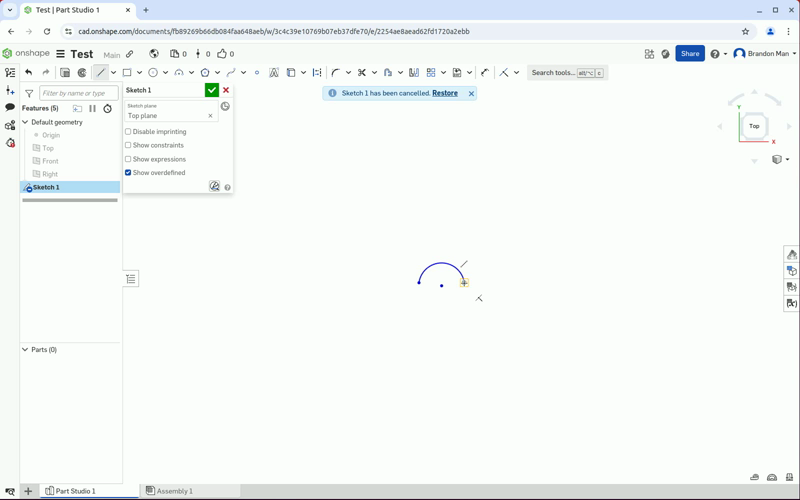
scroll(-6)
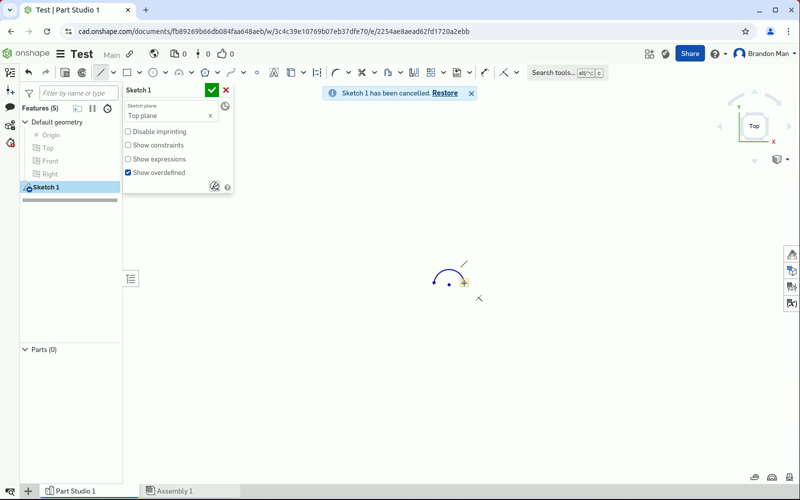
scroll(-6)
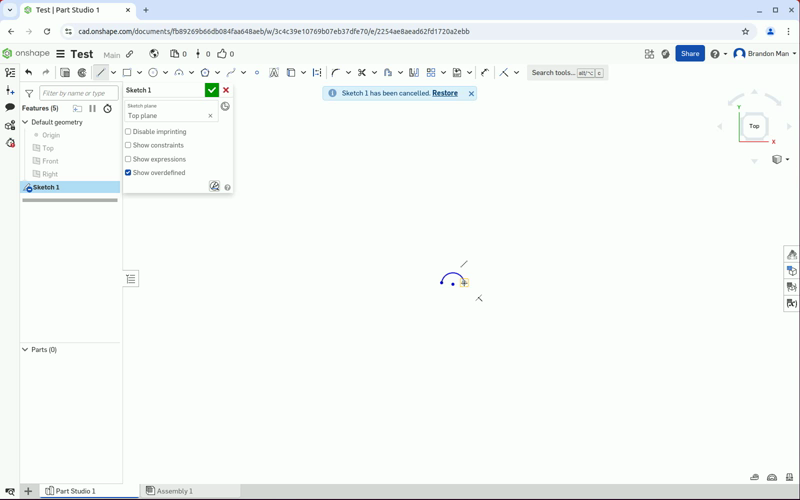
scroll(-6)
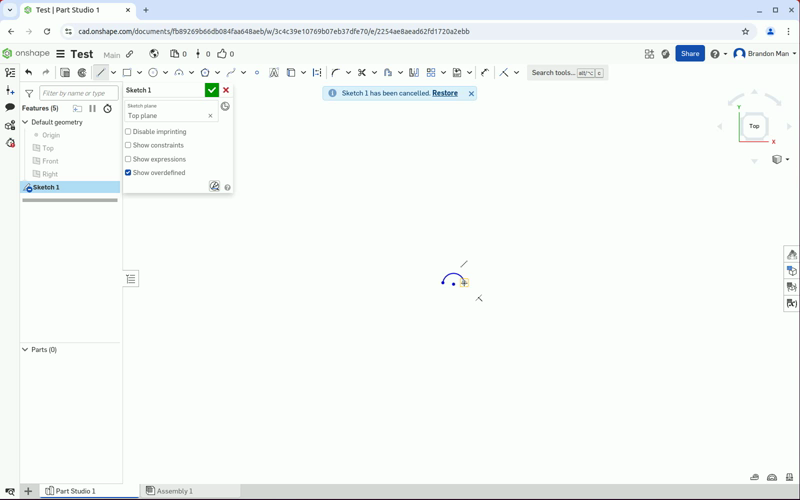
scroll(-6)
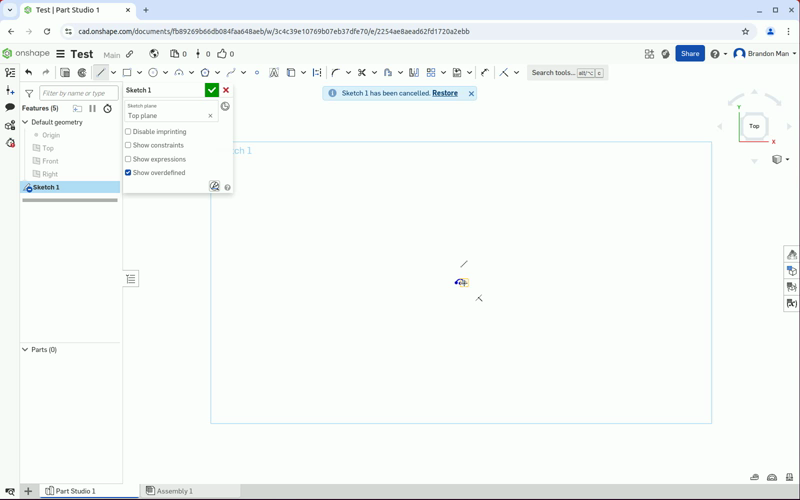
key_down(shift)
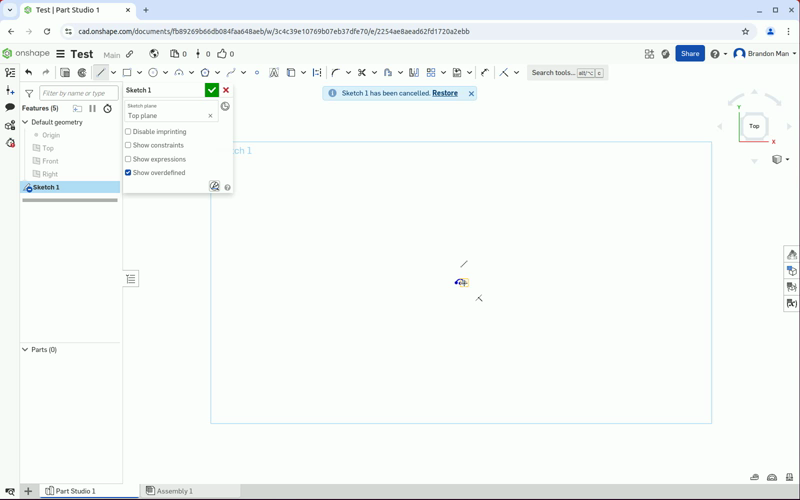
mouse_move(460, 170)
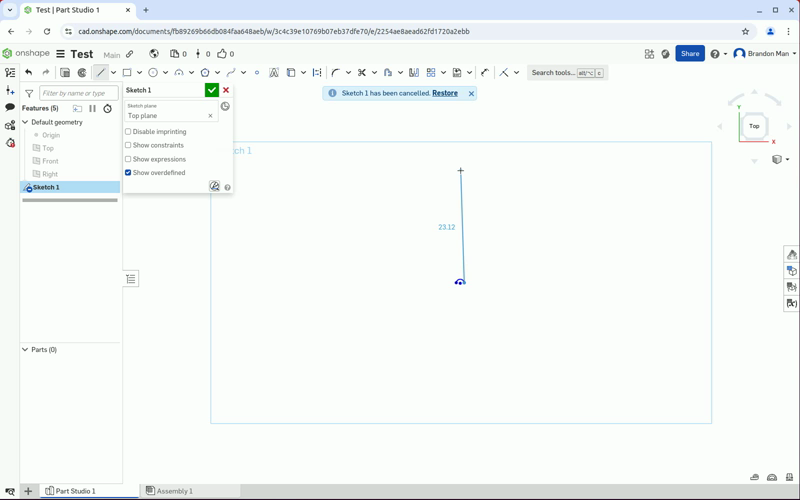
click(460, 170)
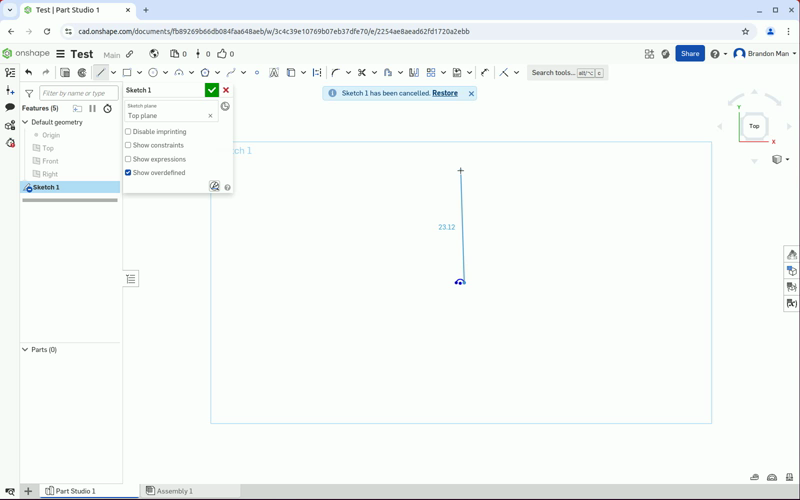
key_up(shift)
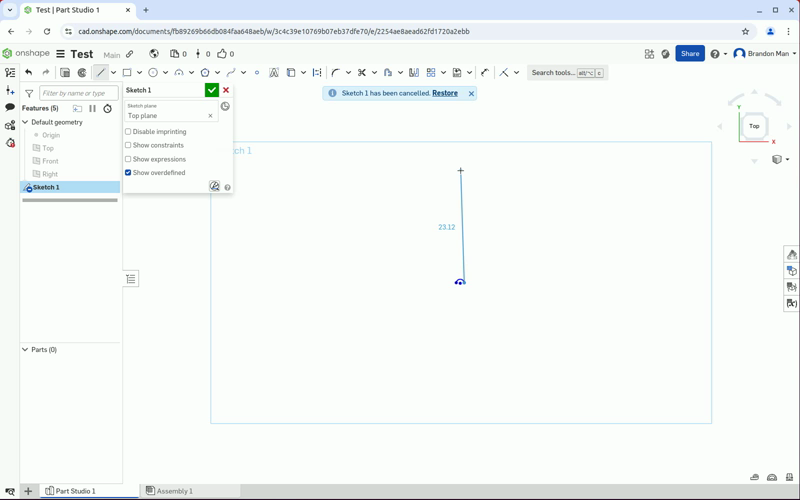
key(esc)
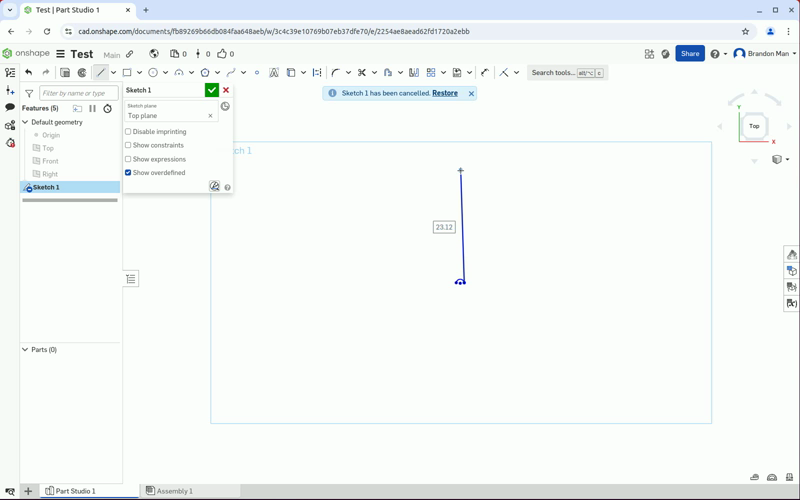
key(a)
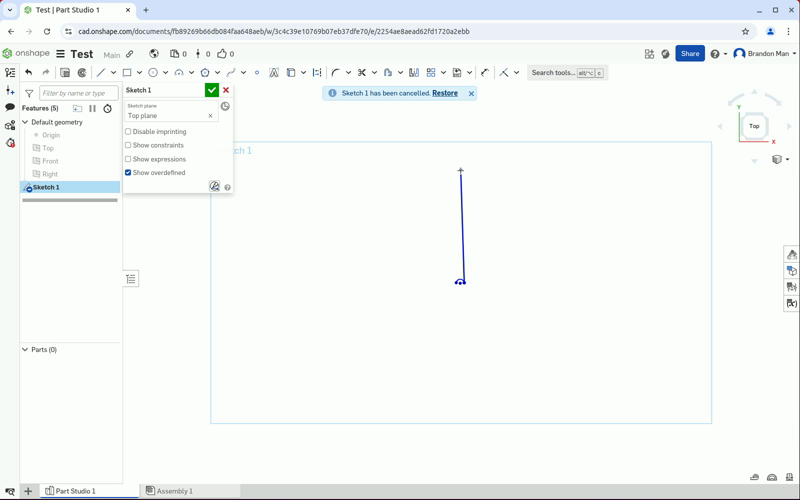
mouse_move(460, 170)
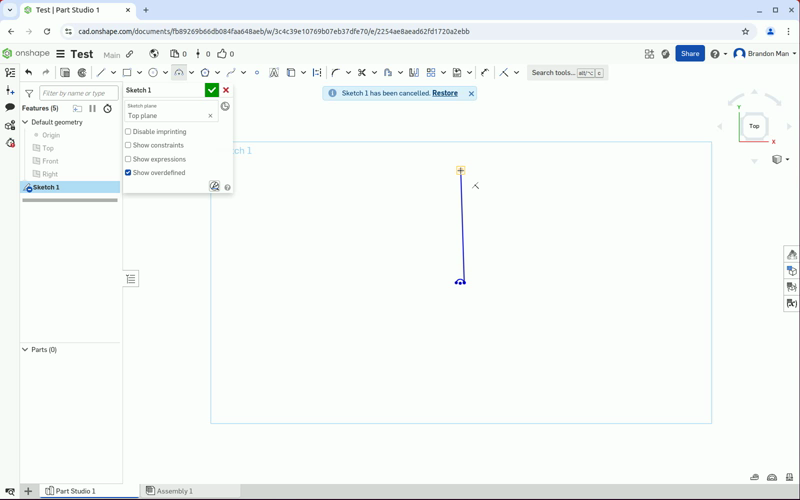
click(460, 170)
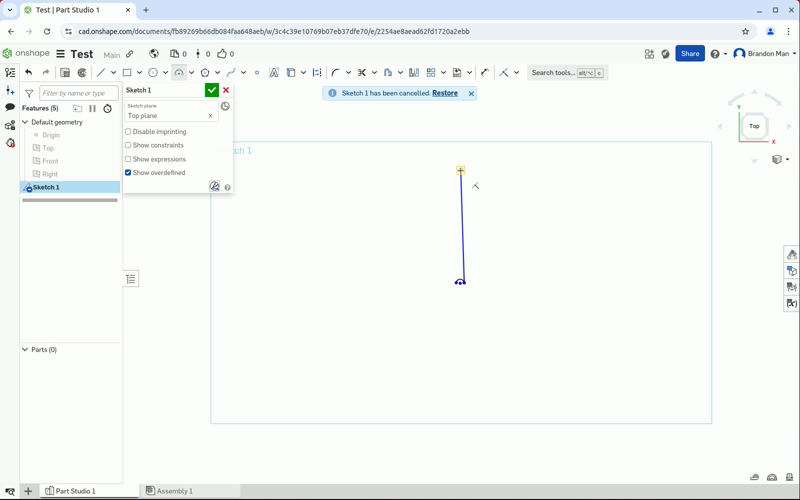
key_down(shift)
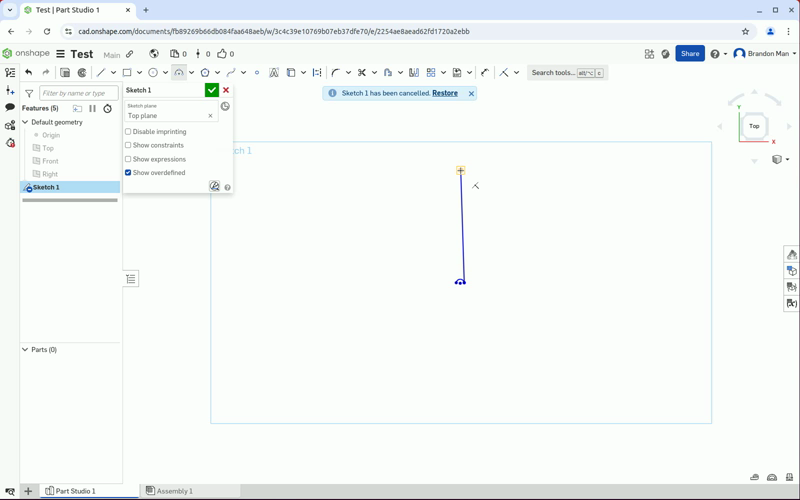
mouse_move(459, 170)
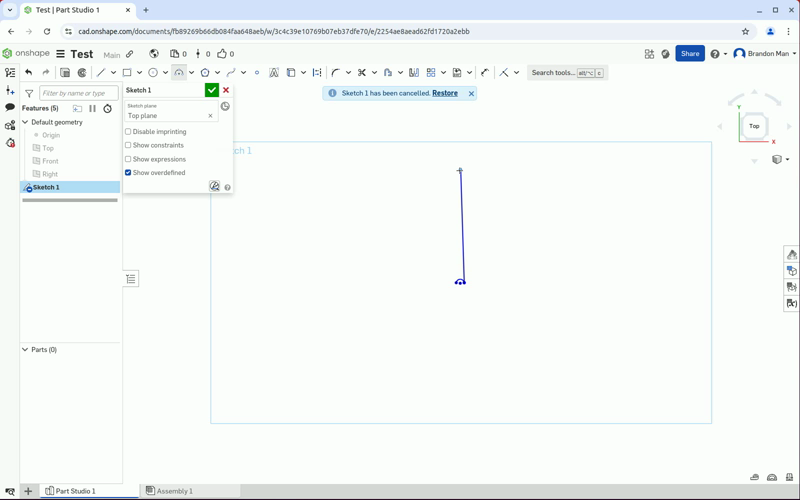
scroll(6)
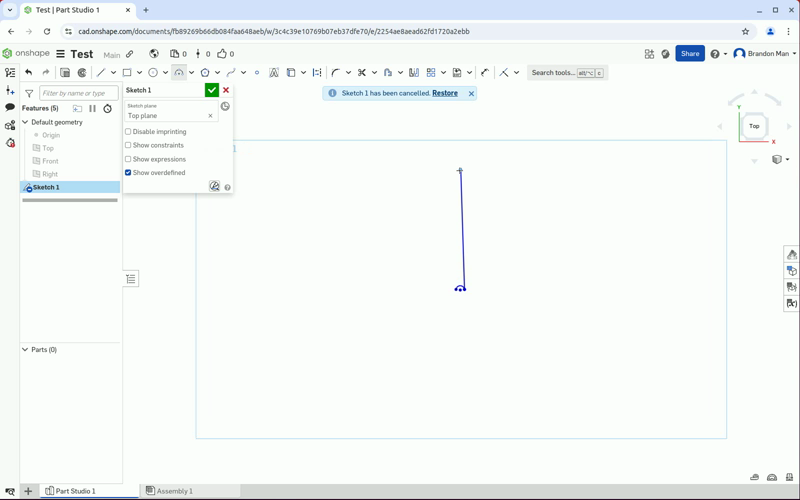
scroll(6)
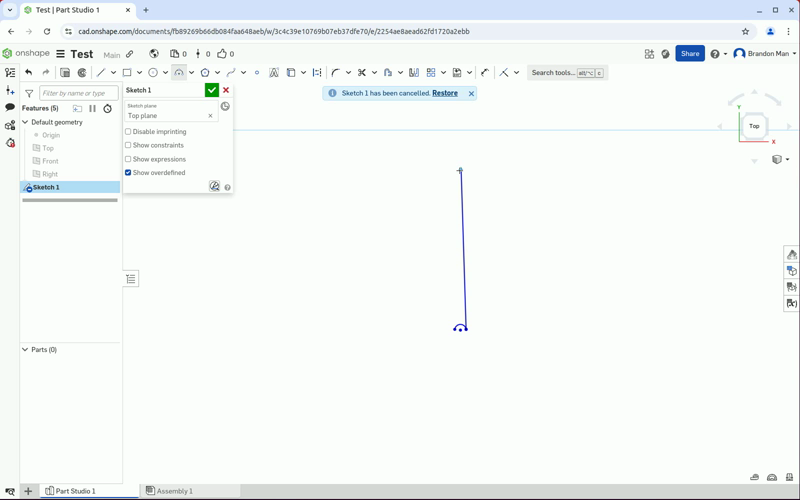
scroll(6)
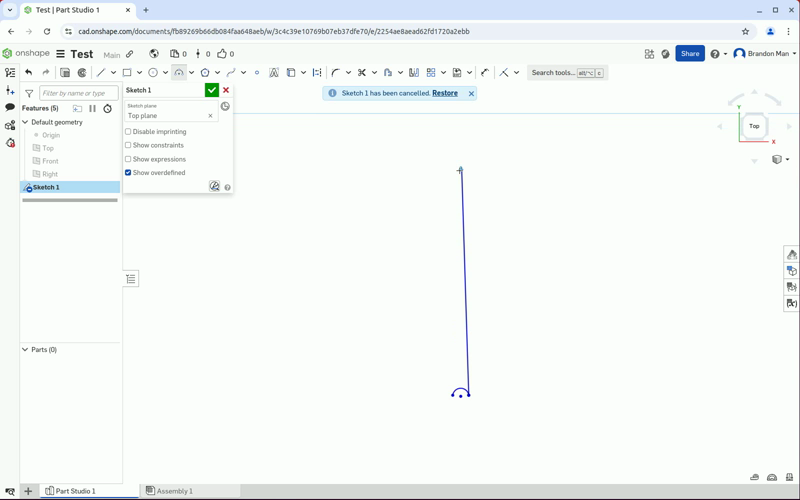
scroll(6)
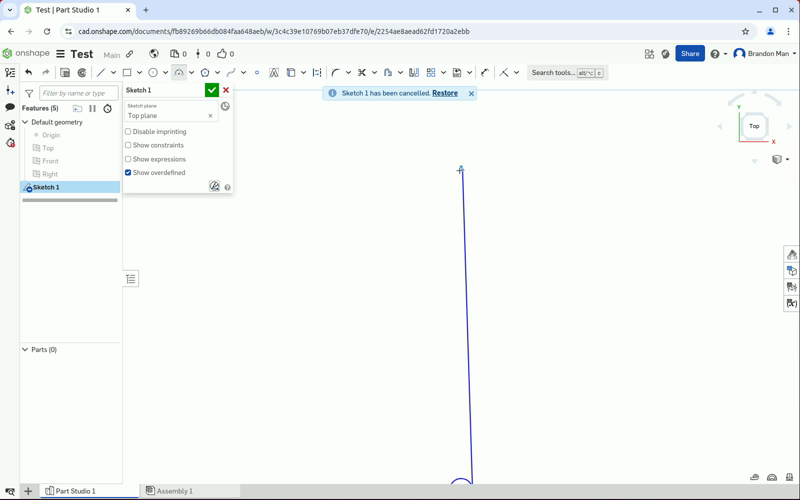
scroll(6)
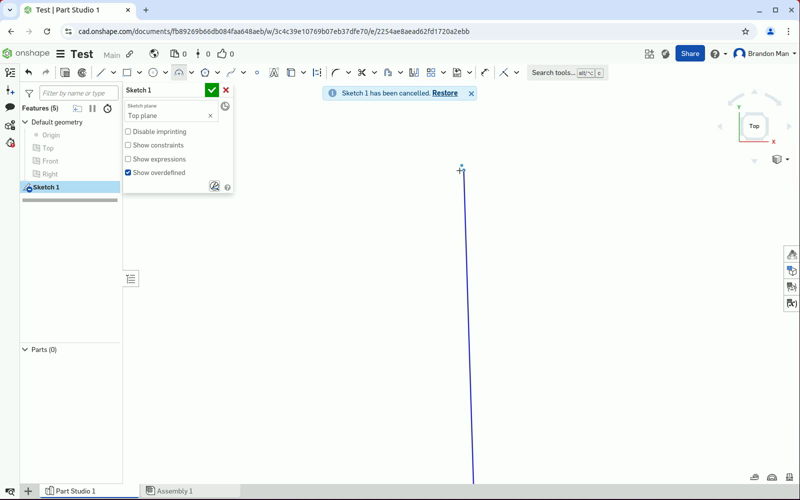
scroll(6)
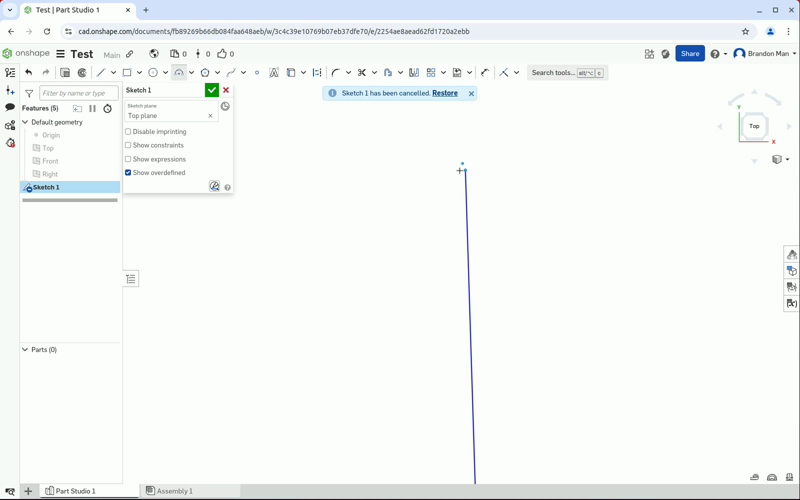
scroll(6)
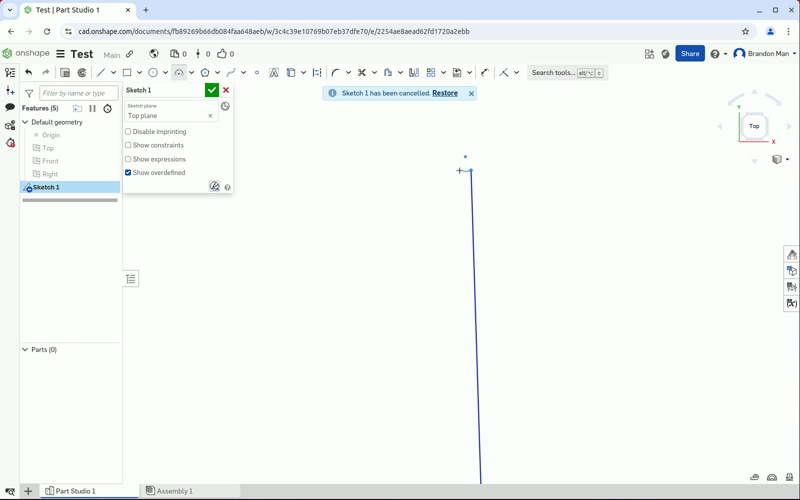
click(459, 170)
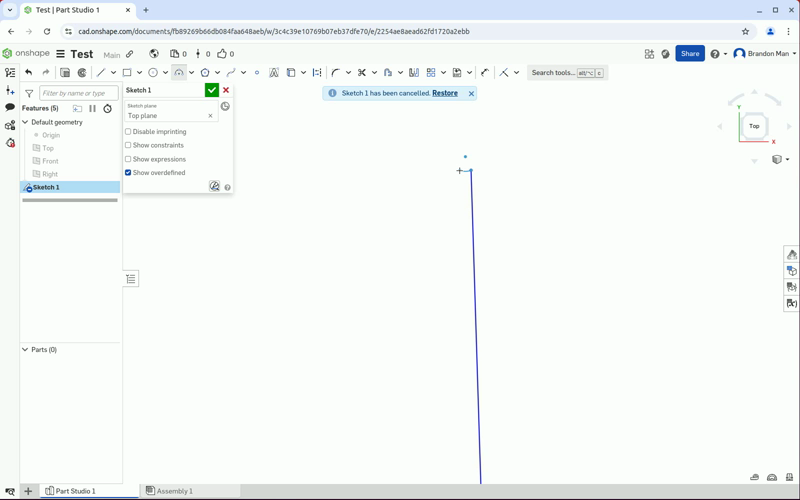
scroll(-6)
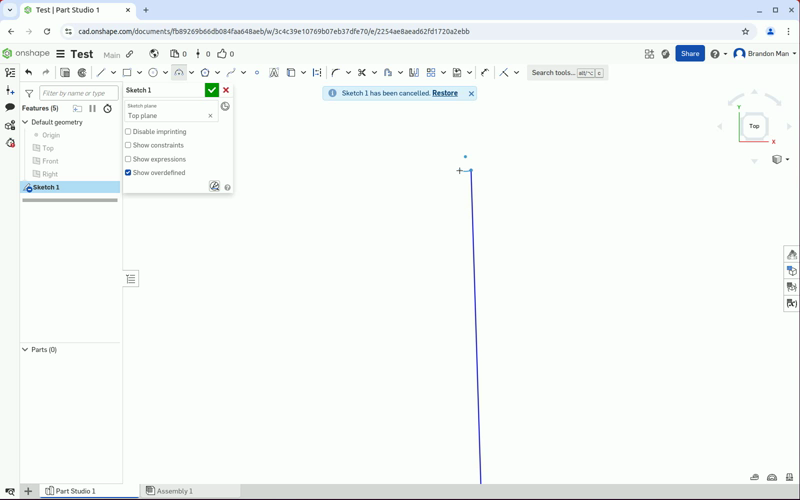
scroll(-6)
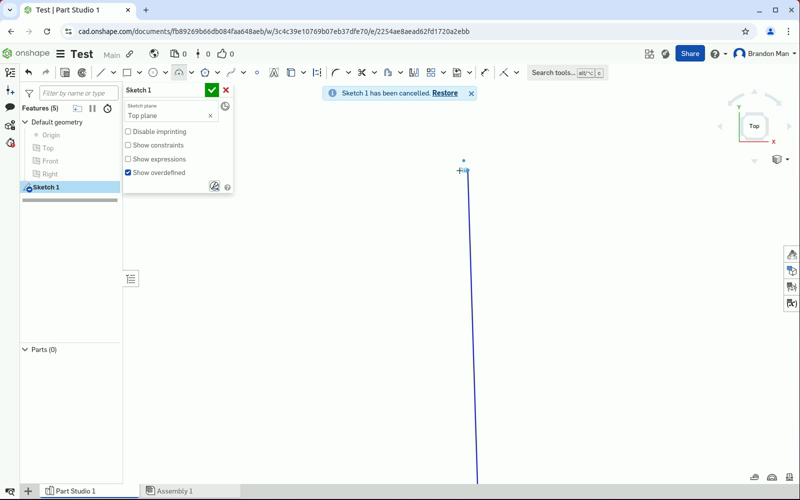
scroll(-6)
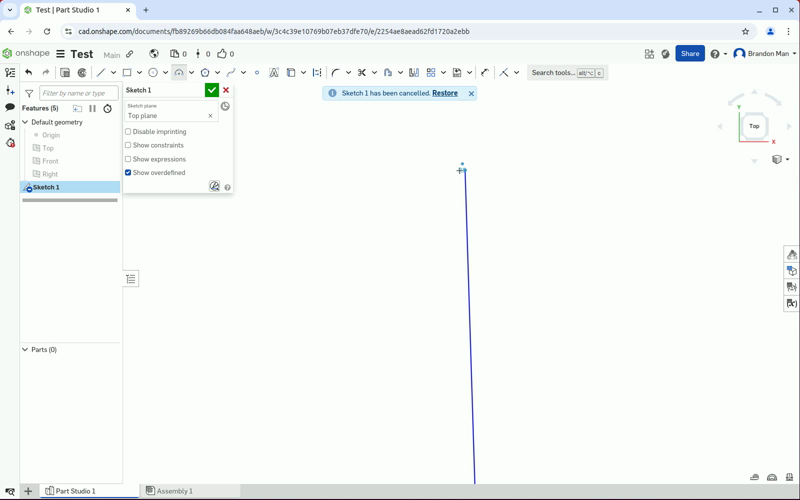
scroll(-6)
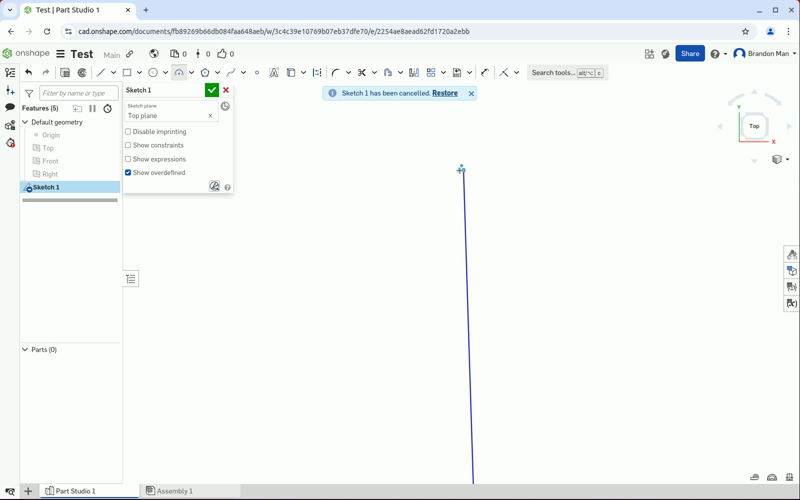
scroll(-6)
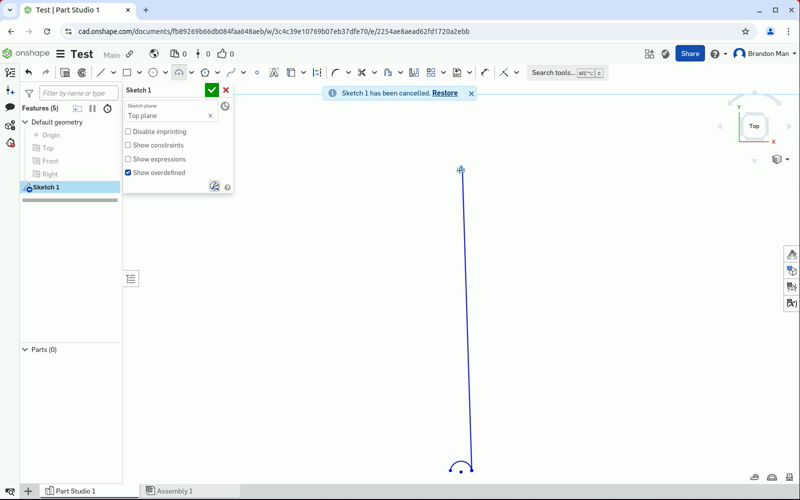
scroll(-6)
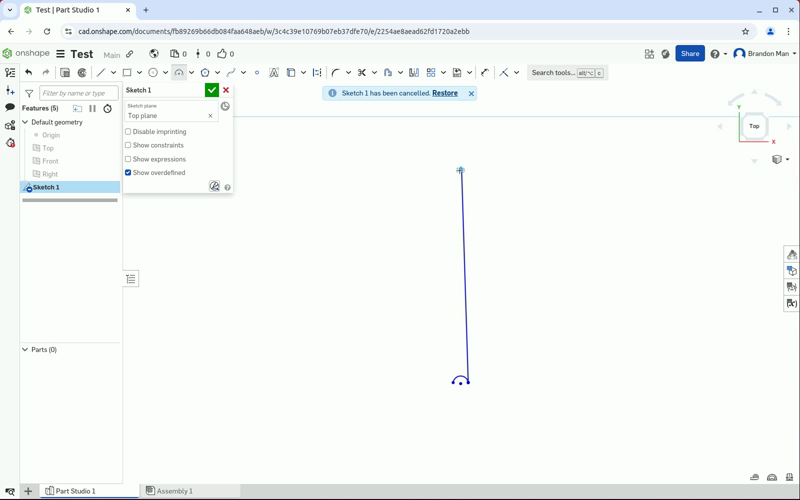
scroll(-6)
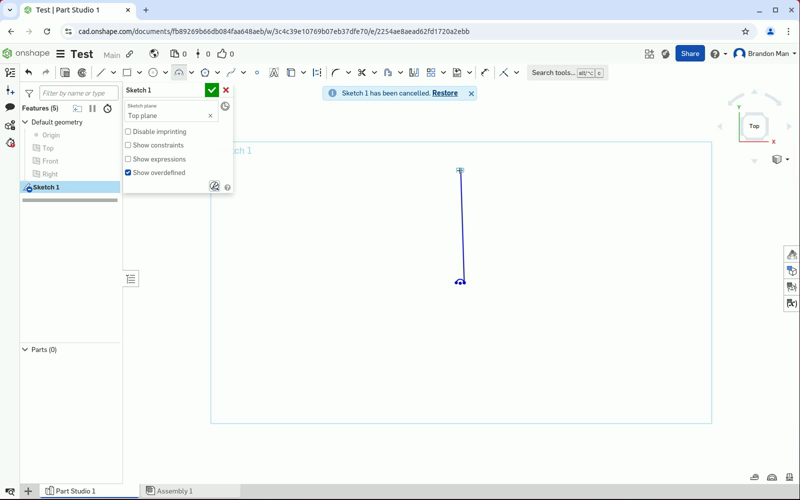
mouse_move(460, 169)
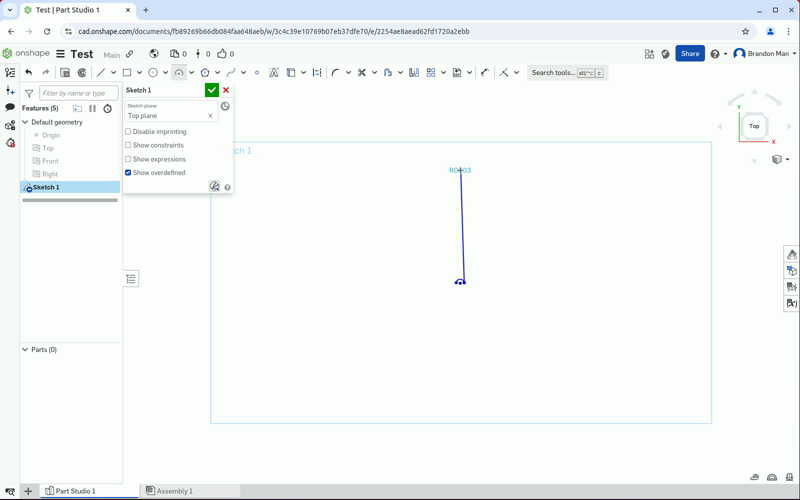
scroll(6)
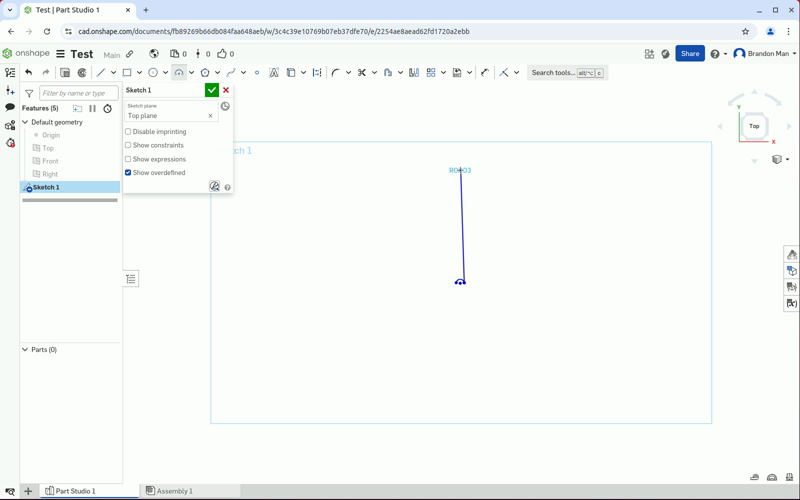
scroll(6)
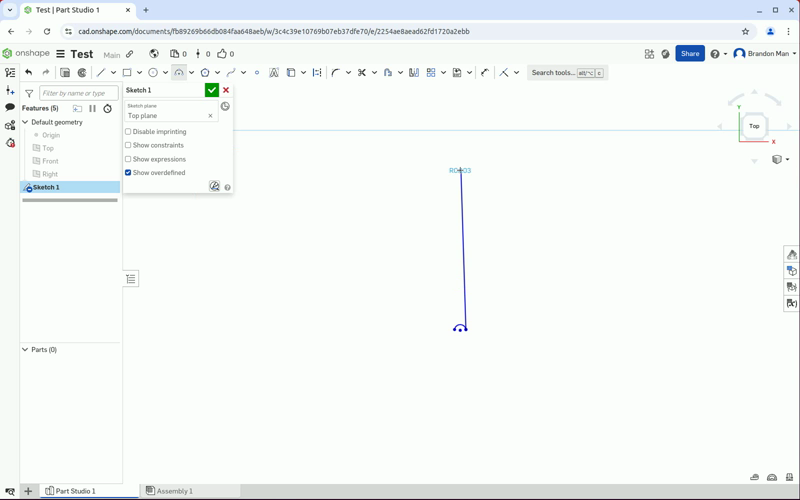
scroll(6)
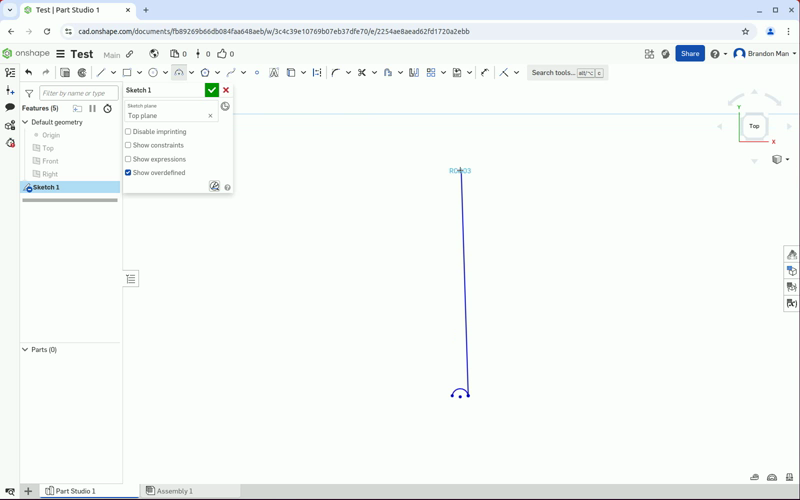
scroll(6)
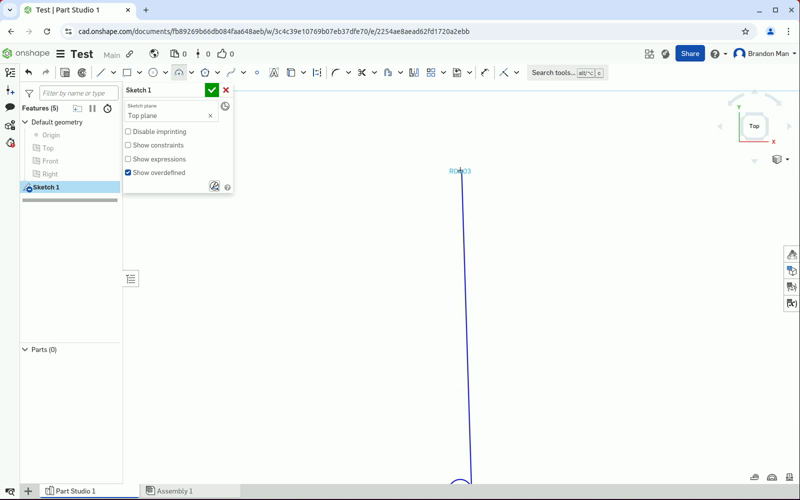
scroll(6)
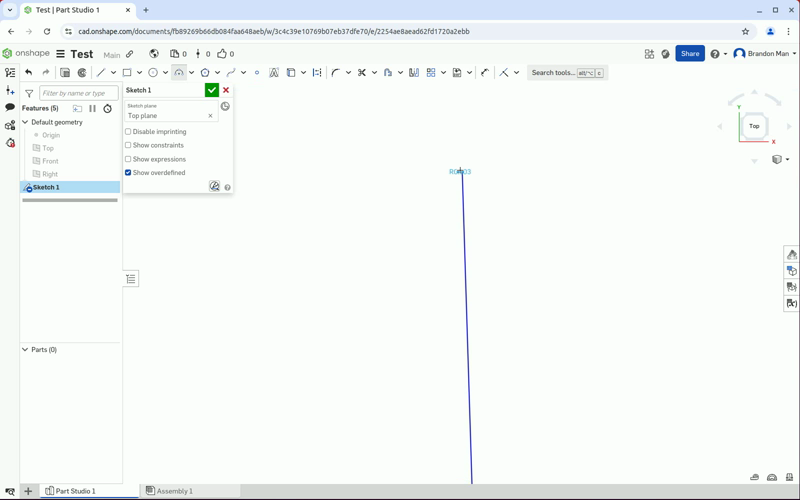
scroll(6)
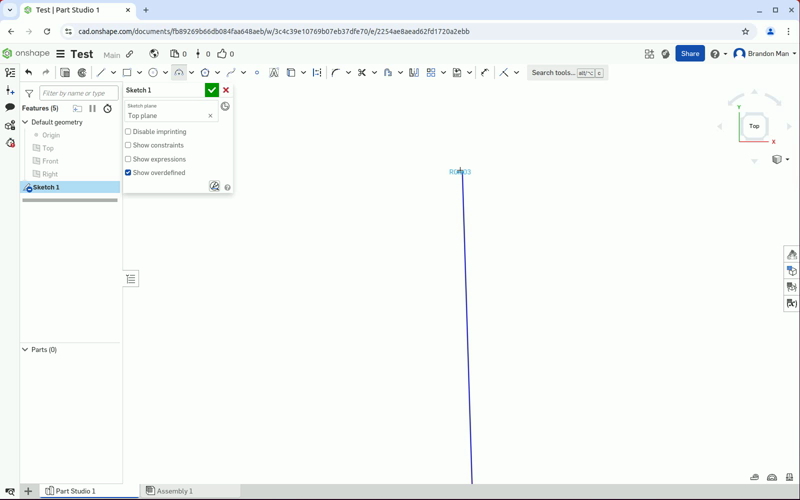
scroll(6)
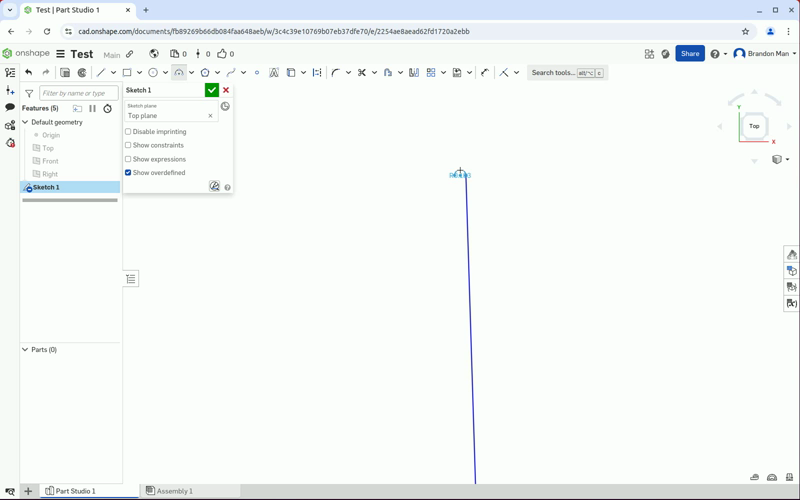
click(460, 169)
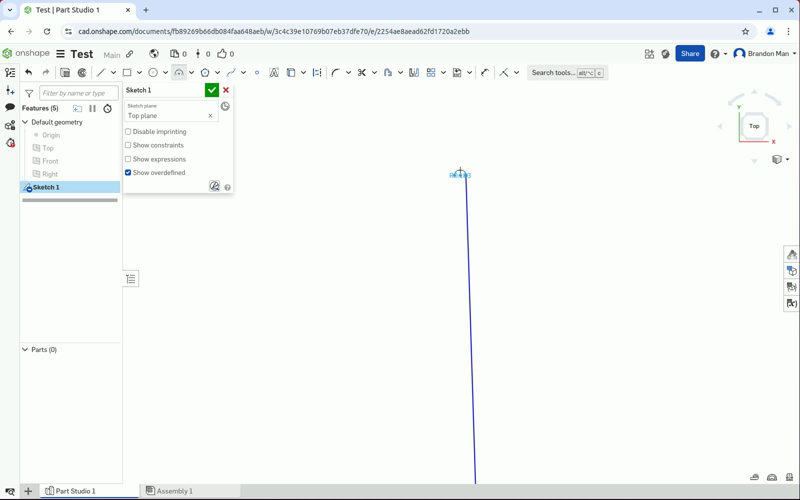
scroll(-6)
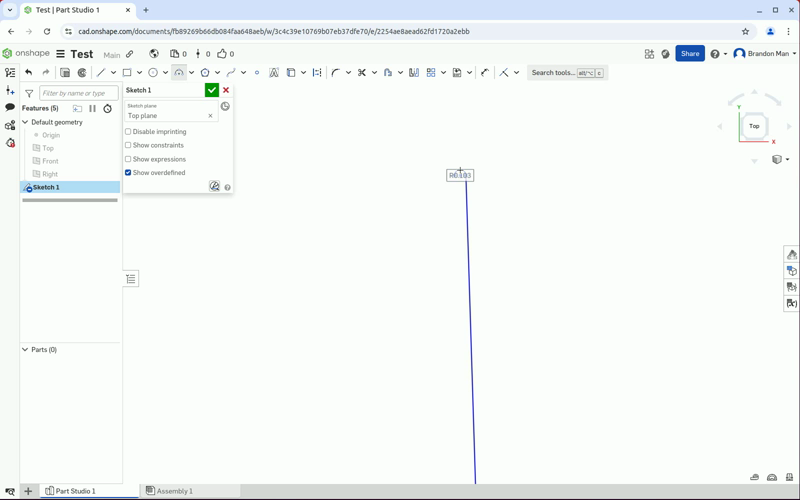
scroll(-6)
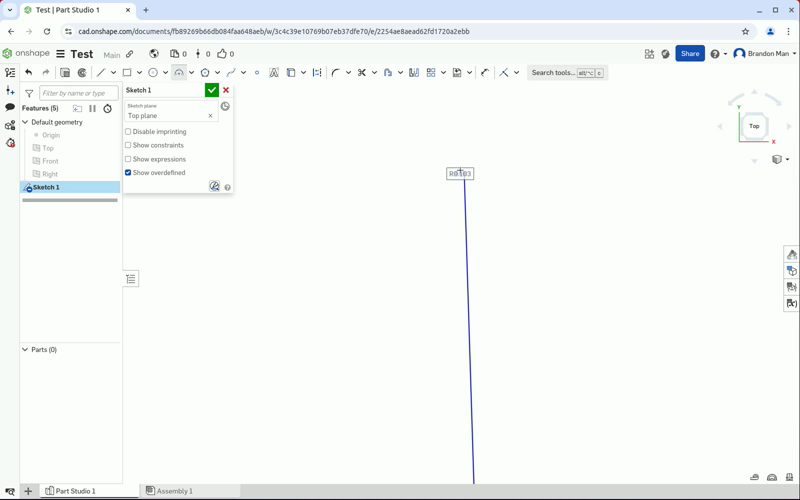
scroll(-6)
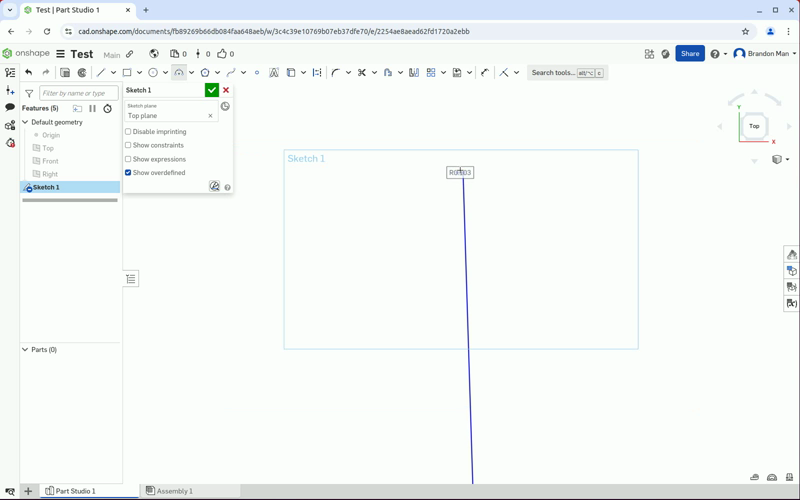
scroll(-6)
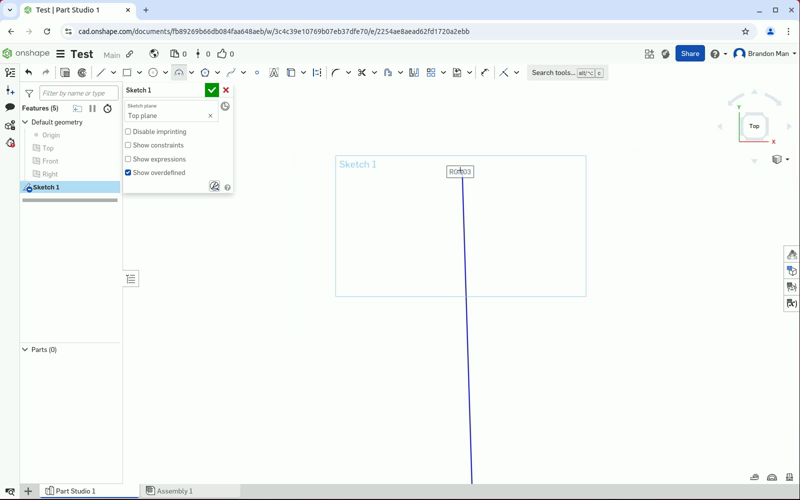
scroll(-6)
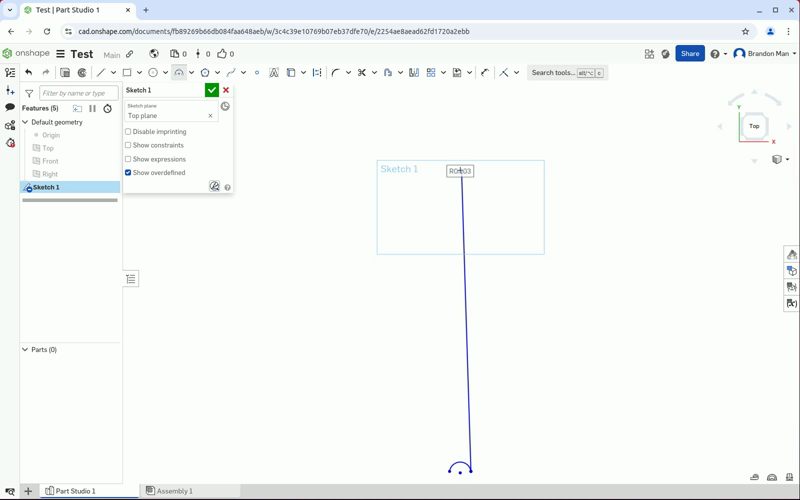
scroll(-6)
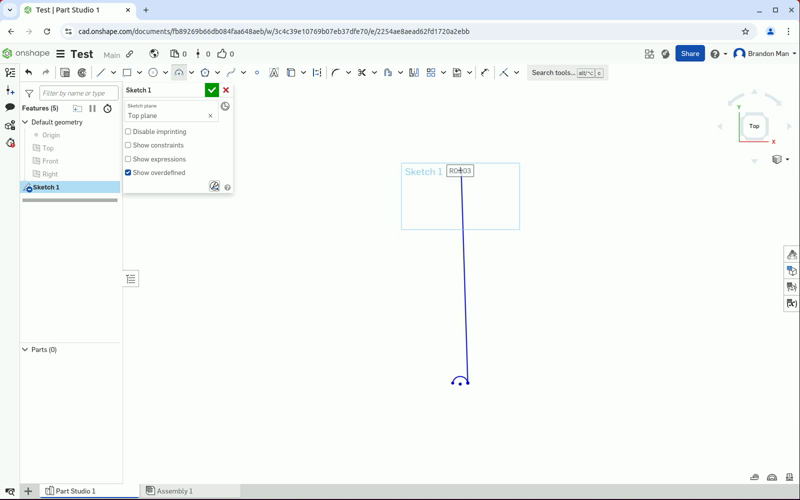
scroll(-6)
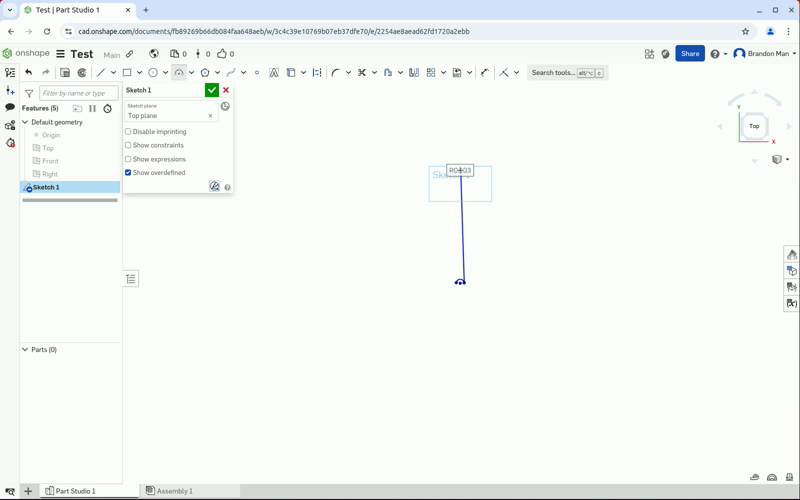
key_up(shift)
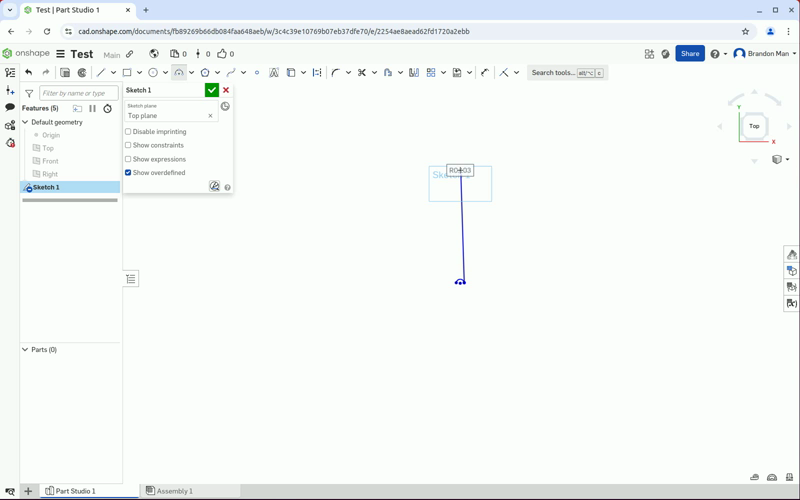
key(esc)
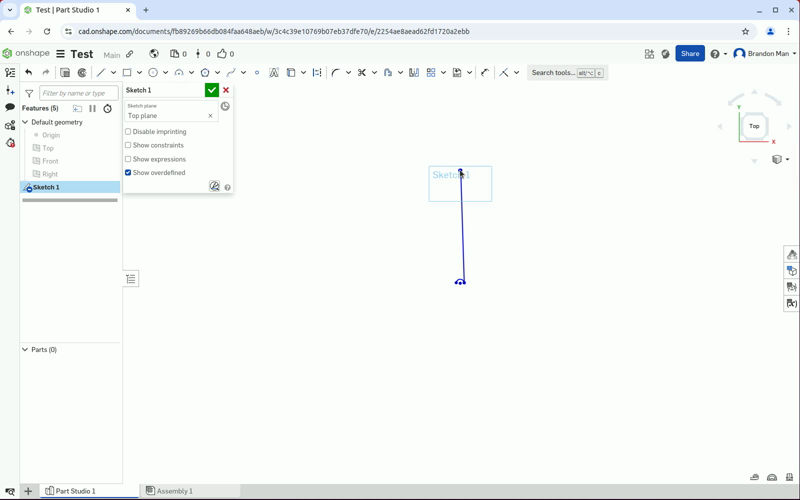
key(l)
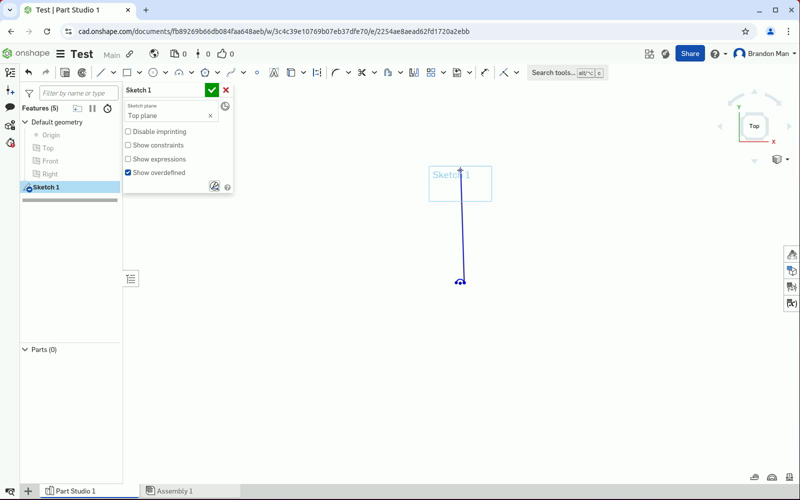
mouse_move(459, 170)
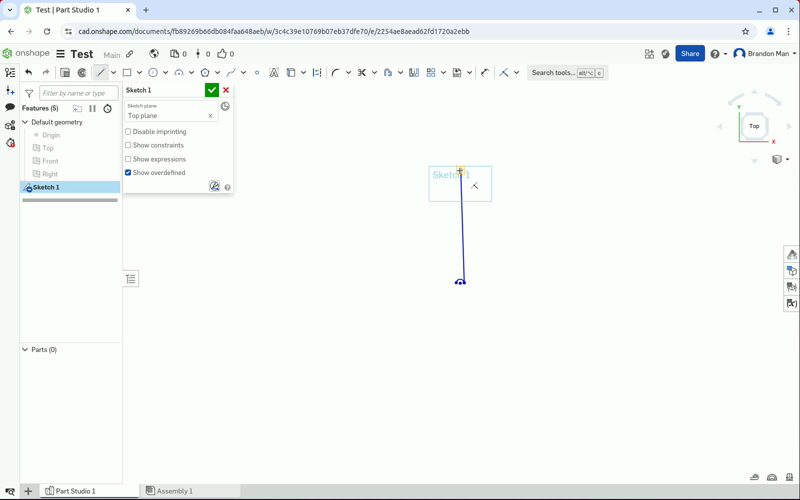
scroll(6)
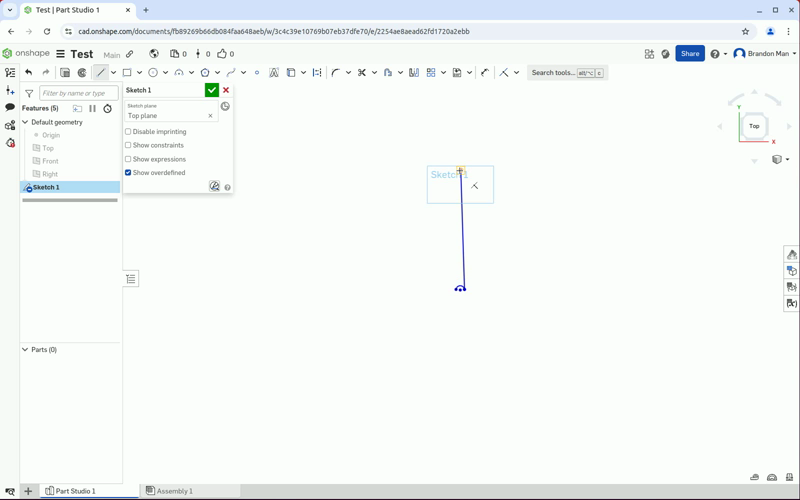
scroll(6)
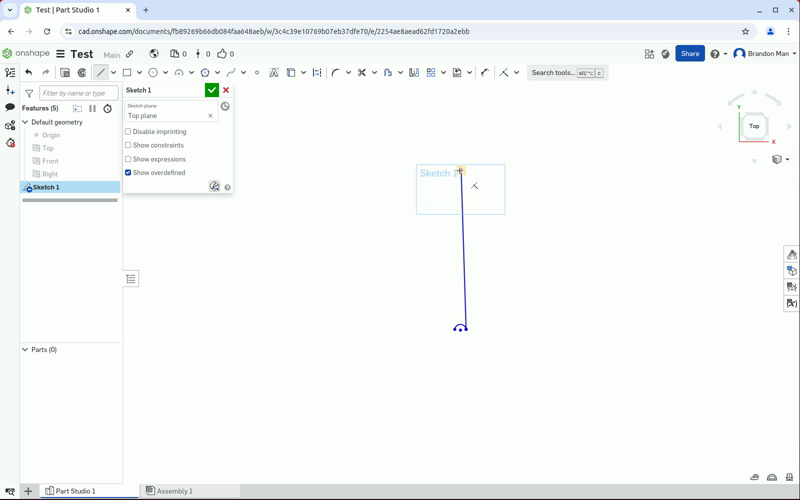
scroll(6)
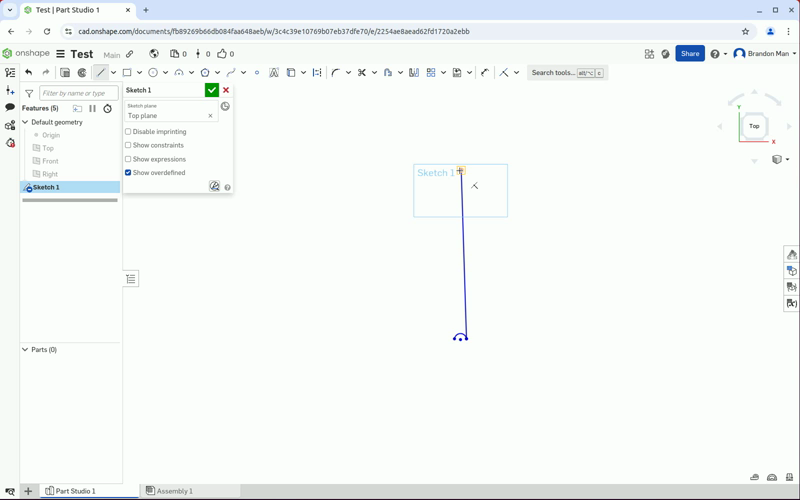
scroll(6)
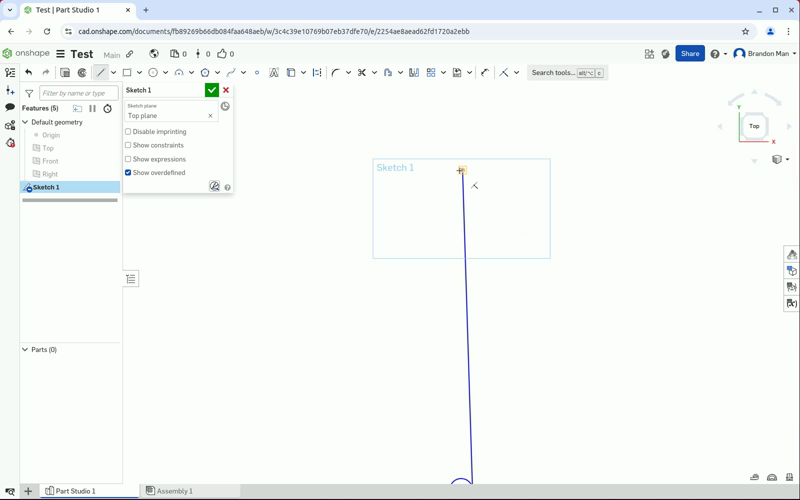
scroll(6)
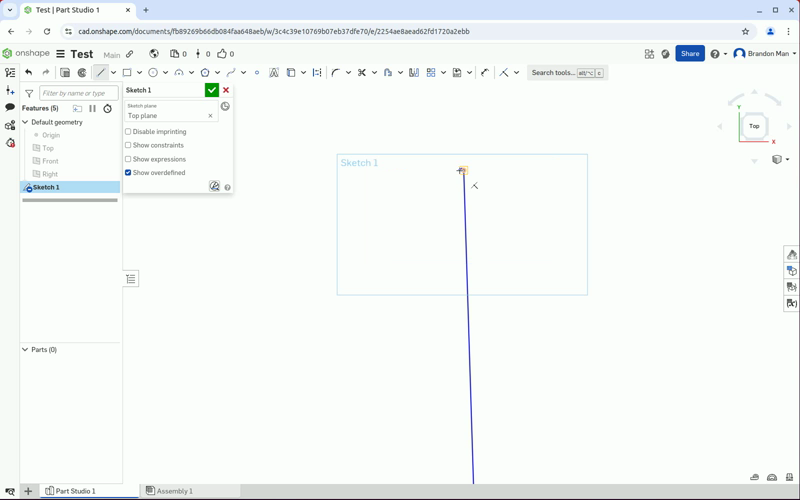
scroll(6)
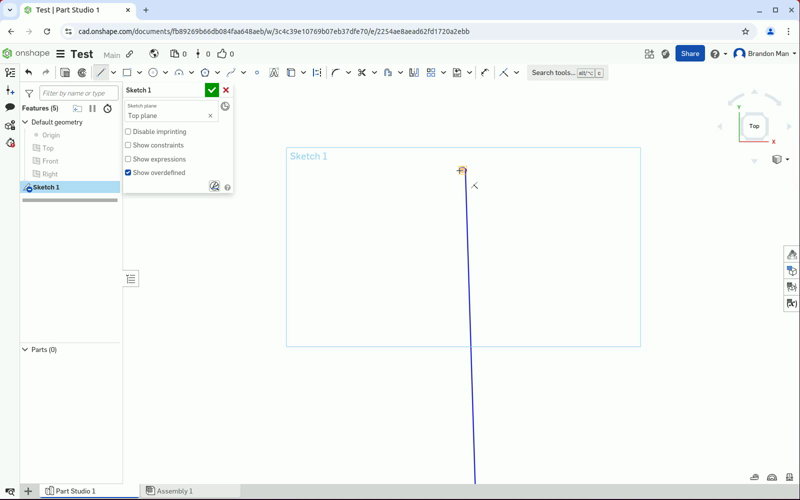
scroll(6)
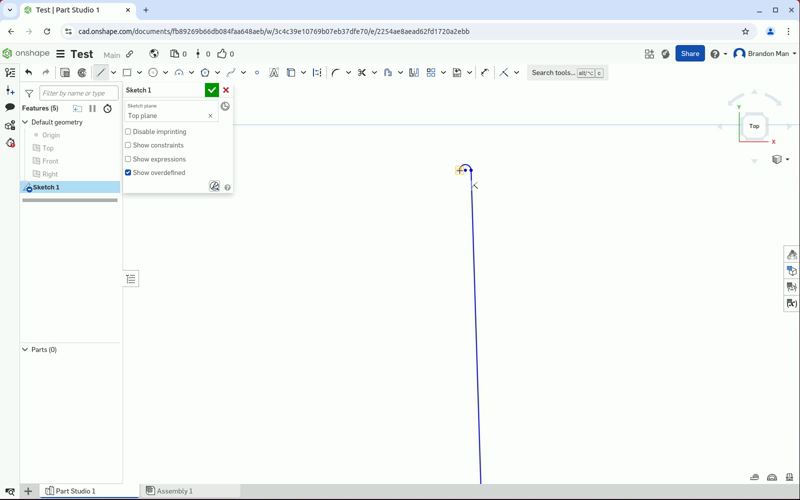
click(459, 170)
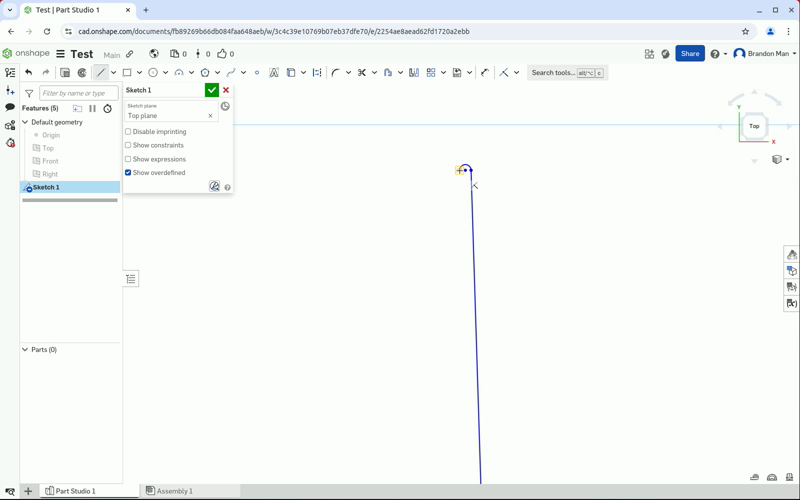
scroll(-6)
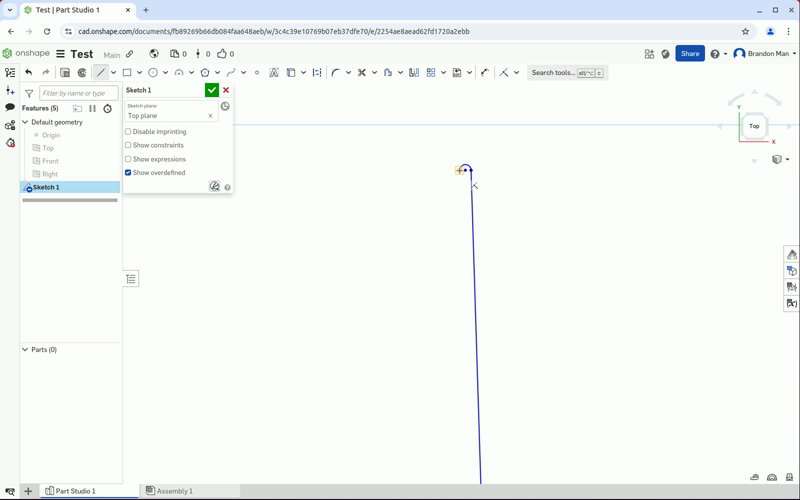
scroll(-6)
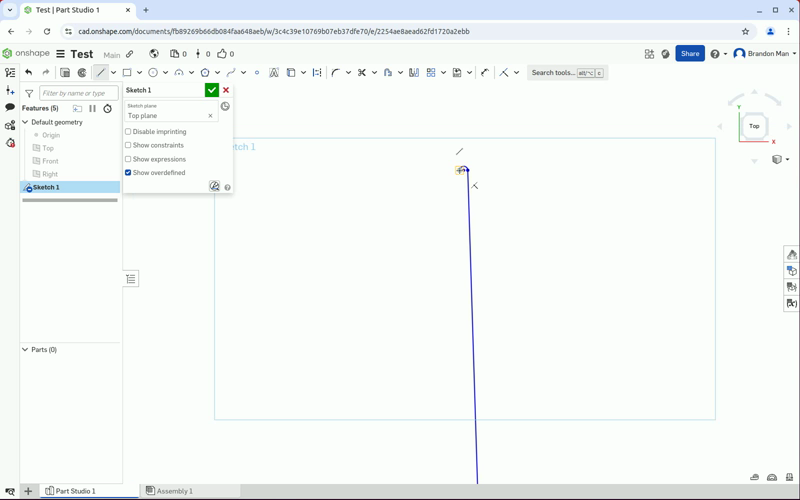
scroll(-6)
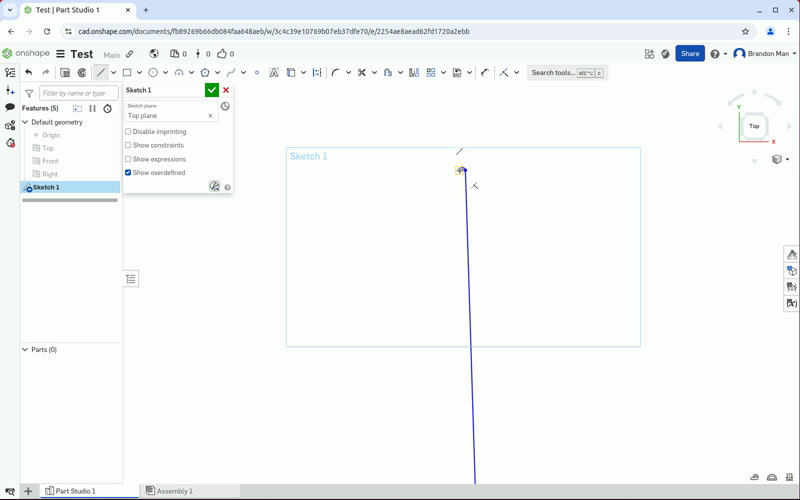
scroll(-6)
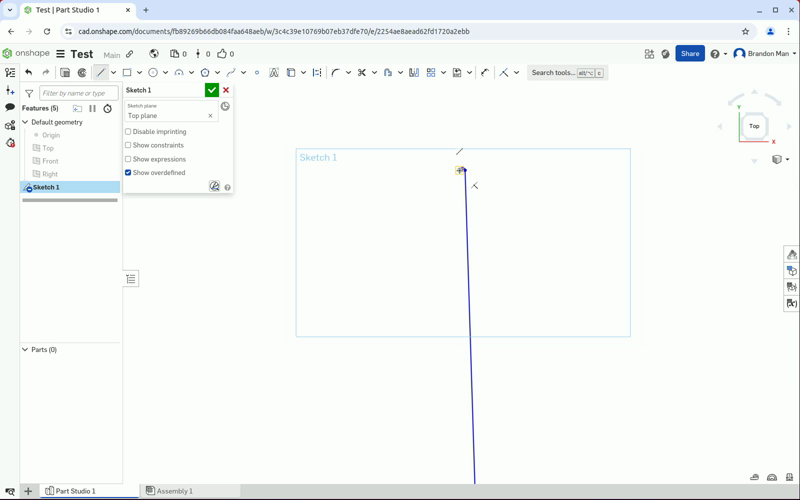
scroll(-6)
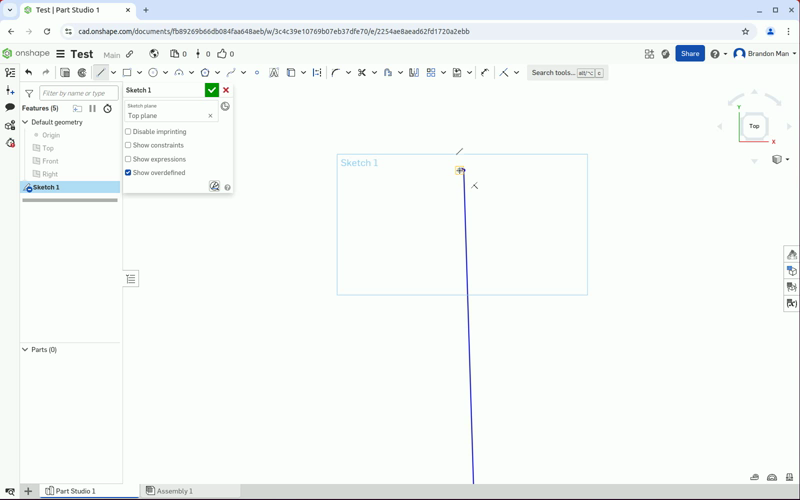
scroll(-6)
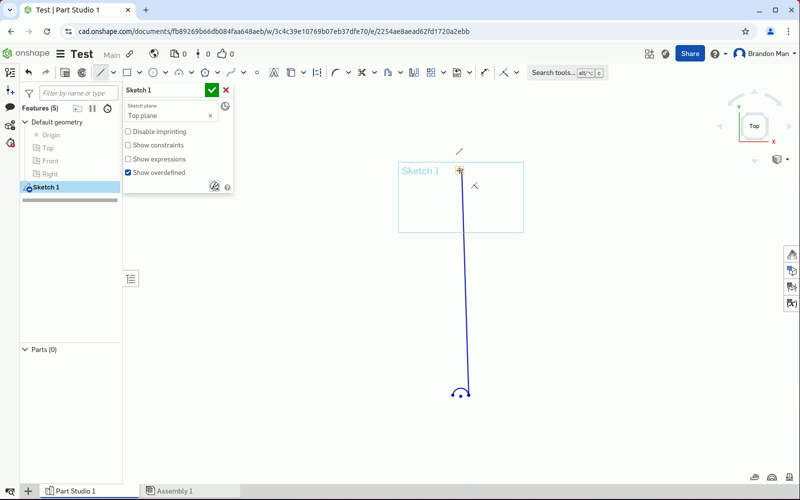
scroll(-6)
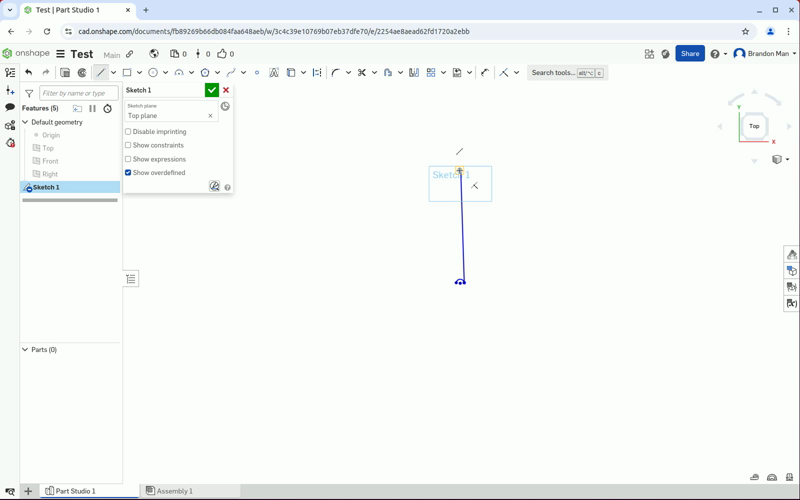
key_down(shift)
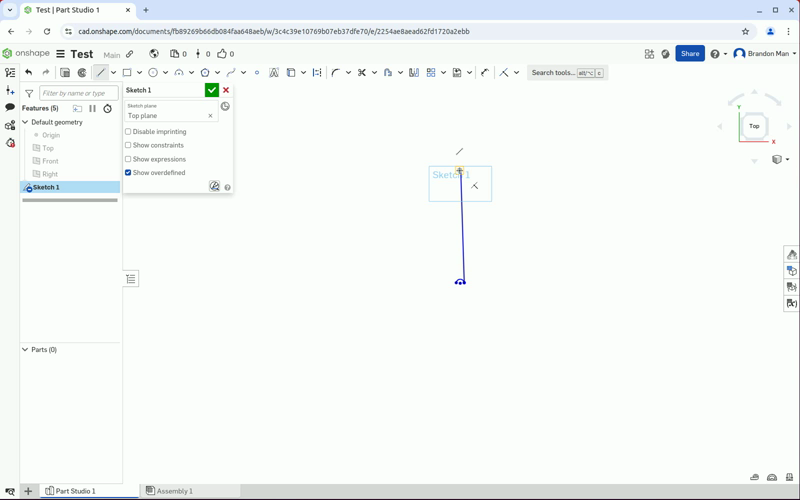
mouse_move(456, 282)
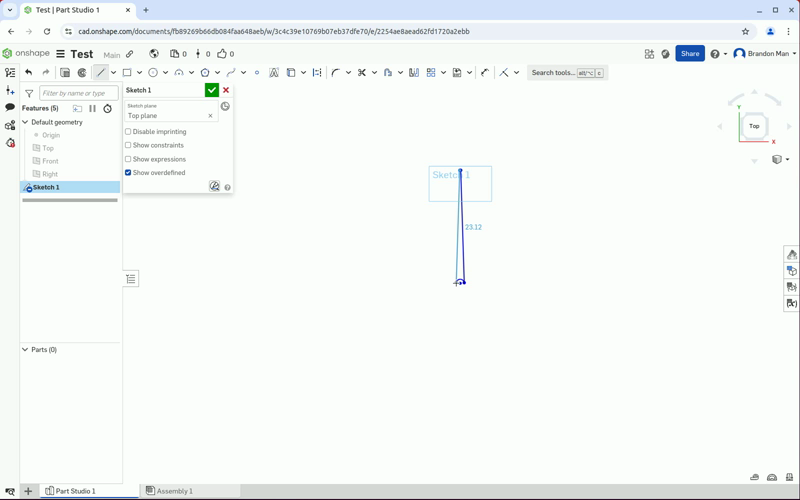
scroll(6)
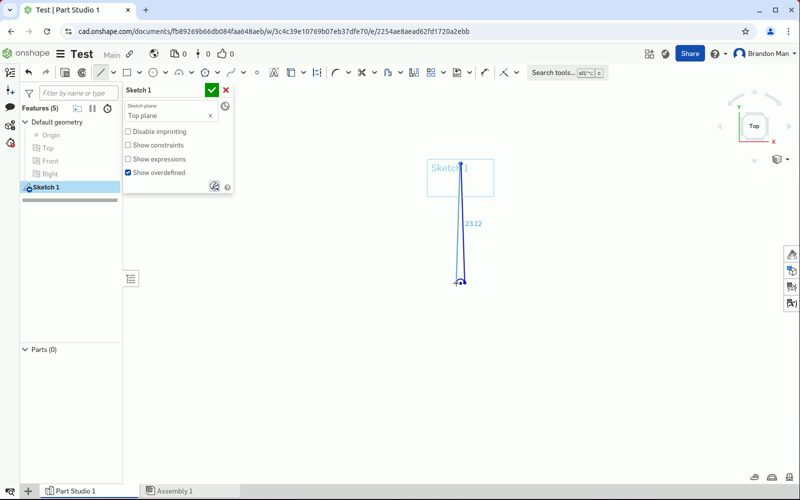
scroll(6)
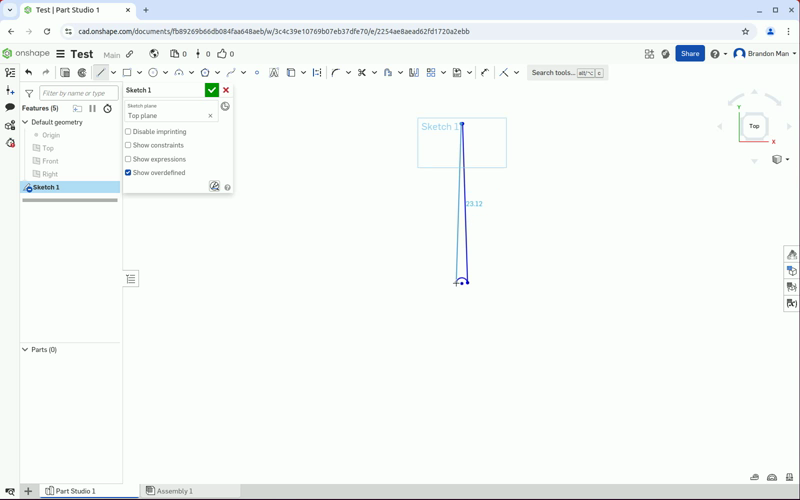
scroll(6)
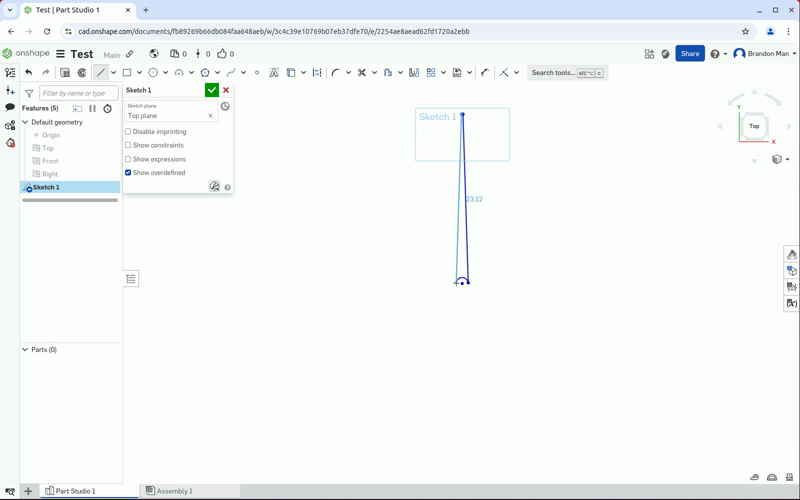
scroll(6)
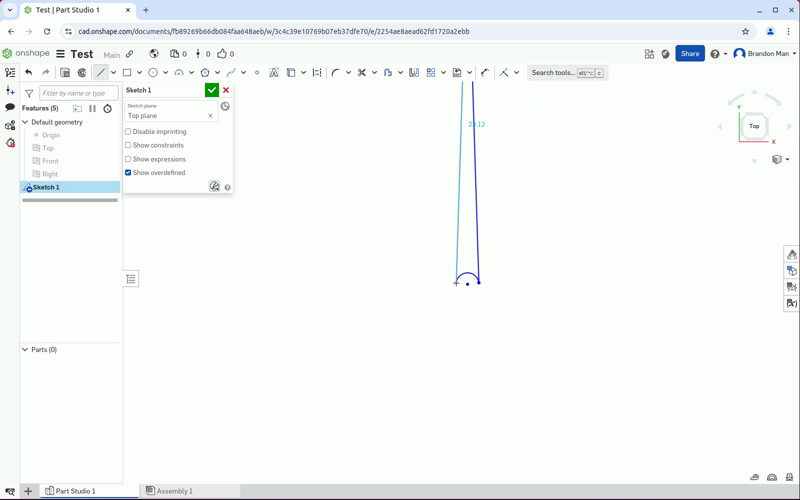
scroll(6)
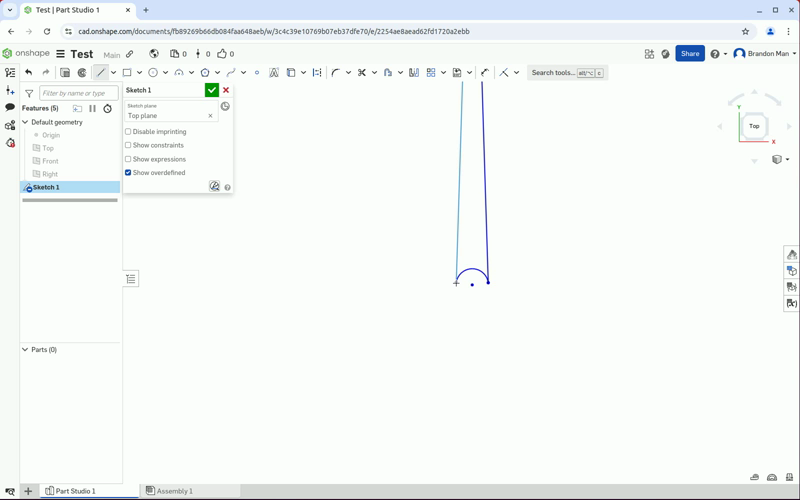
scroll(6)
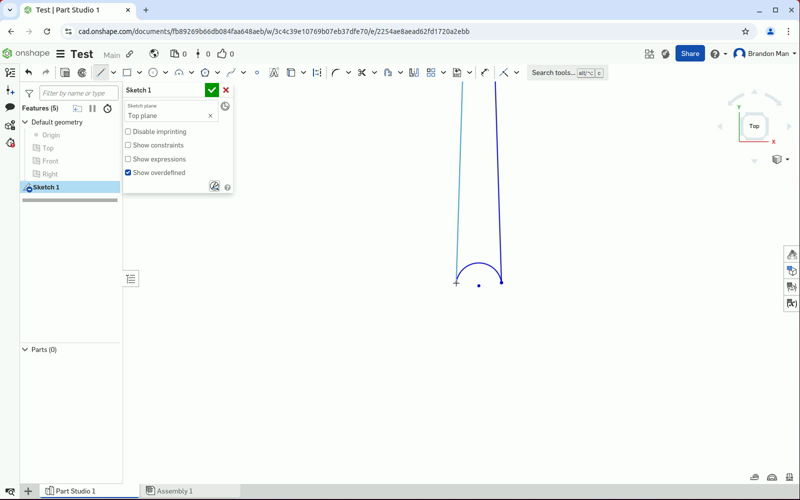
scroll(6)
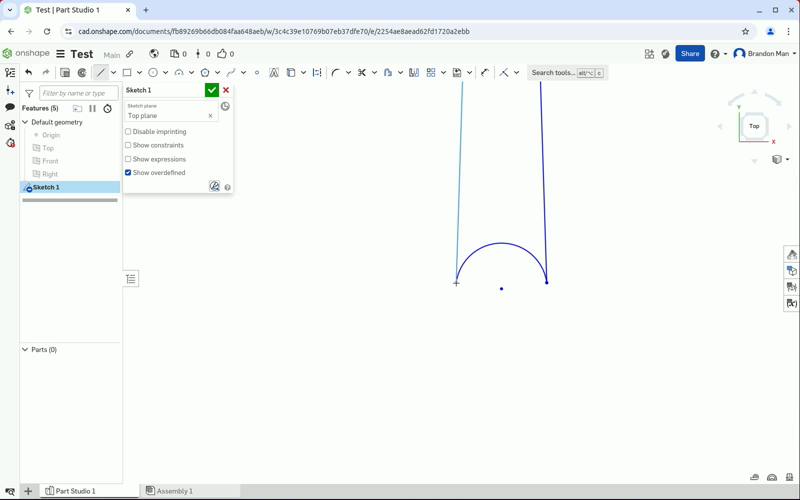
key_up(shift)
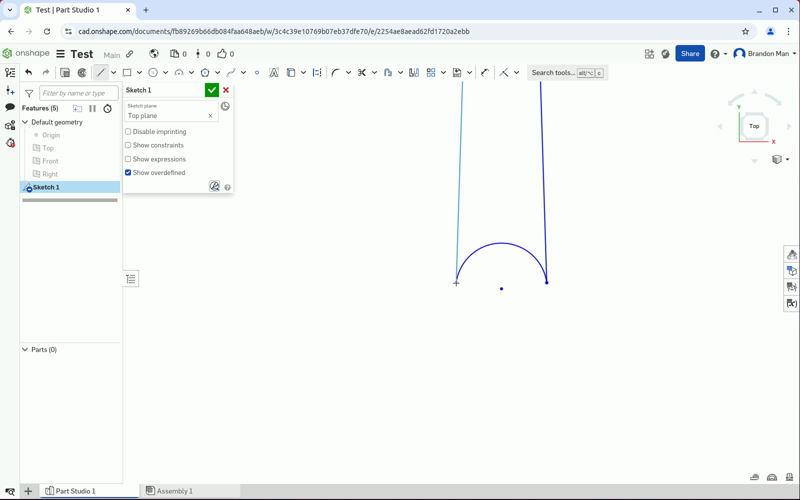
click(456, 282)
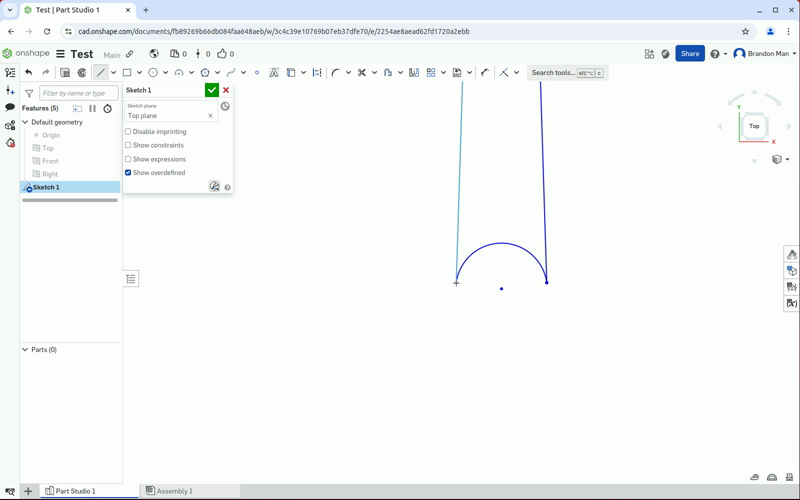
scroll(-6)
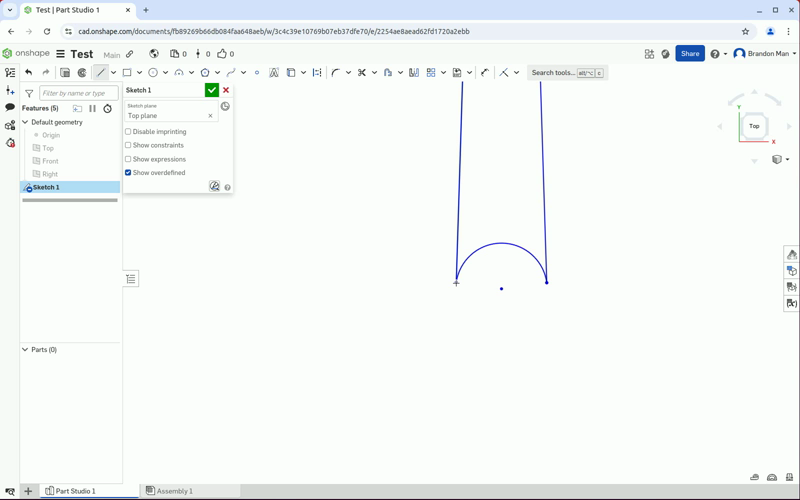
scroll(-6)
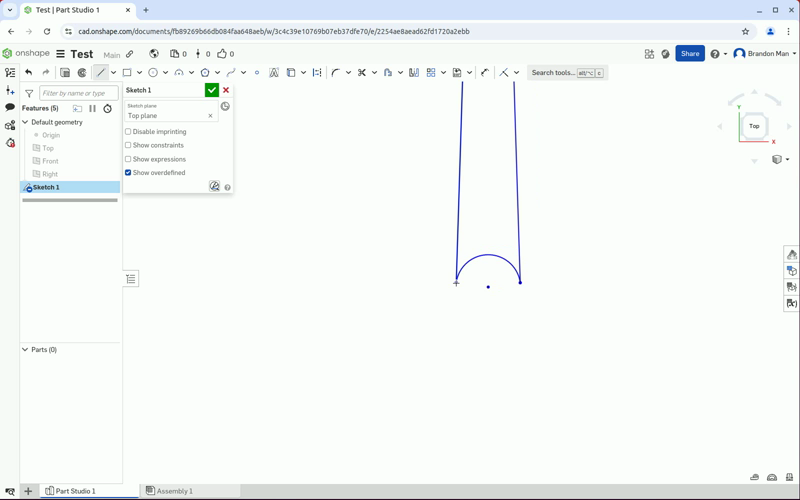
scroll(-6)
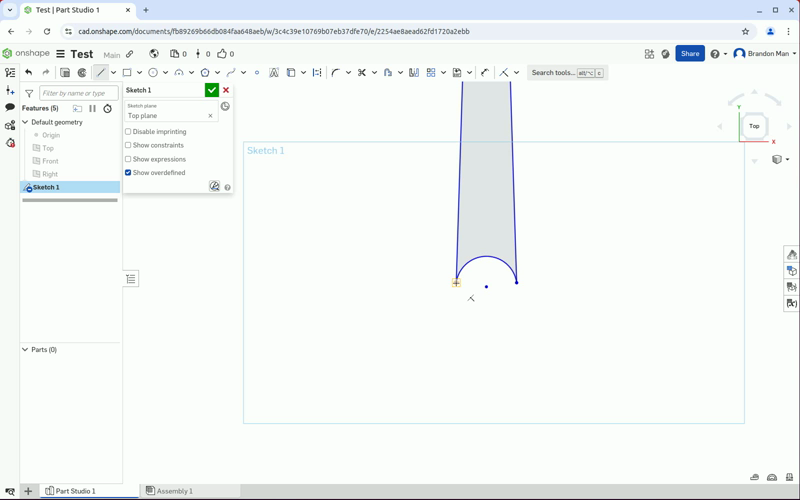
scroll(-6)
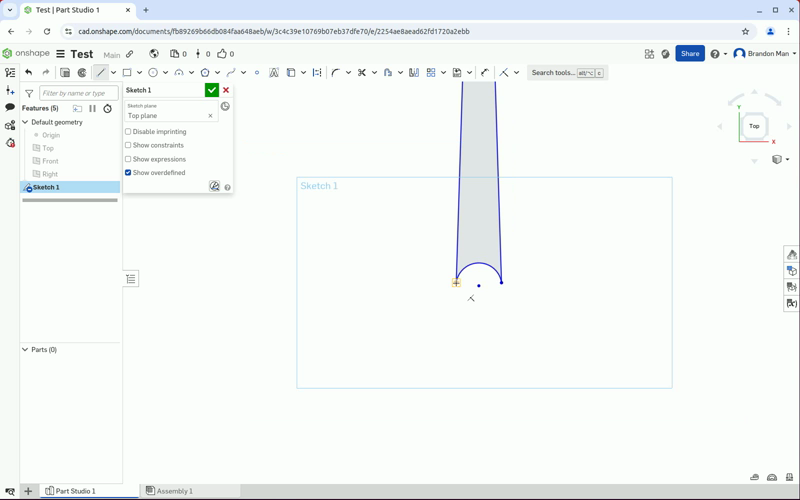
scroll(-6)
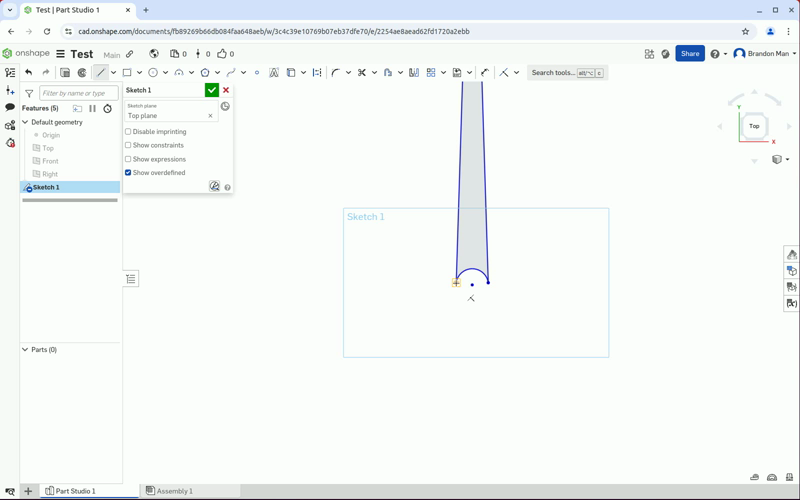
scroll(-6)
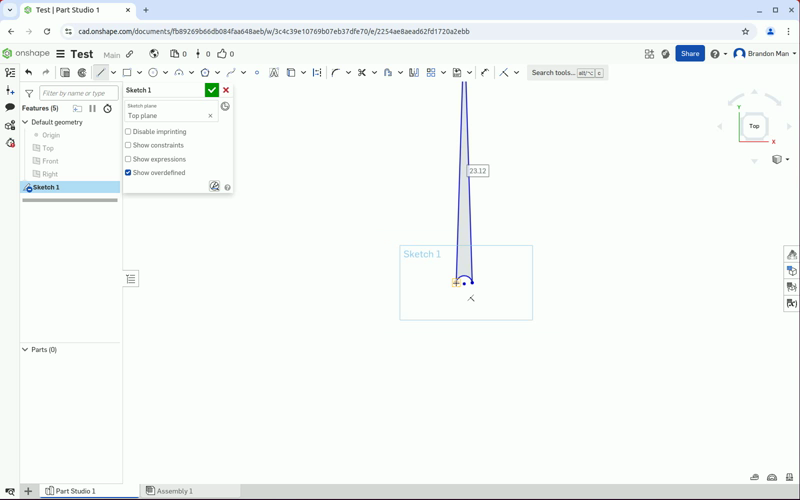
scroll(-6)
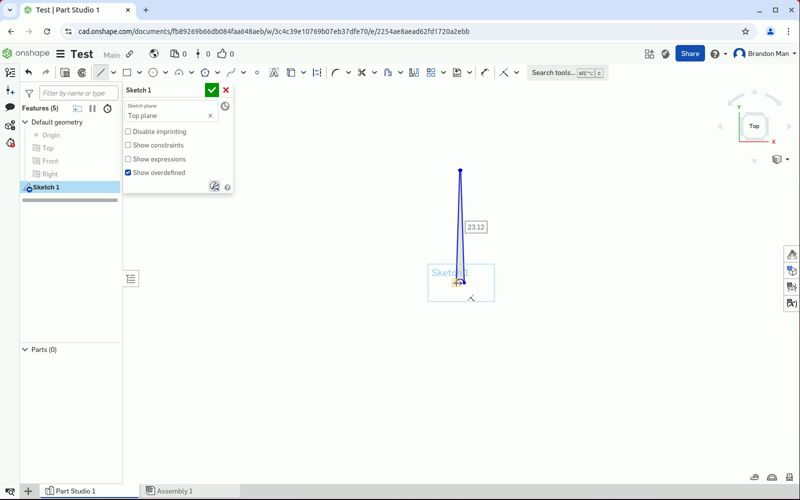
key(esc)
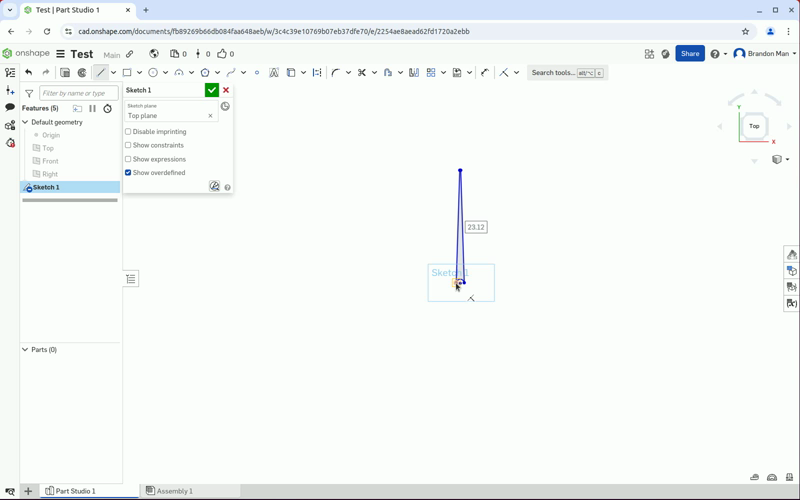
mouse_move(461, 223)
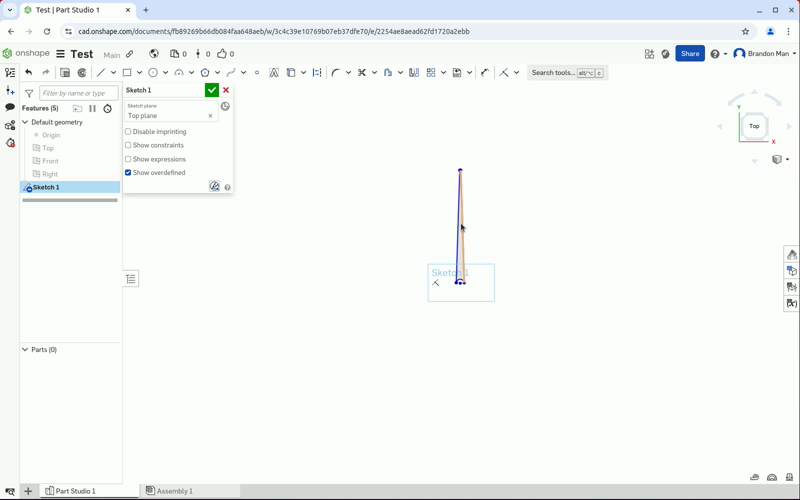
scroll(6)
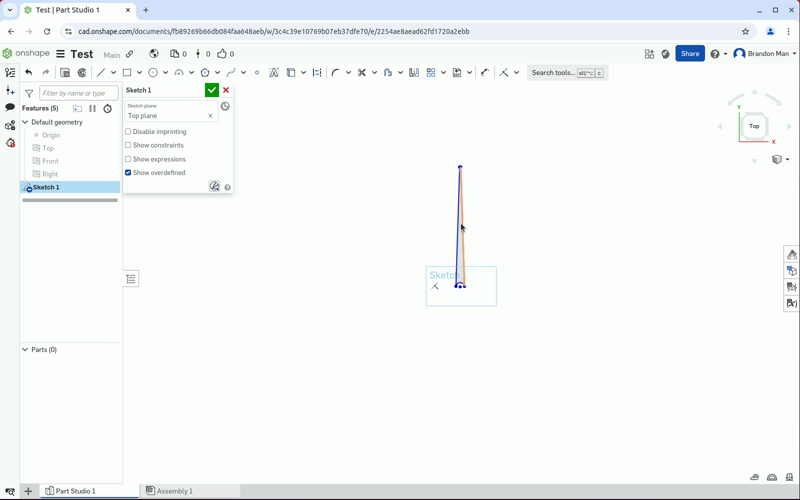
scroll(6)
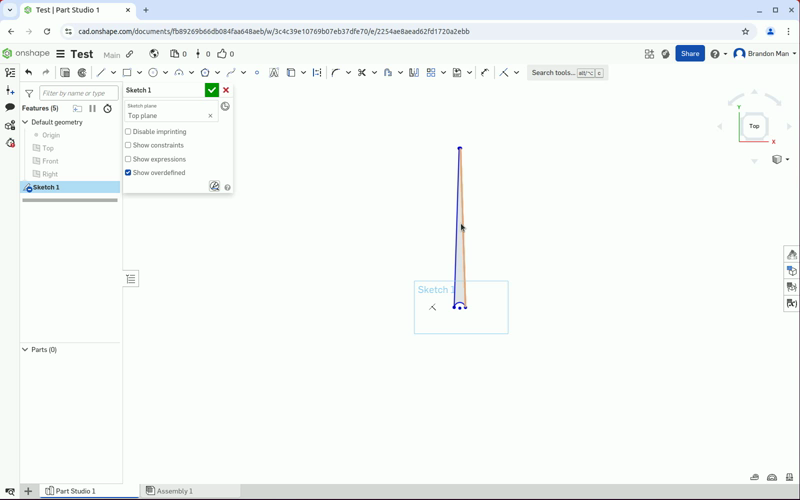
scroll(6)
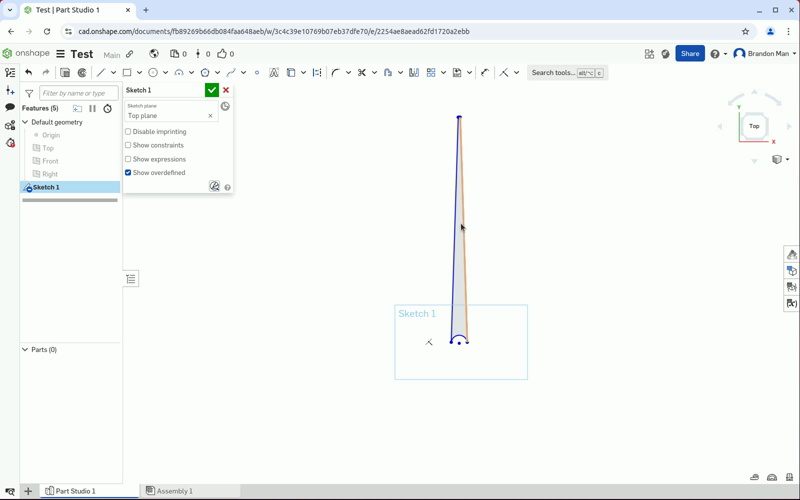
scroll(6)
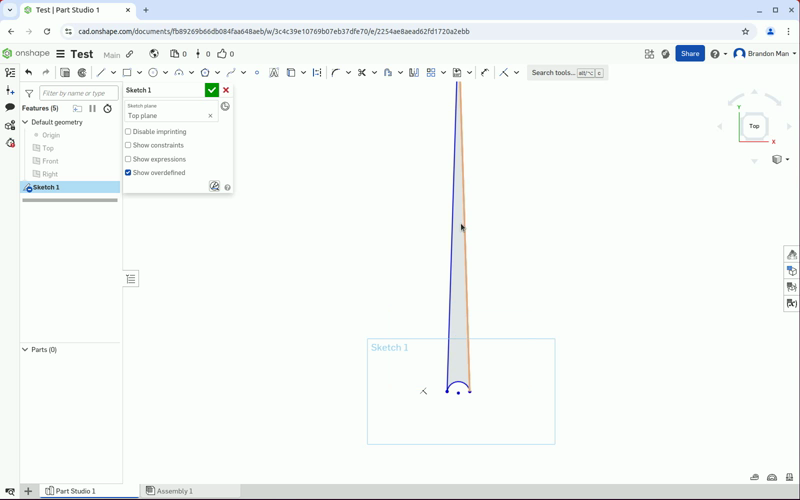
scroll(6)
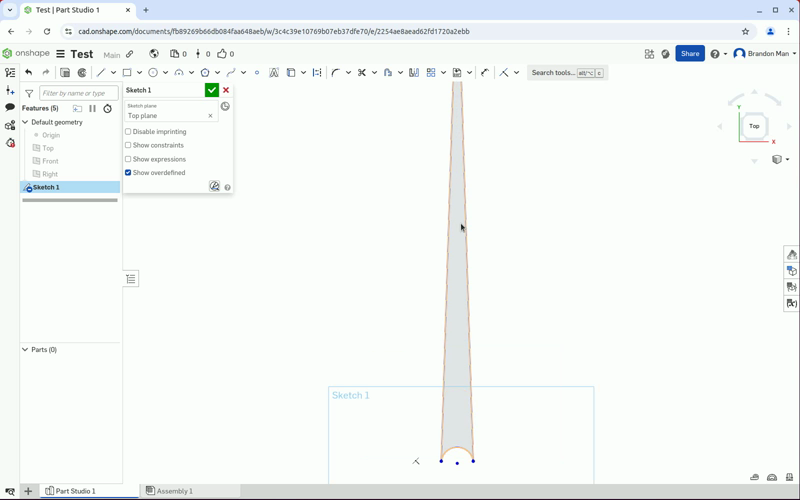
scroll(6)
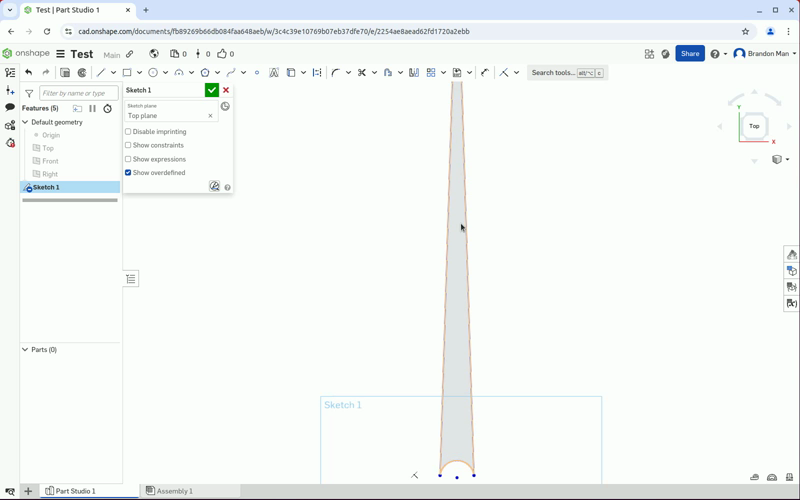
scroll(6)
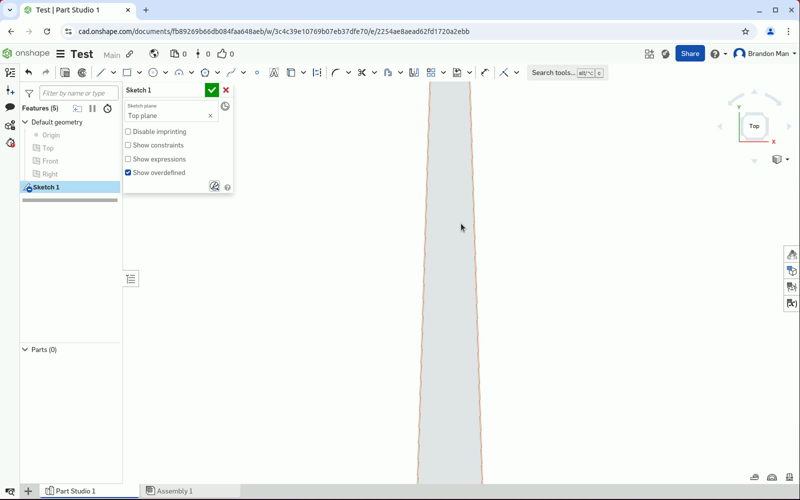
click(461, 223)
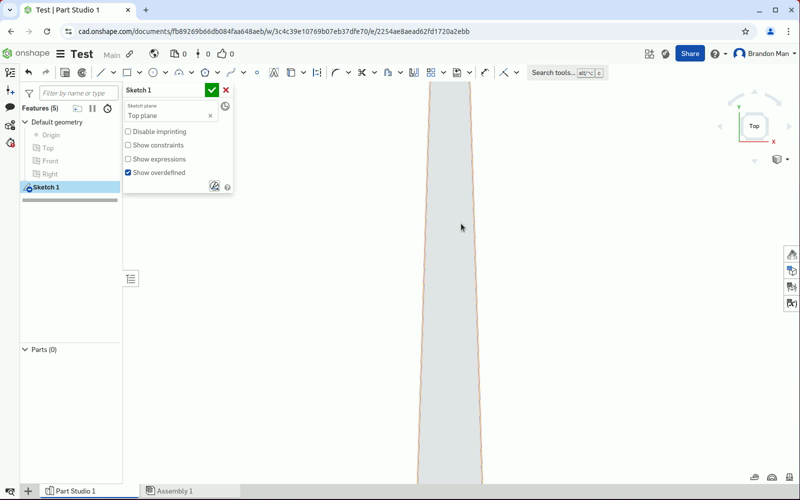
scroll(-6)
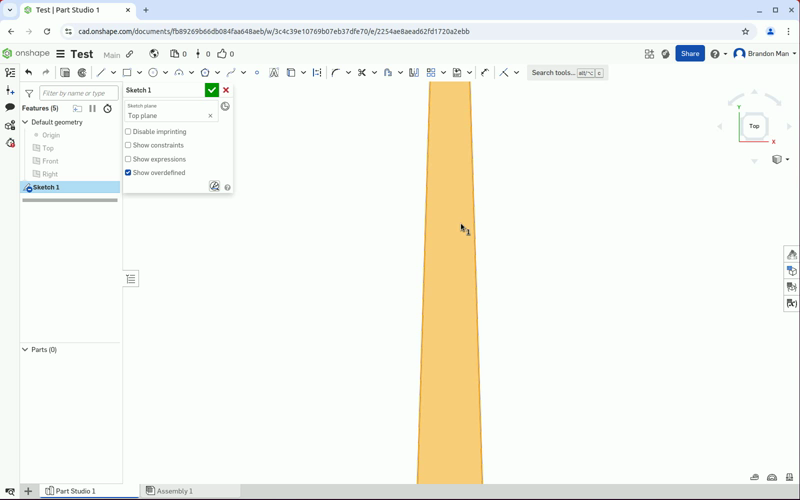
scroll(-6)
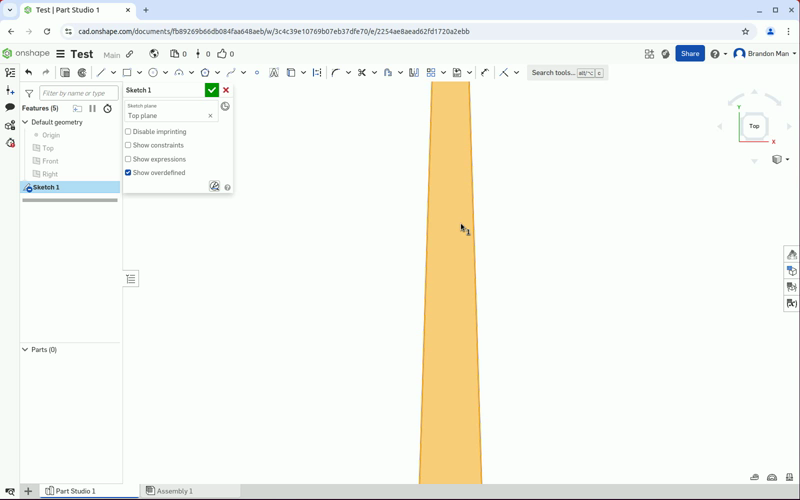
scroll(-6)
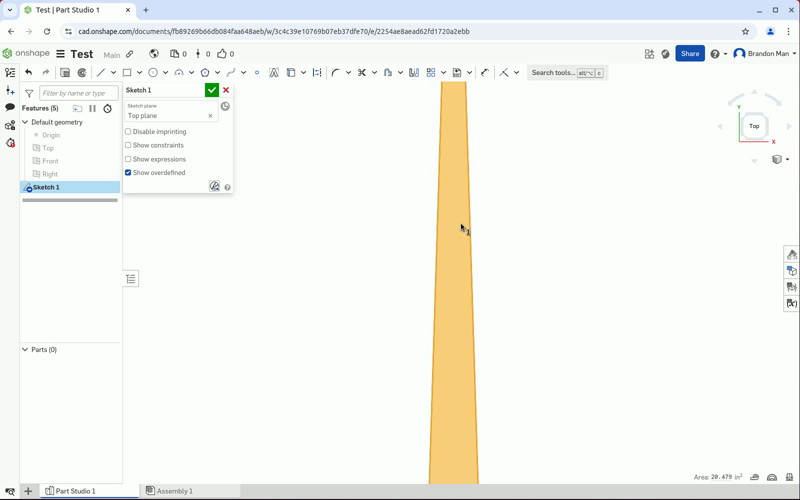
scroll(-6)
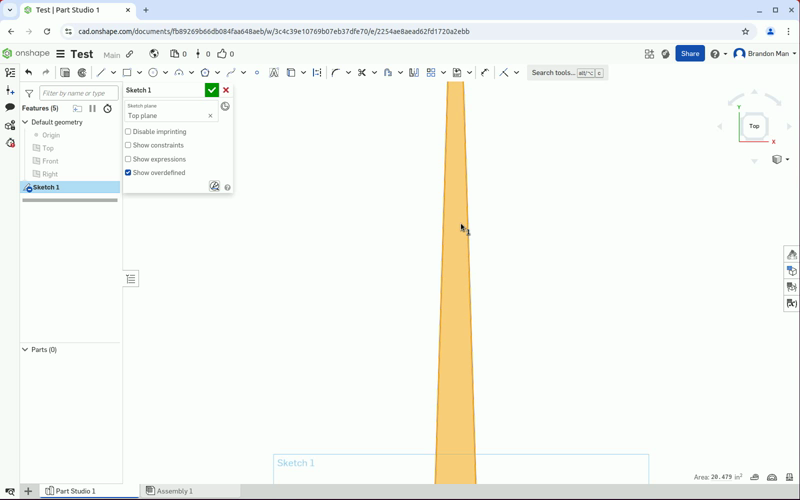
scroll(-6)
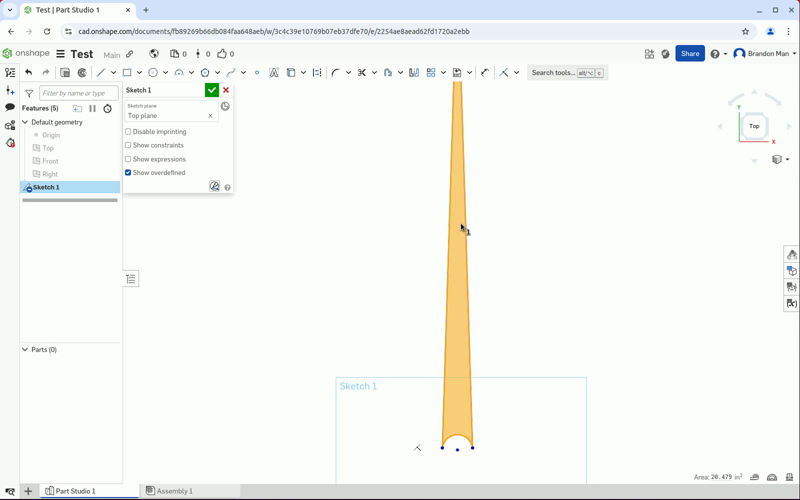
scroll(-6)
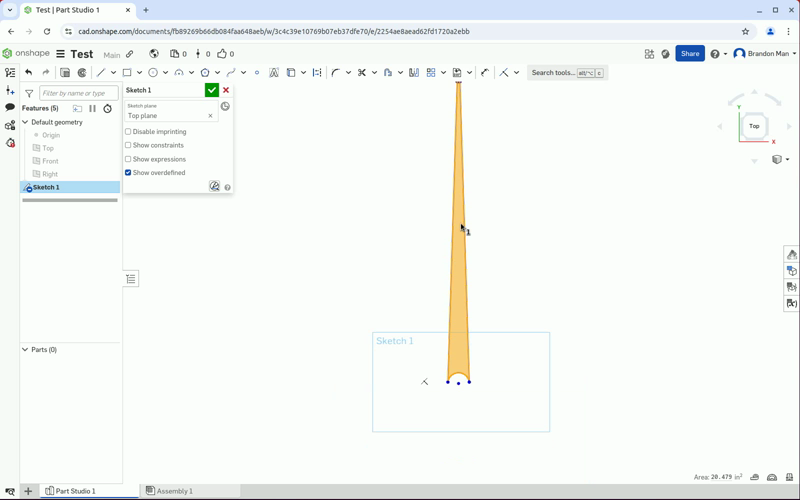
scroll(-6)
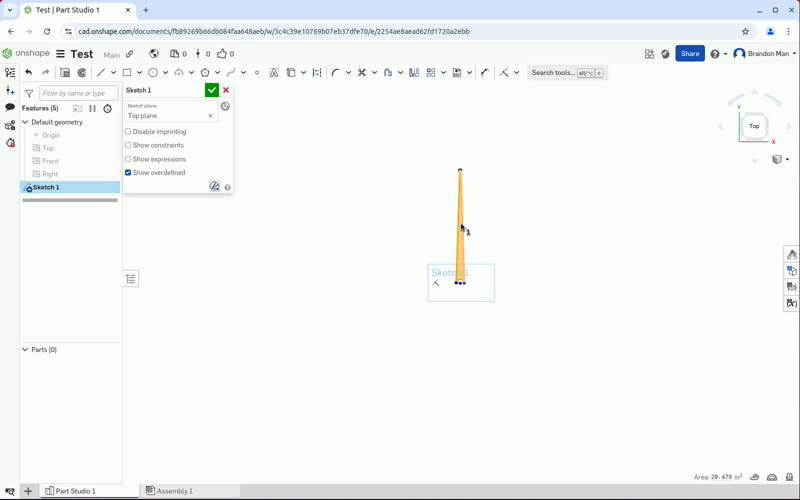
mouse_move(73, 352)
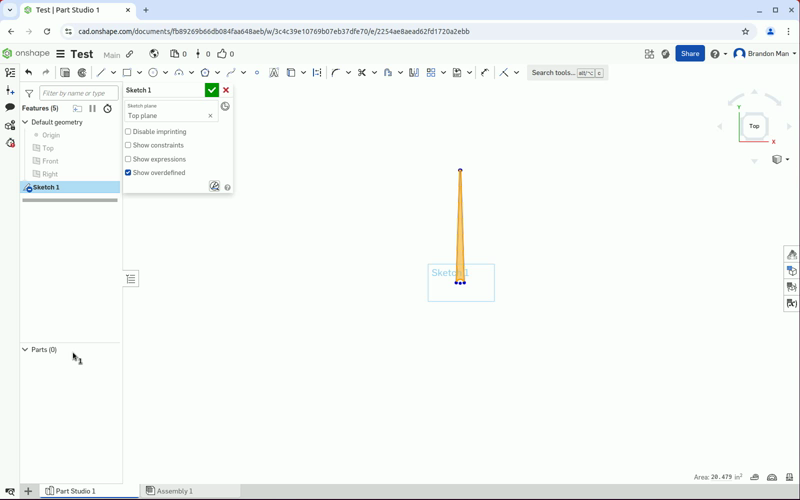
key(shift+y)
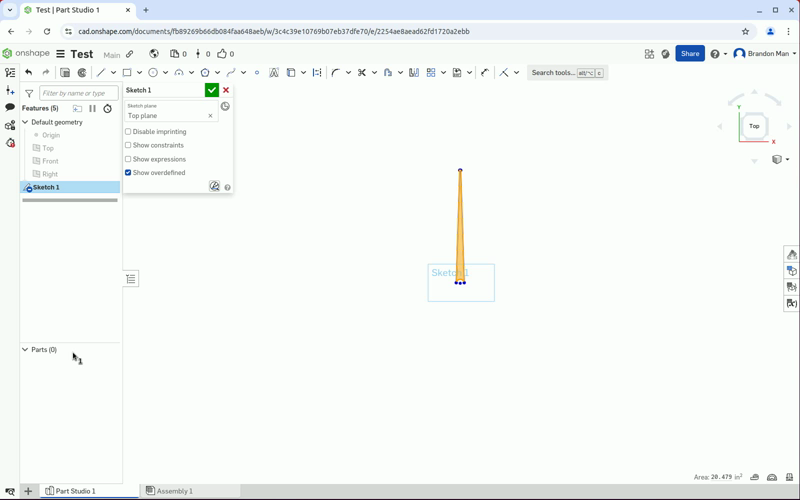
key(shift+e)
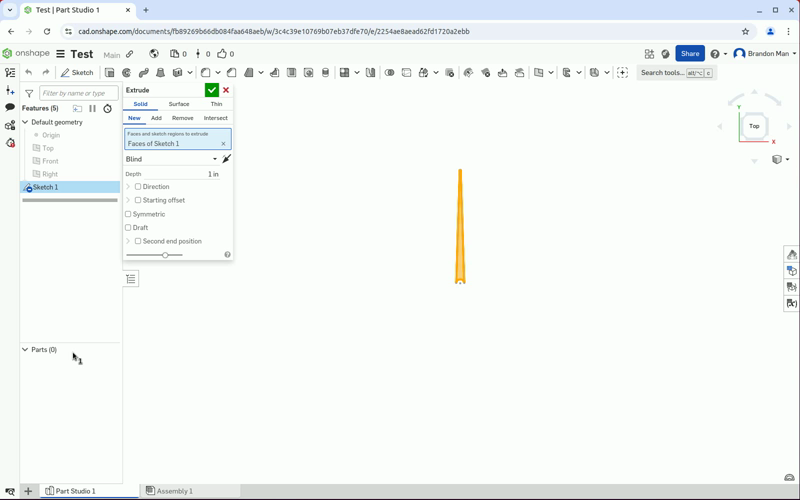
mouse_move(143, 106)
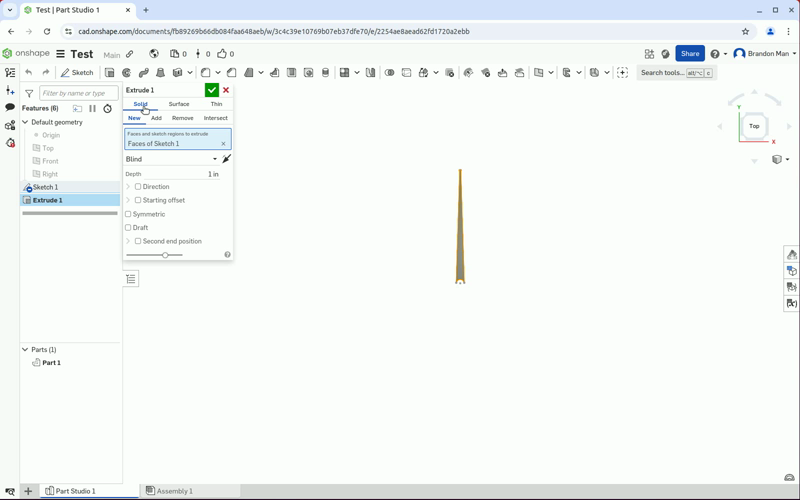
click(143, 106)
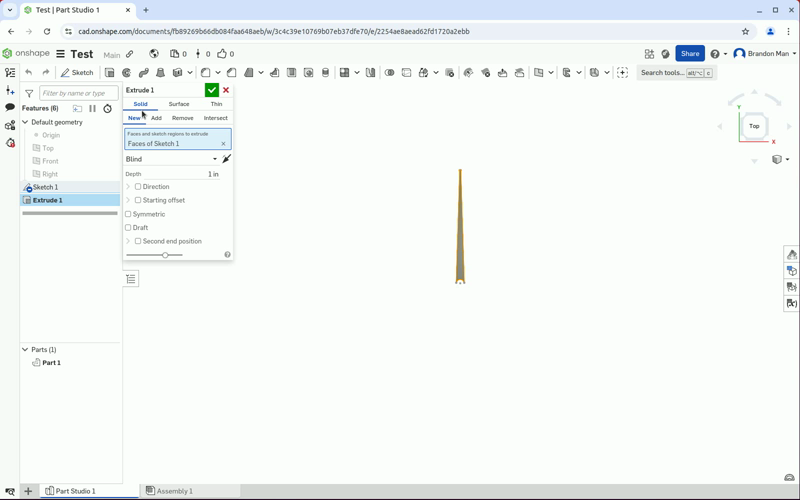
mouse_move(137, 120)
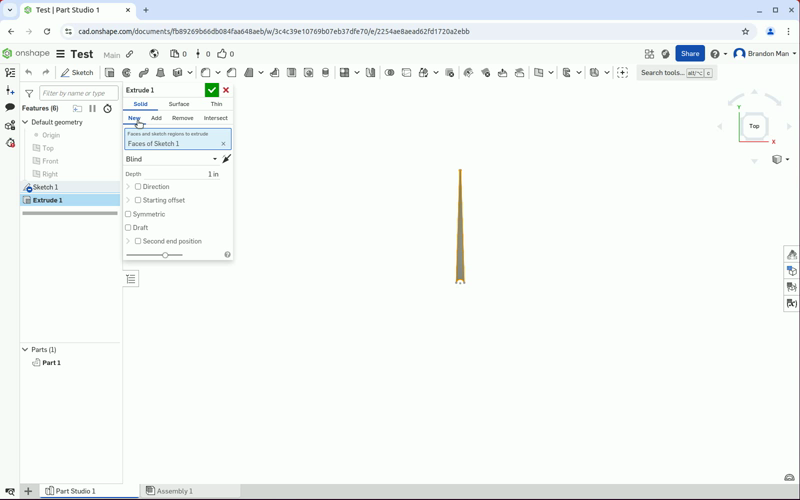
click(137, 120)
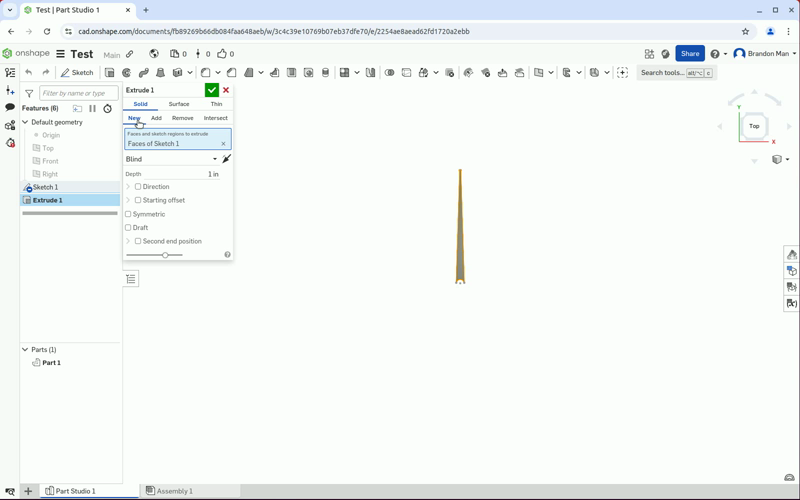
key(tab, 4)
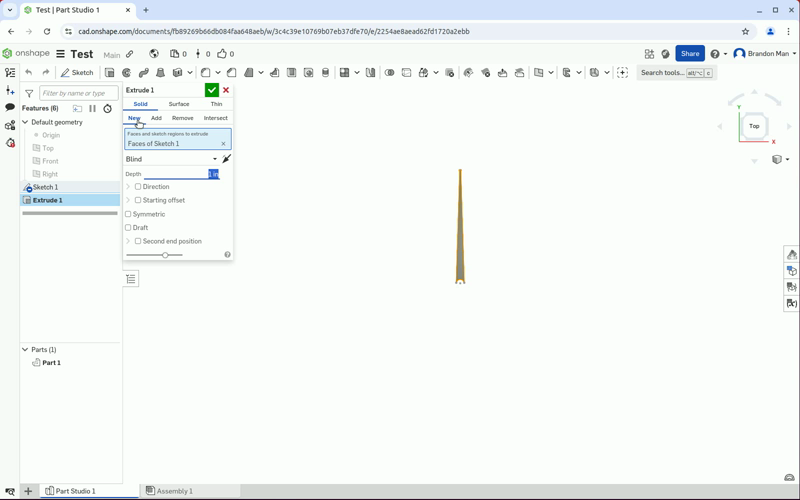
text(0.241)
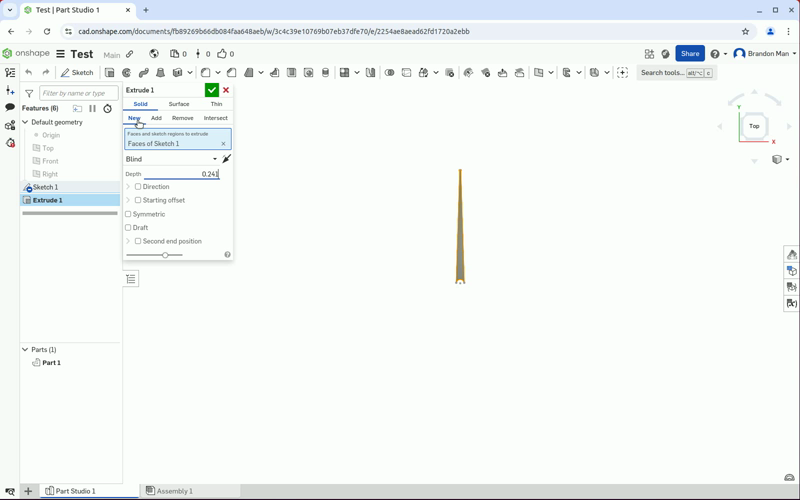
key(enter)
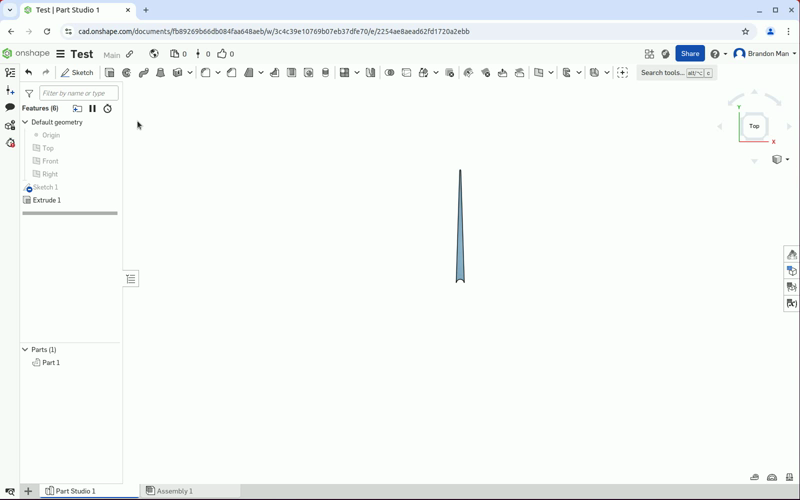
key(shift+h)
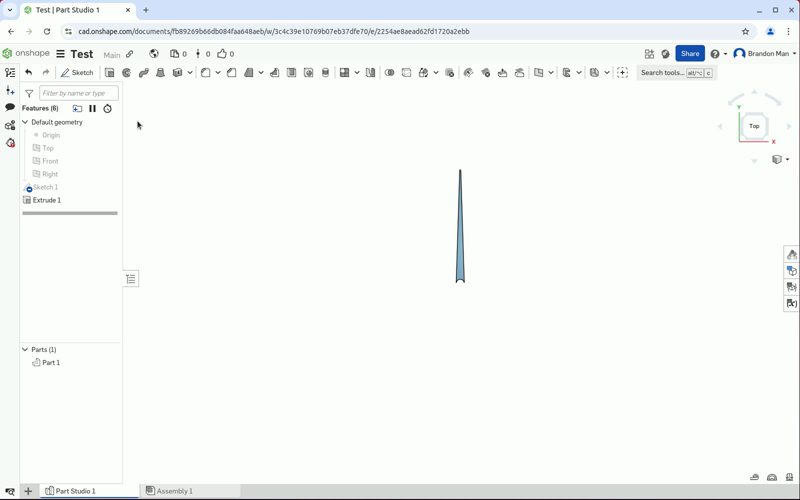
key(shift+h)
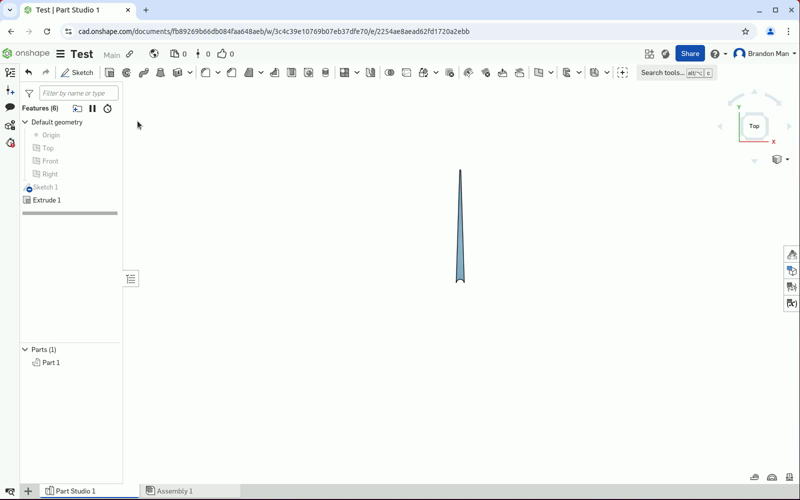
mouse_move(73, 189)
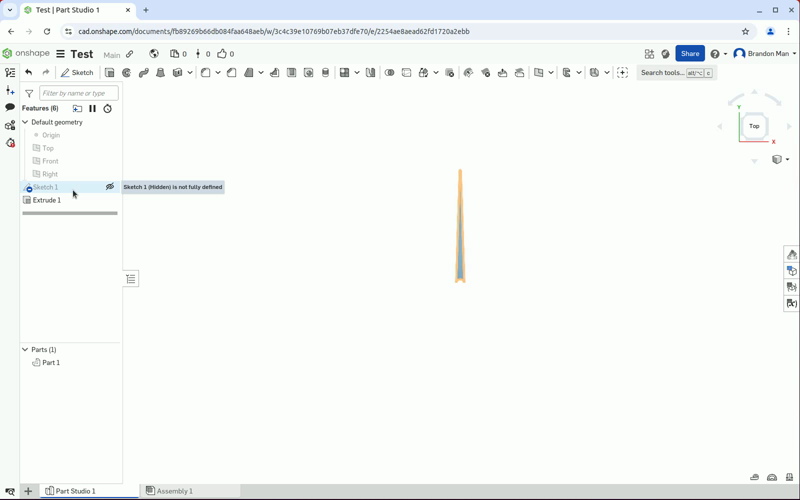
click(73, 189)
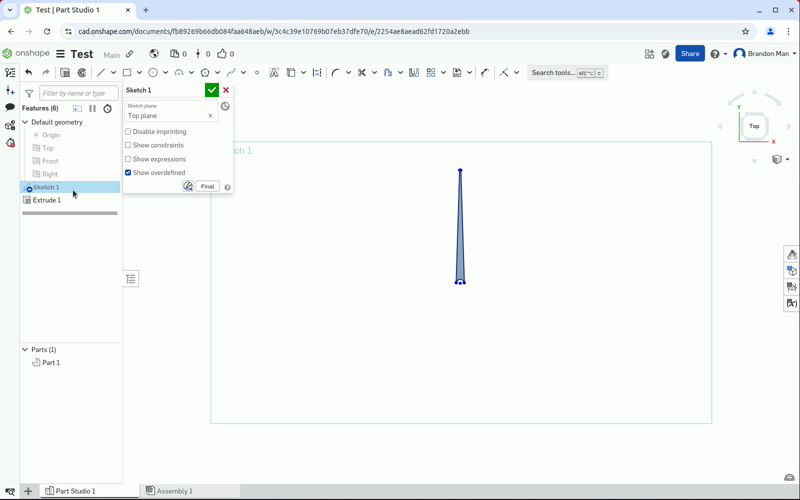
mouse_move(229, 92)
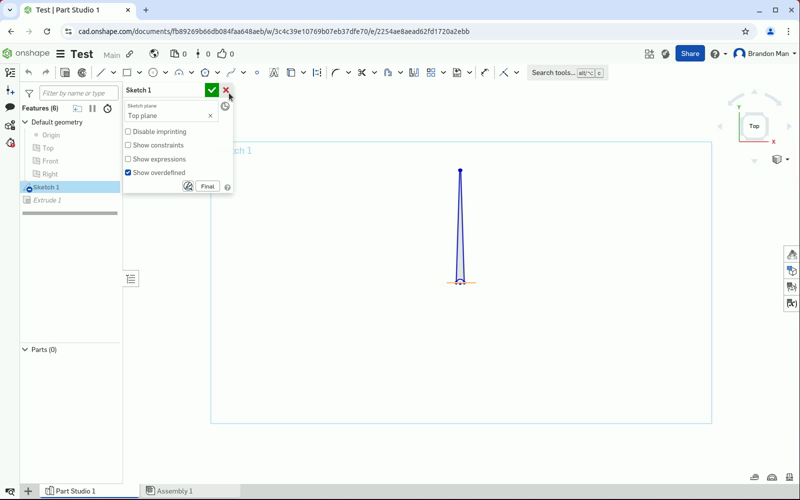
click(229, 92)
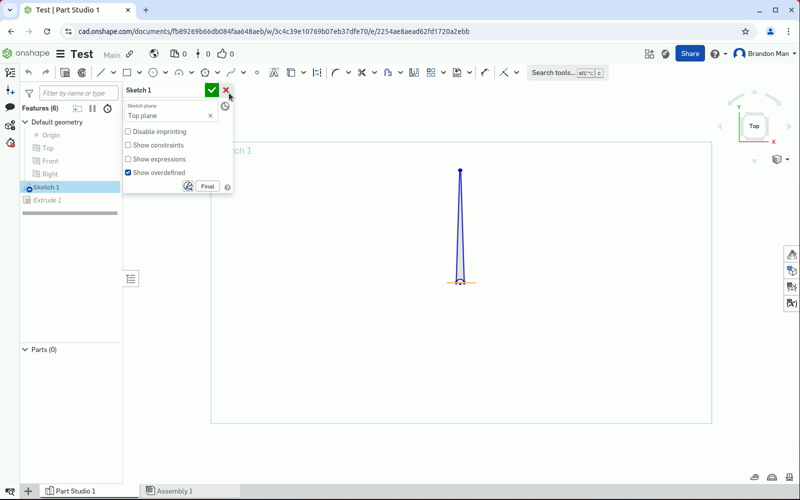
key(shift+s)
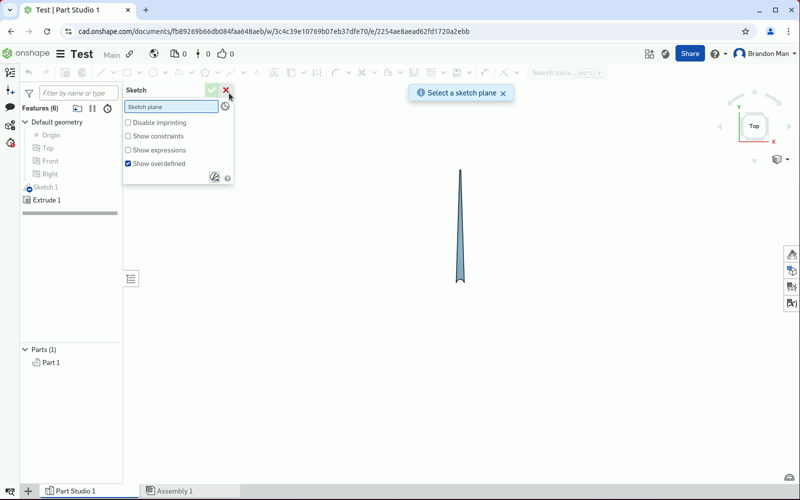
mouse_move(73, 150)
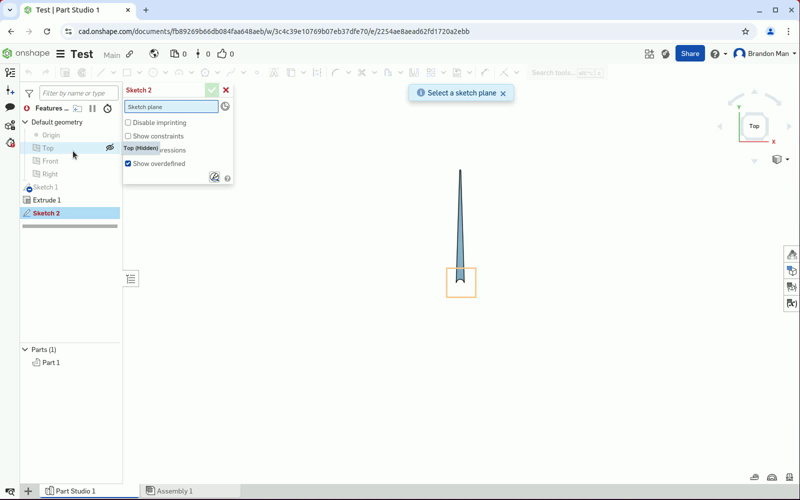
click(73, 150)
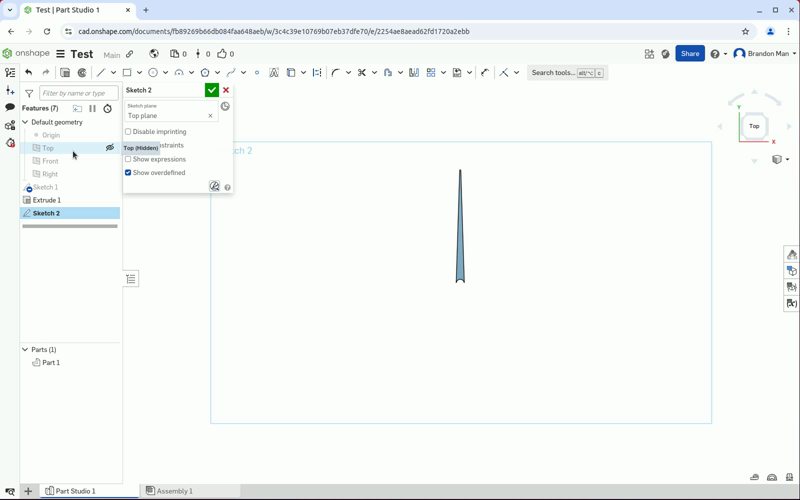
mouse_move(73, 352)
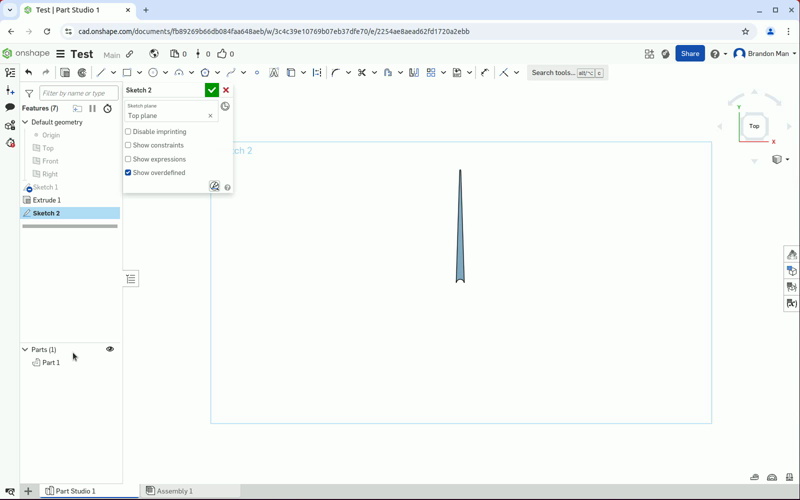
key(y)
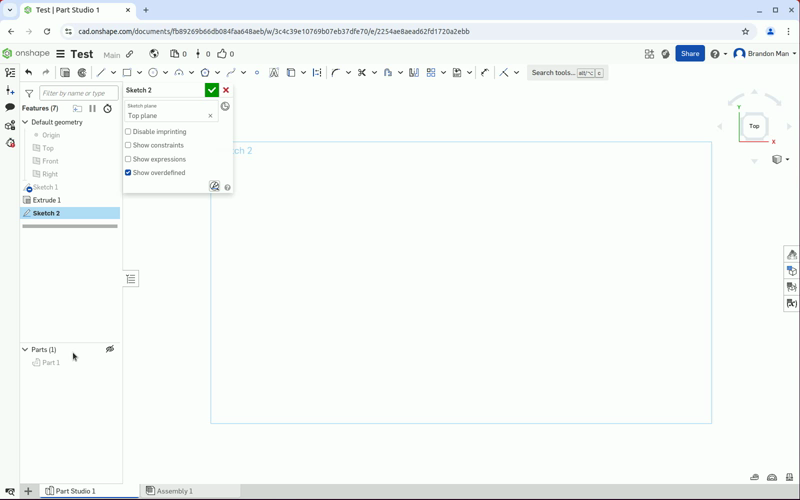
key(a)
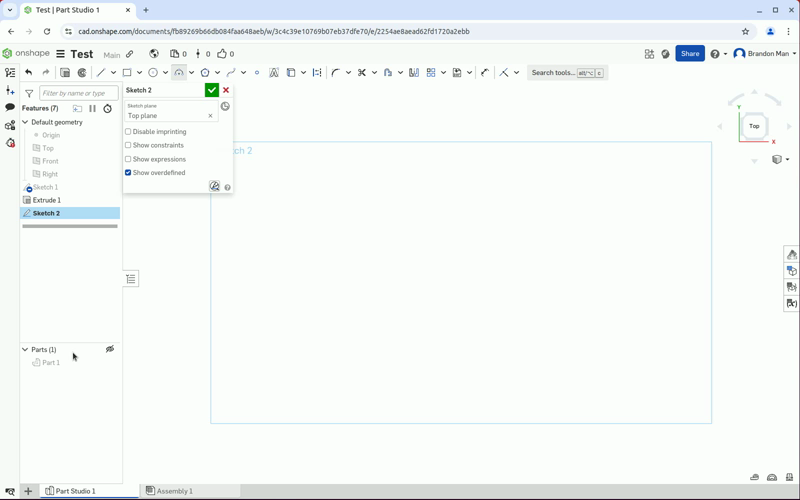
key_down(shift)
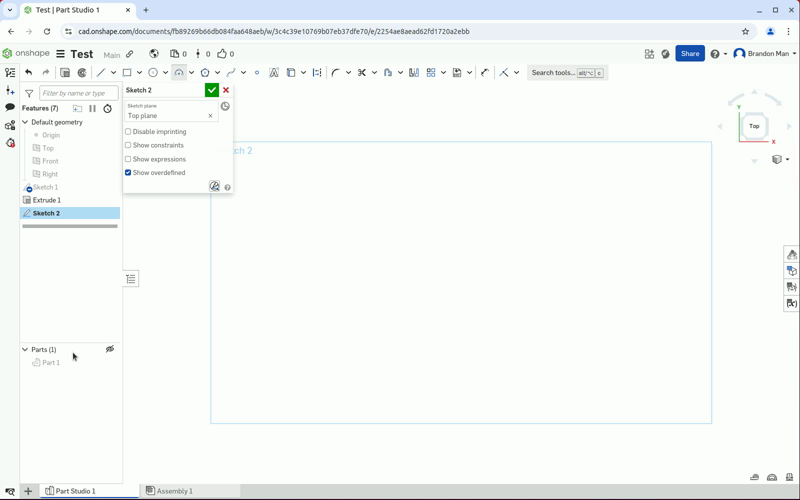
mouse_move(456, 282)
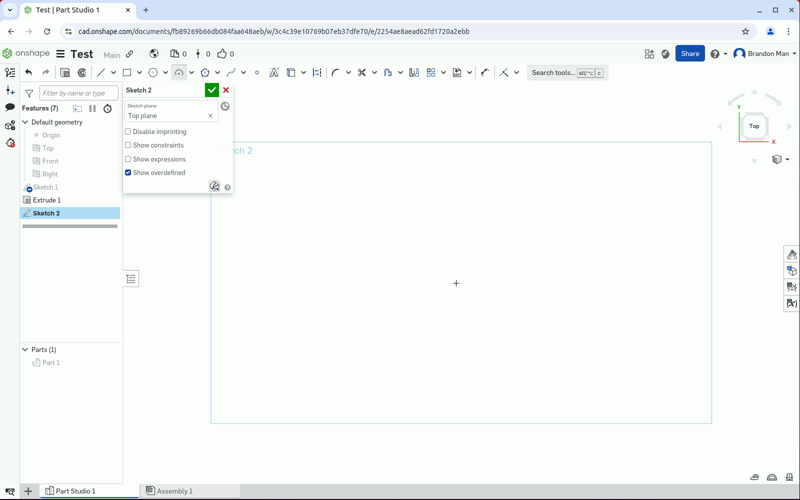
click(456, 282)
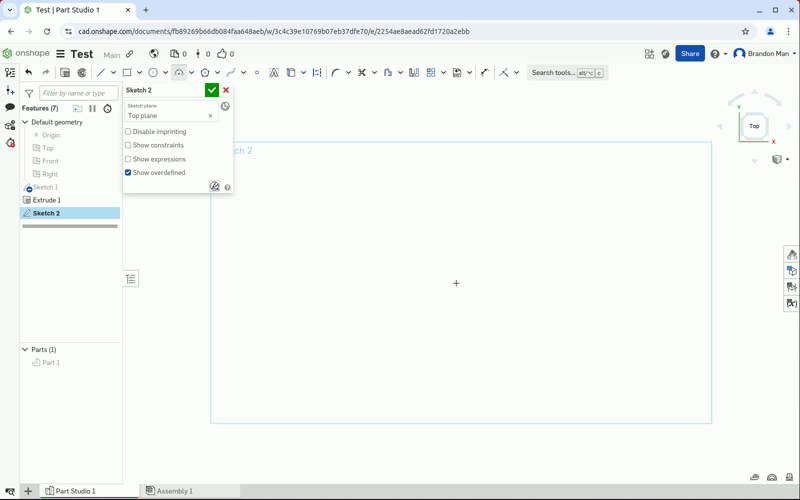
key_up(shift)
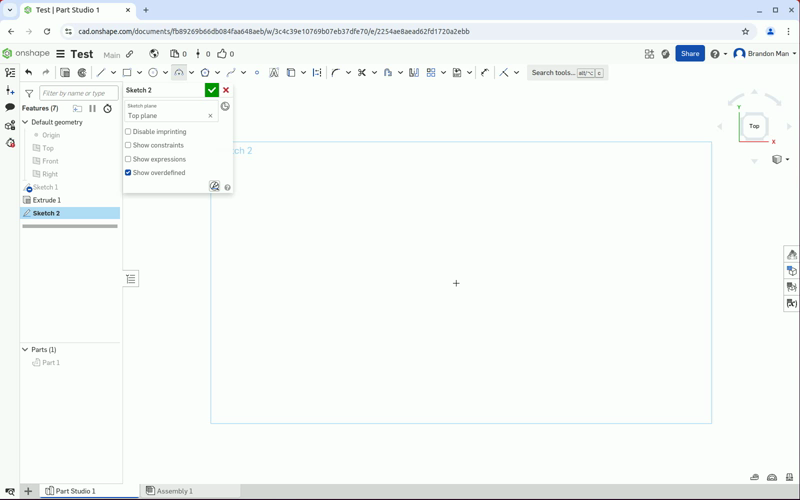
key_down(shift)
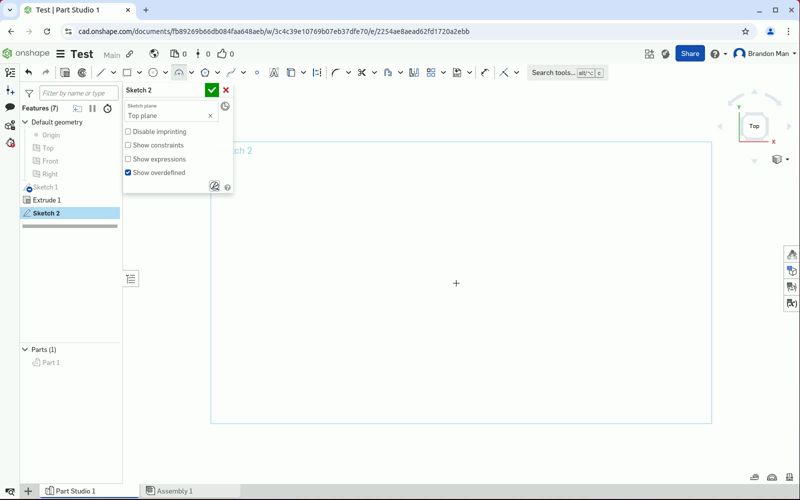
mouse_move(456, 282)
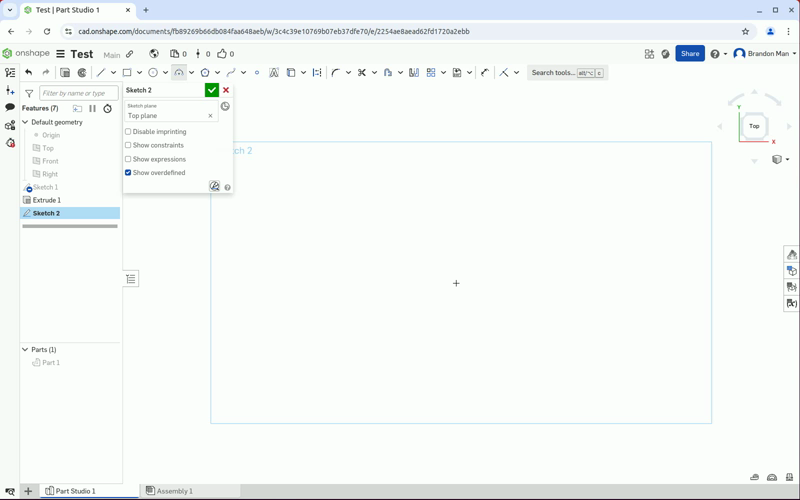
scroll(6)
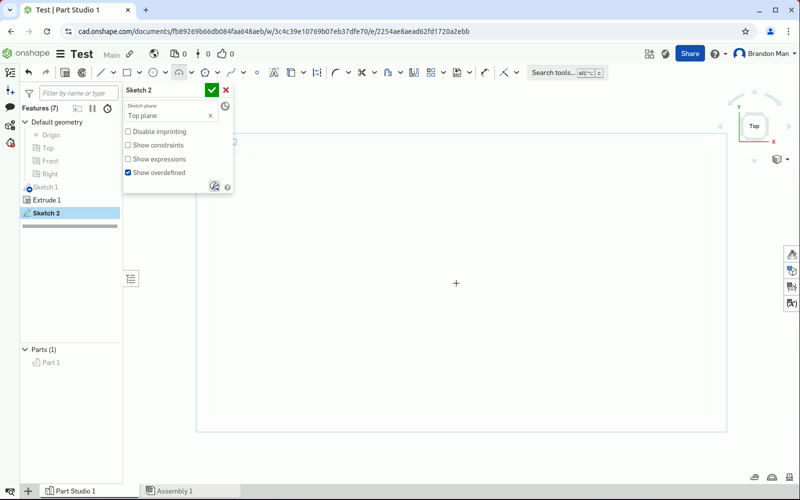
scroll(6)
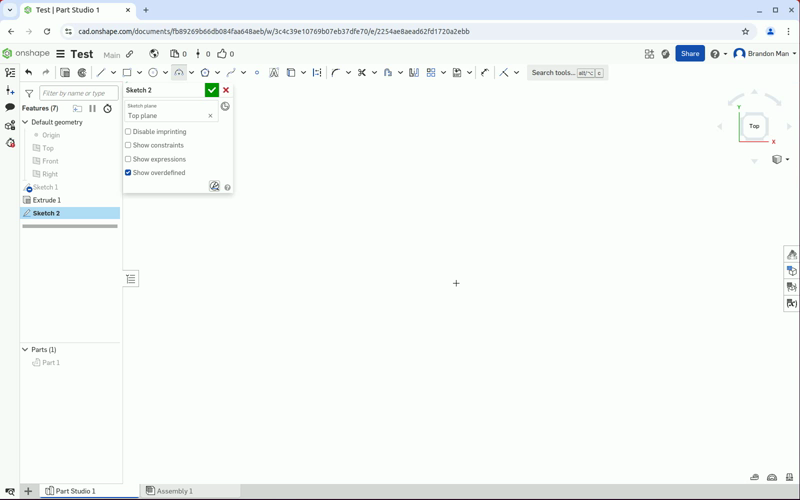
scroll(6)
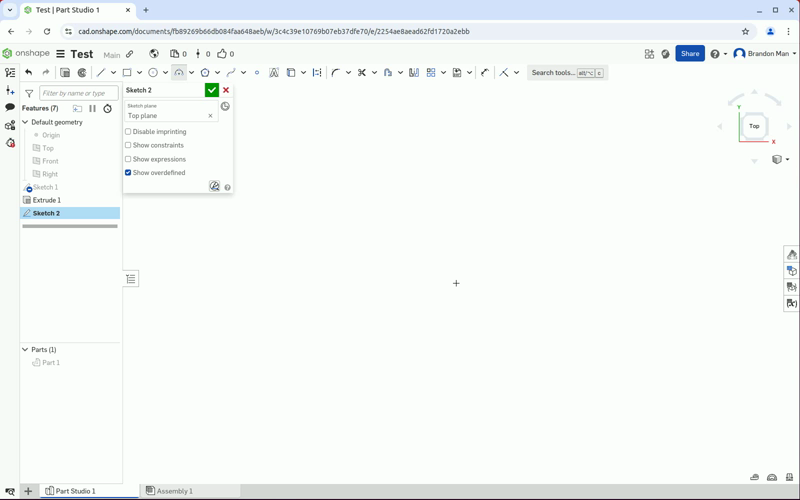
scroll(6)
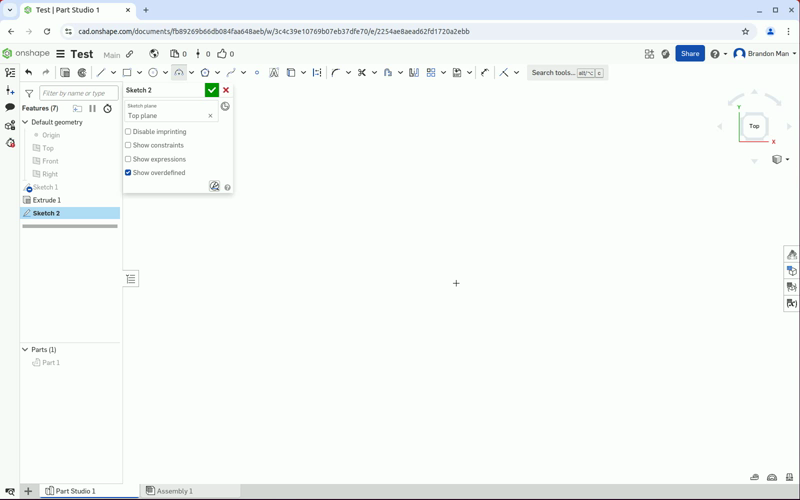
scroll(6)
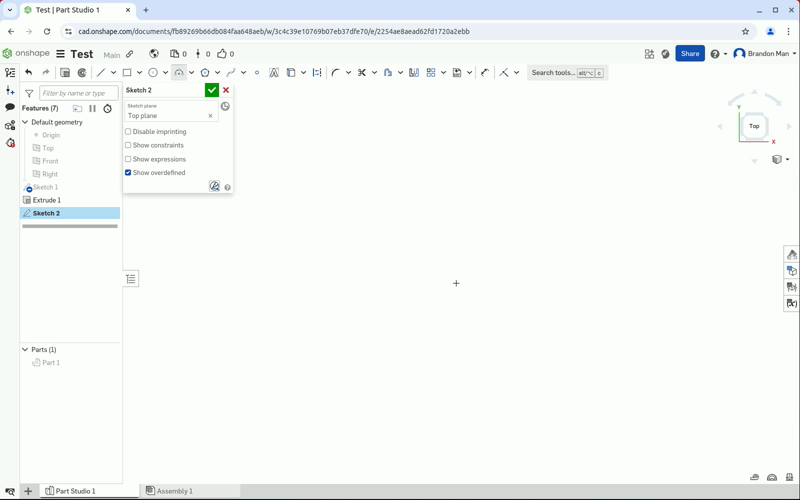
scroll(6)
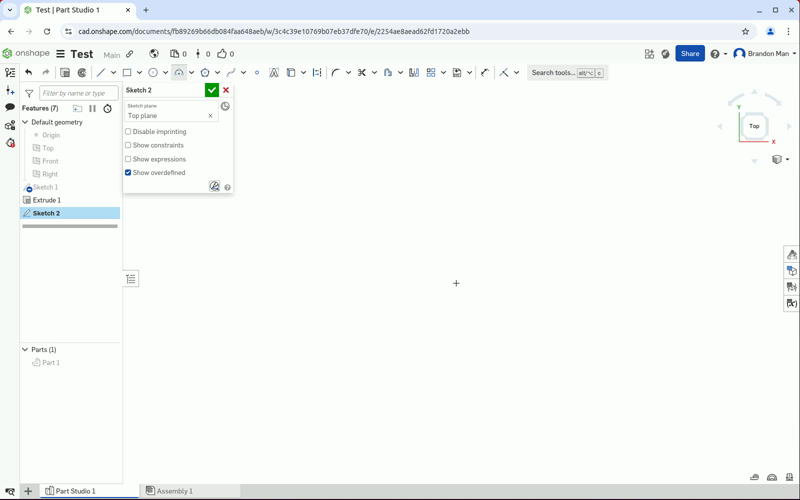
scroll(6)
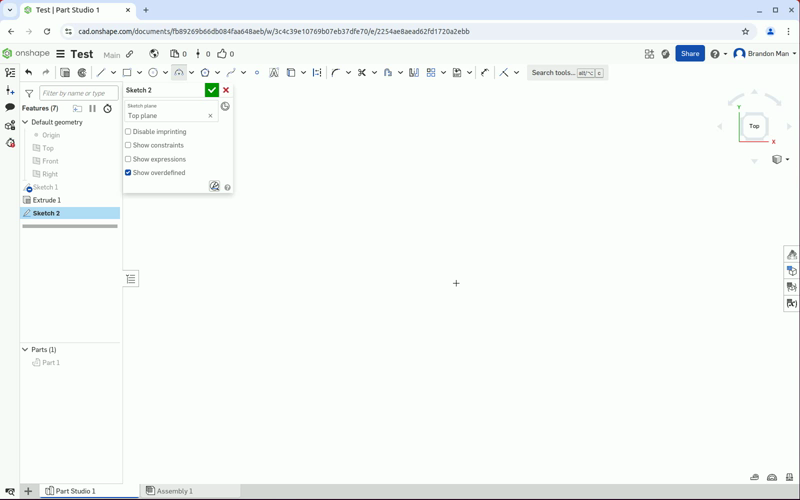
click(456, 282)
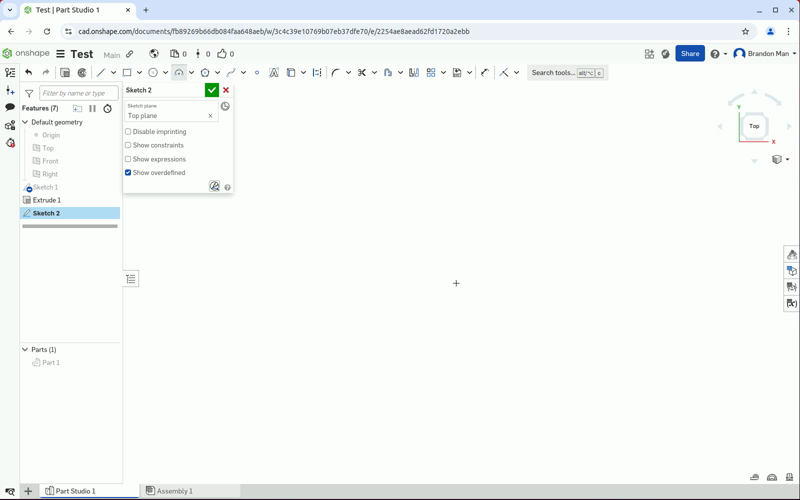
scroll(-6)
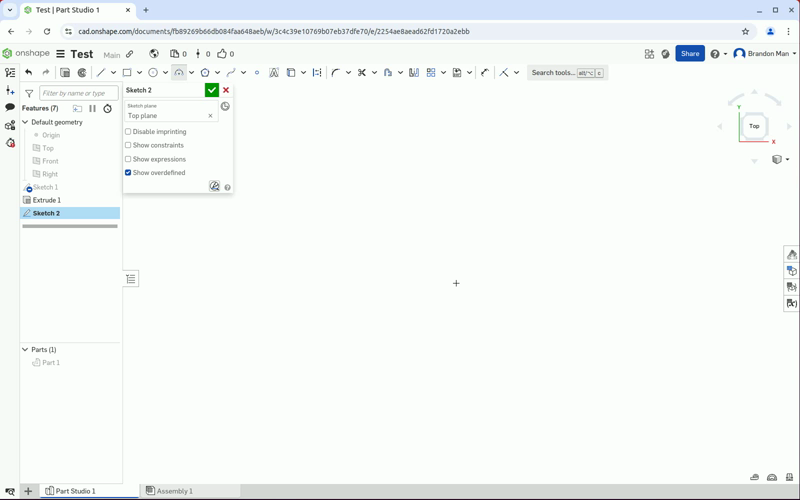
scroll(-6)
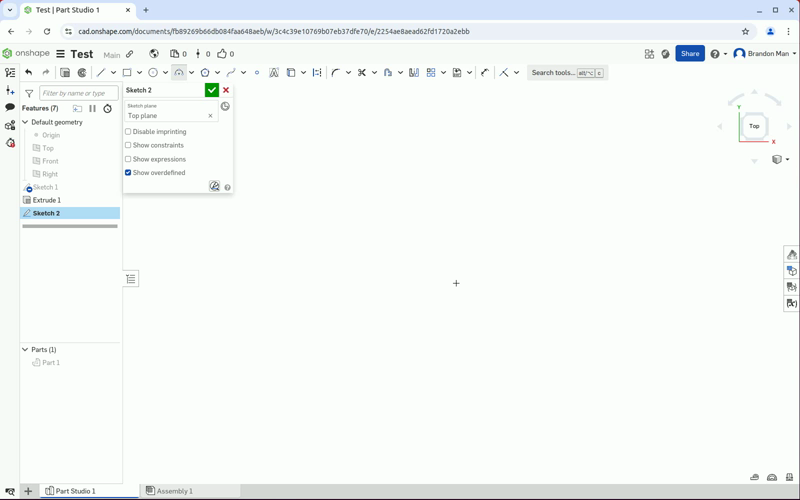
scroll(-6)
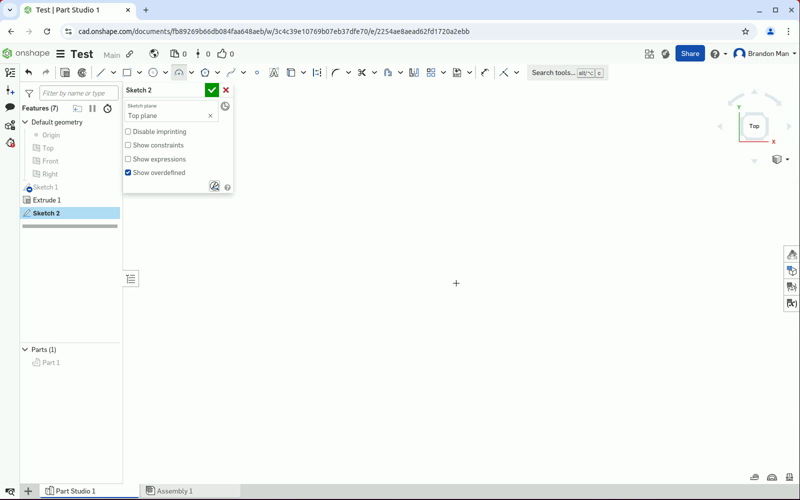
scroll(-6)
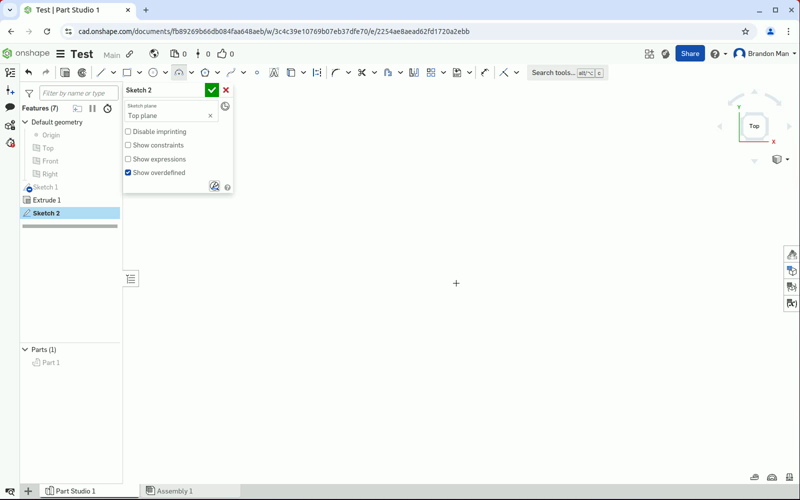
scroll(-6)
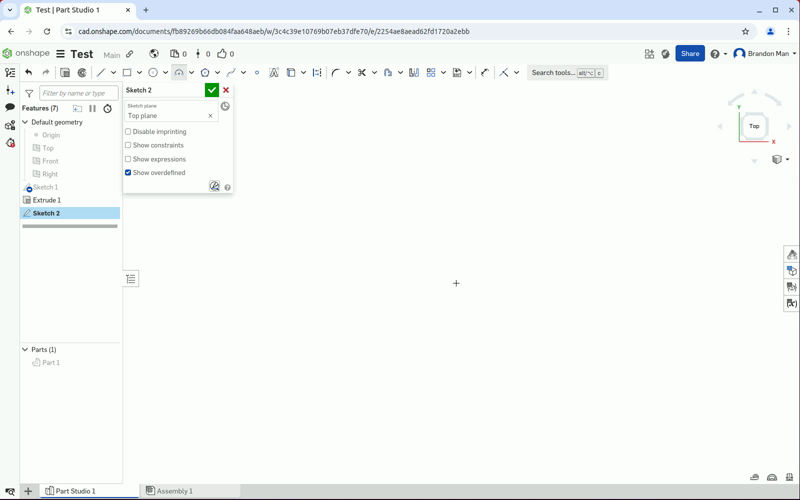
scroll(-6)
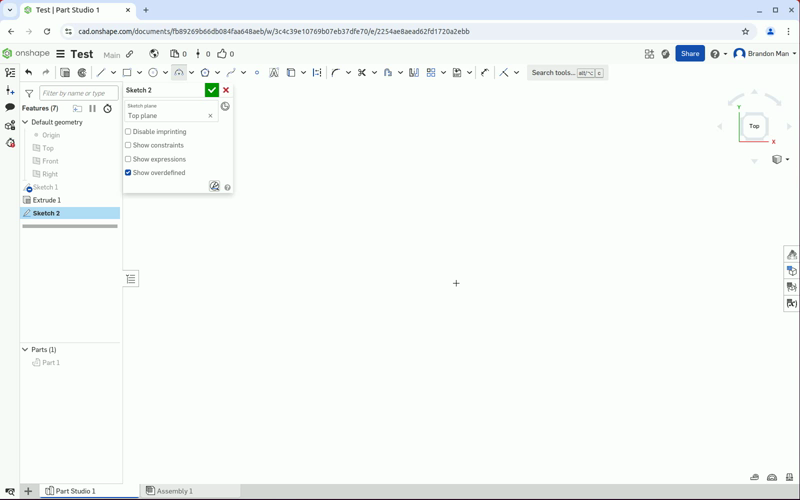
scroll(-6)
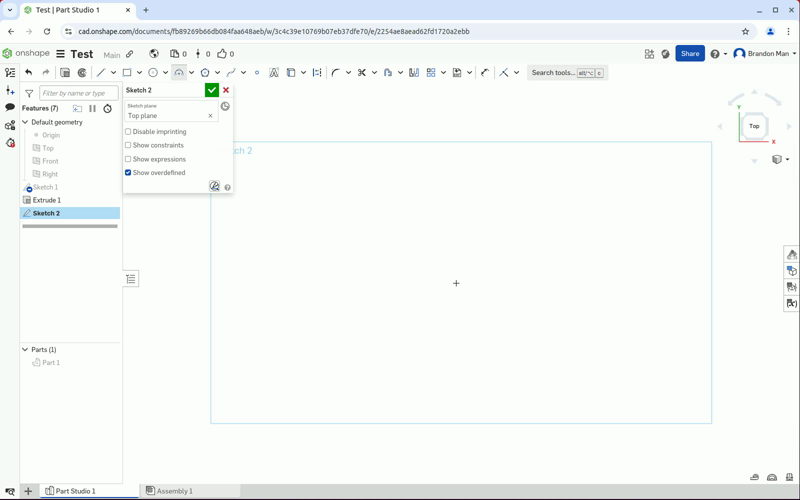
mouse_move(464, 282)
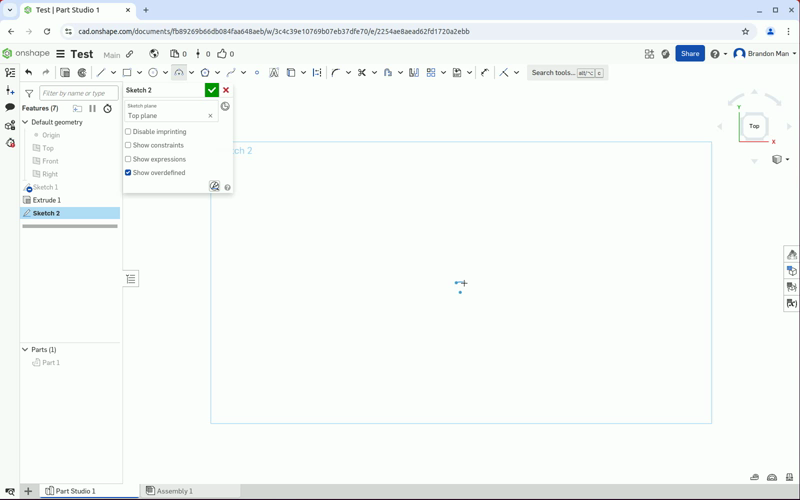
scroll(6)
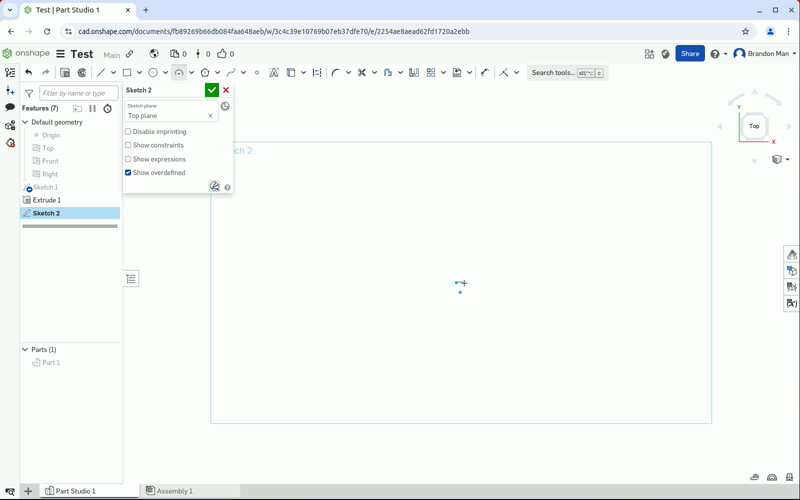
scroll(6)
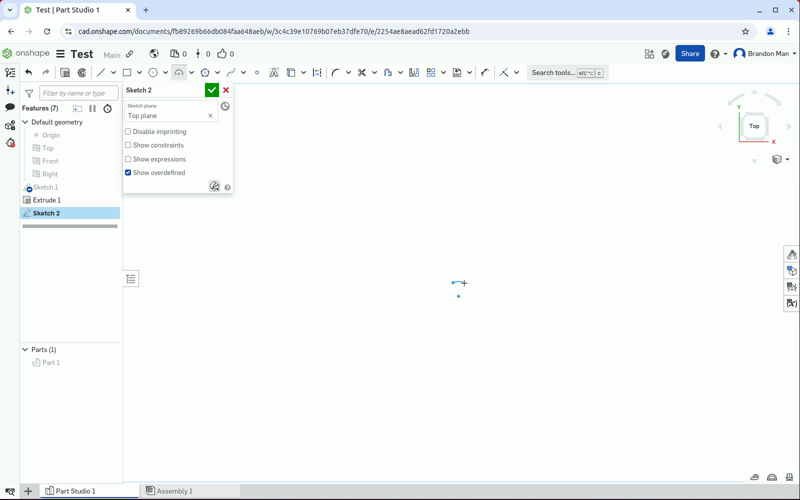
scroll(6)
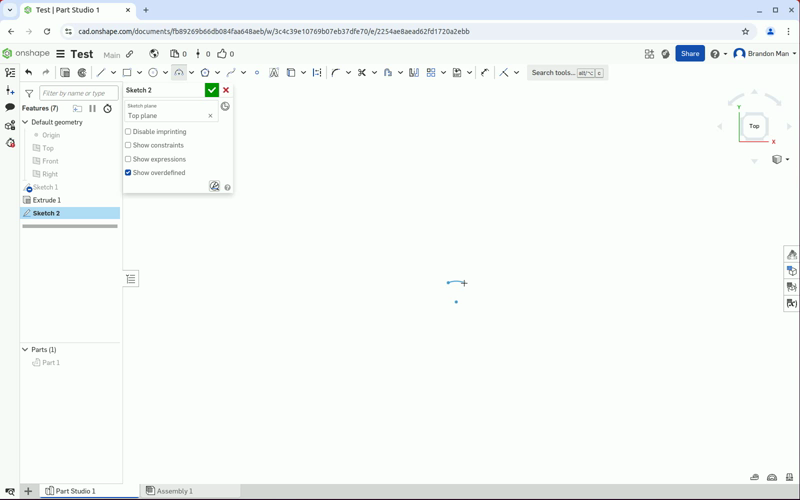
scroll(6)
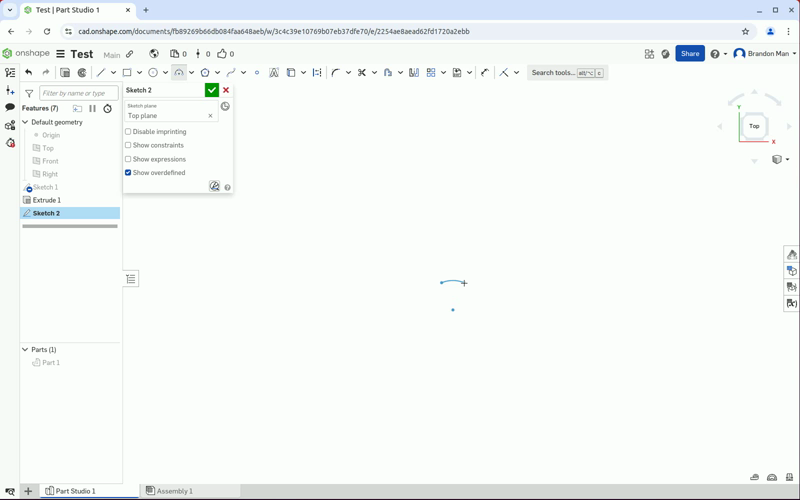
scroll(6)
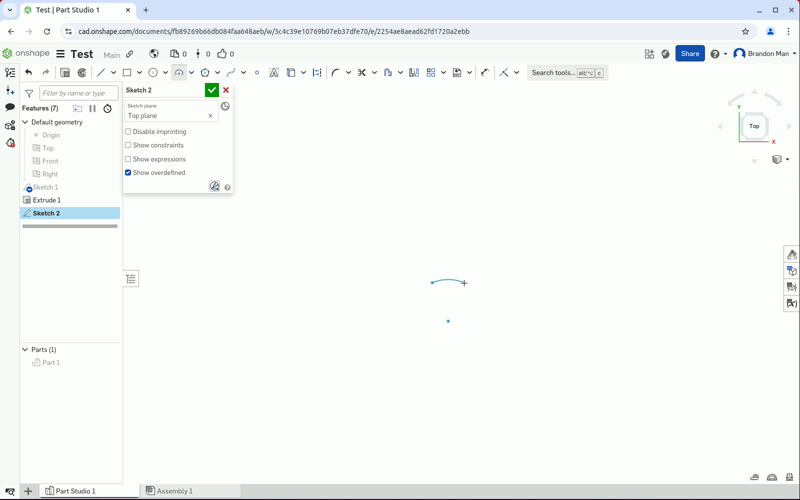
scroll(6)
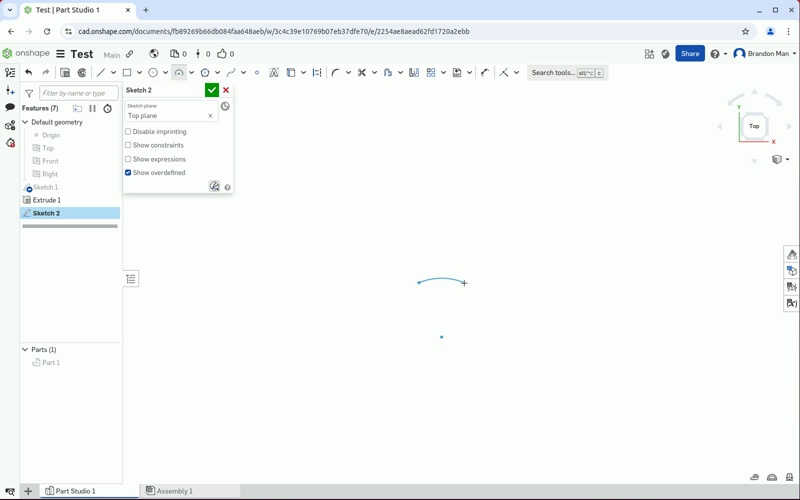
scroll(6)
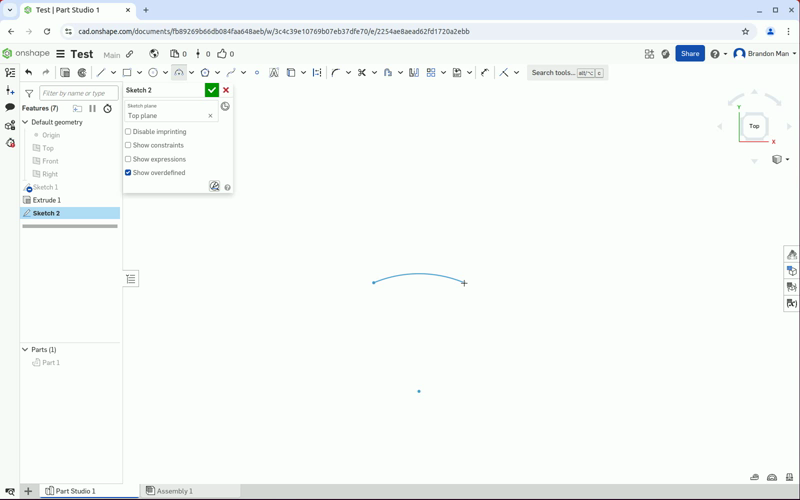
click(464, 282)
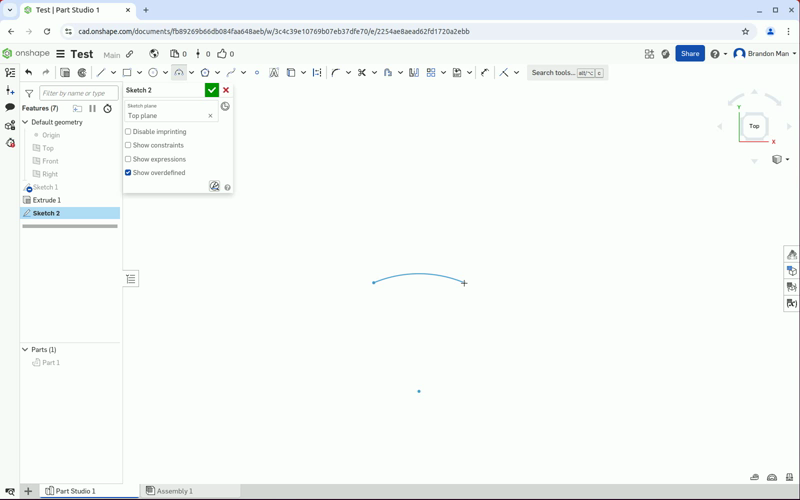
scroll(-6)
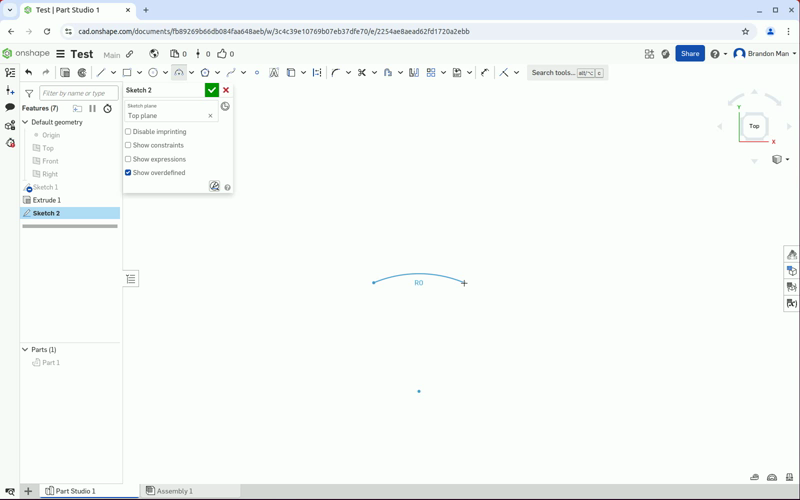
scroll(-6)
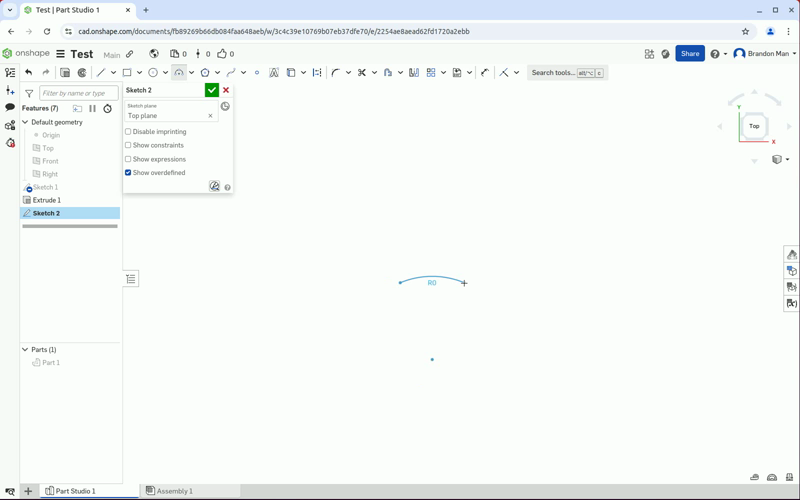
scroll(-6)
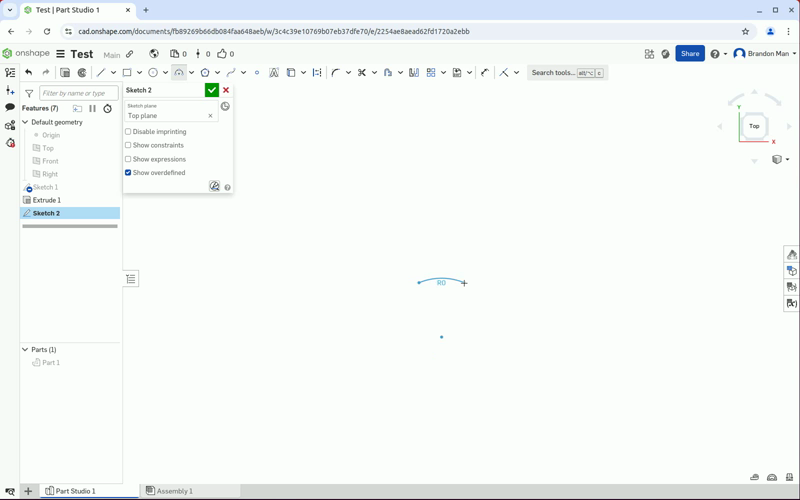
scroll(-6)
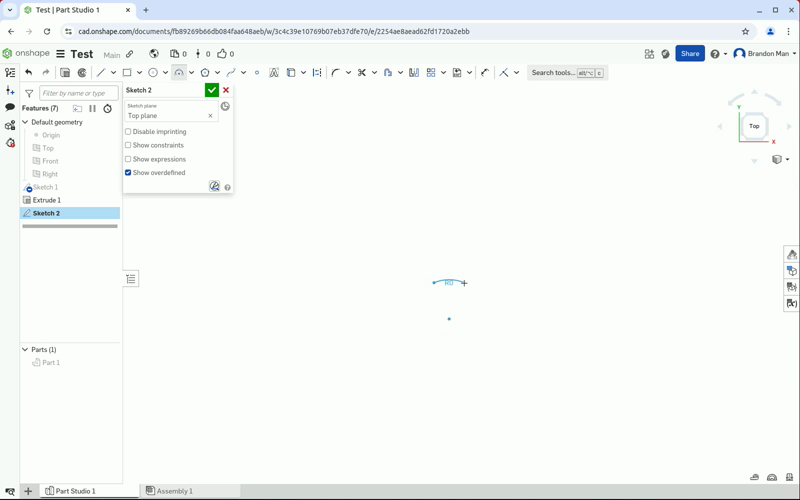
scroll(-6)
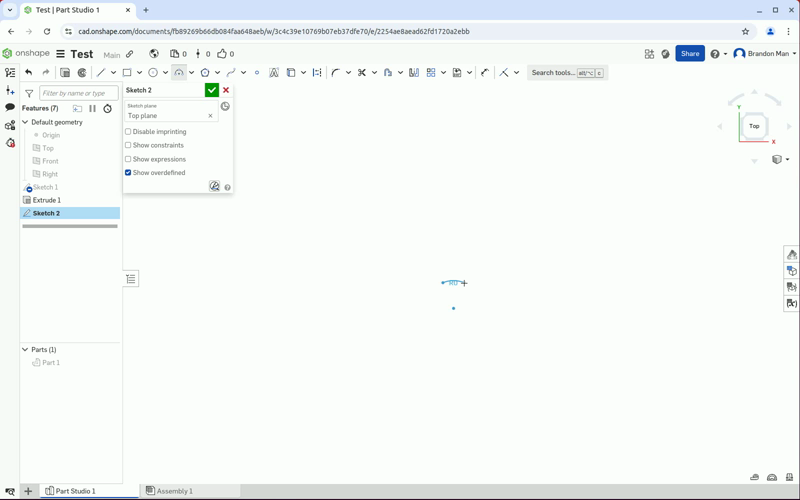
scroll(-6)
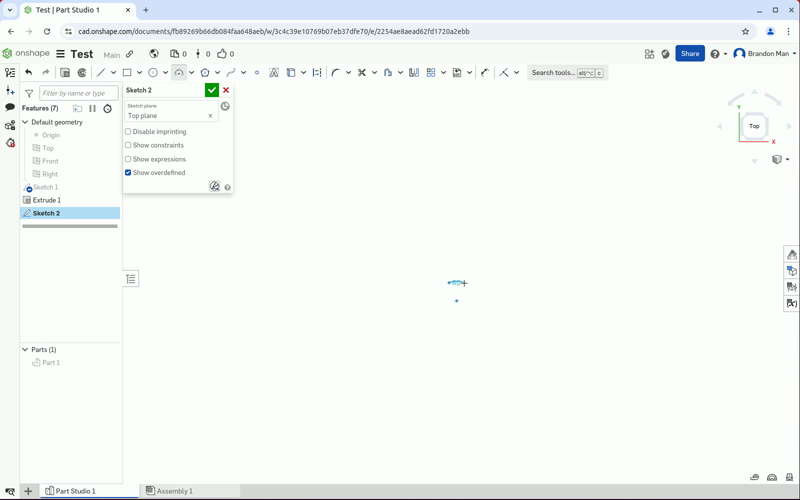
scroll(-6)
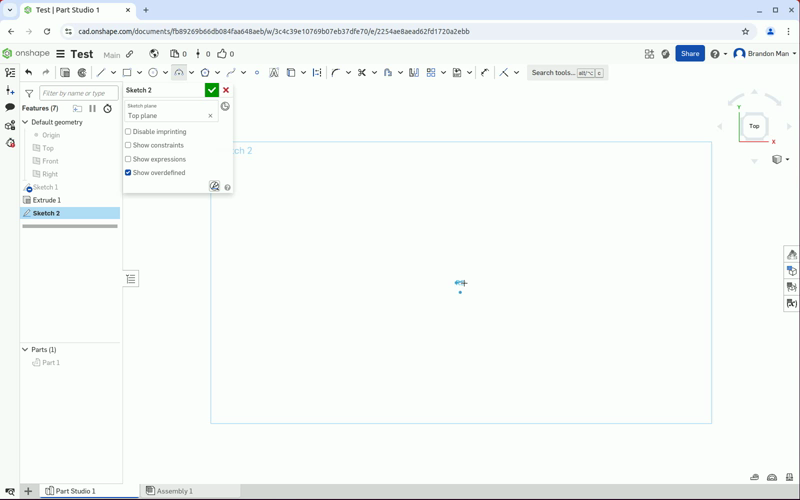
key_up(shift)
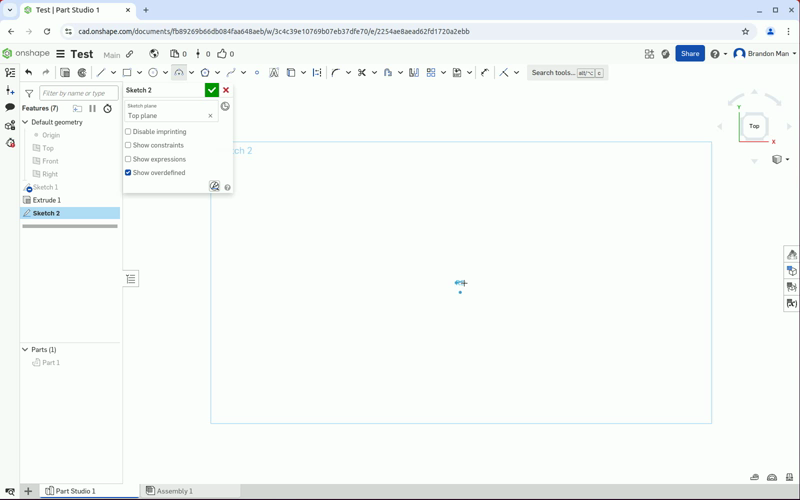
key(esc)
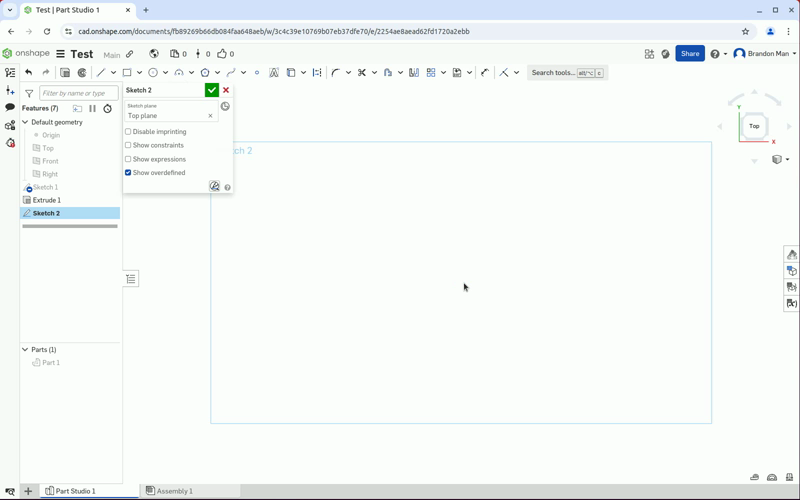
key(l)
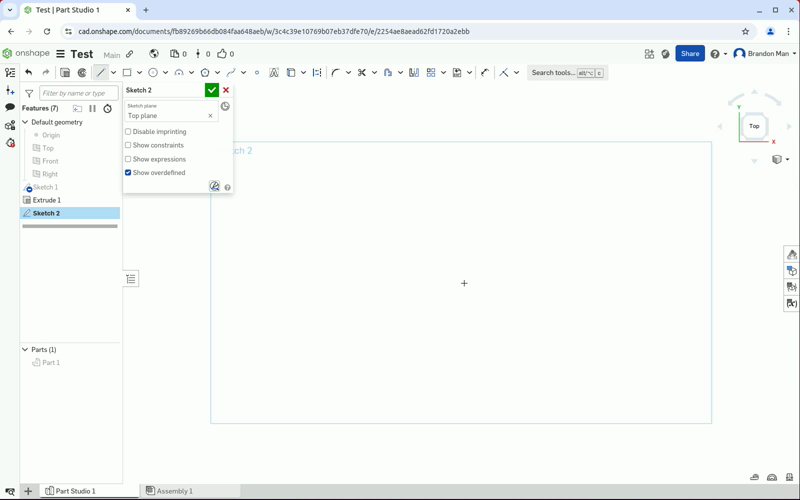
mouse_move(456, 282)
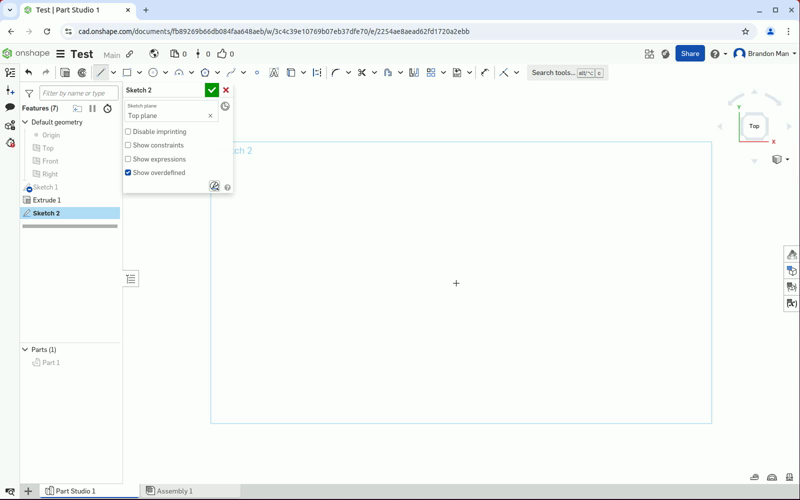
scroll(6)
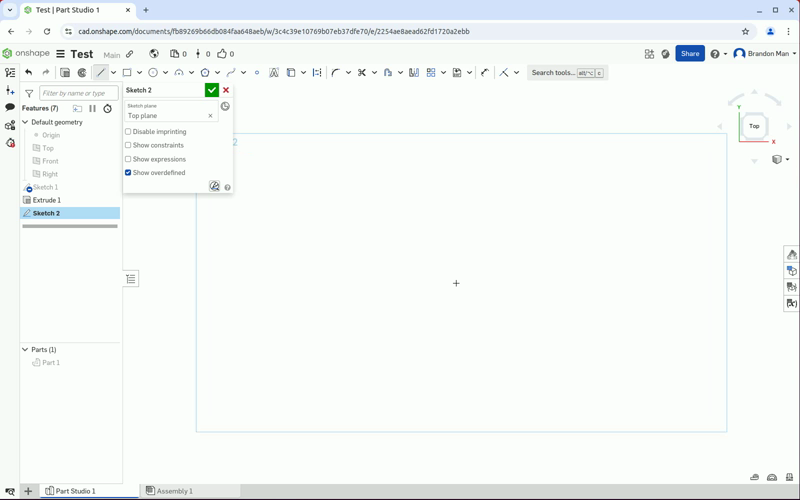
scroll(6)
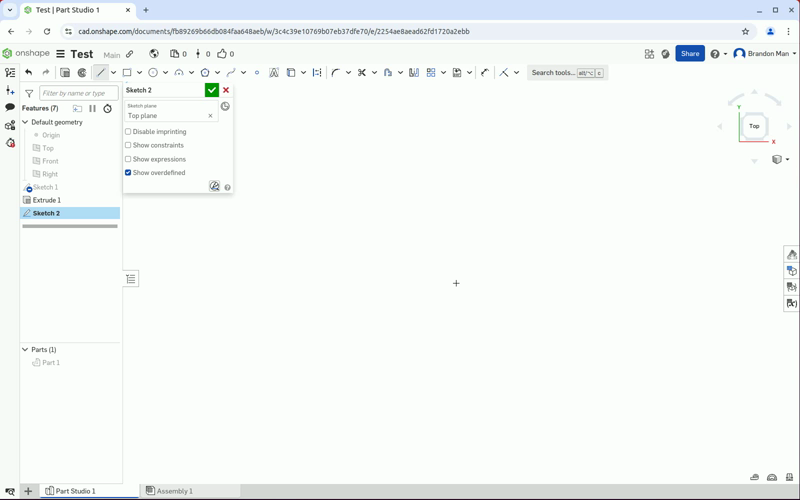
scroll(6)
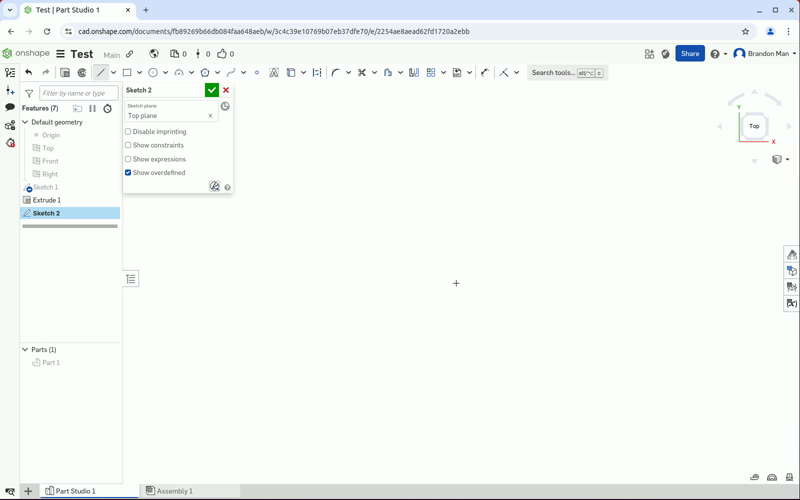
scroll(6)
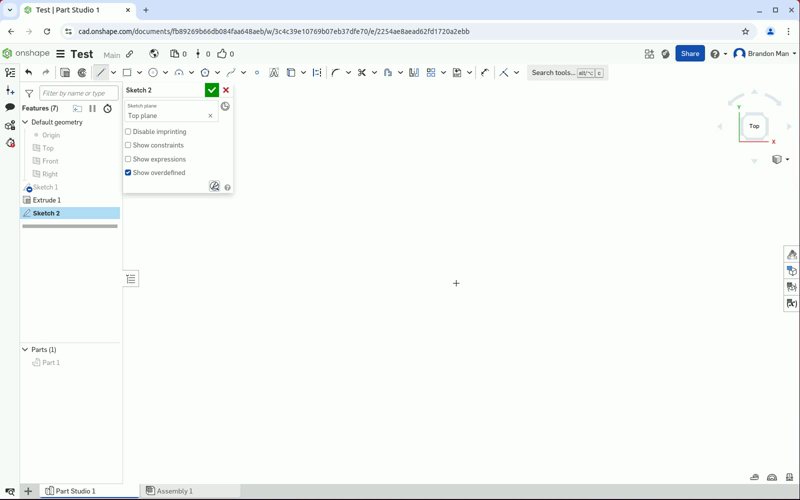
scroll(6)
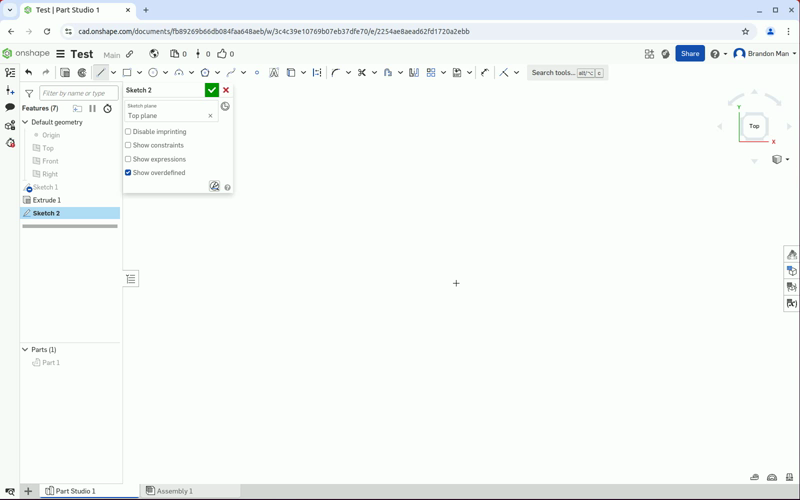
scroll(6)
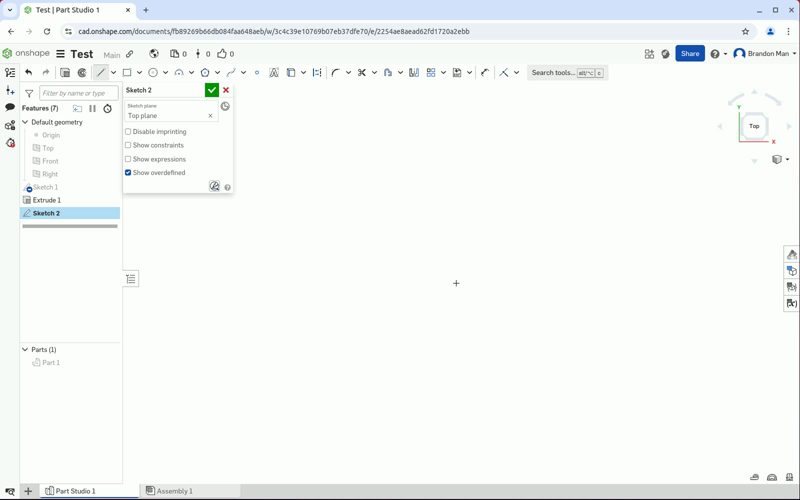
scroll(6)
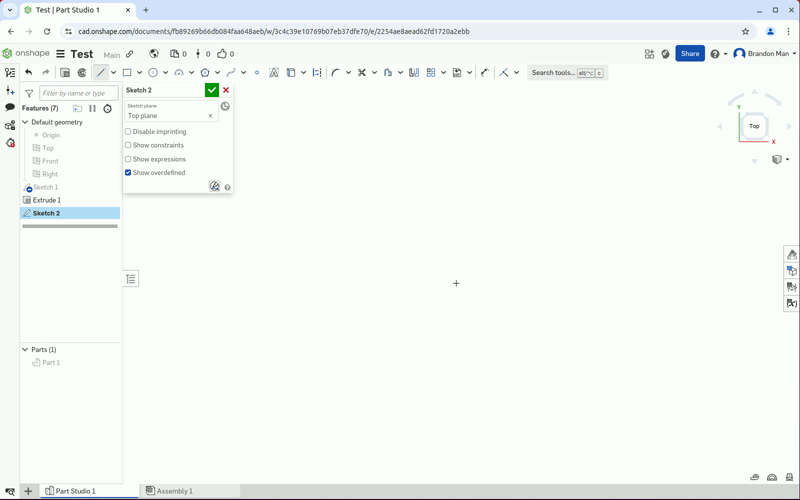
click(456, 282)
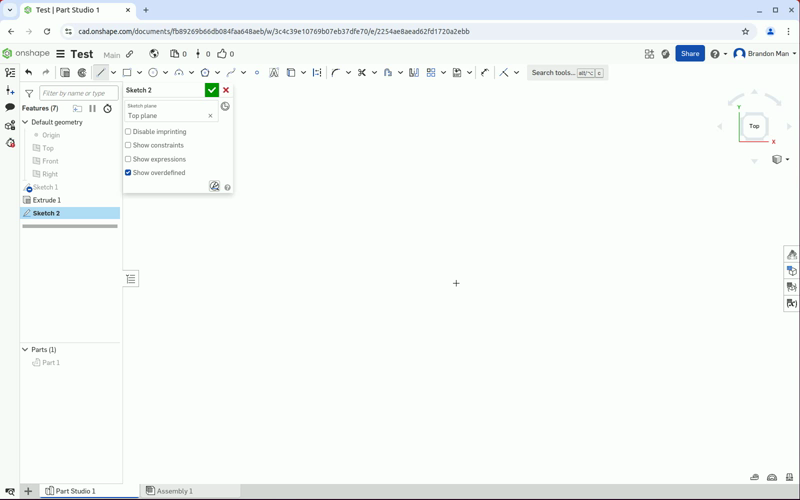
scroll(-6)
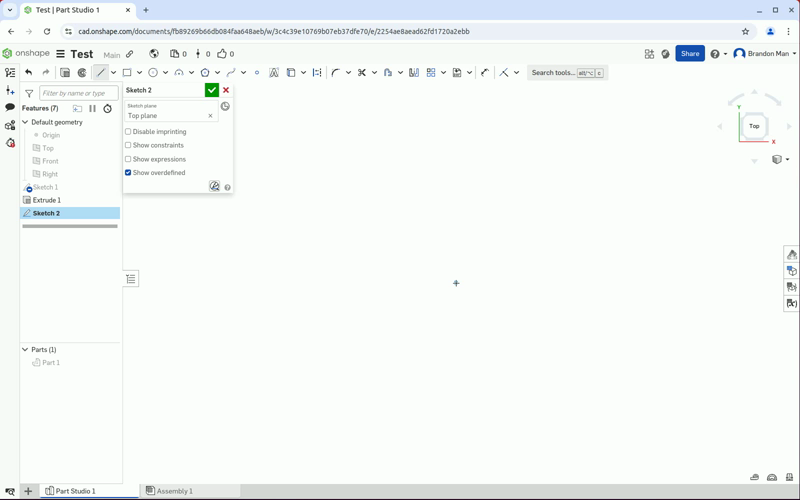
scroll(-6)
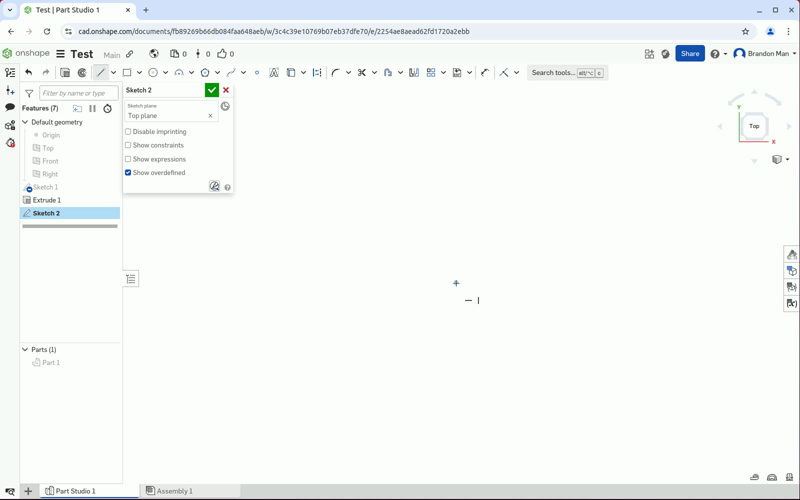
scroll(-6)
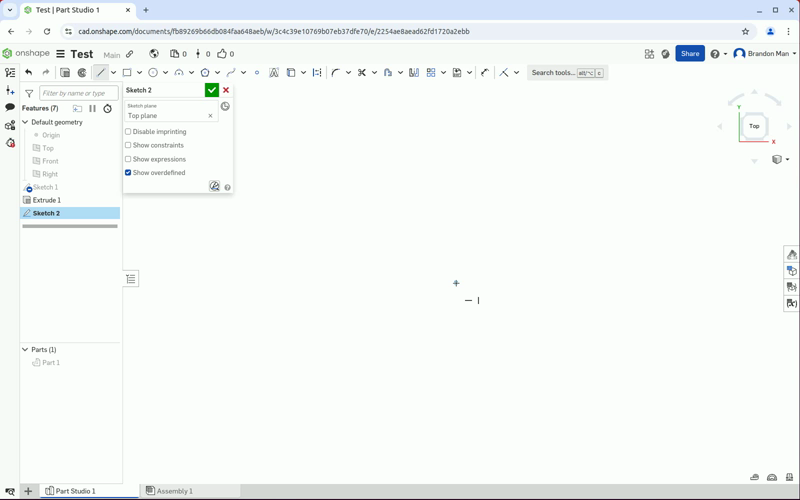
scroll(-6)
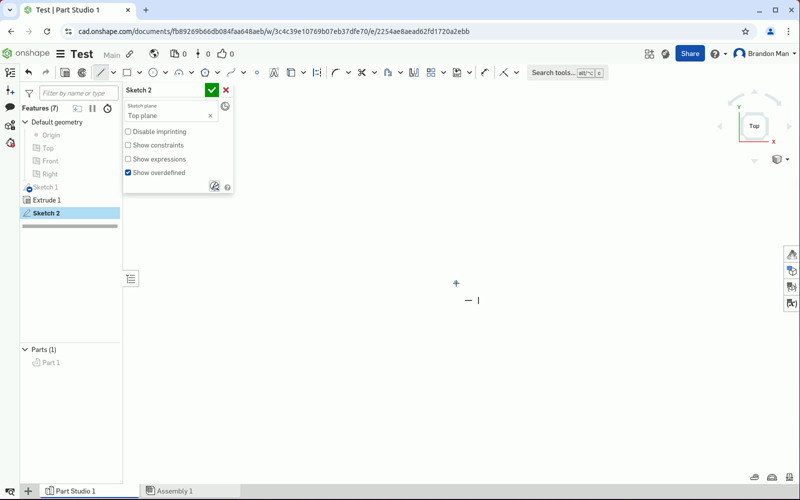
scroll(-6)
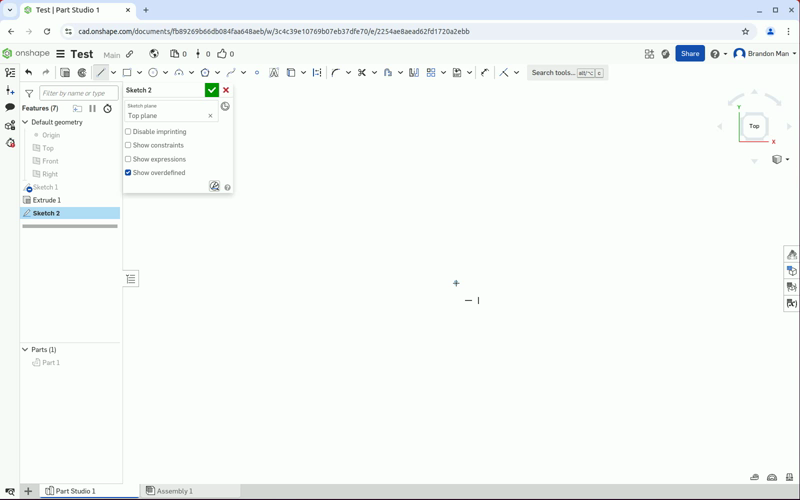
scroll(-6)
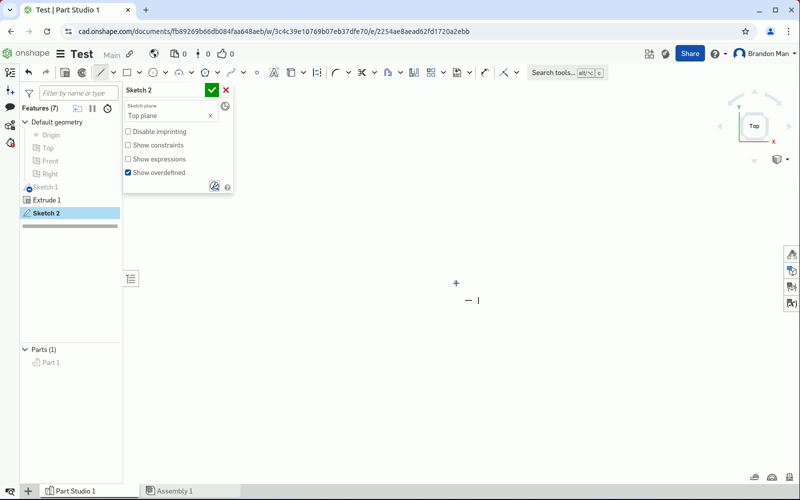
scroll(-6)
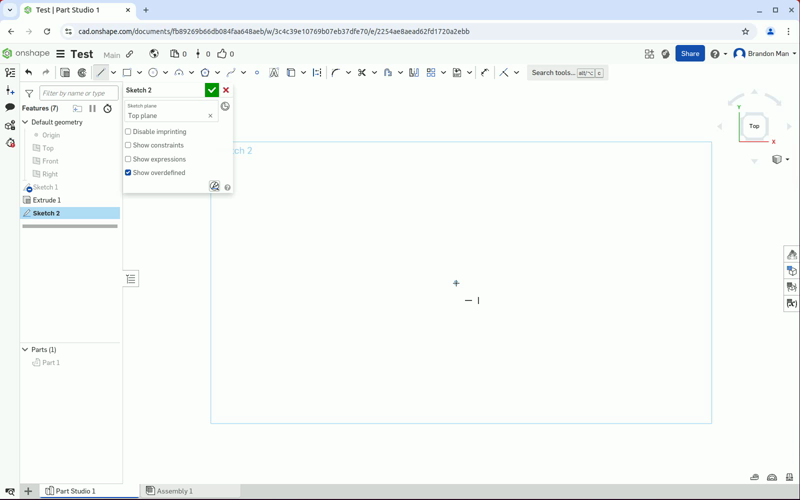
key(esc)
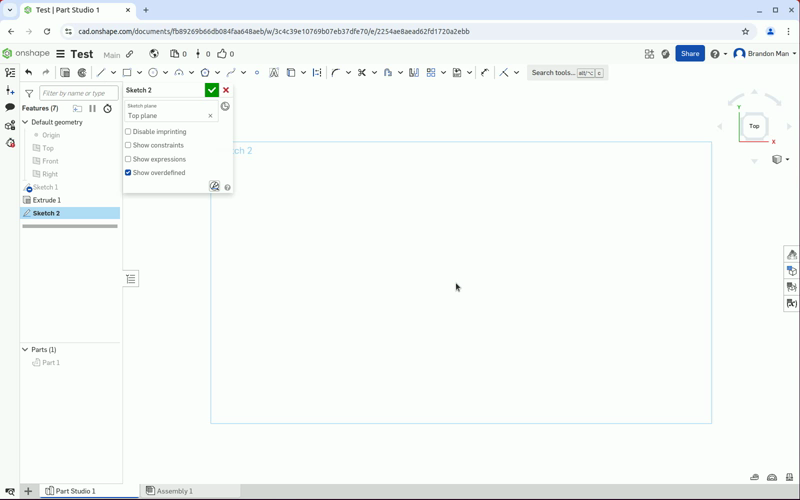
key(c)
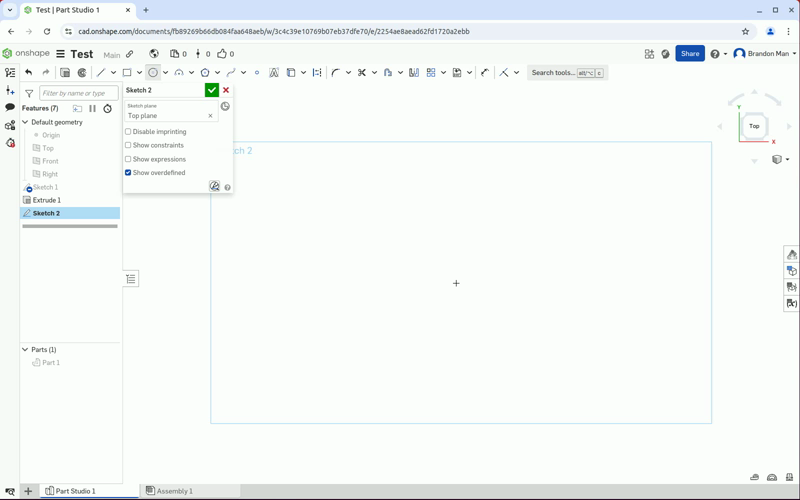
key_down(shift)
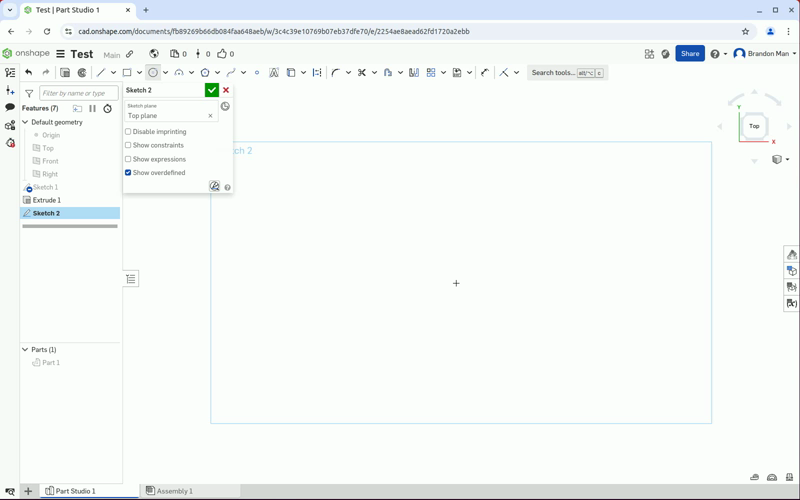
mouse_move(460, 282)
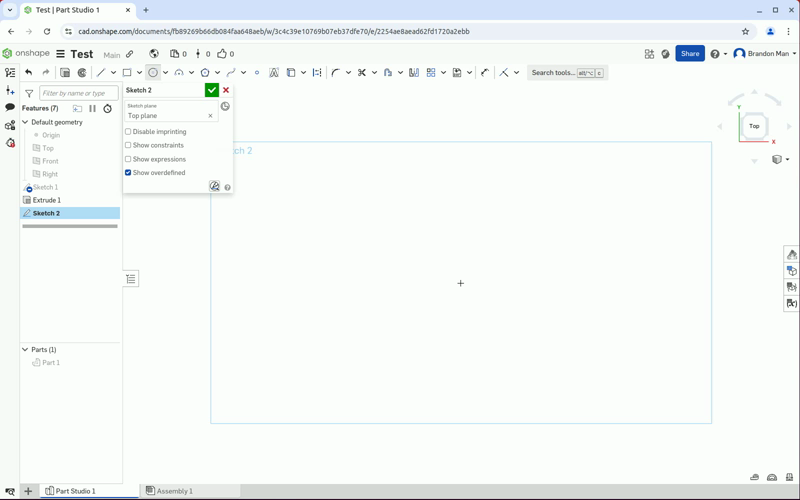
scroll(6)
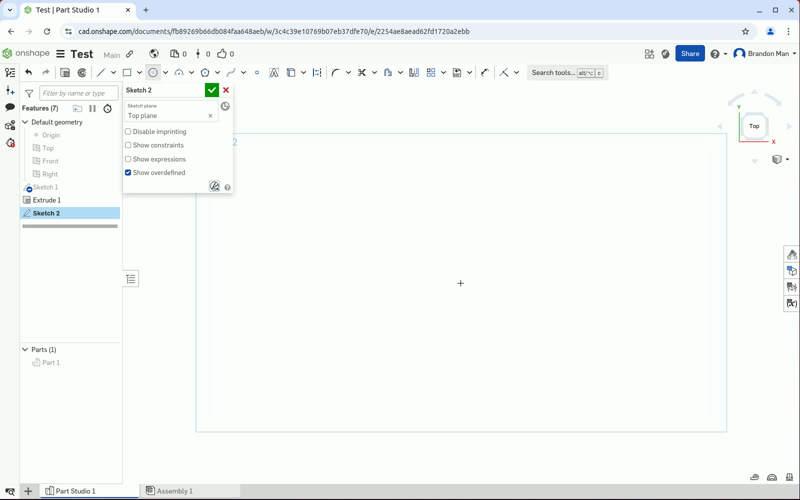
scroll(6)
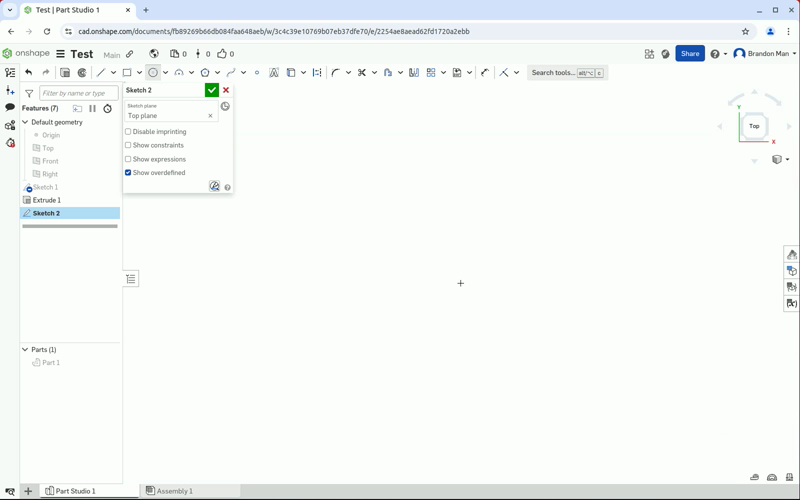
scroll(6)
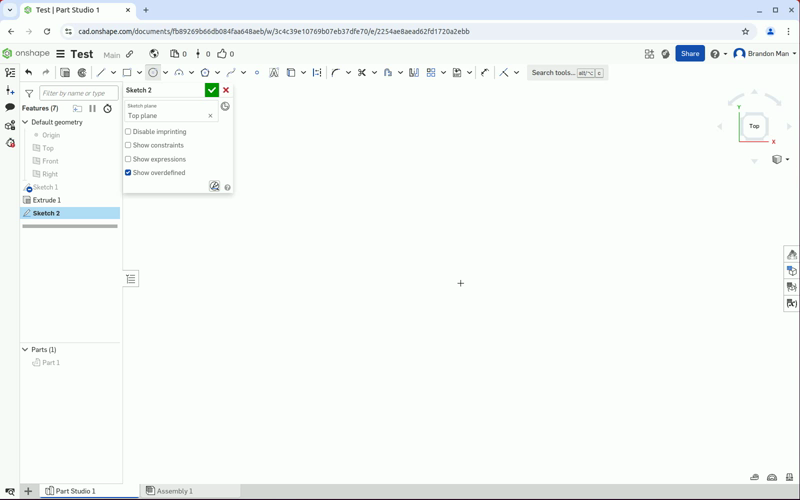
scroll(6)
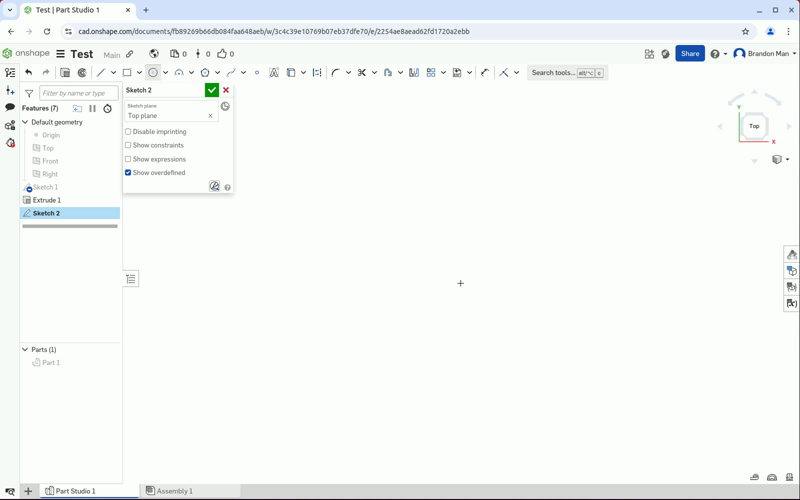
scroll(6)
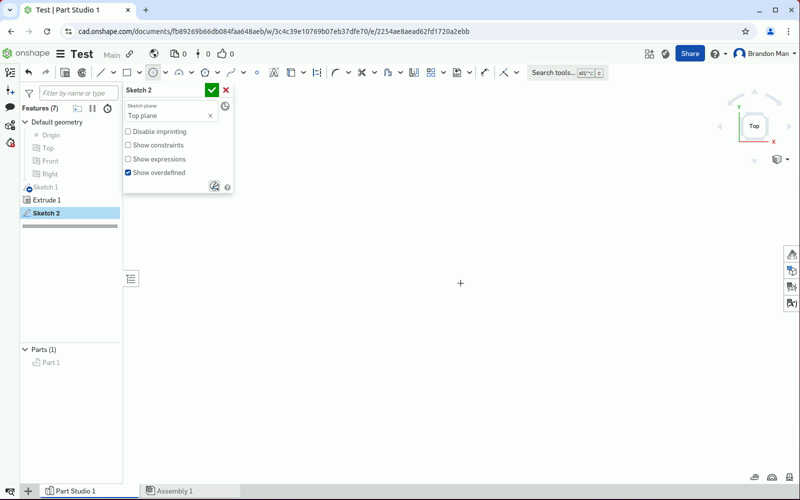
scroll(6)
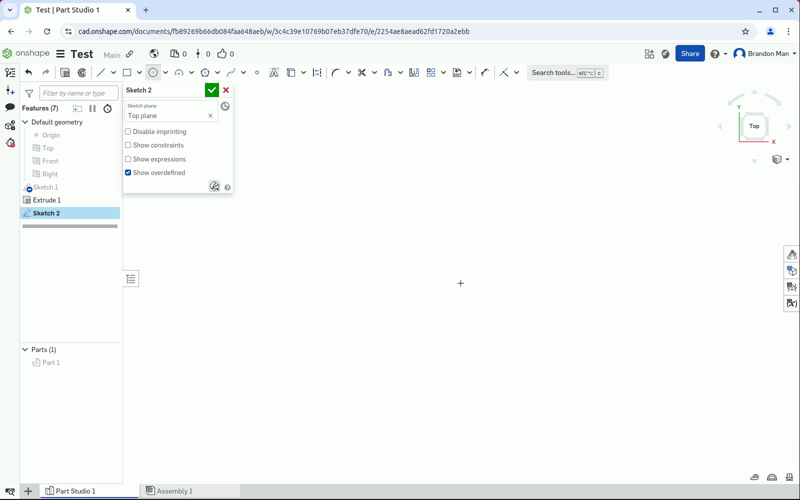
scroll(6)
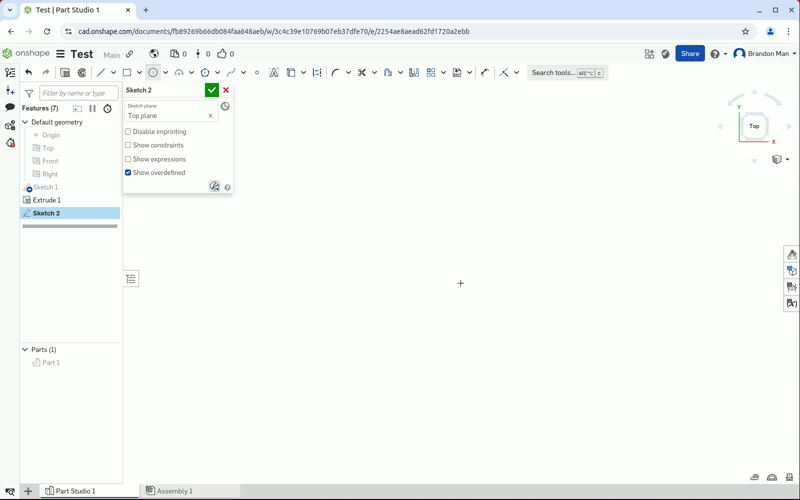
click(460, 282)
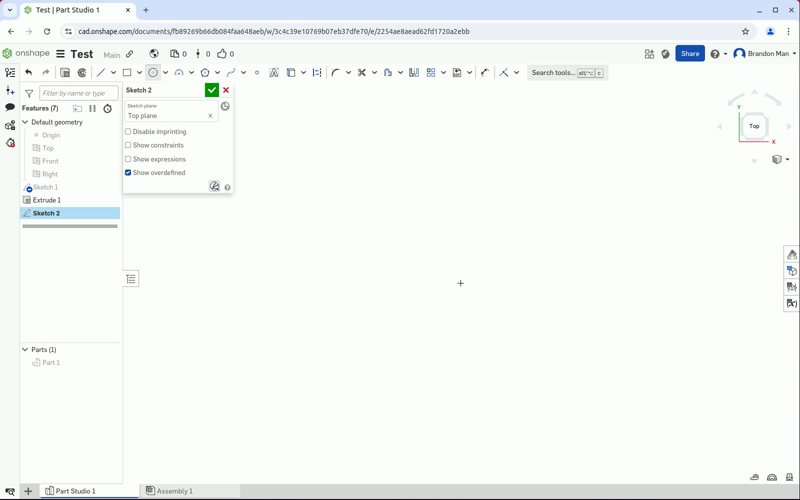
scroll(-6)
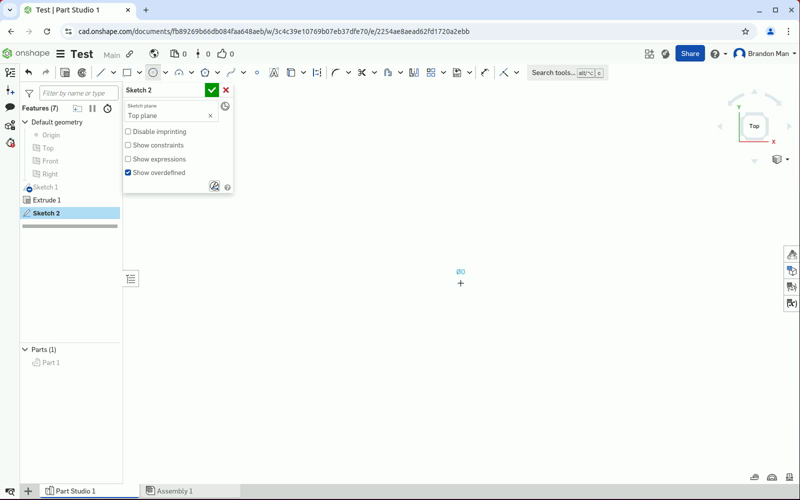
scroll(-6)
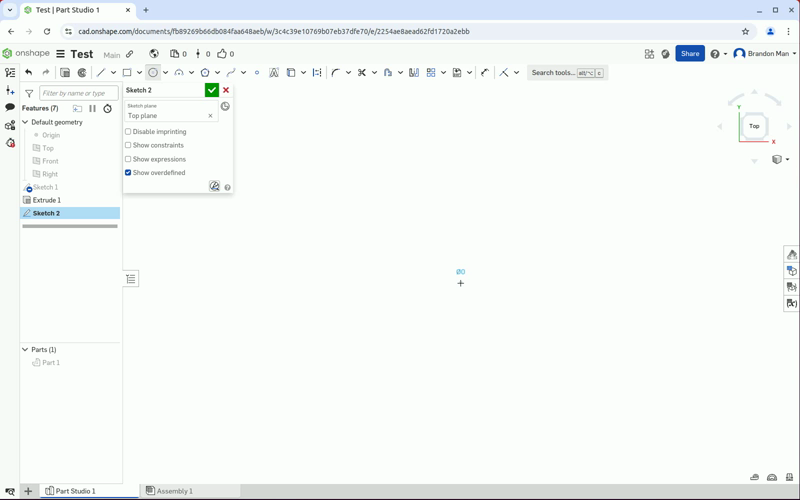
scroll(-6)
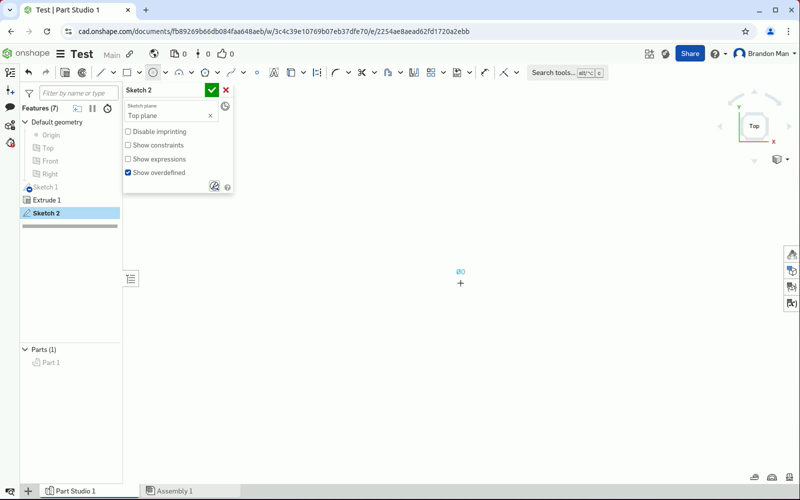
scroll(-6)
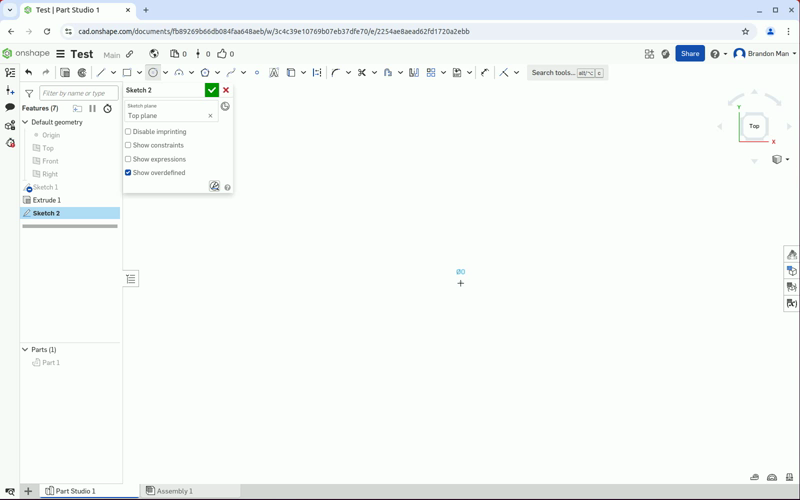
scroll(-6)
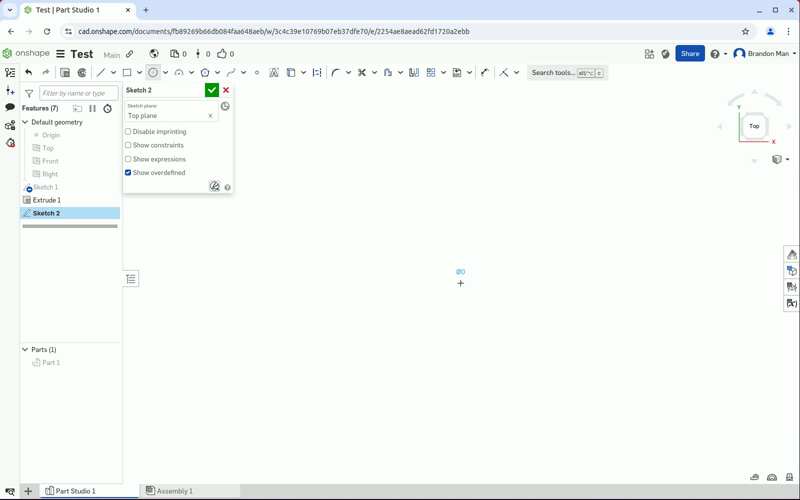
scroll(-6)
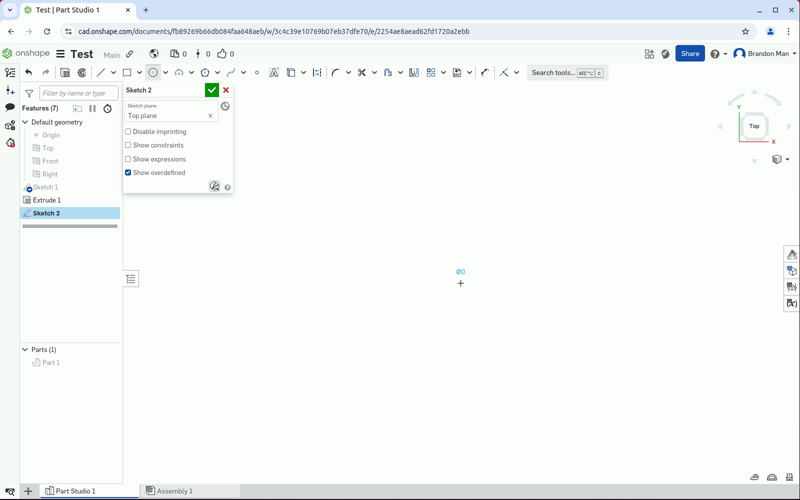
scroll(-6)
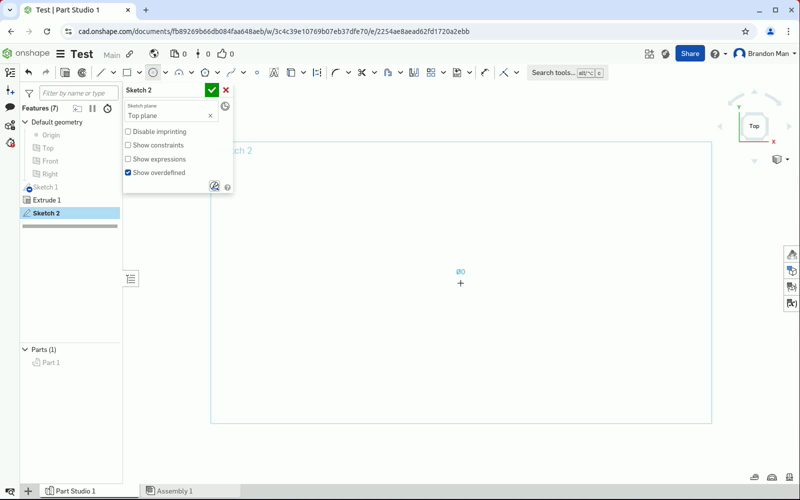
key_up(shift)
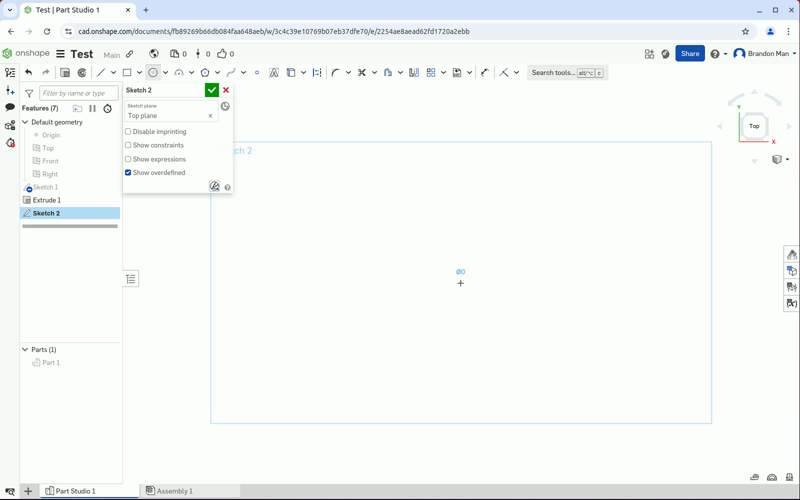
mouse_move(462, 282)
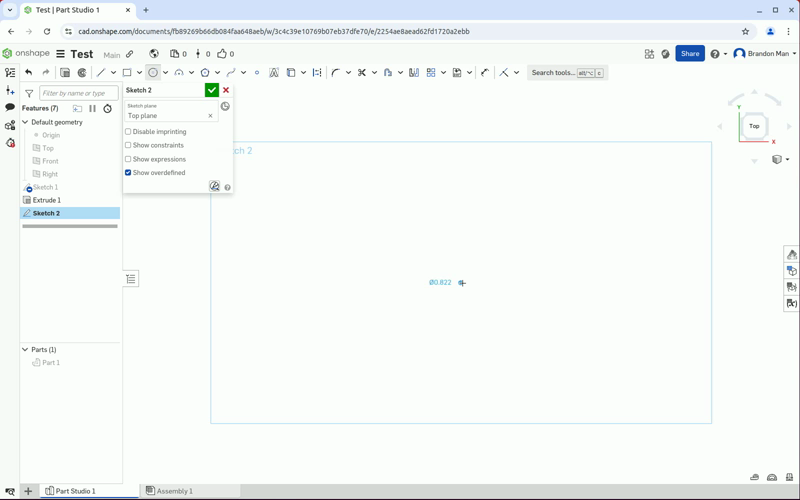
scroll(6)
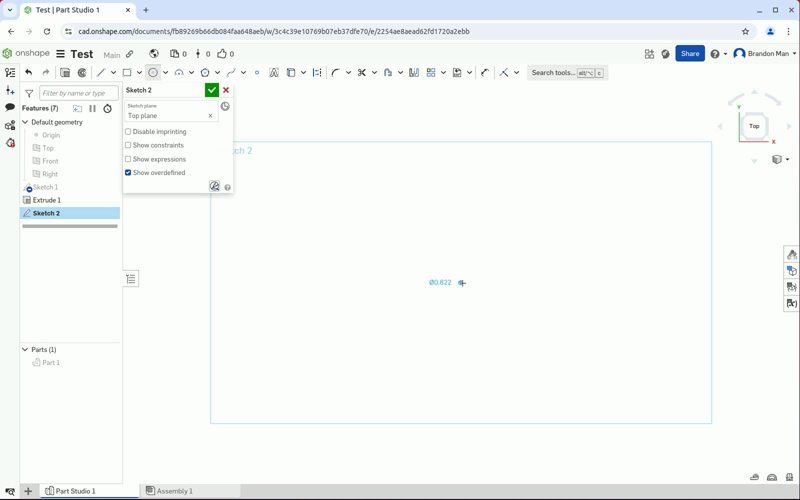
scroll(6)
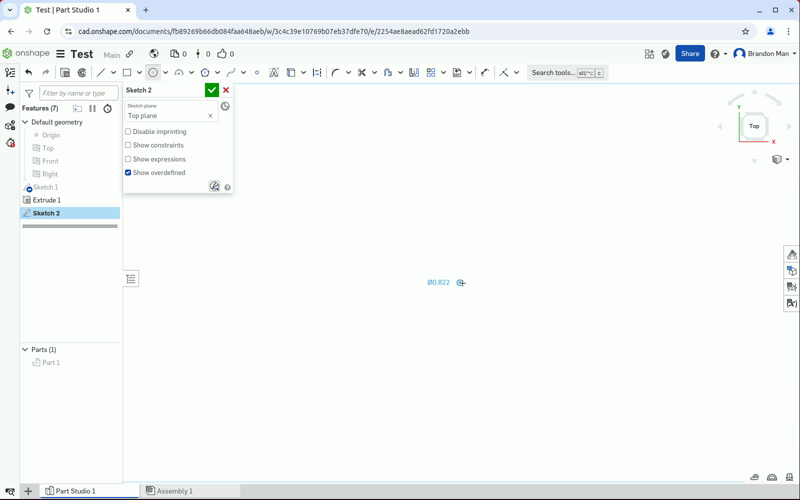
scroll(6)
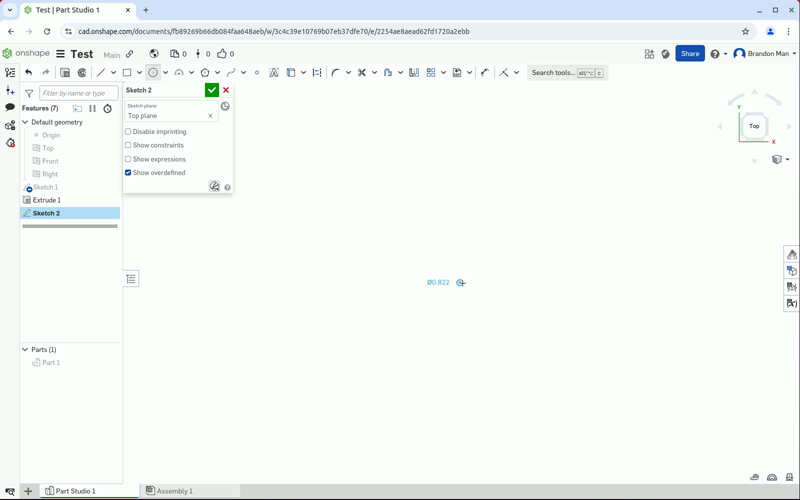
scroll(6)
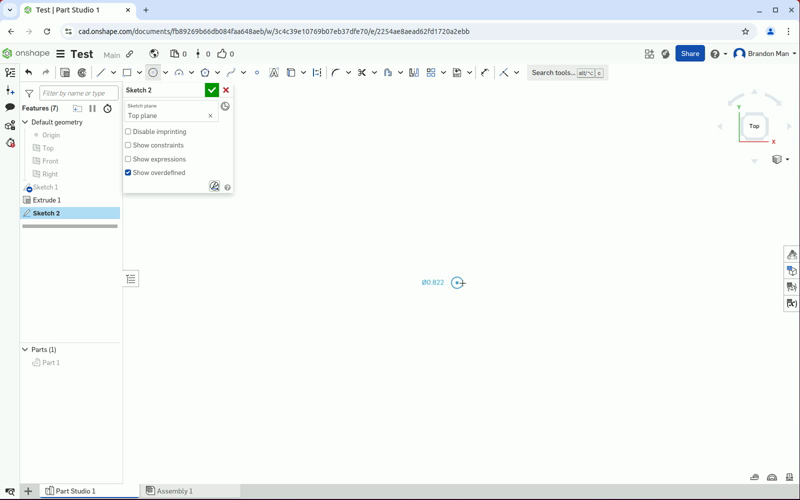
scroll(6)
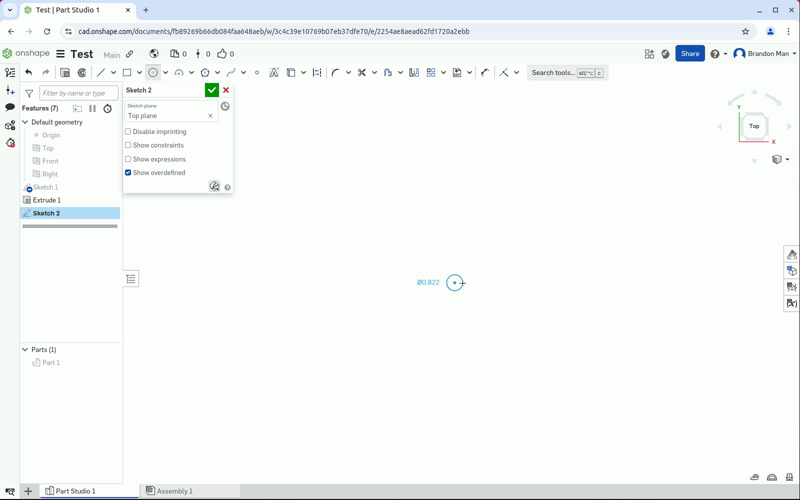
scroll(6)
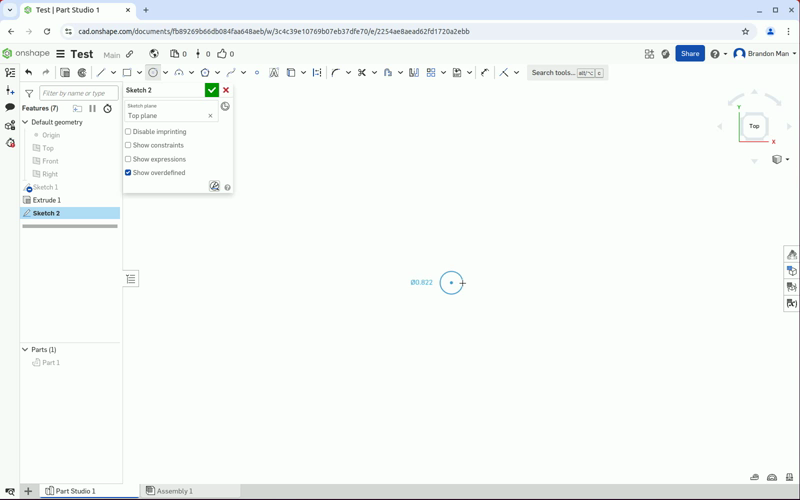
scroll(6)
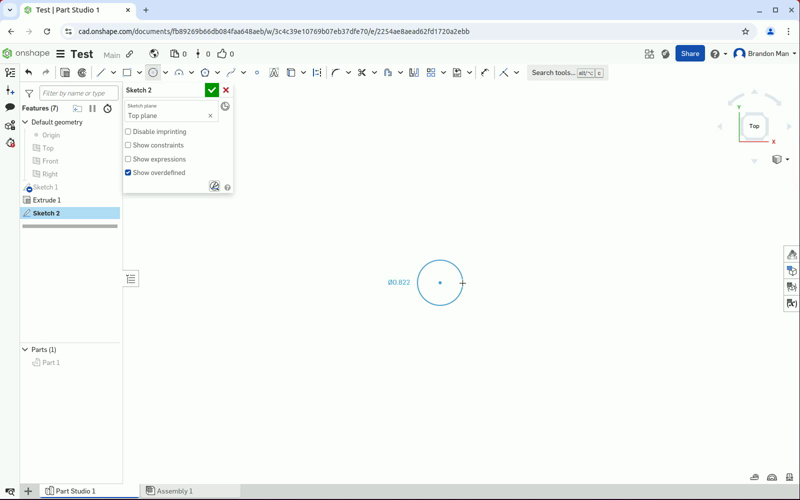
click(462, 282)
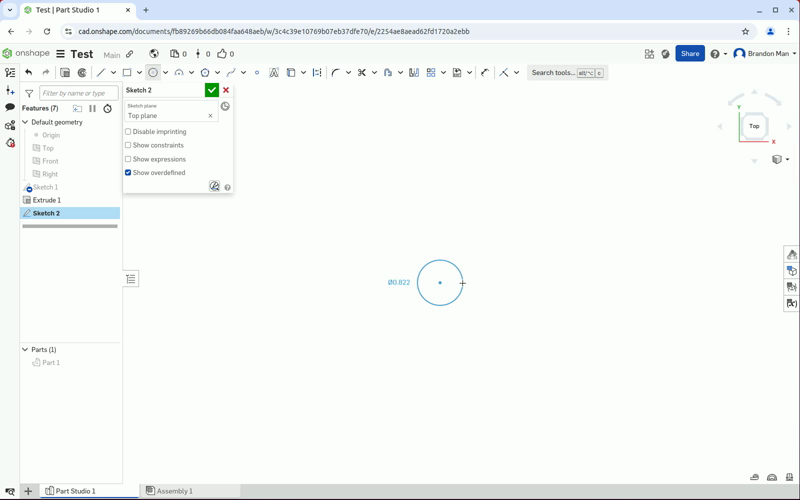
scroll(-6)
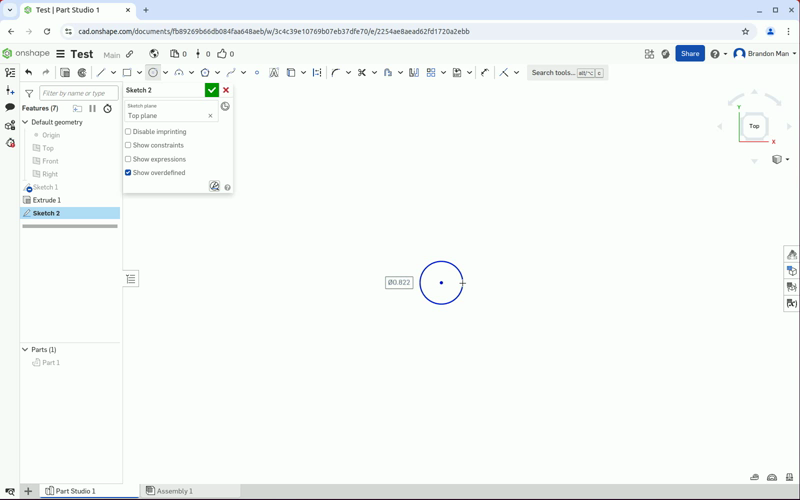
scroll(-6)
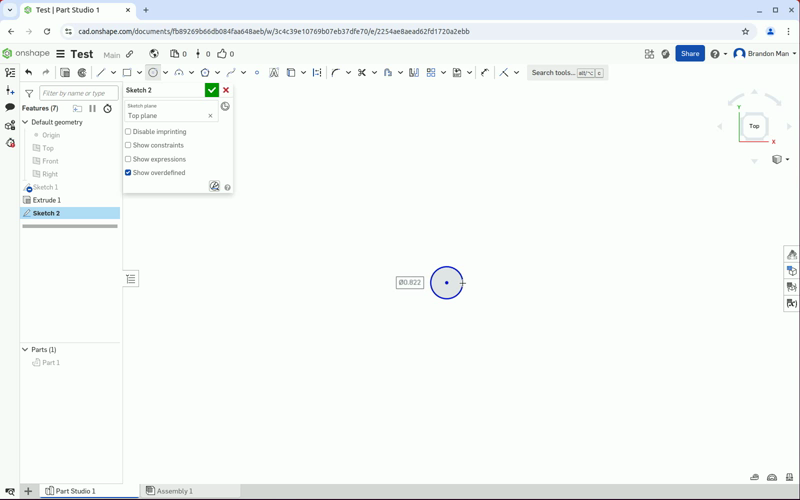
scroll(-6)
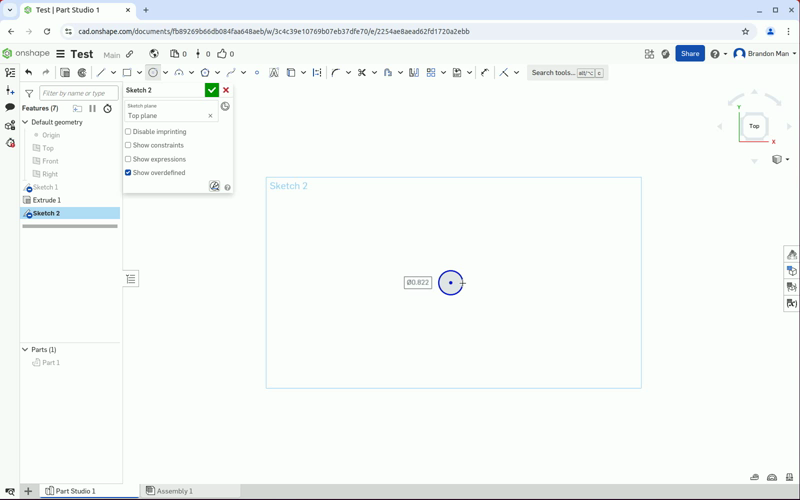
scroll(-6)
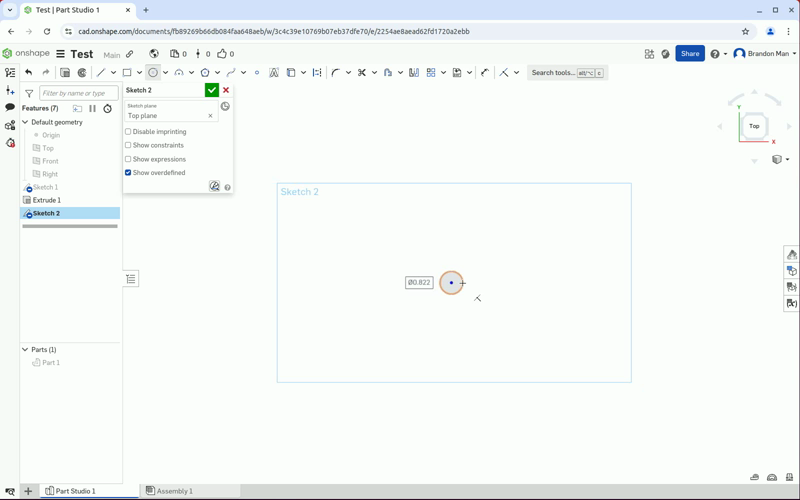
scroll(-6)
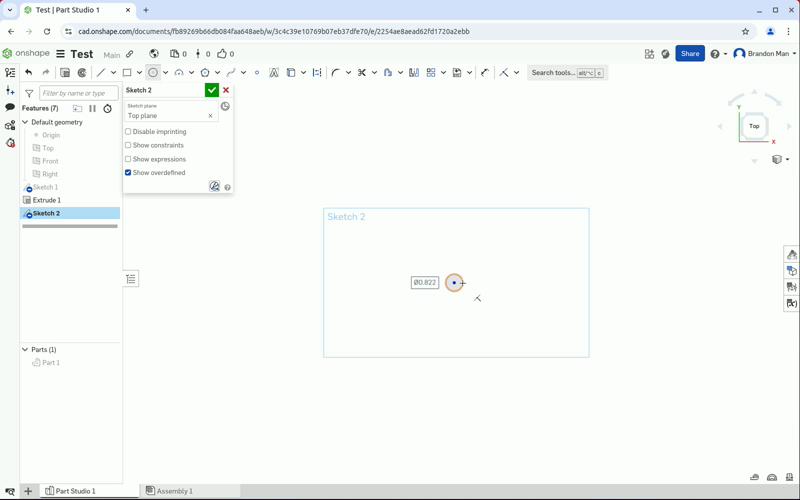
scroll(-6)
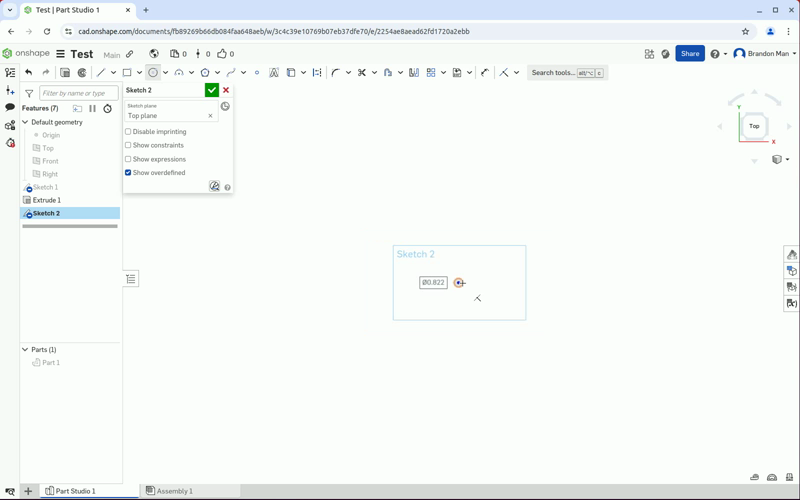
scroll(-6)
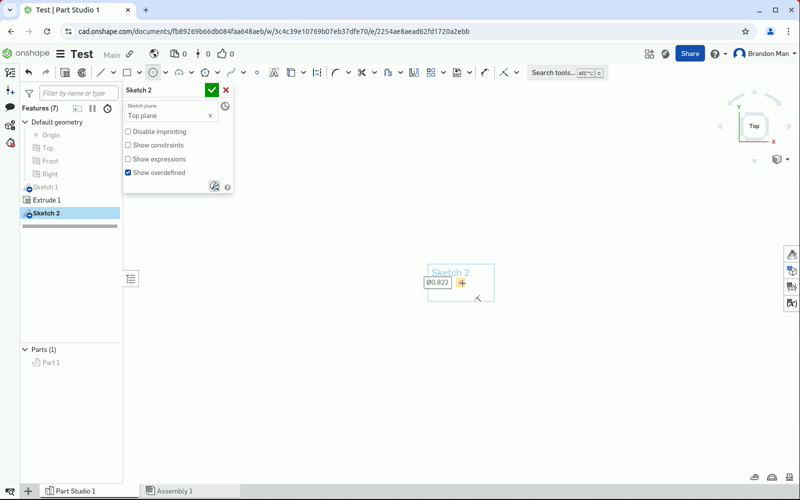
key(esc)
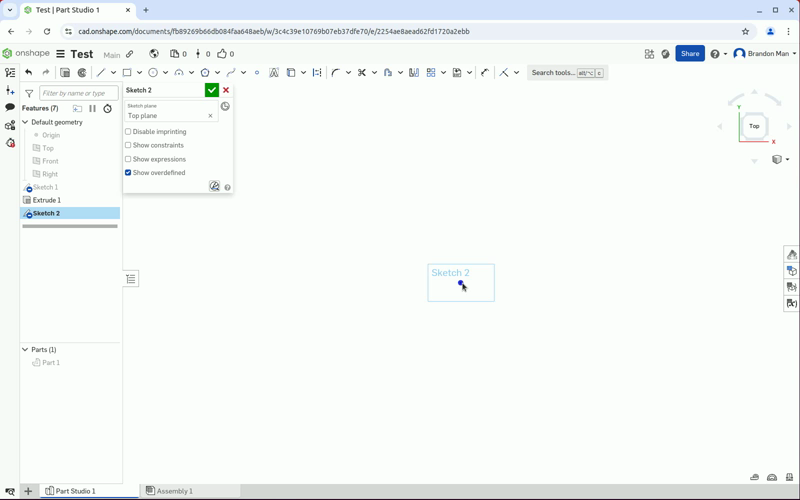
mouse_move(458, 283)
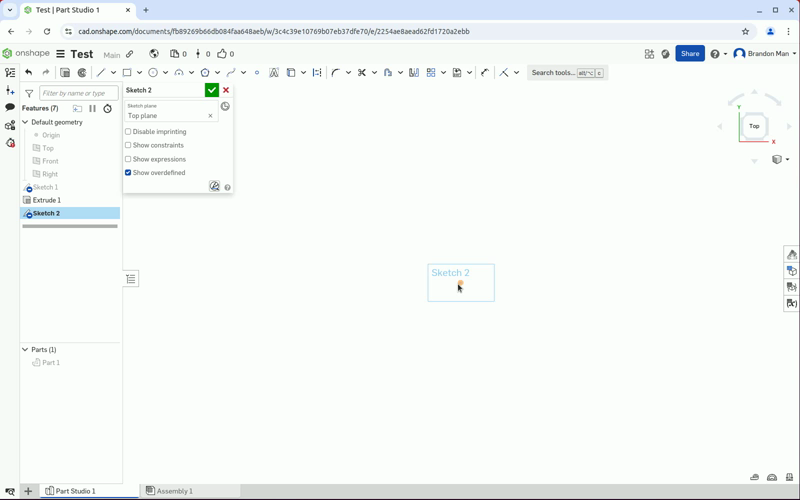
scroll(6)
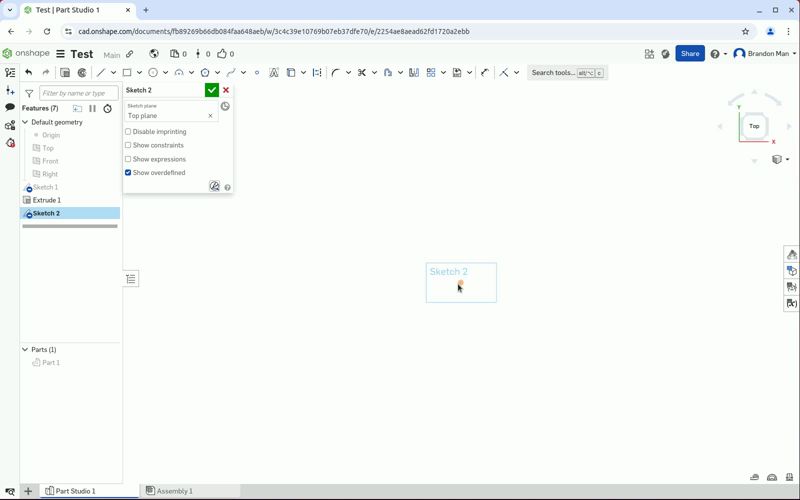
scroll(6)
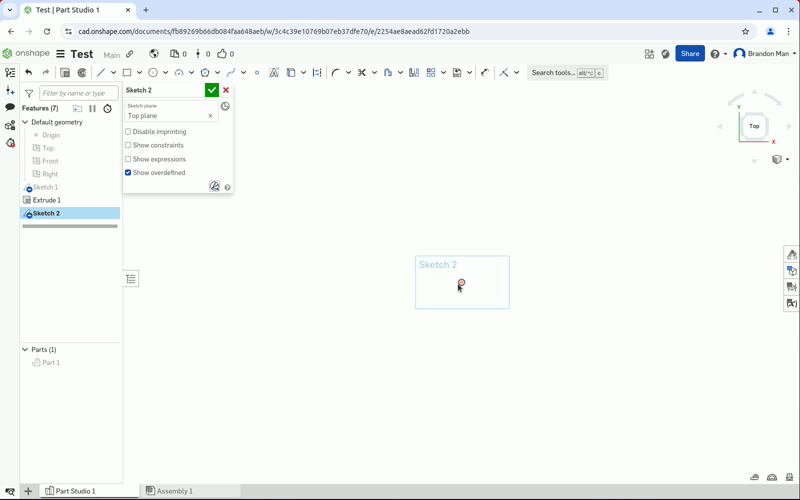
scroll(6)
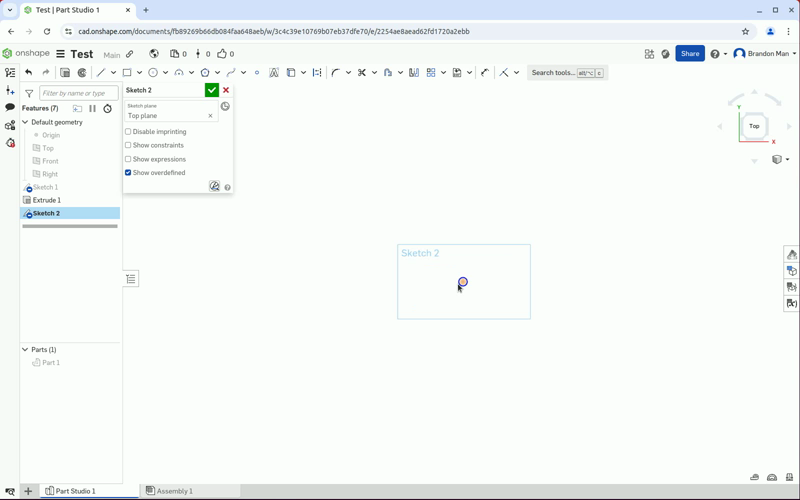
scroll(6)
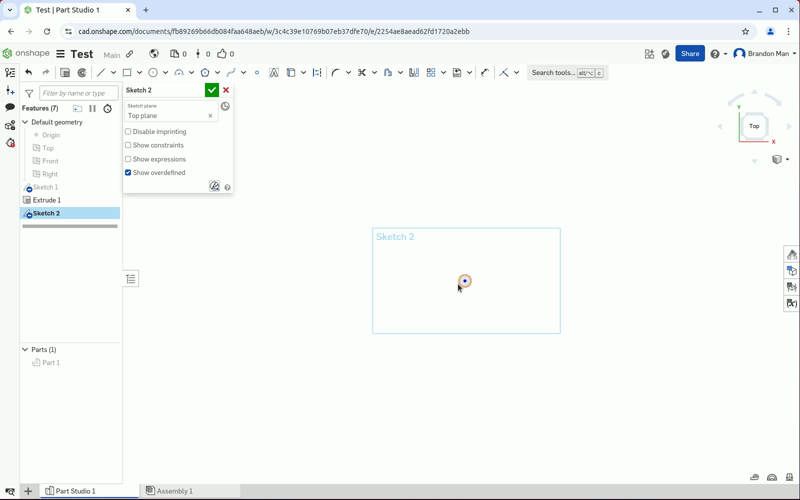
scroll(6)
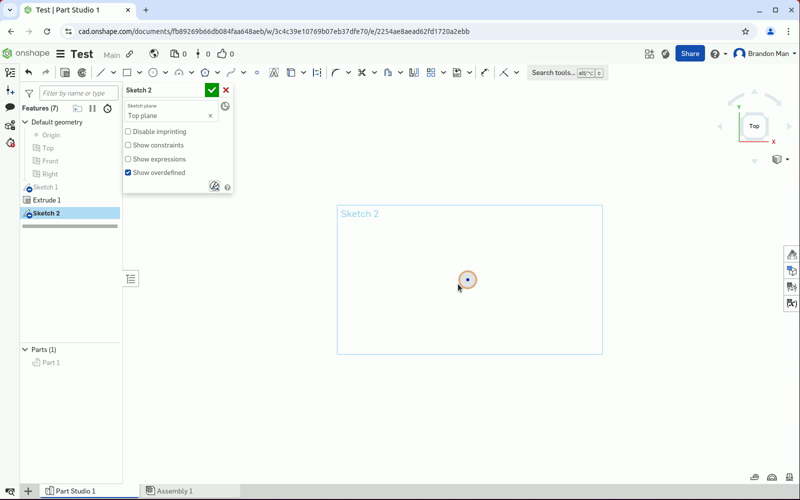
scroll(6)
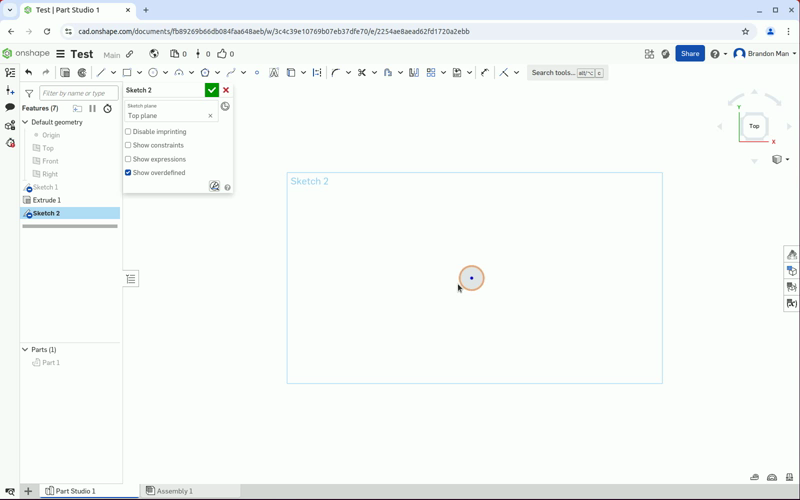
scroll(6)
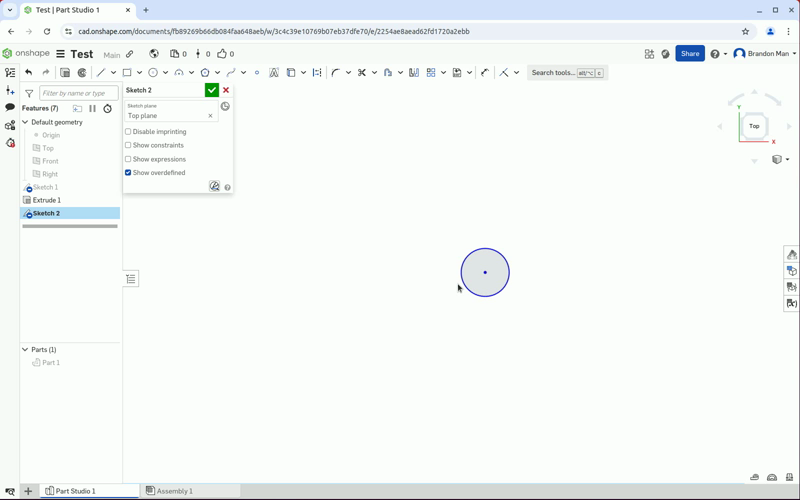
click(458, 283)
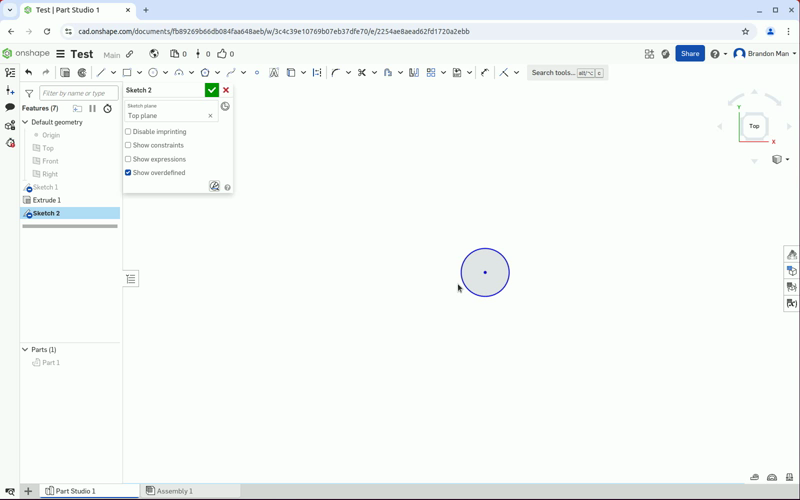
scroll(-6)
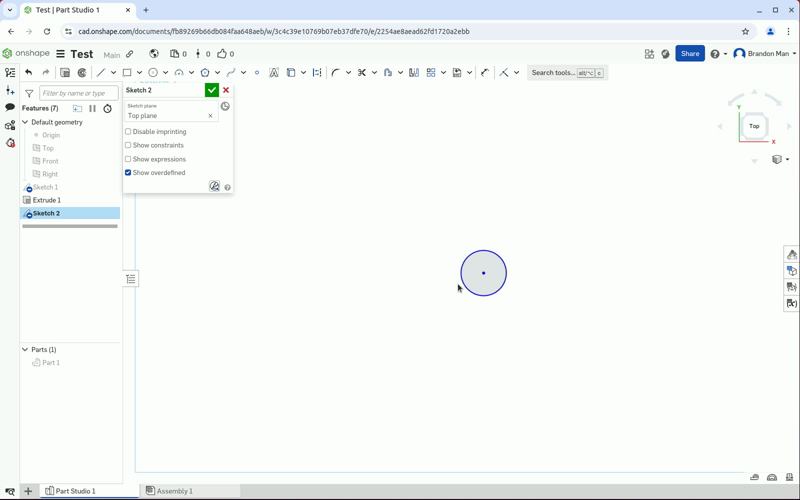
scroll(-6)
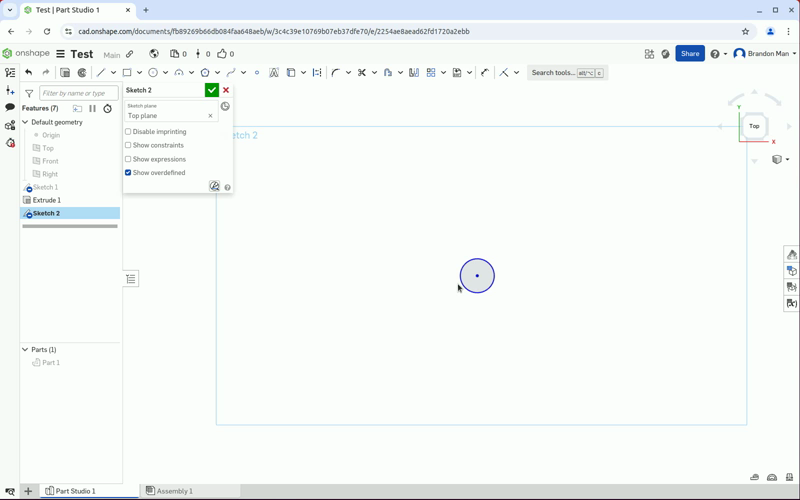
scroll(-6)
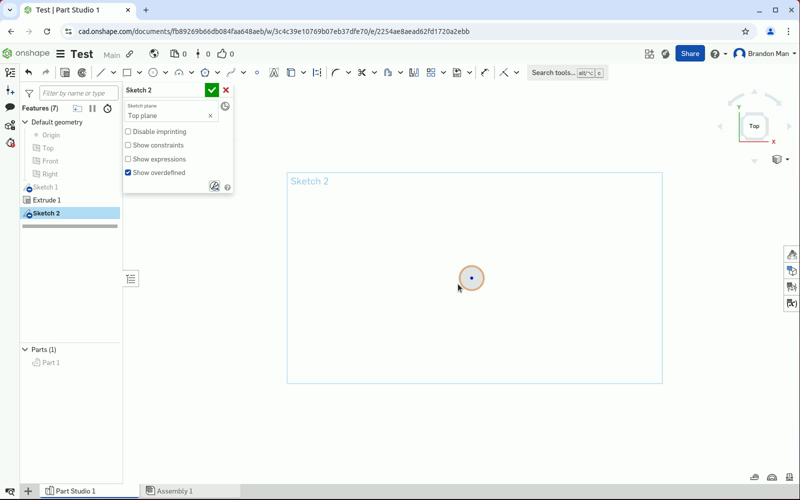
scroll(-6)
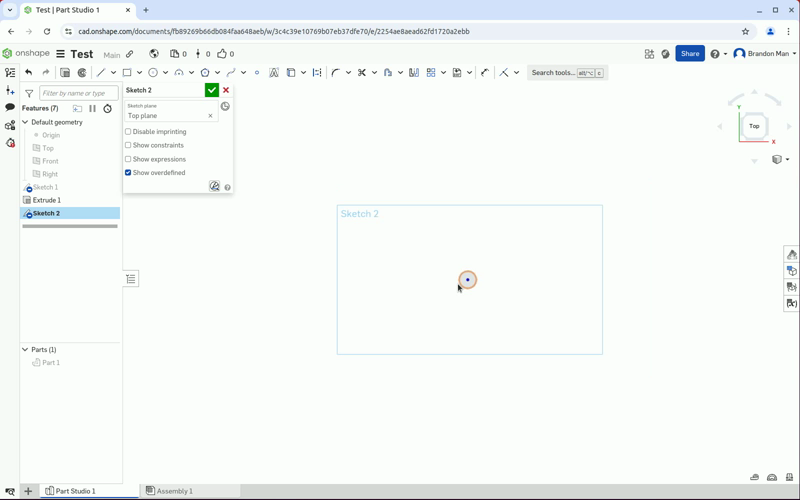
scroll(-6)
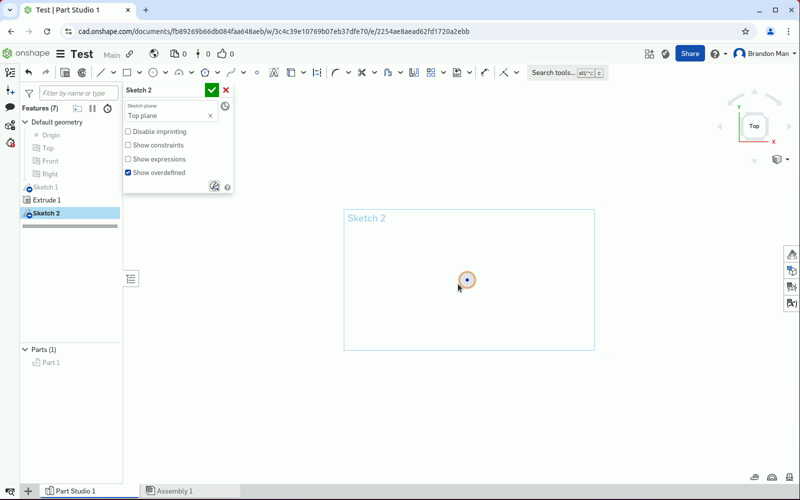
scroll(-6)
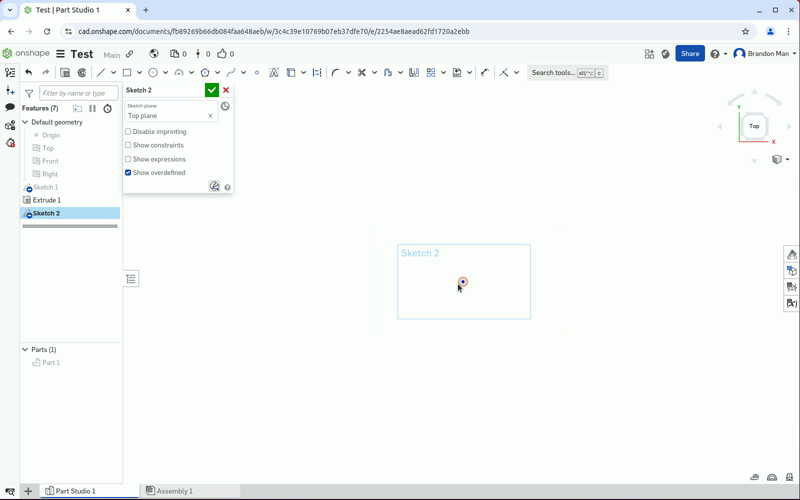
scroll(-6)
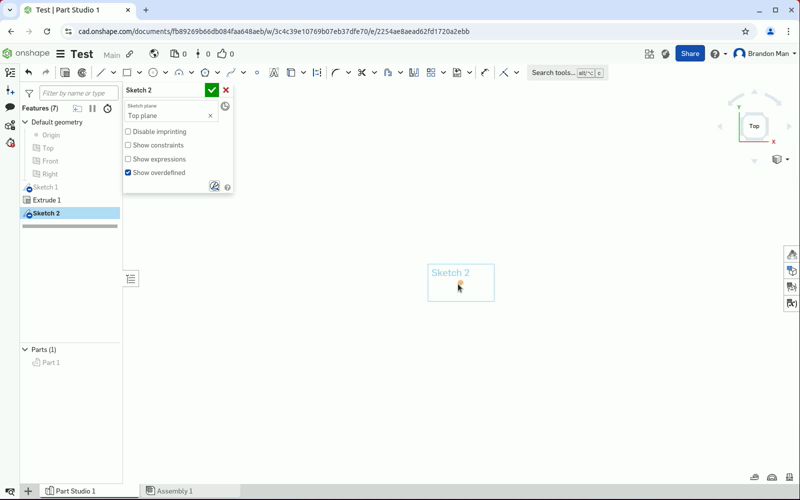
mouse_move(73, 352)
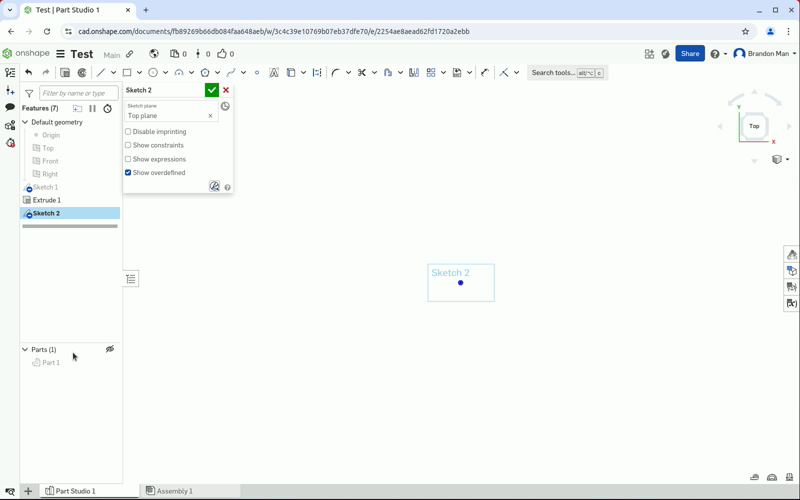
key(shift+y)
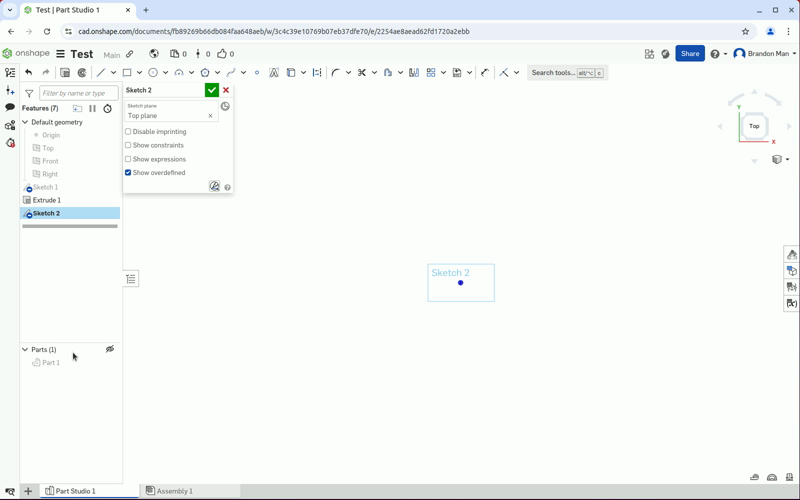
key(shift+e)
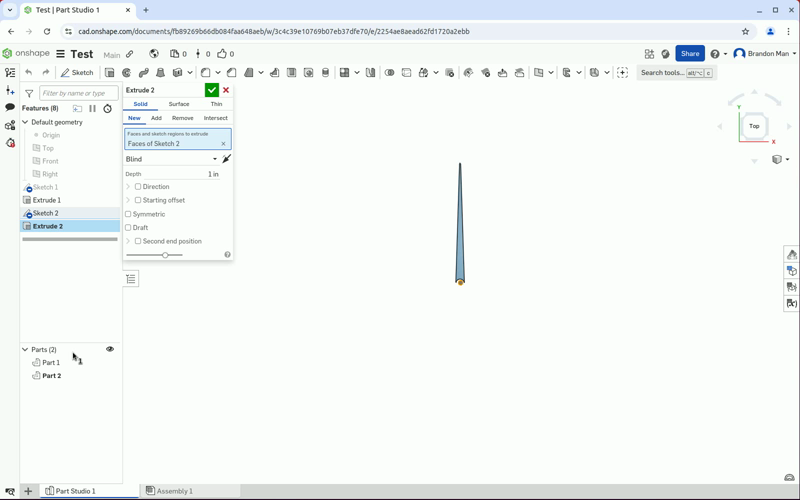
mouse_move(143, 106)
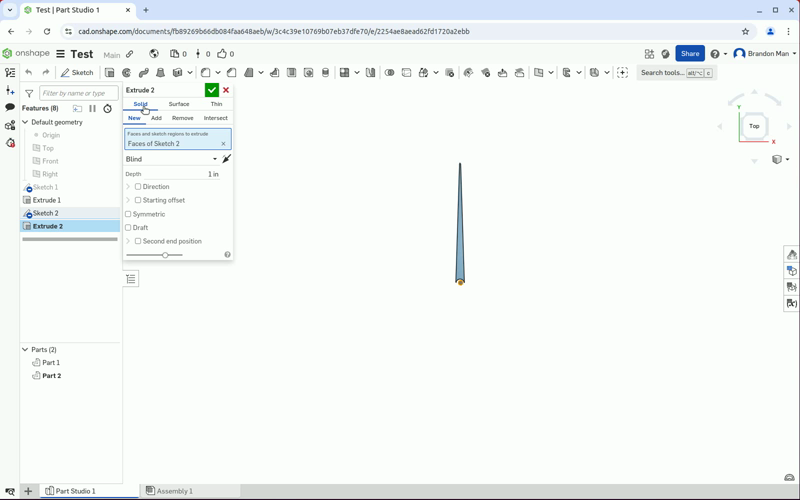
click(143, 106)
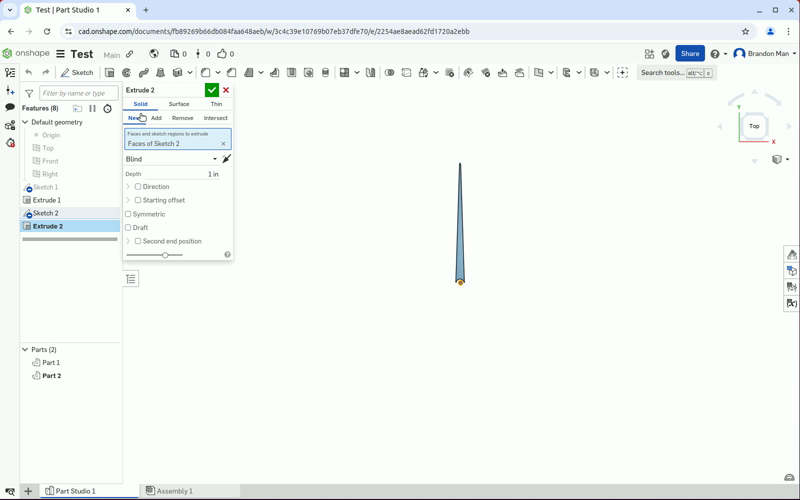
mouse_move(137, 120)
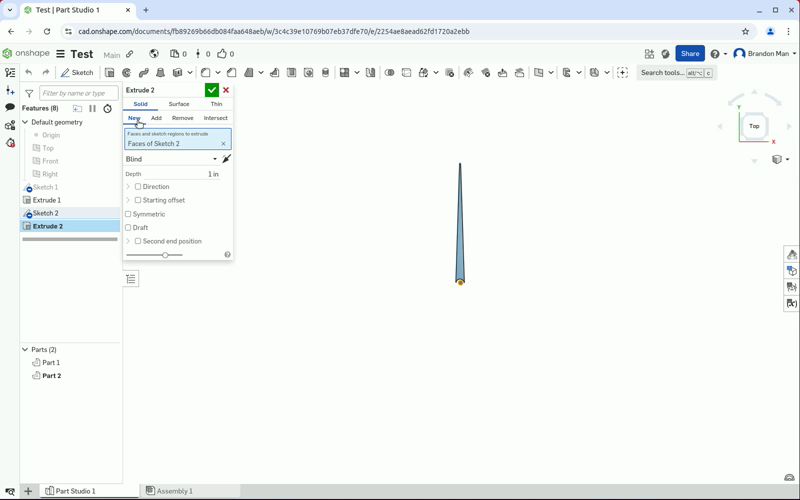
click(137, 120)
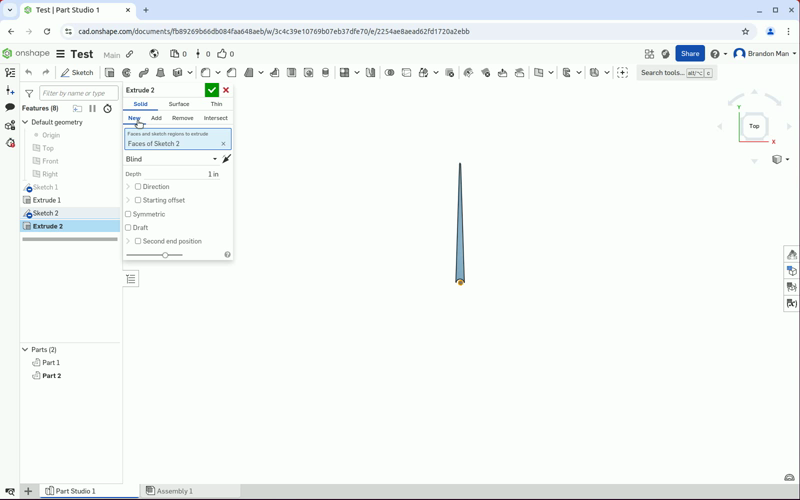
key(tab, 4)
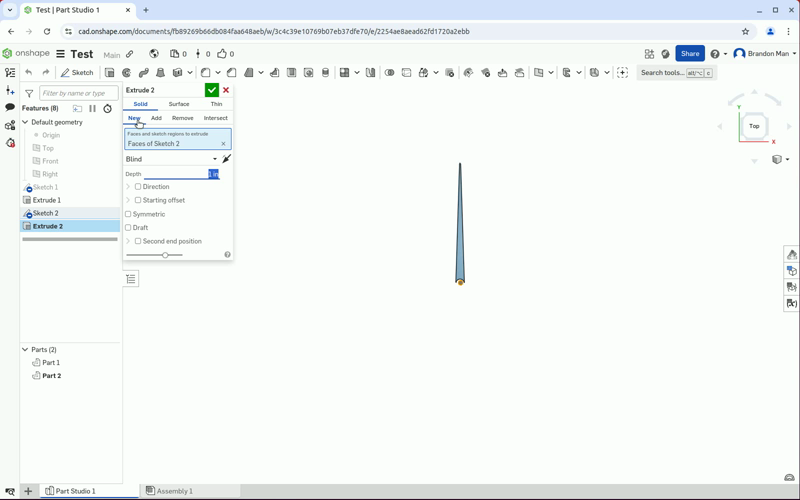
text(0.241)
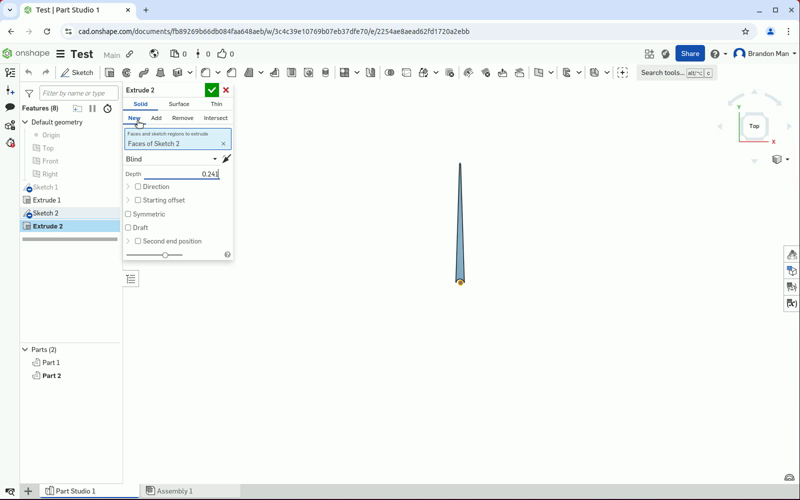
key(enter)
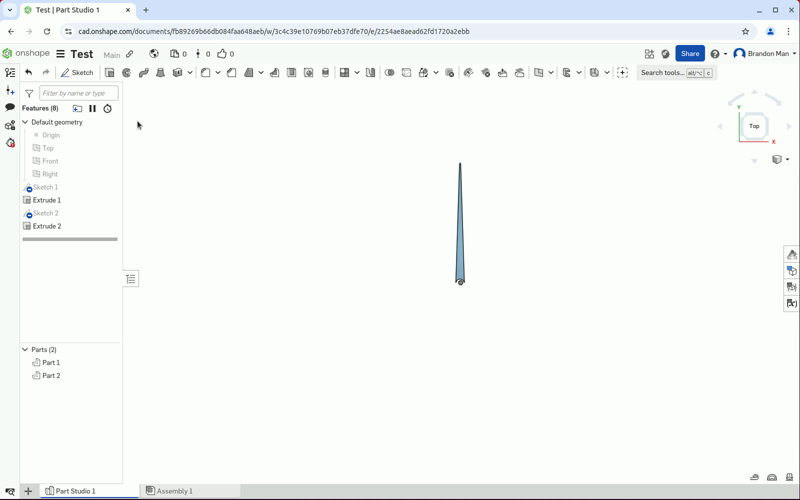
key(shift+h)
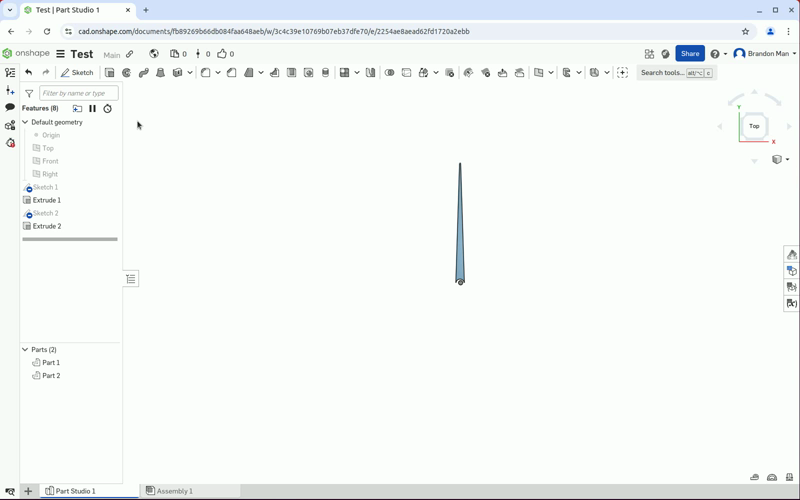
key(shift+h)
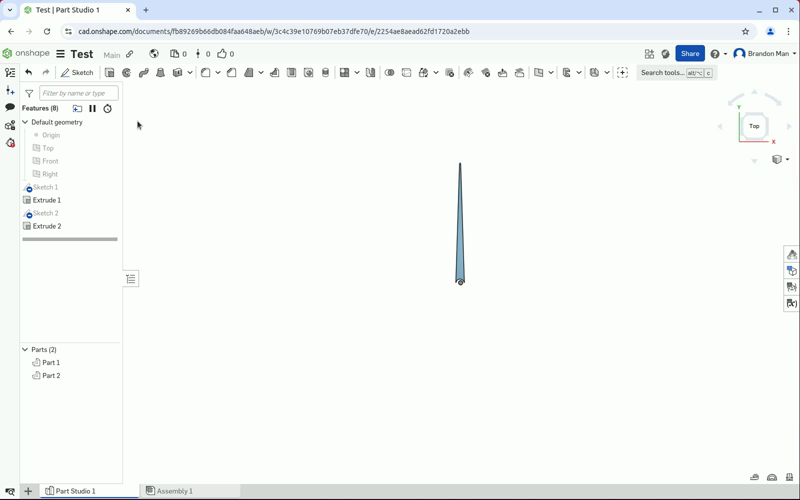
mouse_move(73, 189)
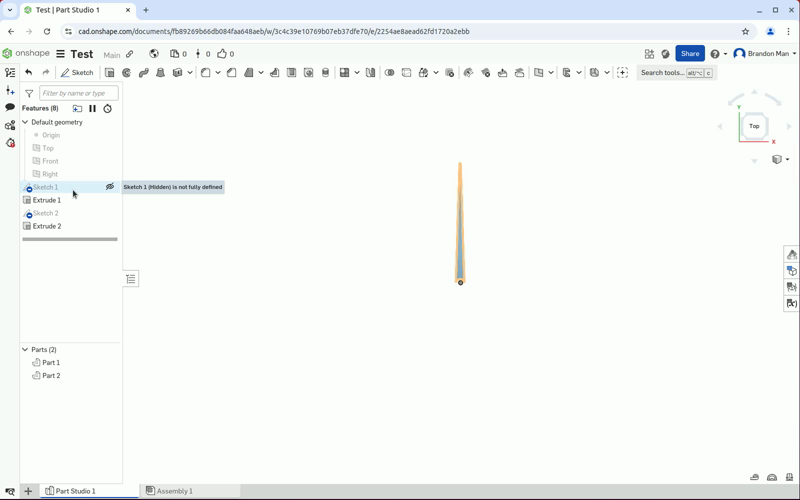
click(73, 189)
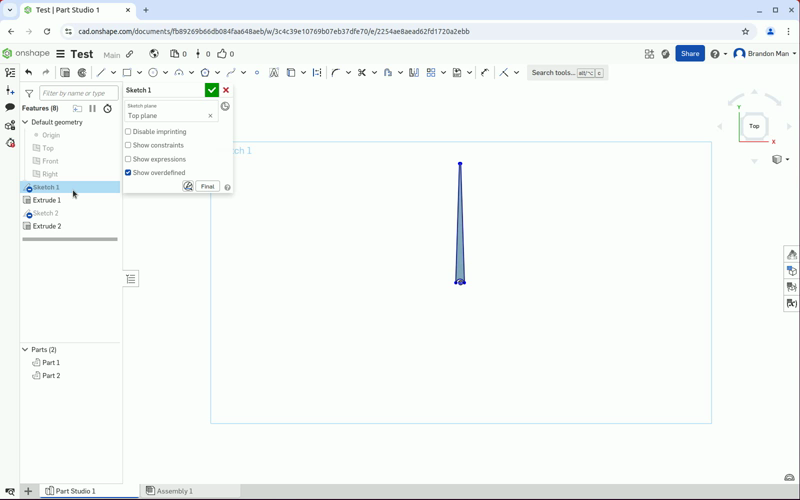
mouse_move(229, 92)
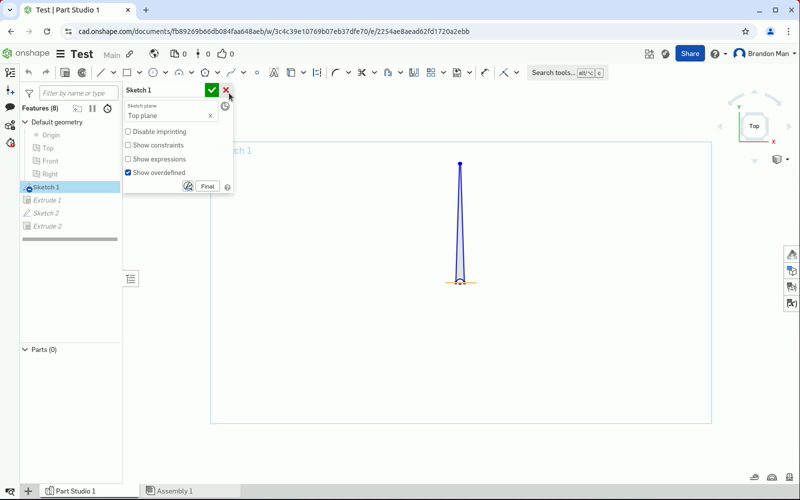
click(229, 92)
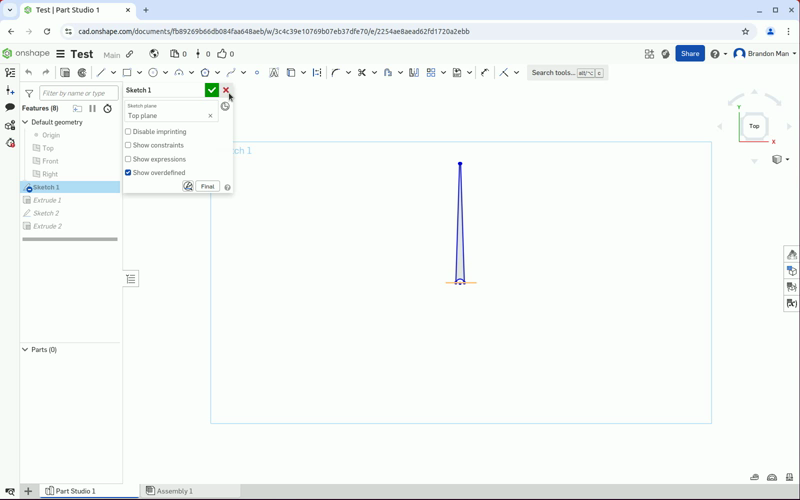
key(shift+s)
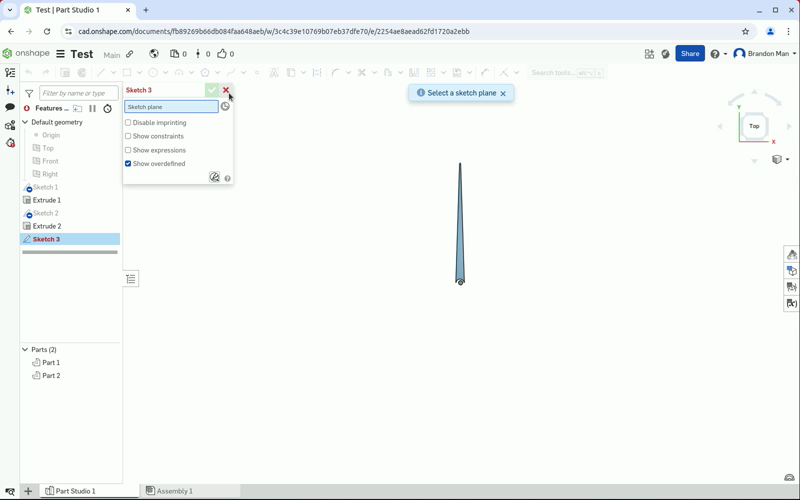
mouse_move(73, 150)
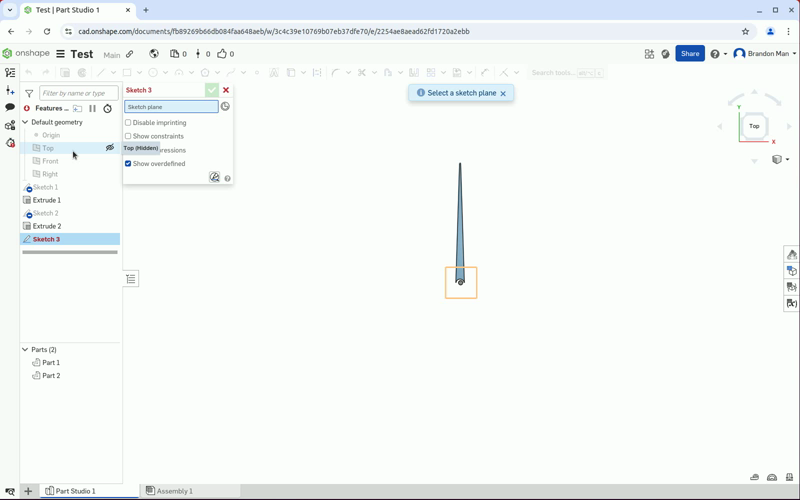
click(73, 150)
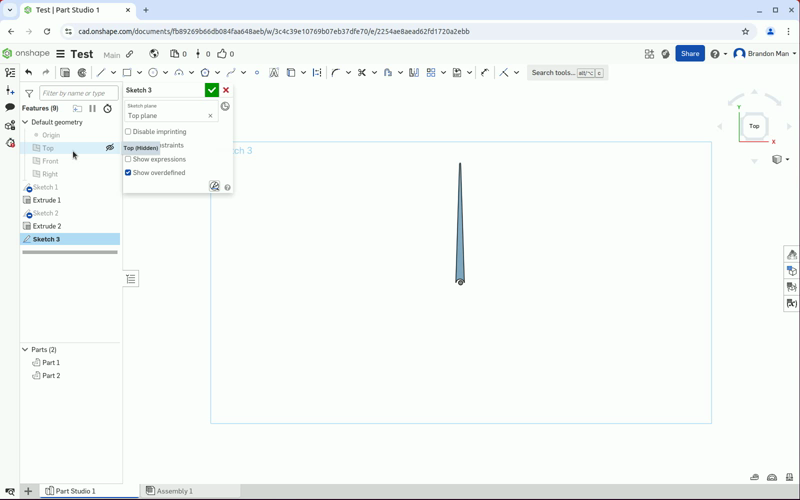
mouse_move(73, 352)
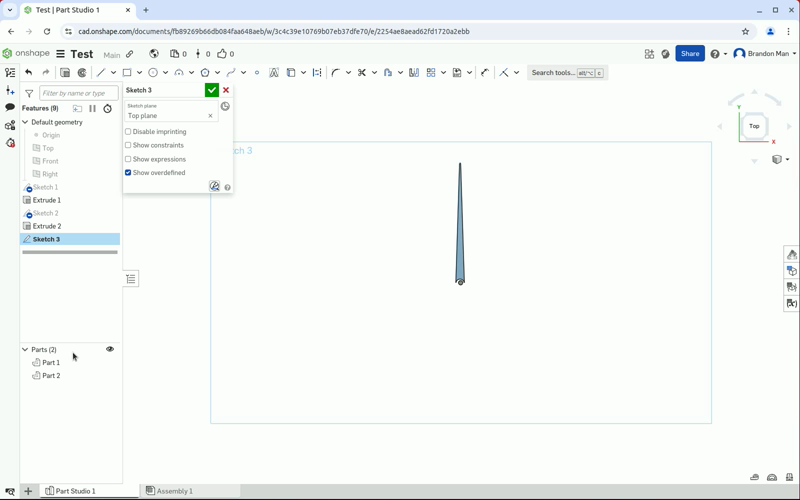
key(y)
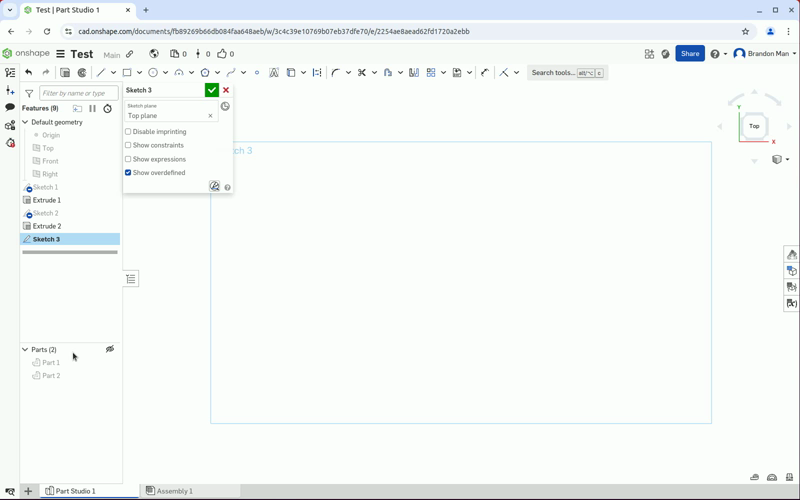
key(c)
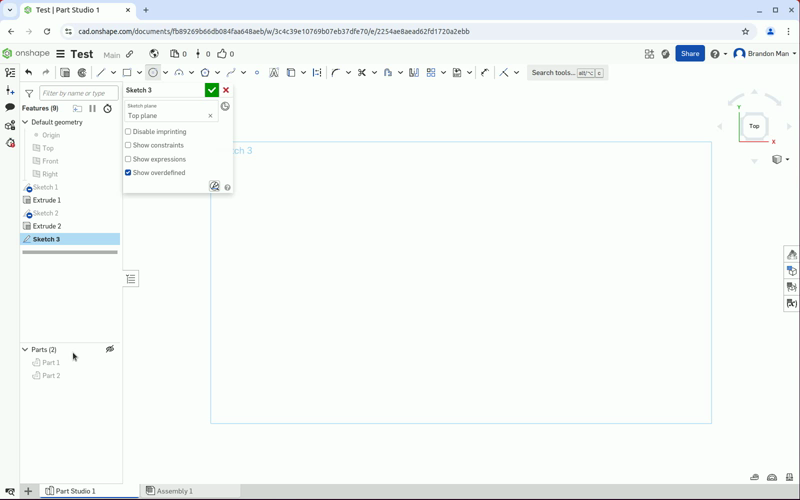
key_down(shift)
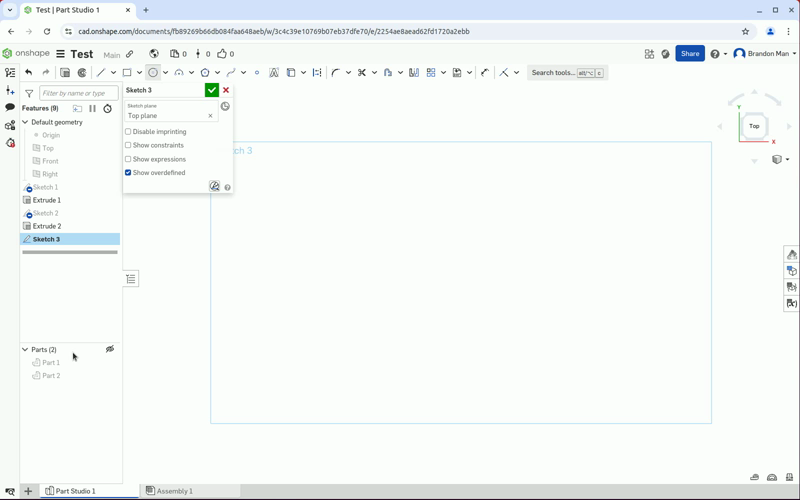
mouse_move(461, 170)
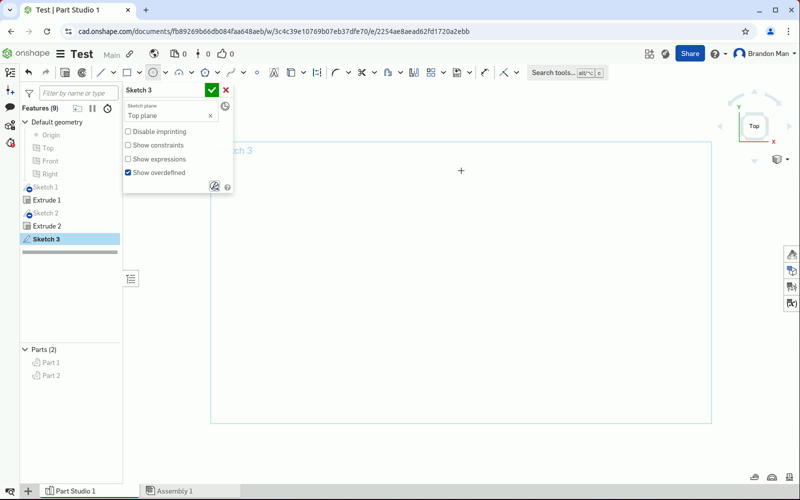
click(461, 170)
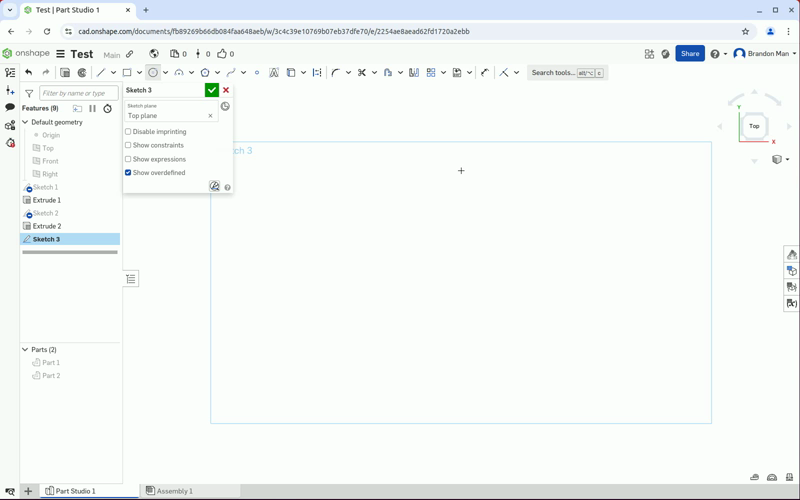
key_up(shift)
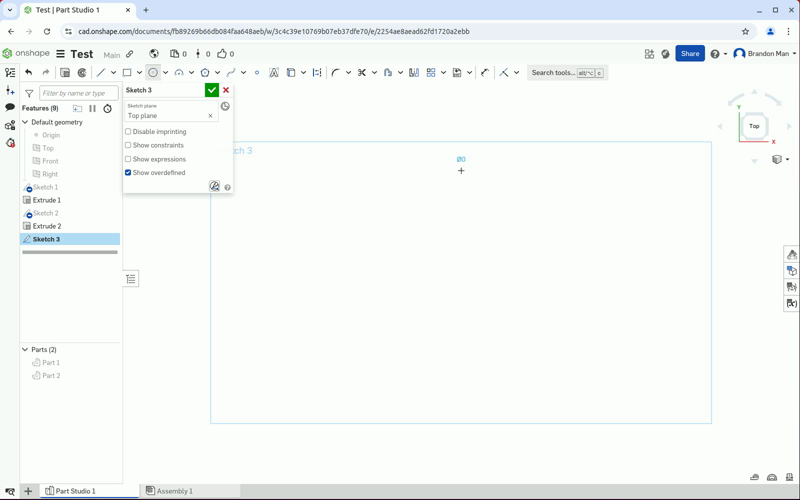
mouse_move(461, 170)
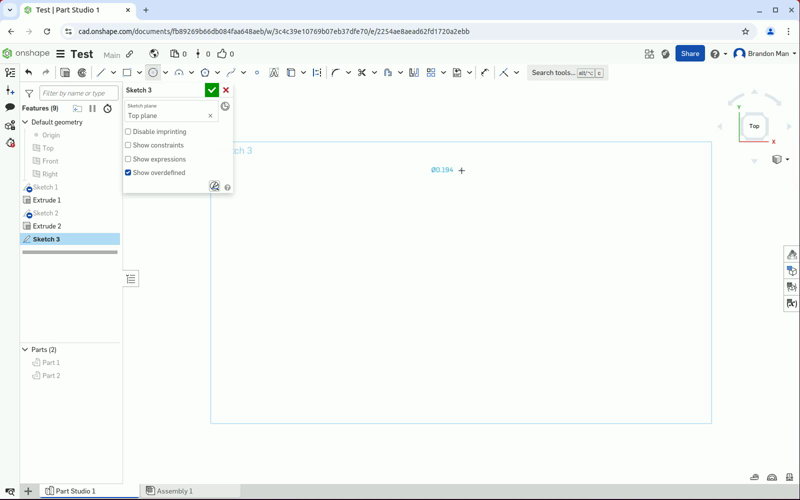
scroll(6)
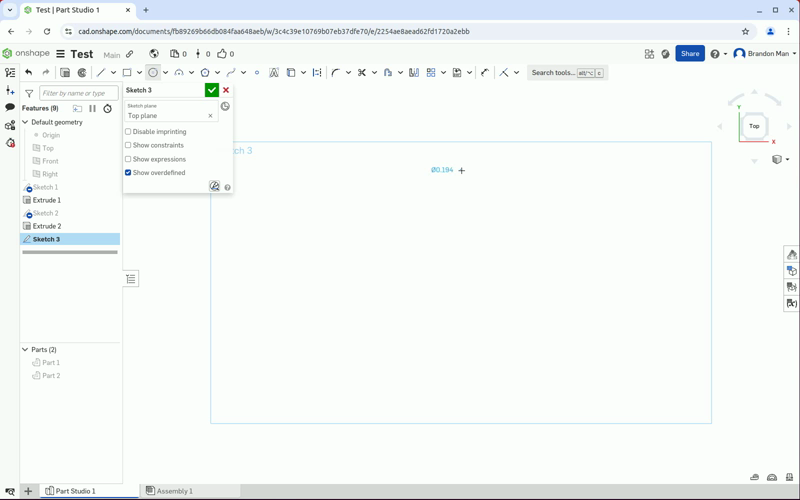
scroll(6)
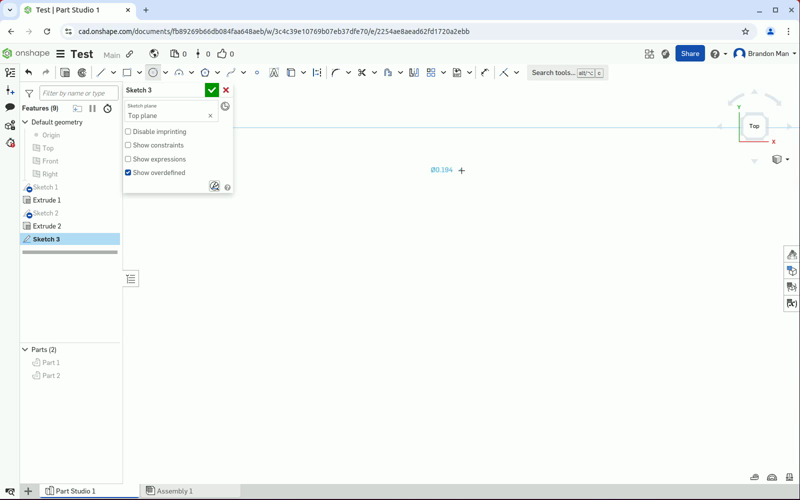
scroll(6)
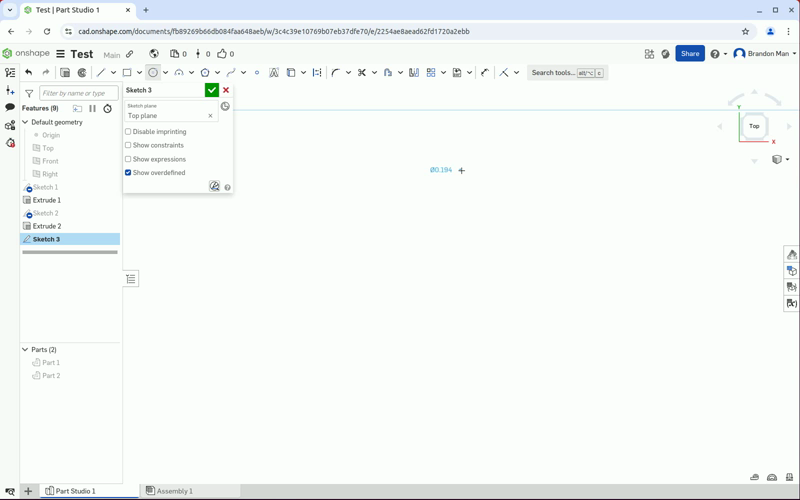
scroll(6)
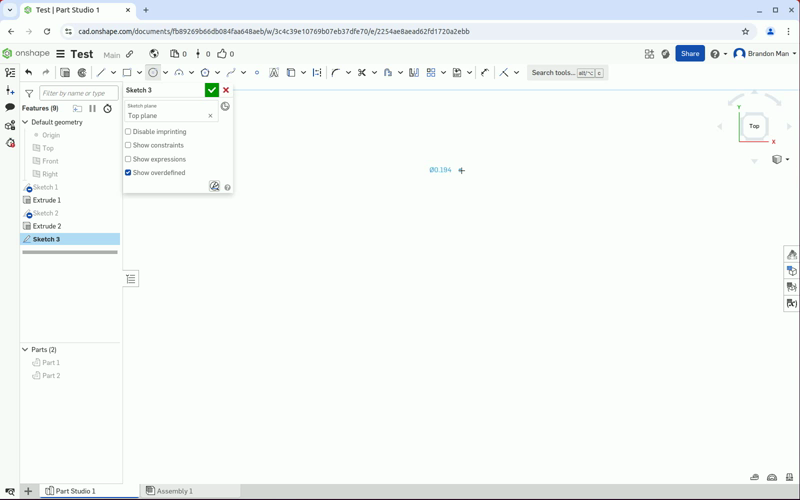
scroll(6)
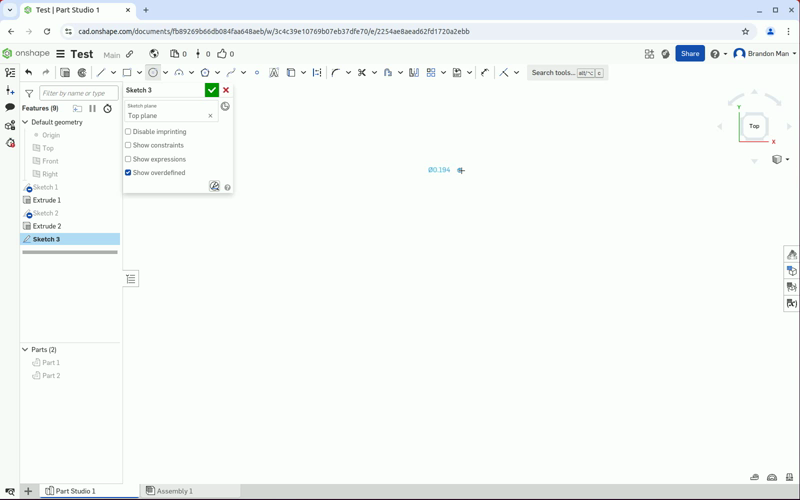
scroll(6)
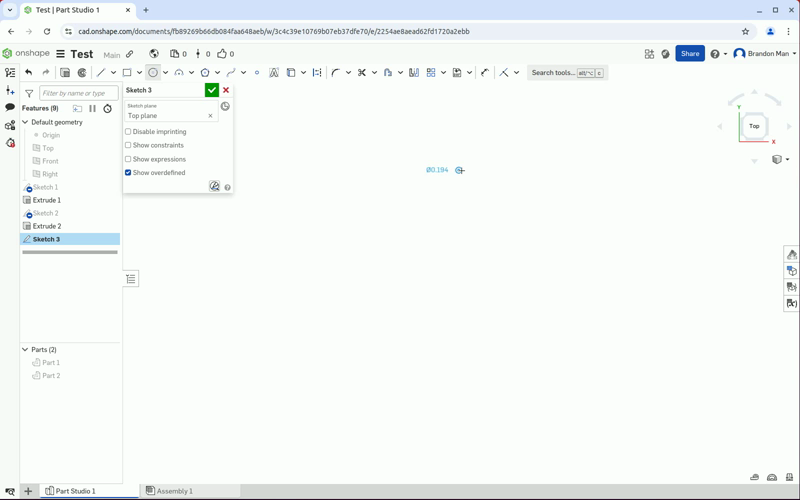
scroll(6)
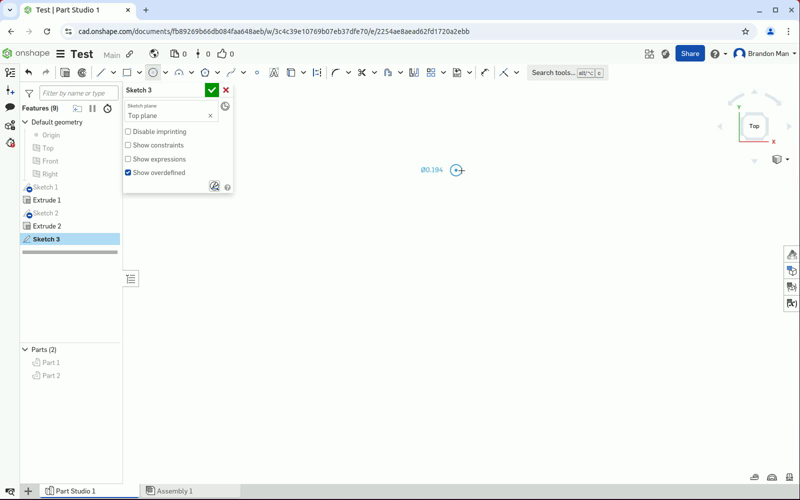
click(461, 170)
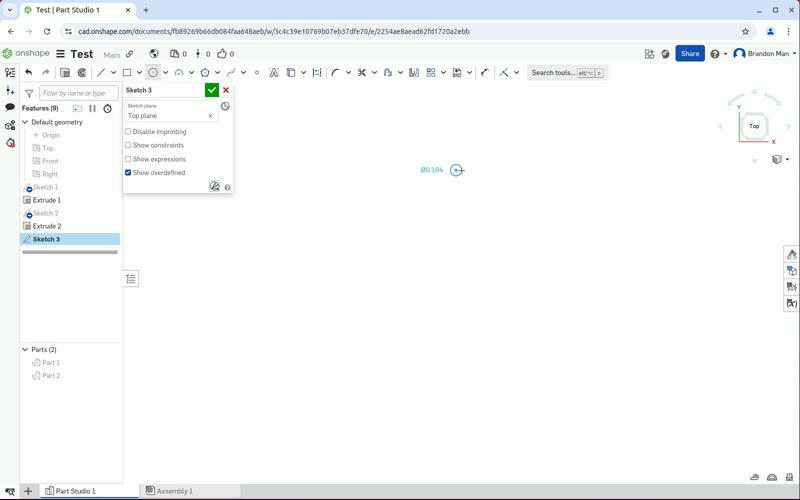
scroll(-6)
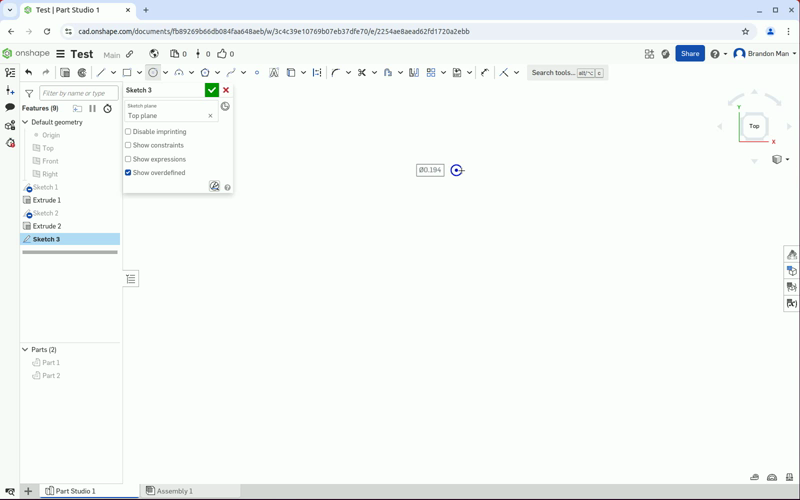
scroll(-6)
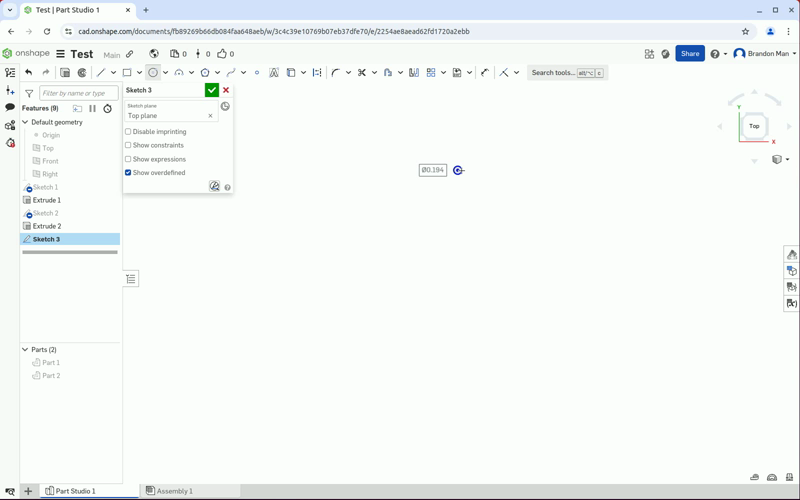
scroll(-6)
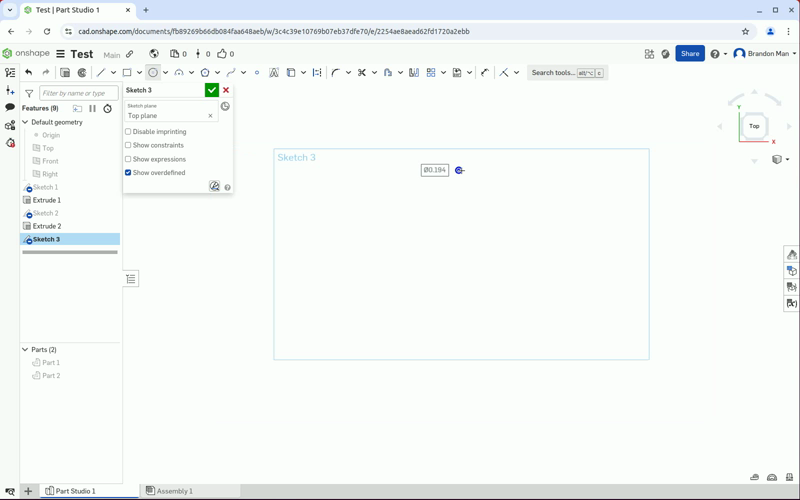
scroll(-6)
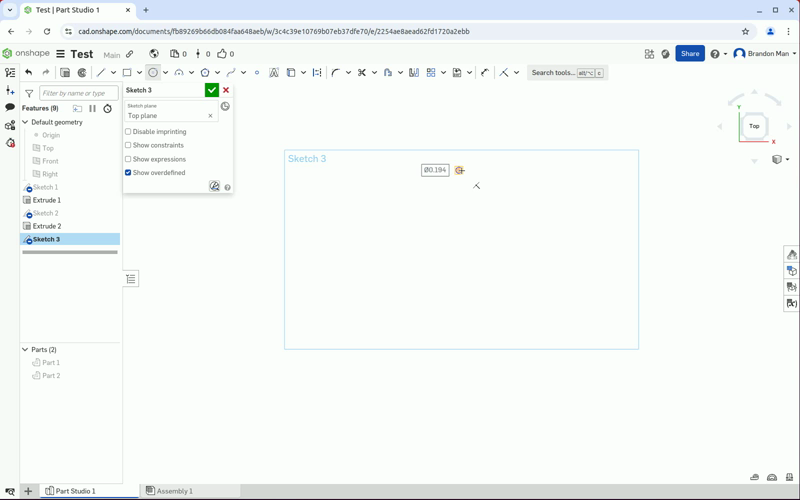
scroll(-6)
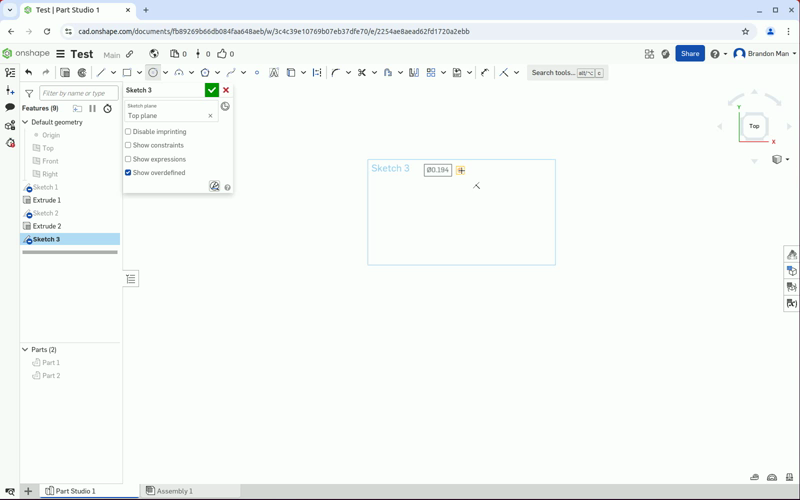
scroll(-6)
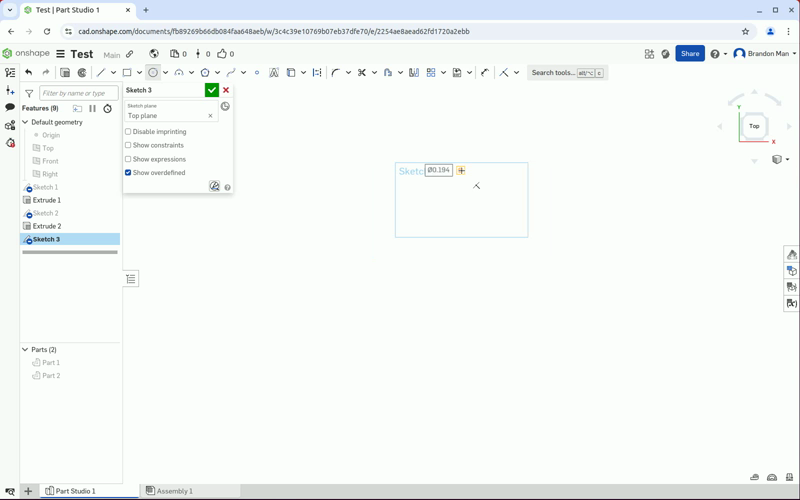
scroll(-6)
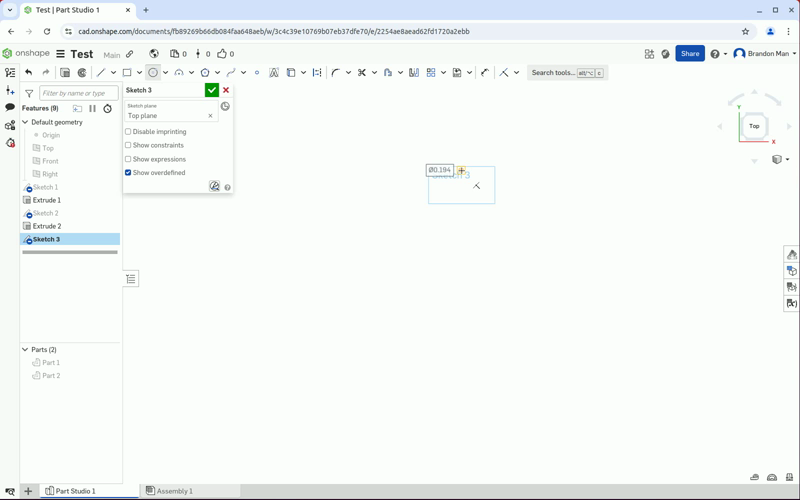
key(esc)
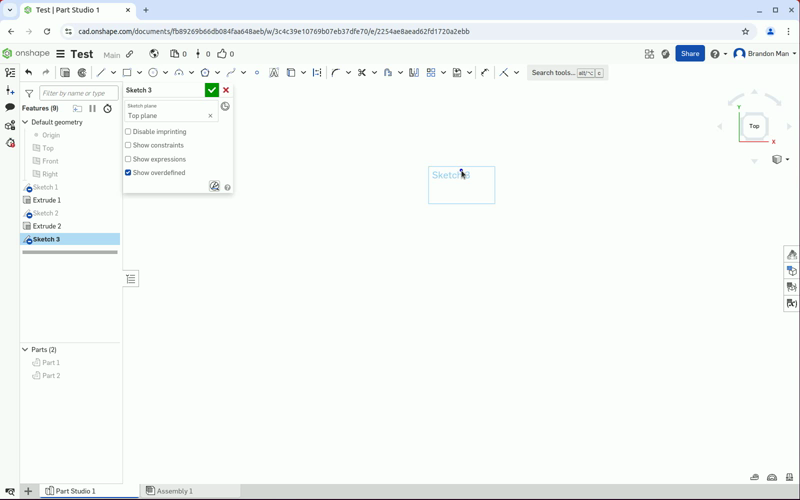
mouse_move(461, 170)
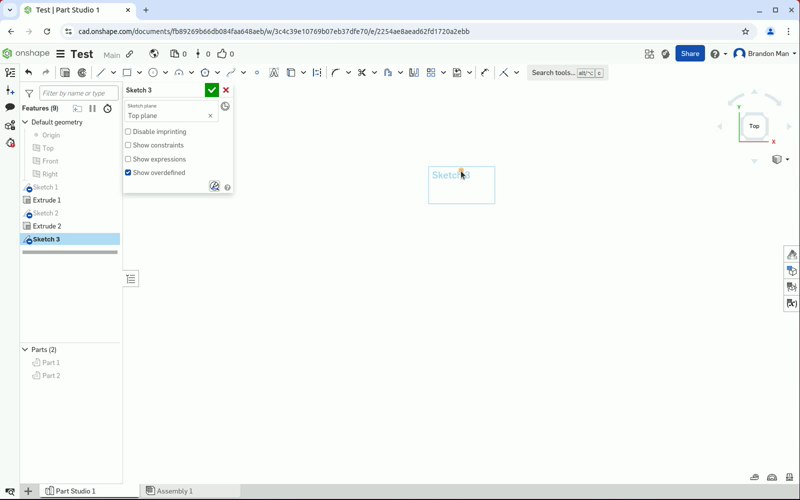
scroll(6)
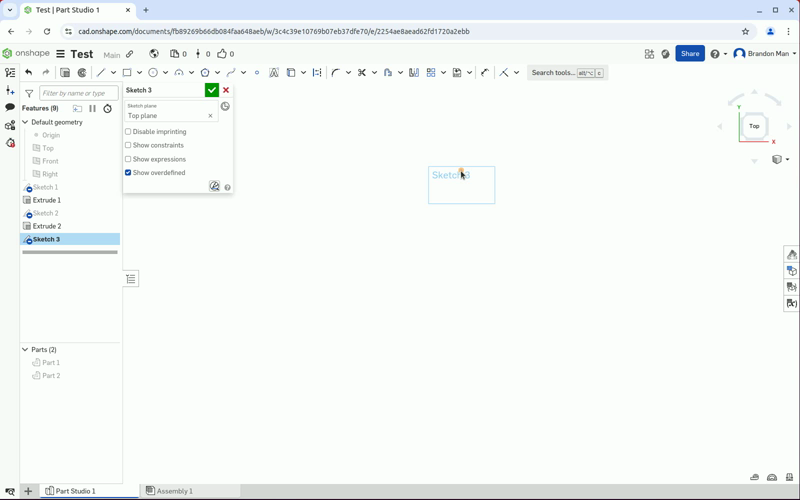
scroll(6)
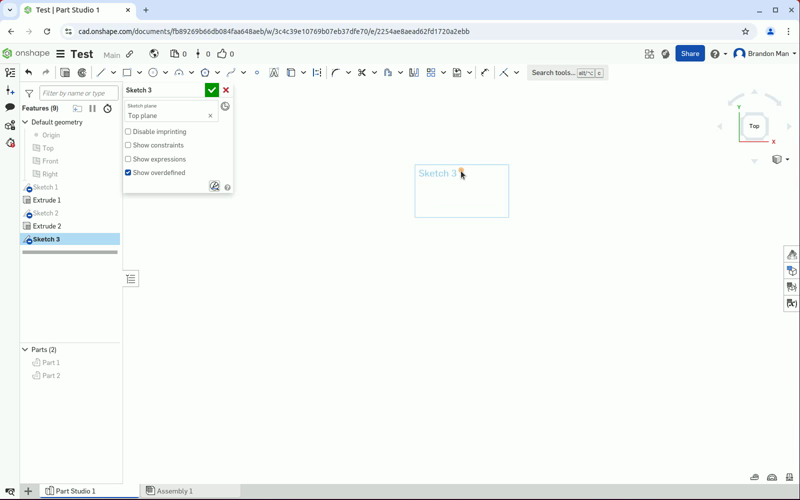
scroll(6)
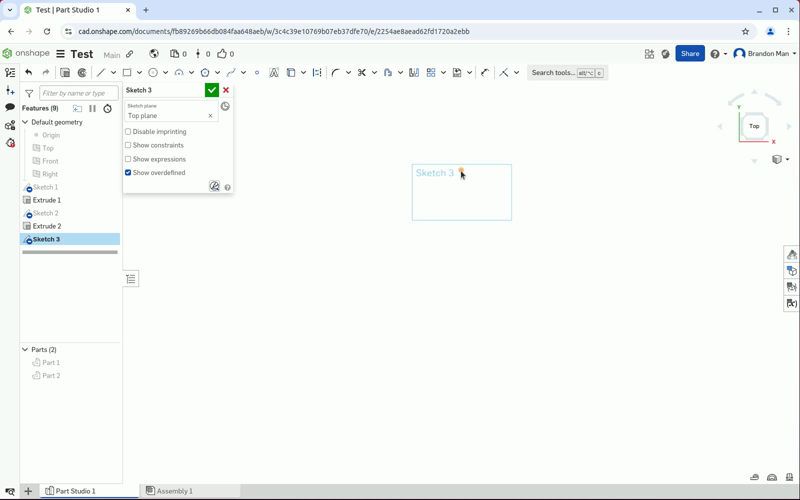
scroll(6)
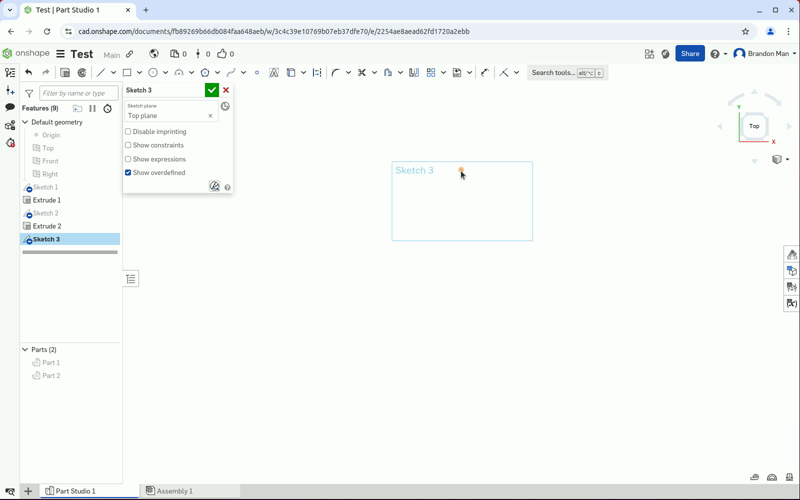
scroll(6)
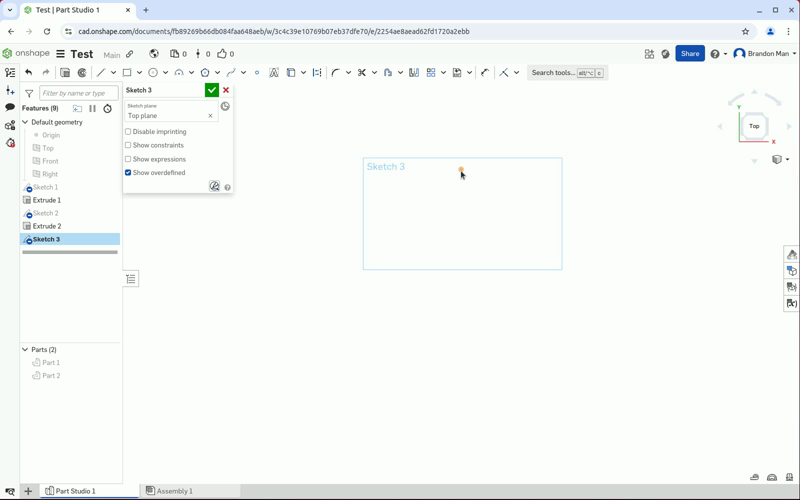
scroll(6)
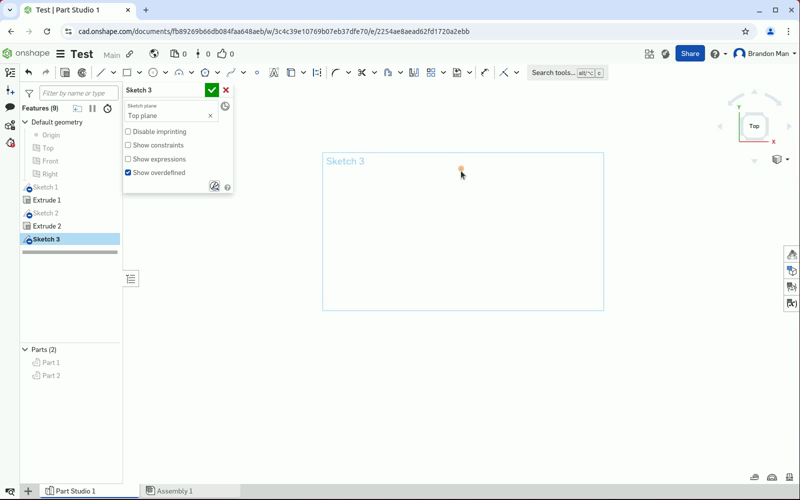
scroll(6)
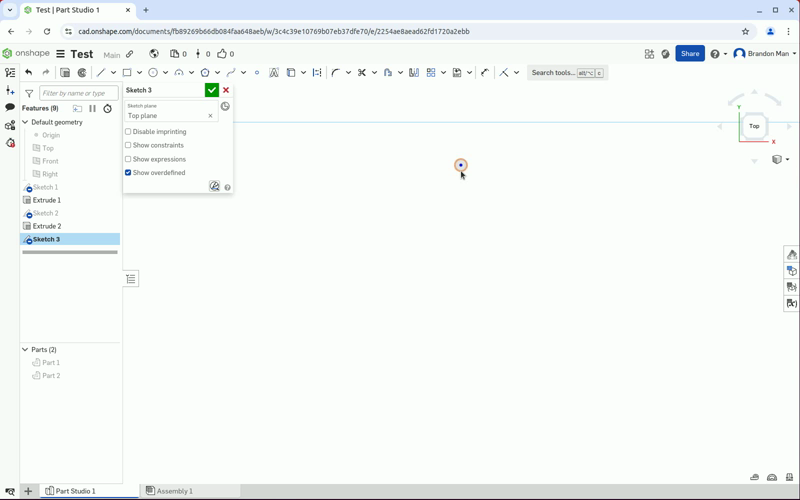
click(461, 170)
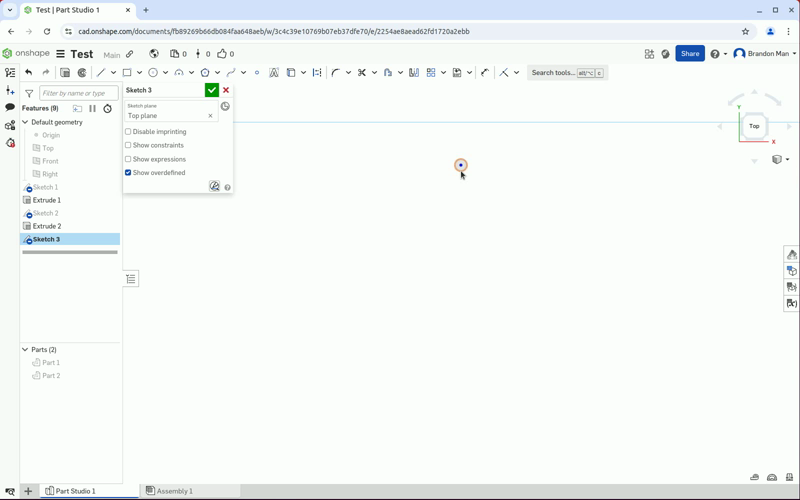
scroll(-6)
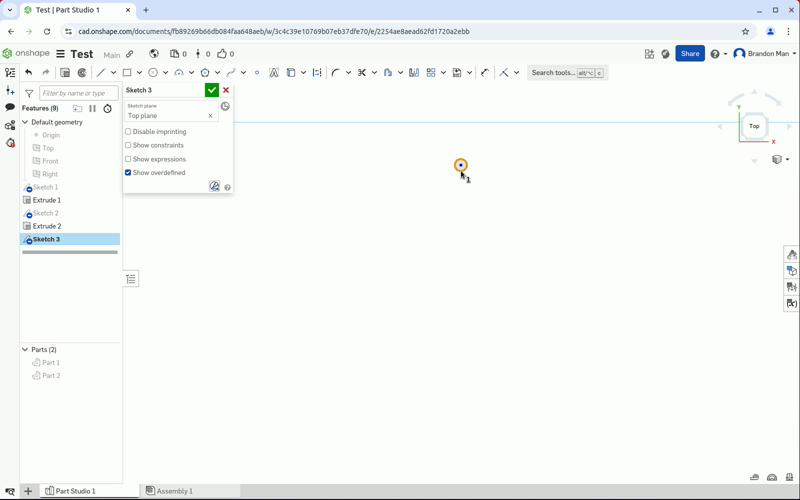
scroll(-6)
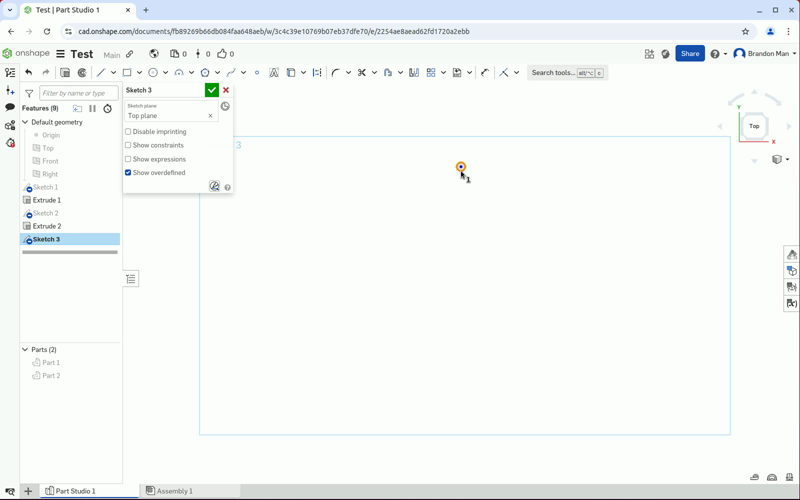
scroll(-6)
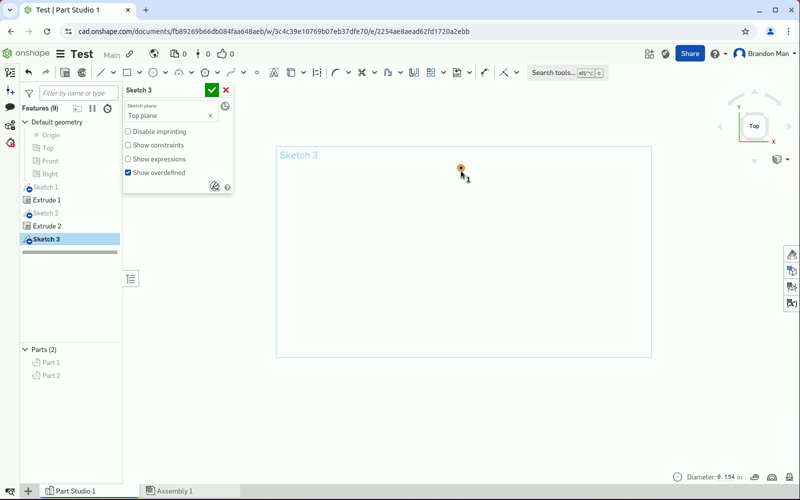
scroll(-6)
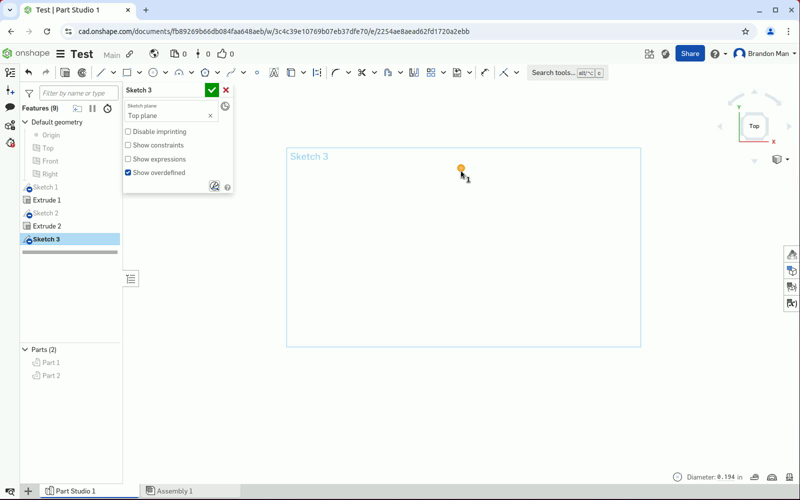
scroll(-6)
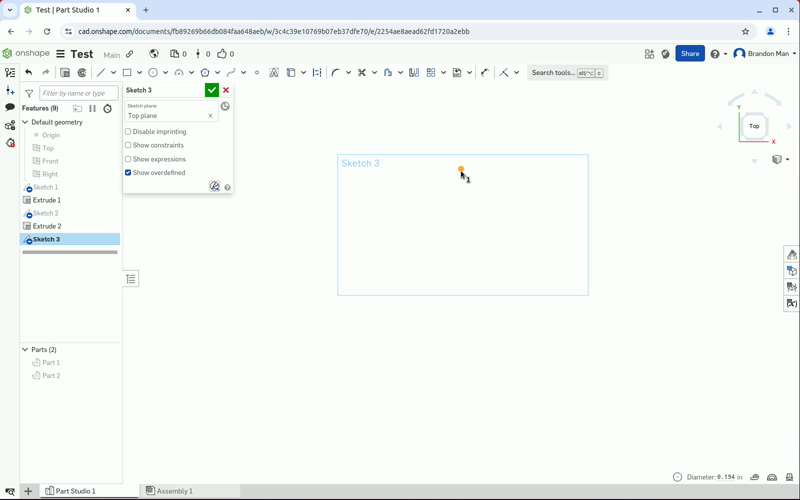
scroll(-6)
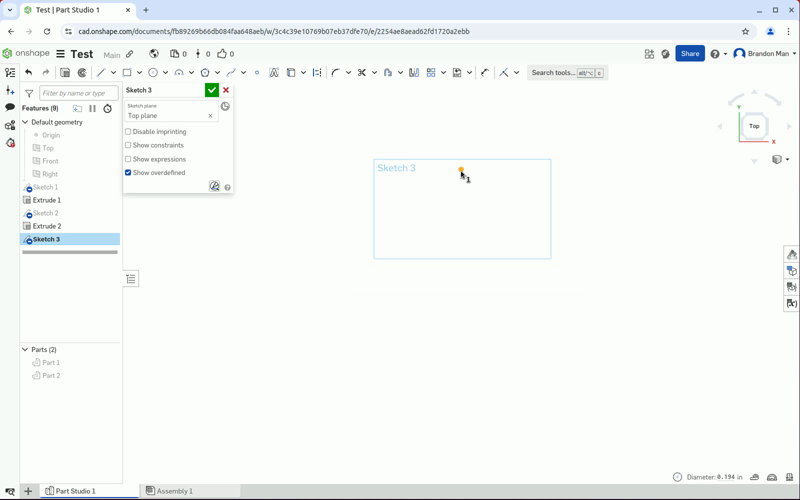
scroll(-6)
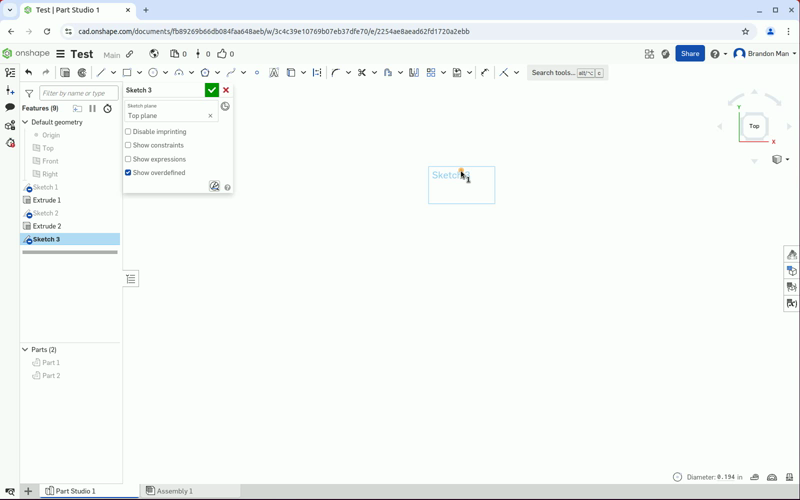
mouse_move(73, 352)
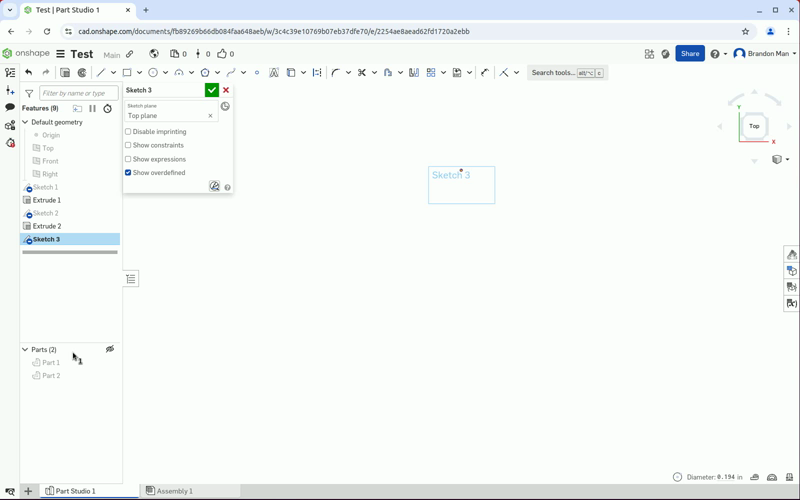
key(shift+y)
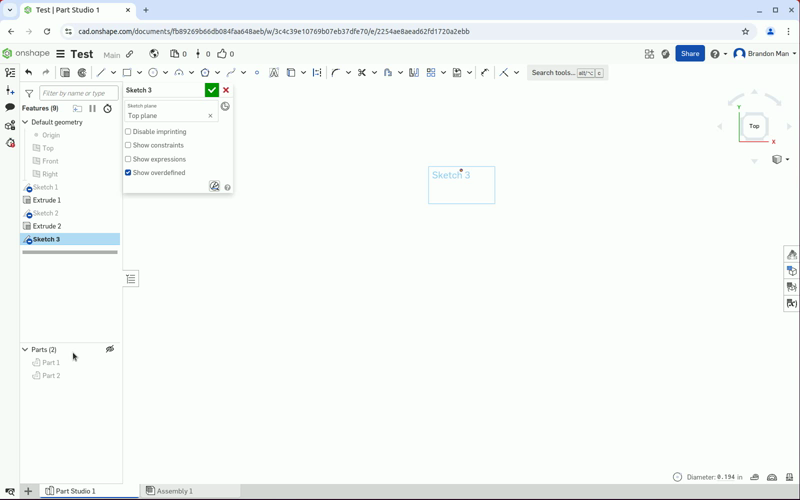
key(shift+e)
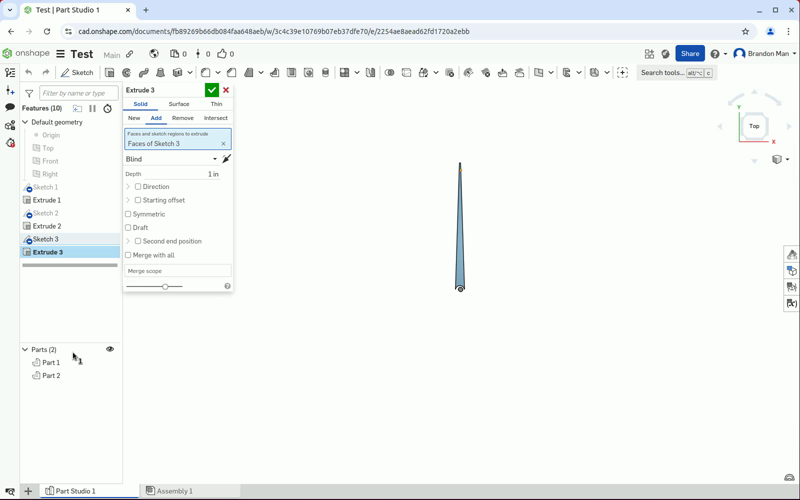
mouse_move(143, 106)
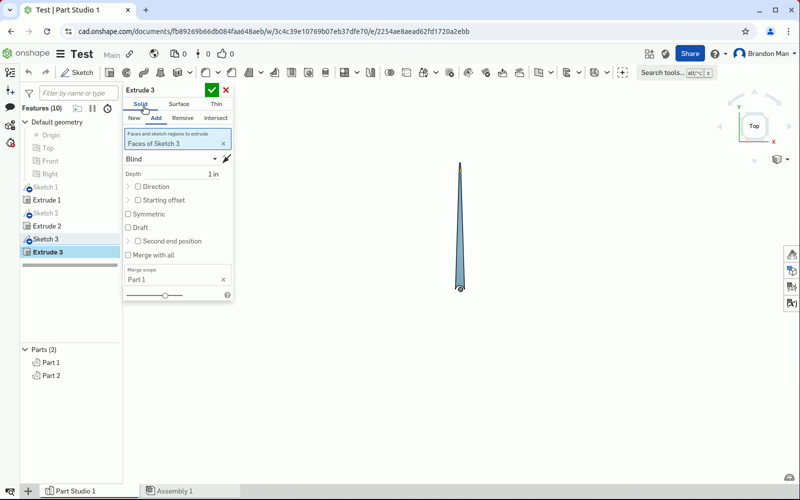
click(143, 106)
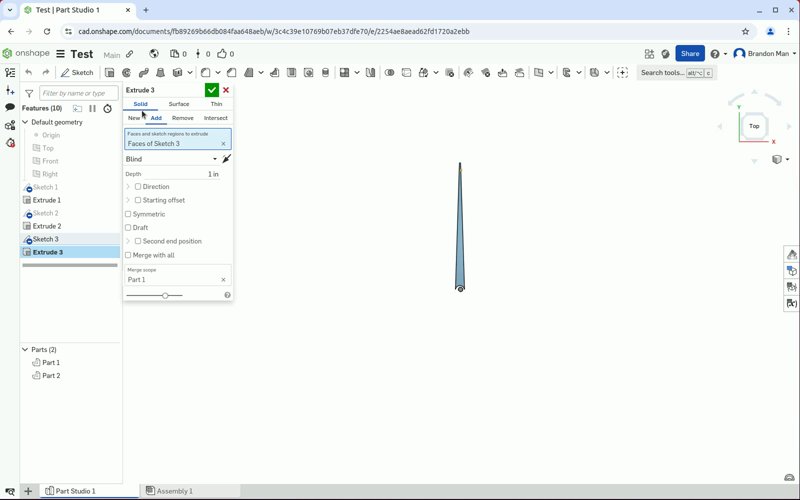
mouse_move(137, 120)
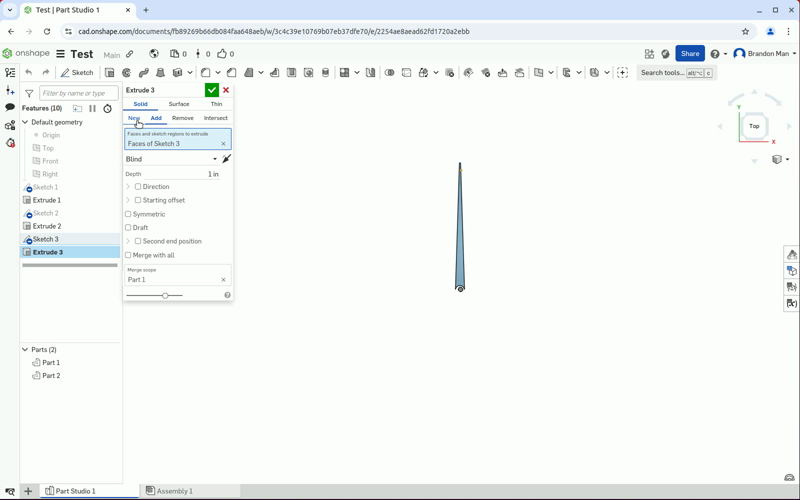
click(137, 120)
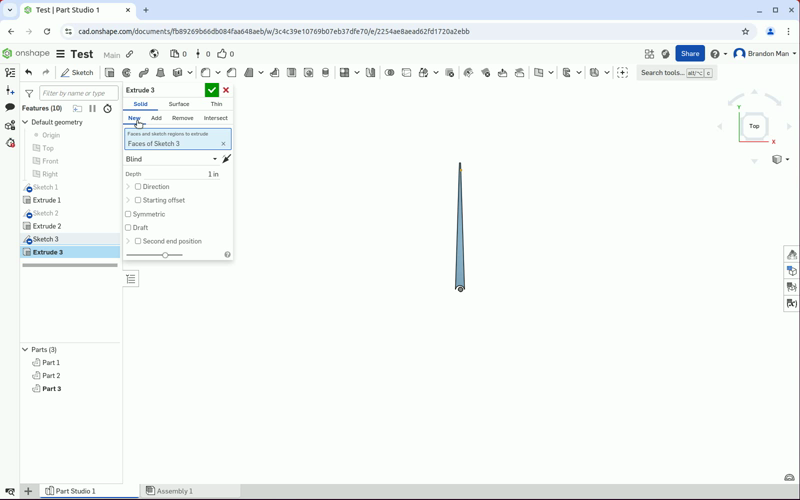
key(tab, 4)
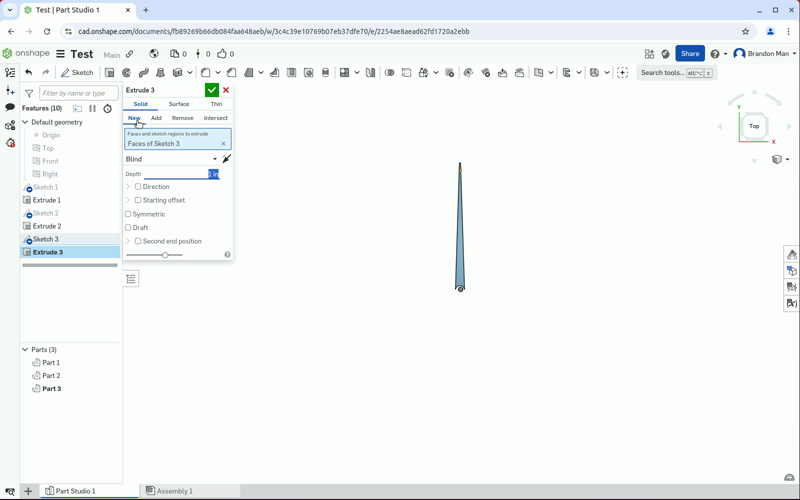
text(0.241)
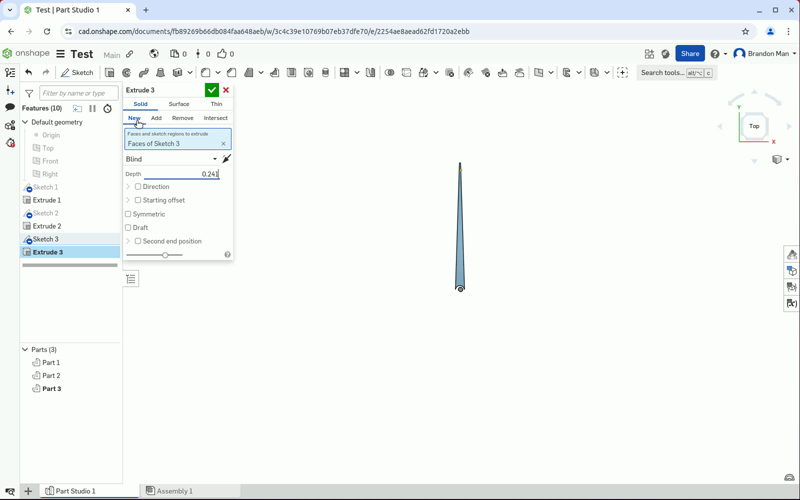
key(enter)
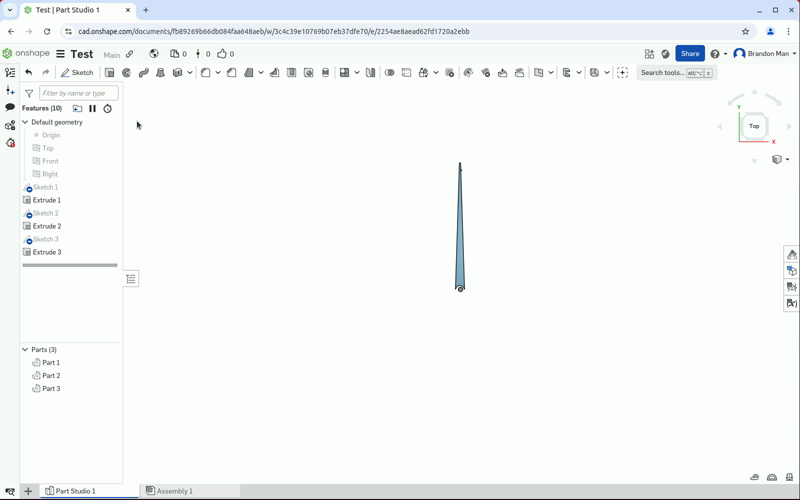
key(shift+h)
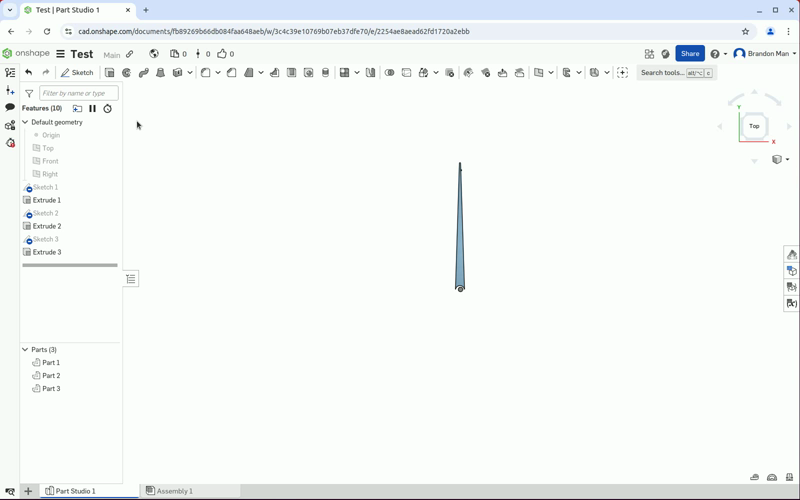
key(shift+h)
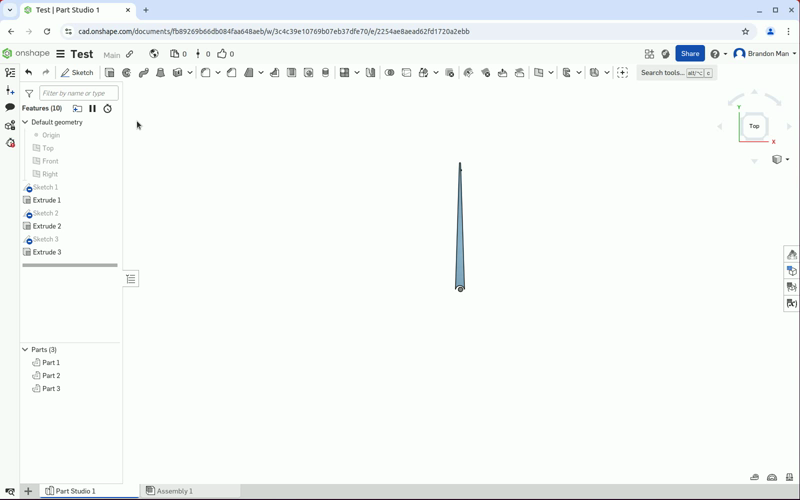
mouse_move(73, 189)
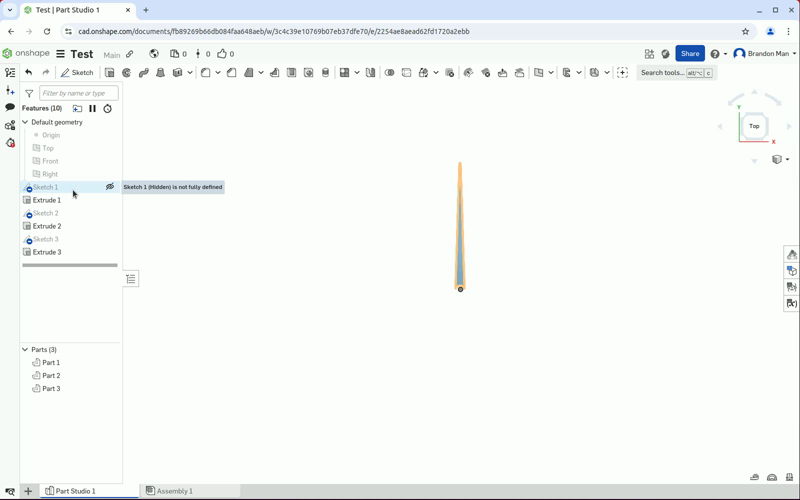
click(73, 189)
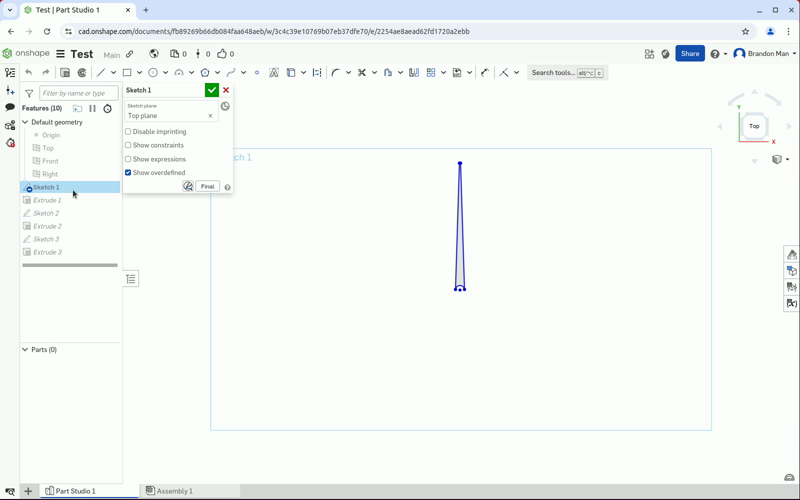
mouse_move(229, 92)
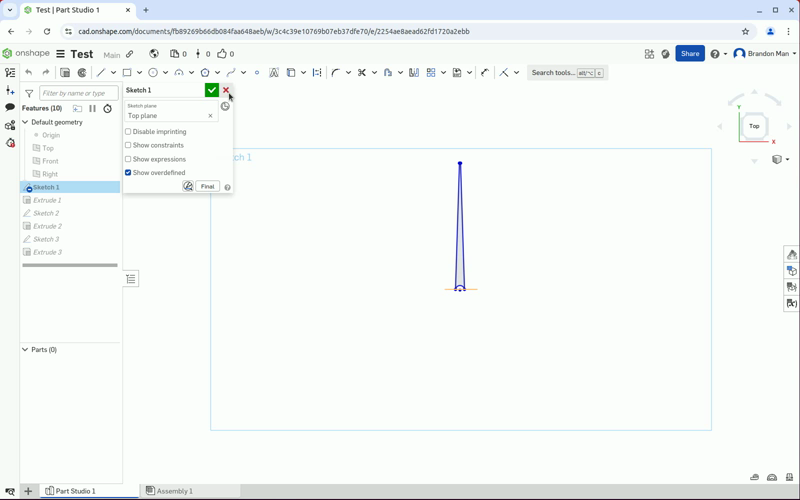
click(229, 92)
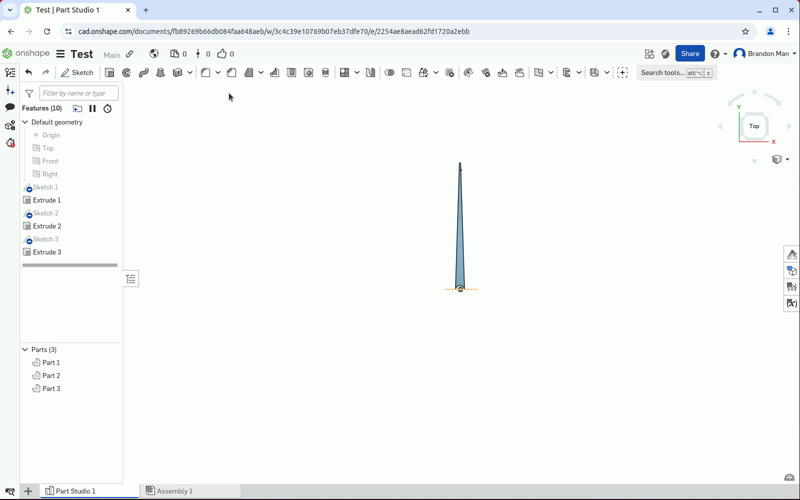
mouse_move(541, 75)
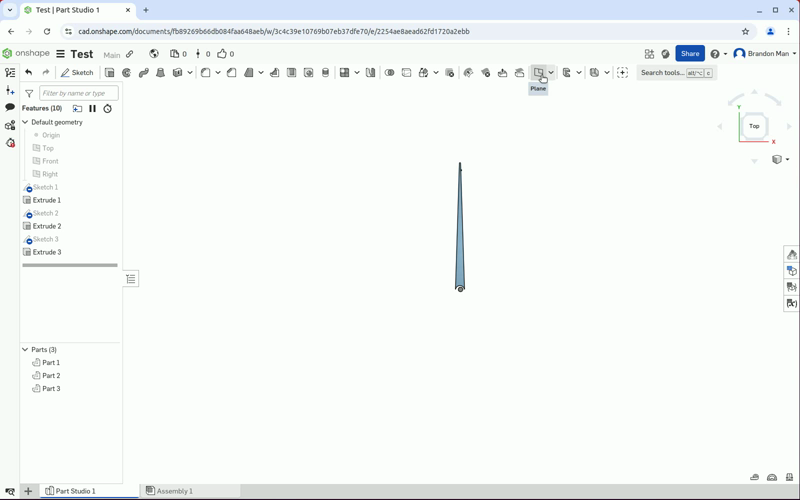
click(541, 75)
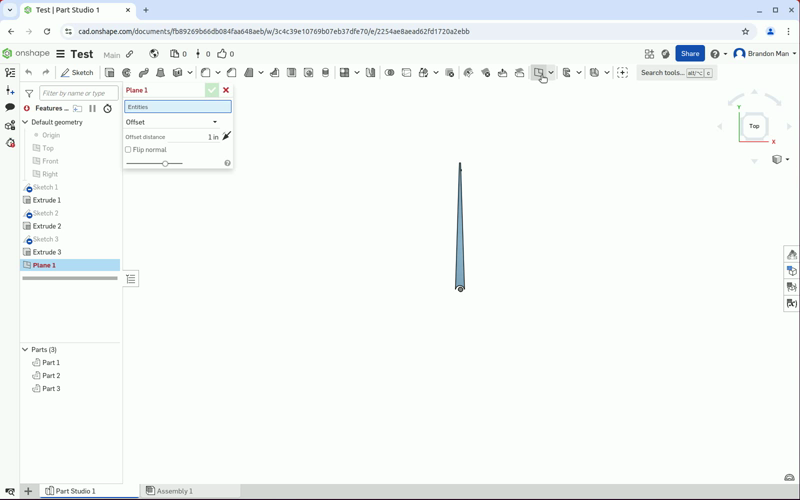
mouse_move(73, 150)
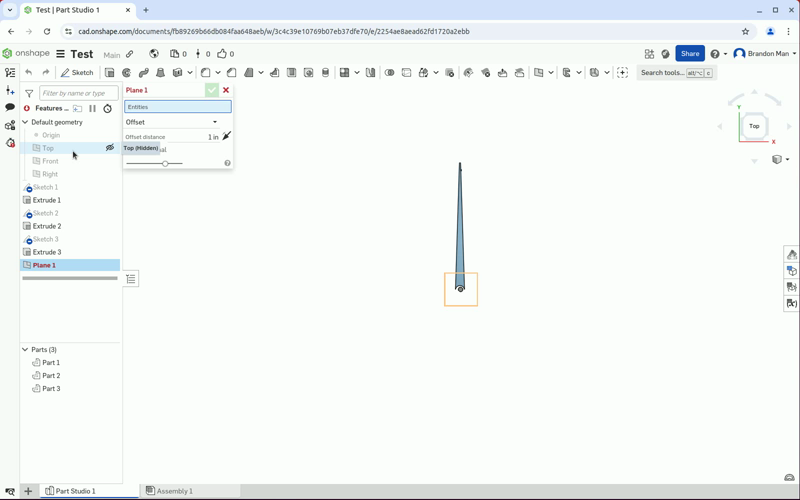
click(73, 150)
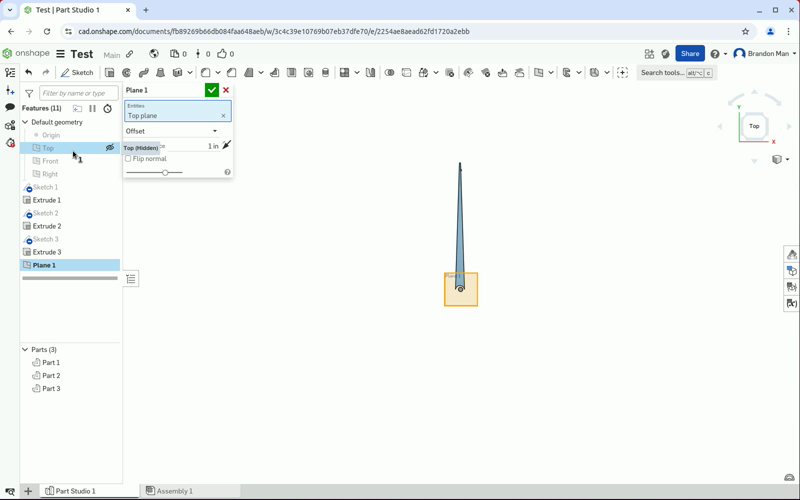
key(tab, 2)
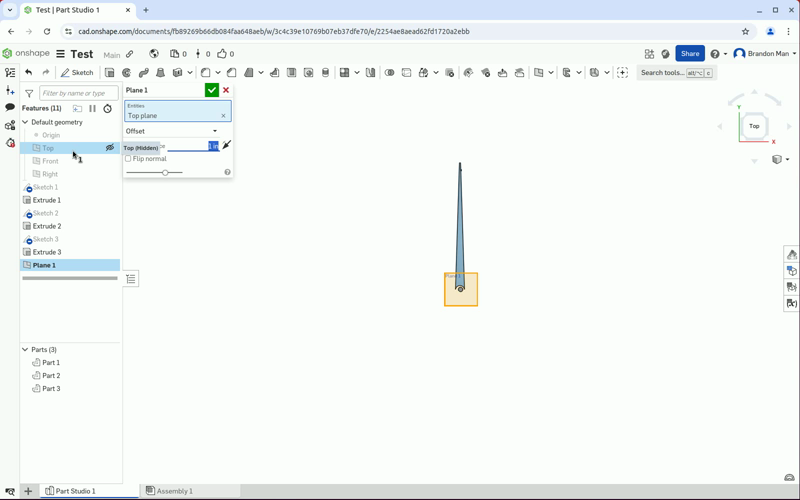
text(0.246)
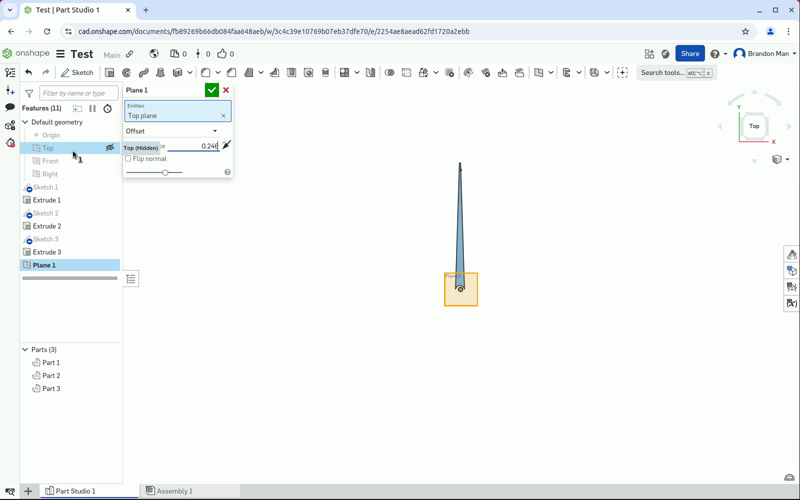
key(enter, 2)
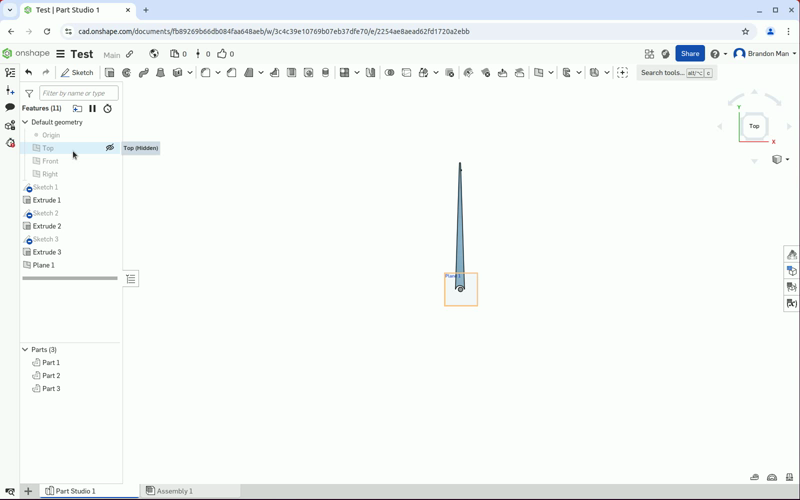
key(shift+s)
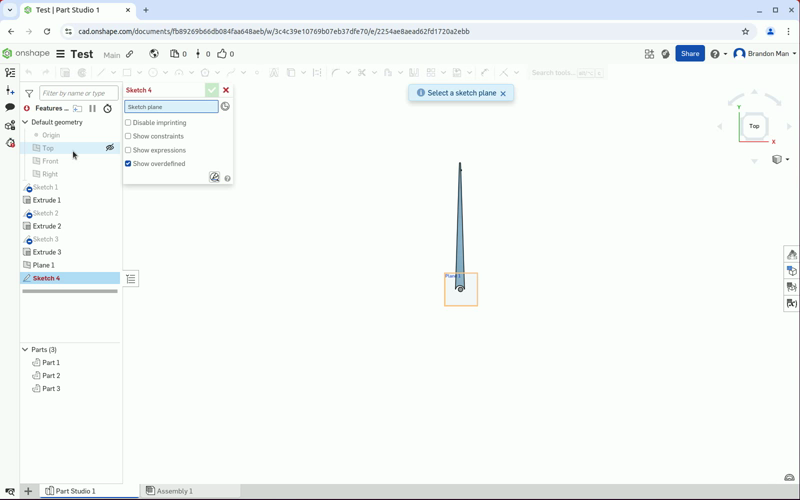
mouse_move(73, 267)
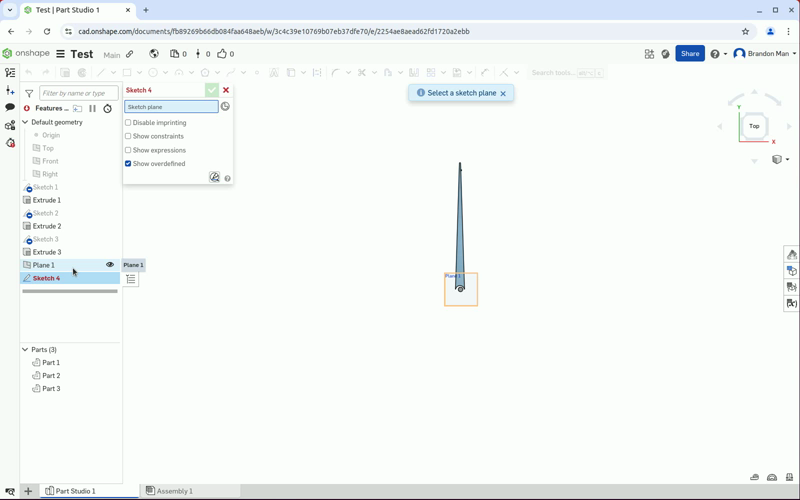
click(73, 267)
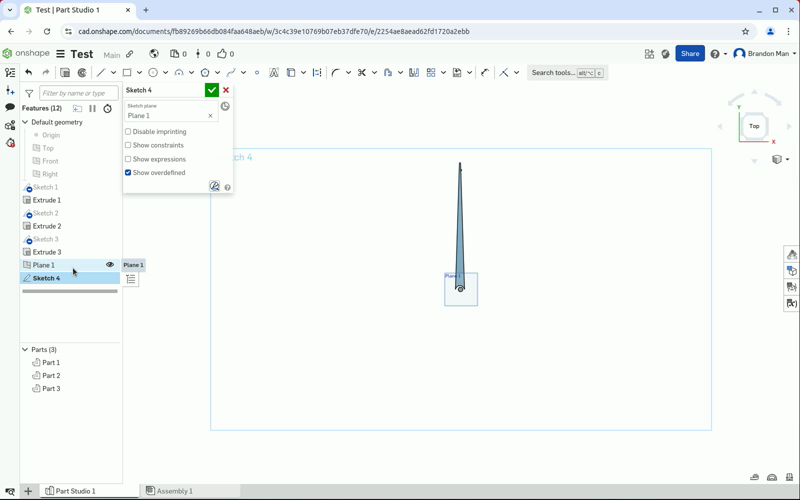
mouse_move(73, 352)
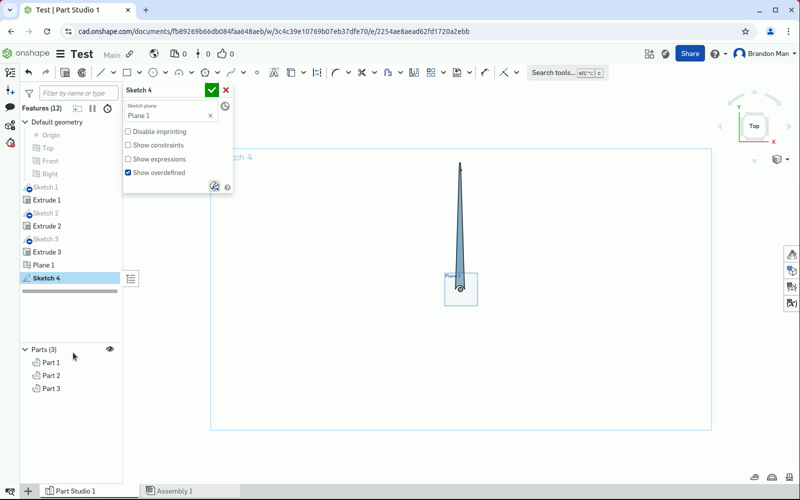
key(y)
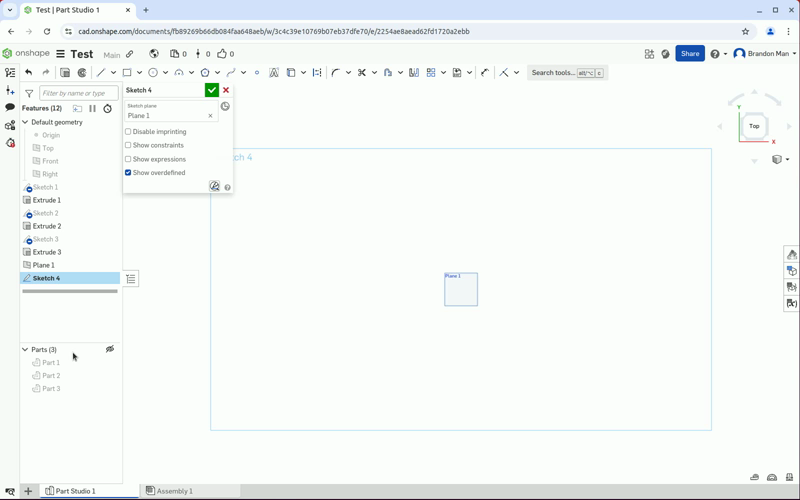
key(c)
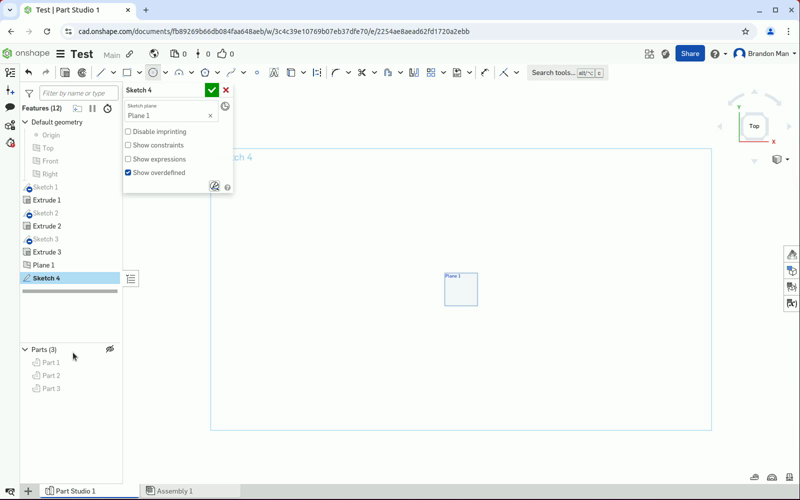
key_down(shift)
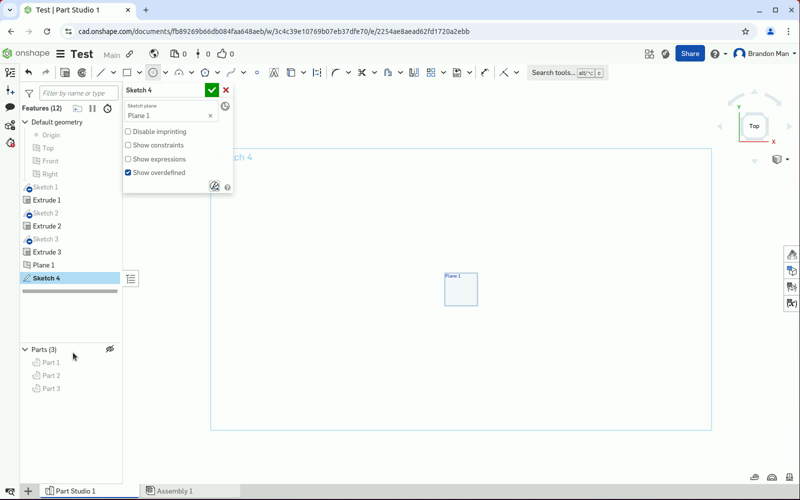
mouse_move(460, 282)
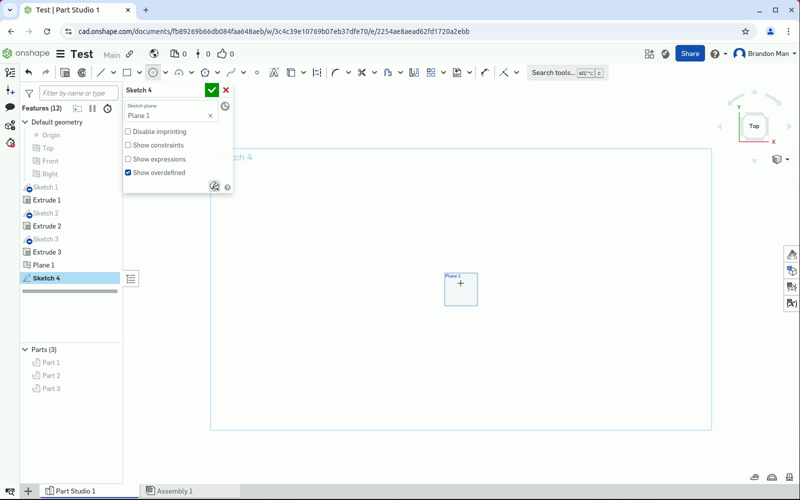
click(460, 282)
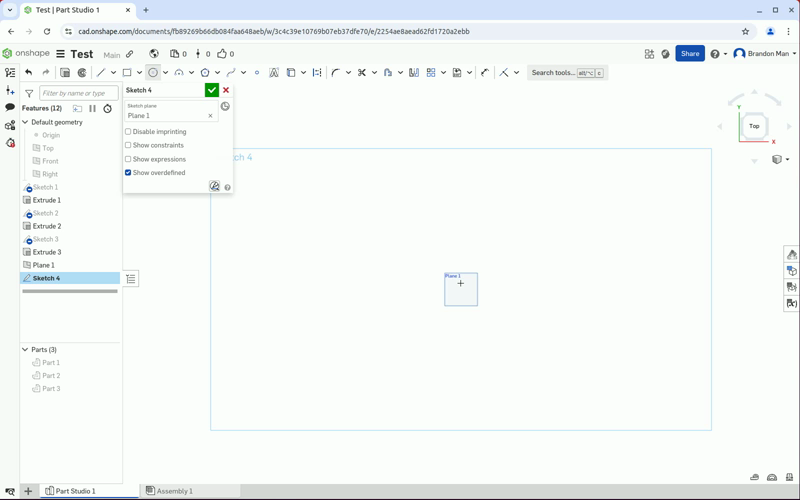
key_up(shift)
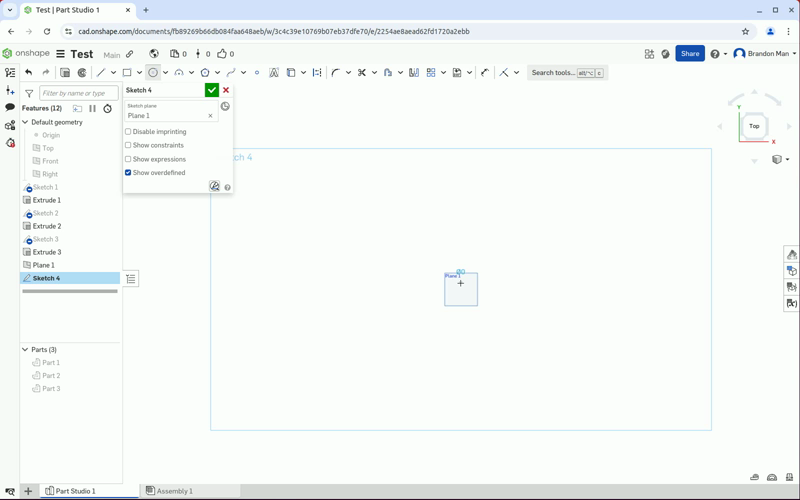
mouse_move(464, 282)
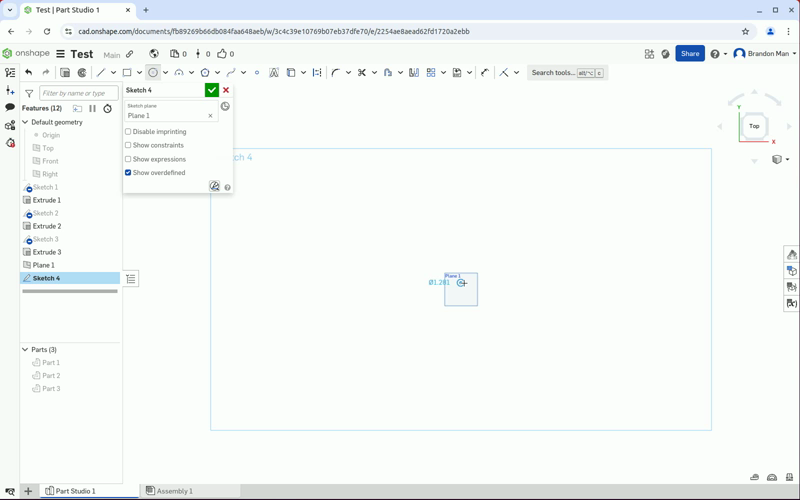
click(464, 282)
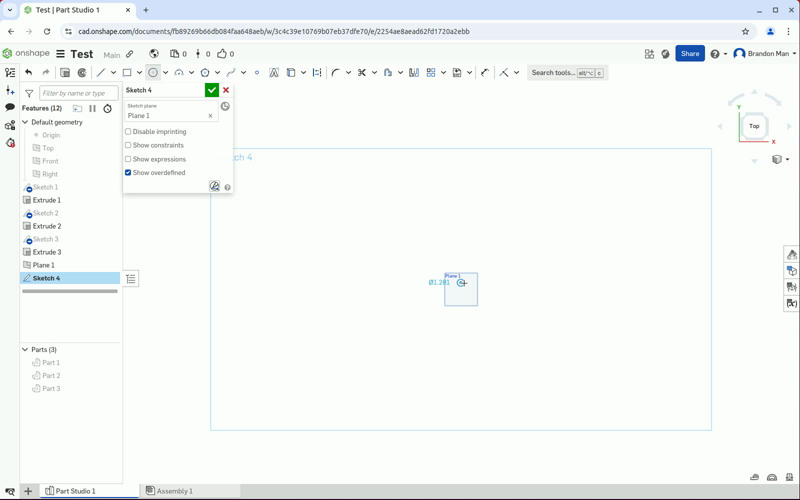
key(esc)
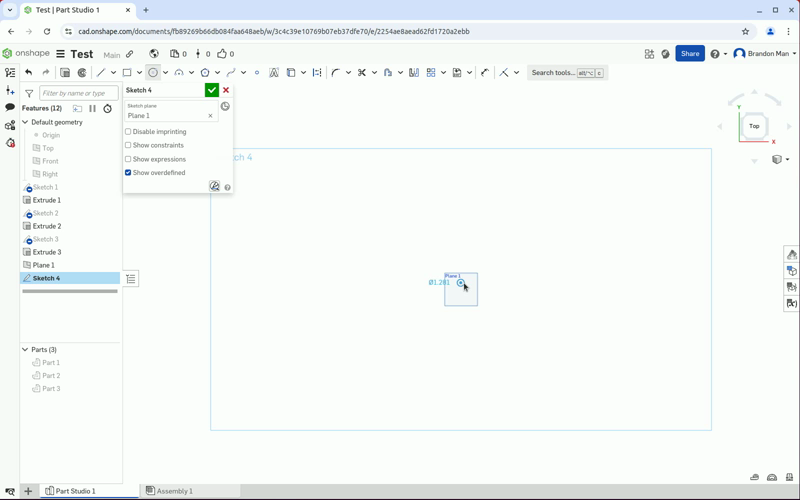
key(c)
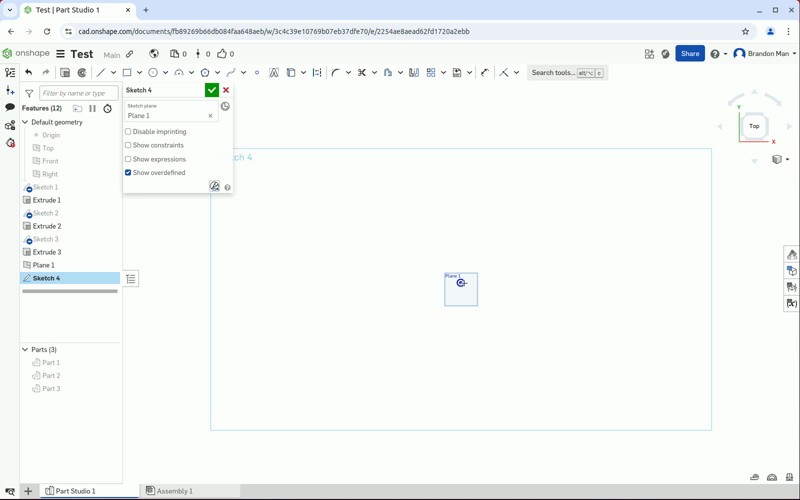
key_down(shift)
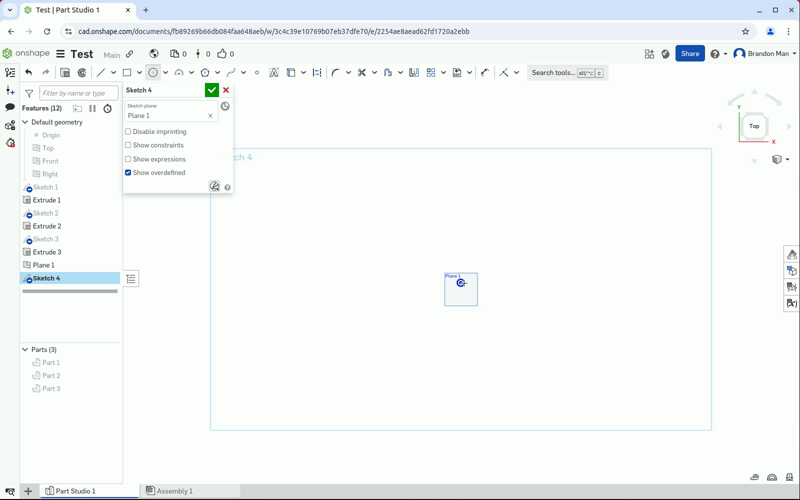
mouse_move(460, 282)
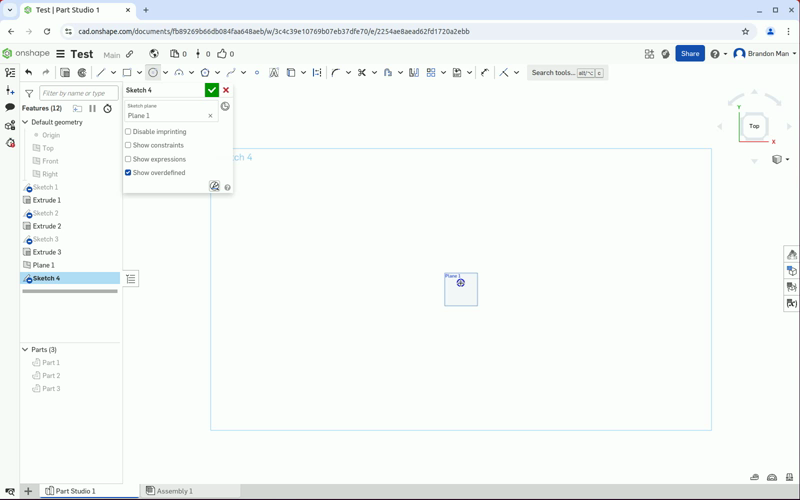
scroll(6)
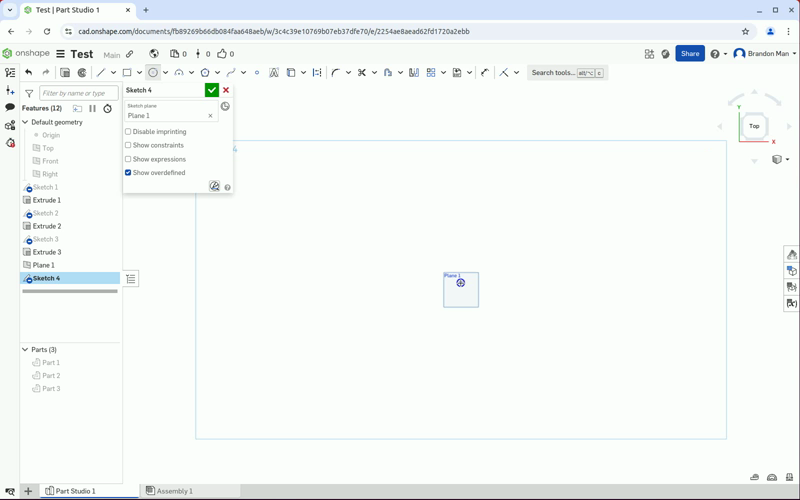
scroll(6)
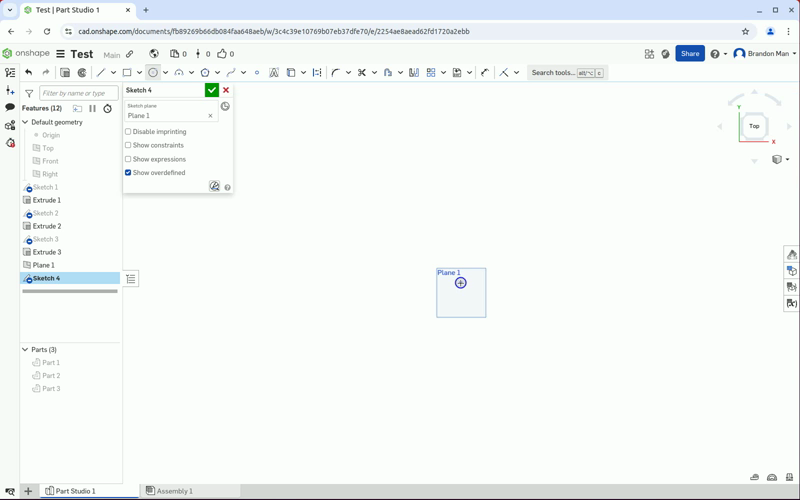
scroll(6)
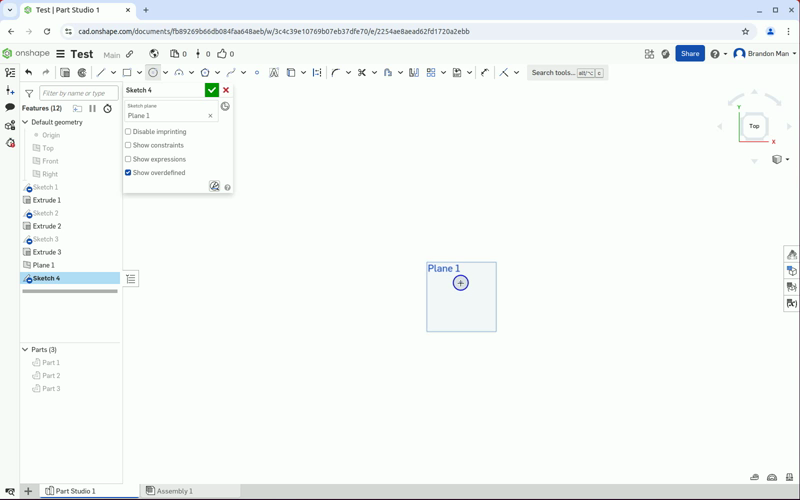
scroll(6)
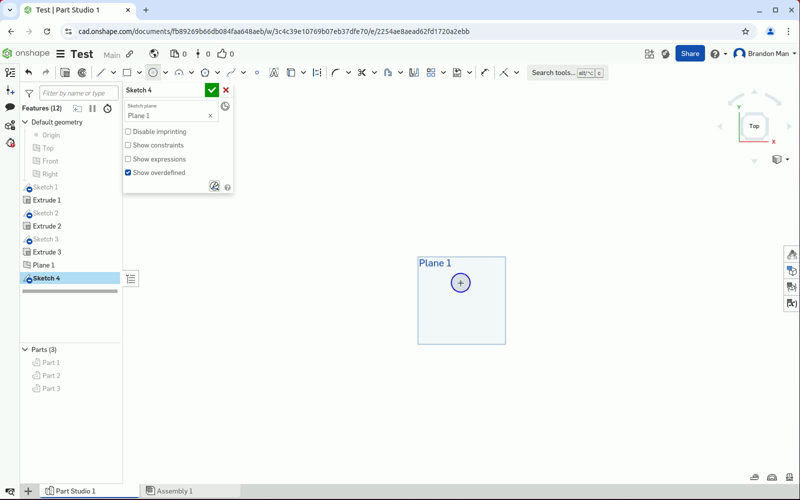
scroll(6)
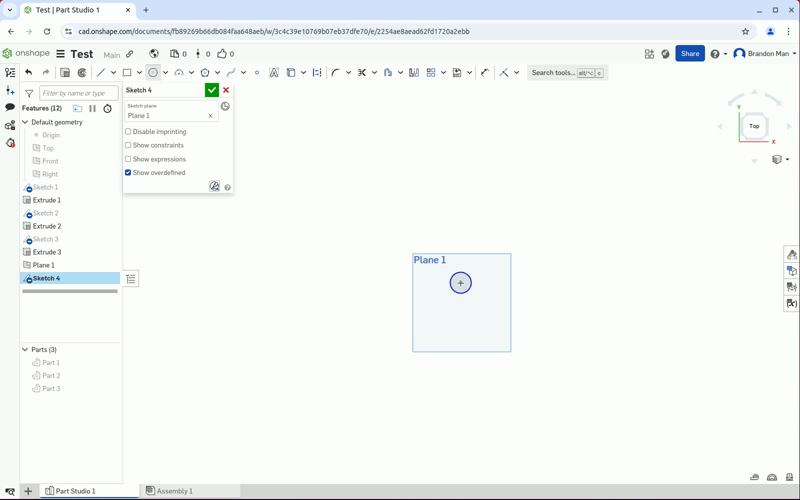
scroll(6)
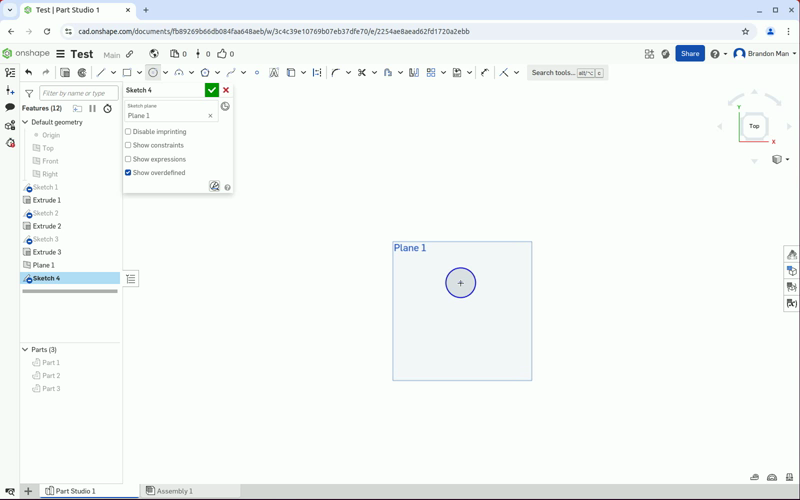
scroll(6)
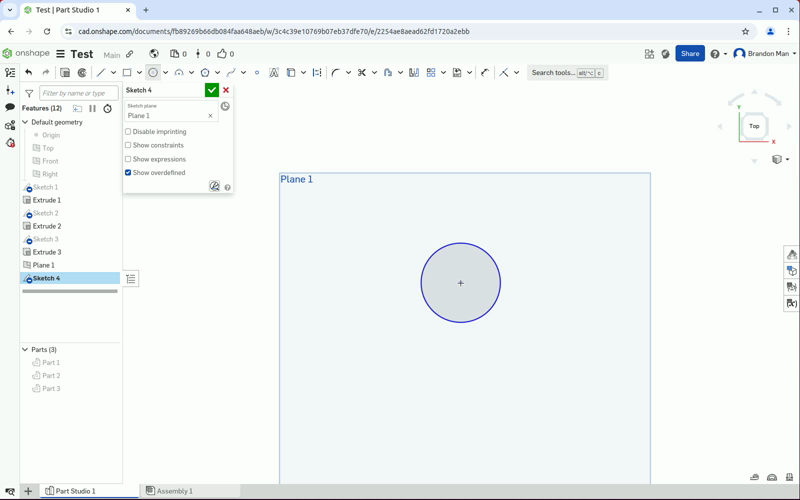
click(460, 282)
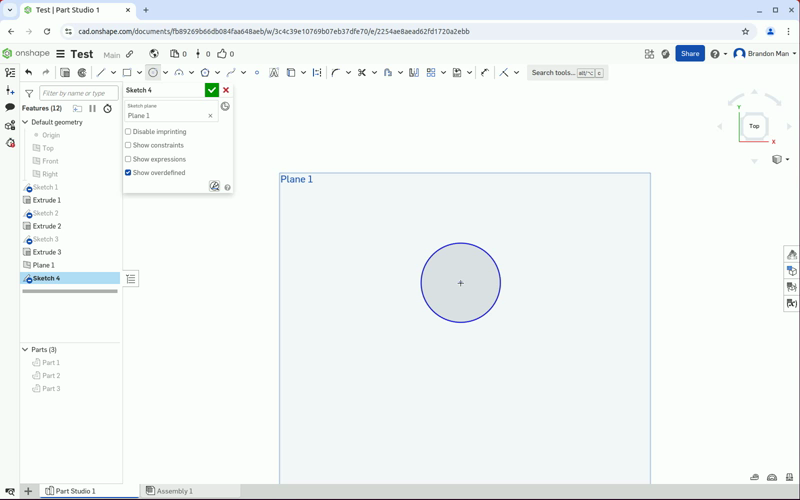
scroll(-6)
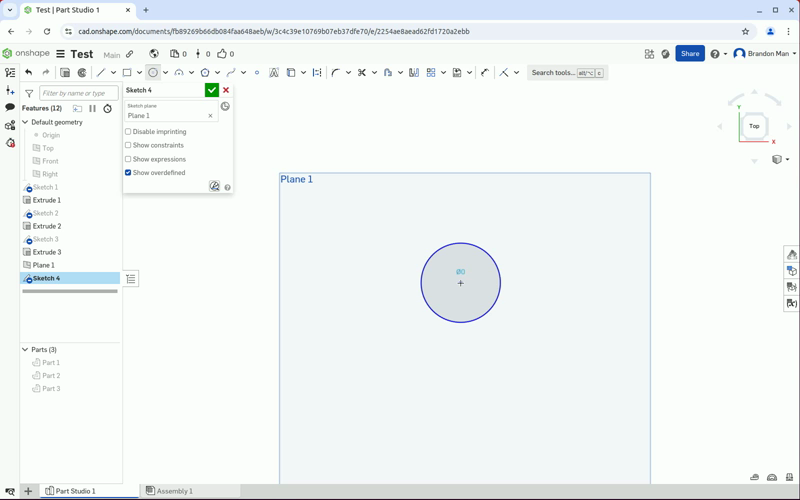
scroll(-6)
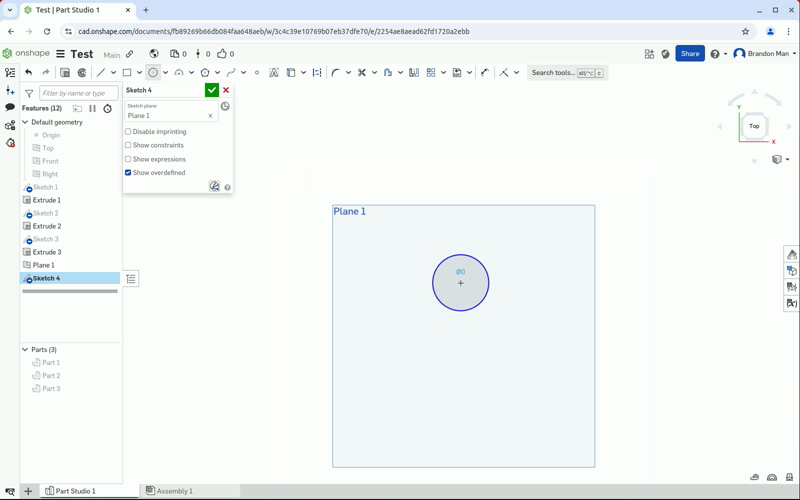
scroll(-6)
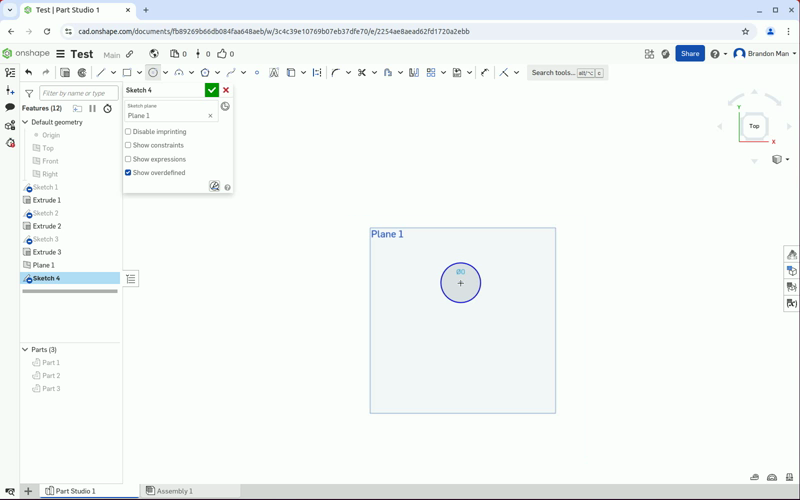
scroll(-6)
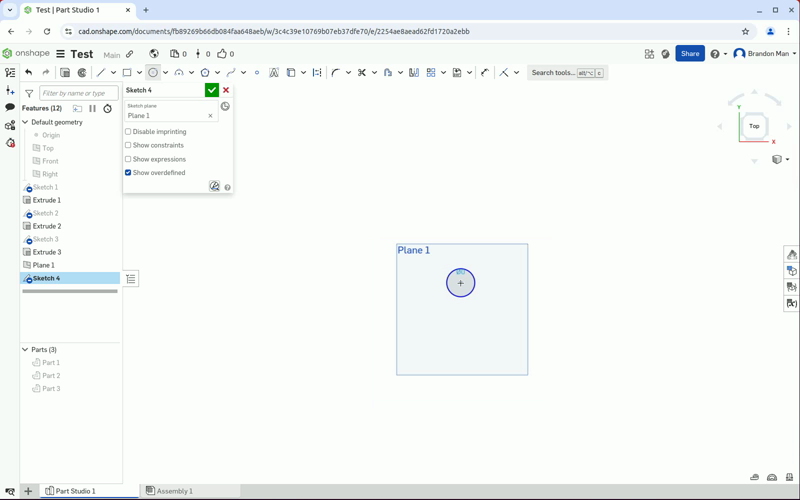
scroll(-6)
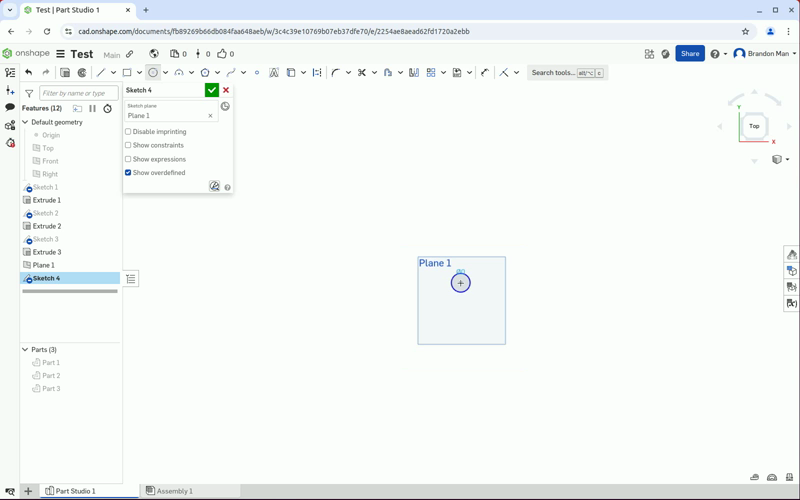
scroll(-6)
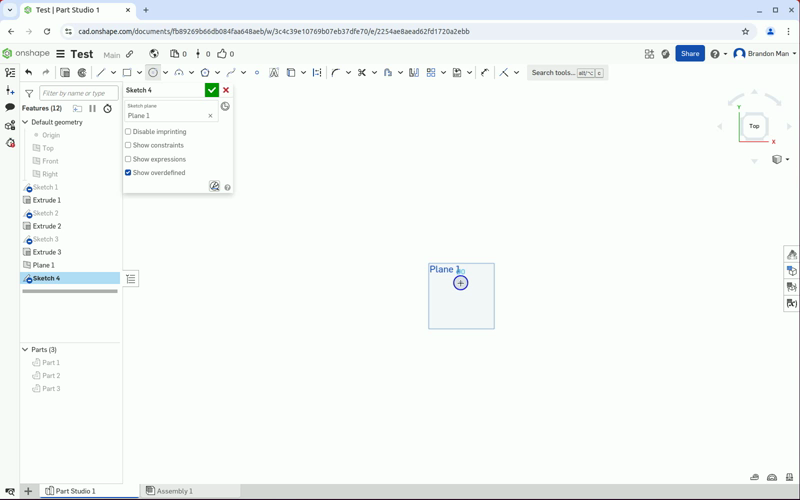
scroll(-6)
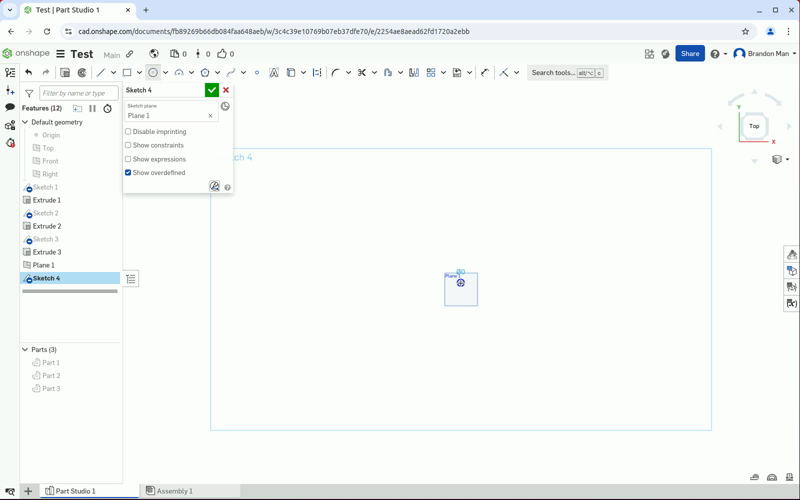
key_up(shift)
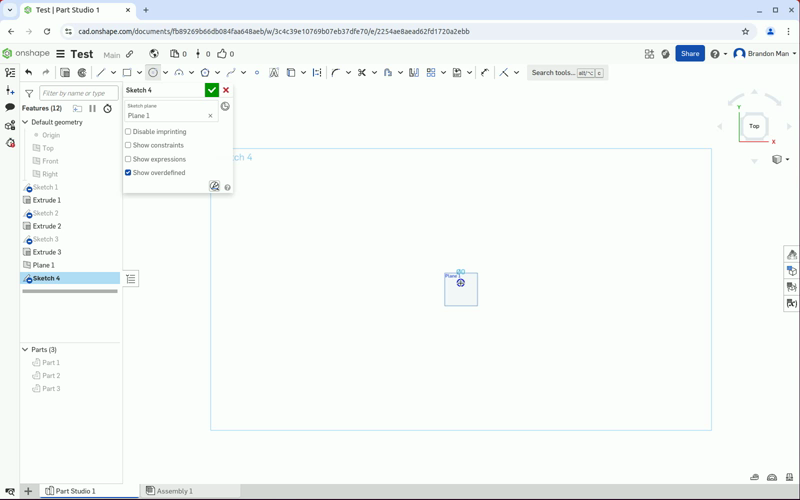
mouse_move(462, 282)
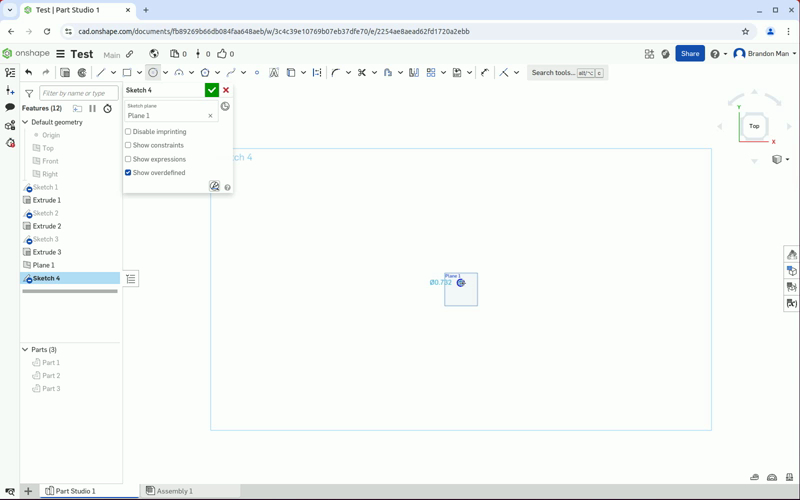
scroll(6)
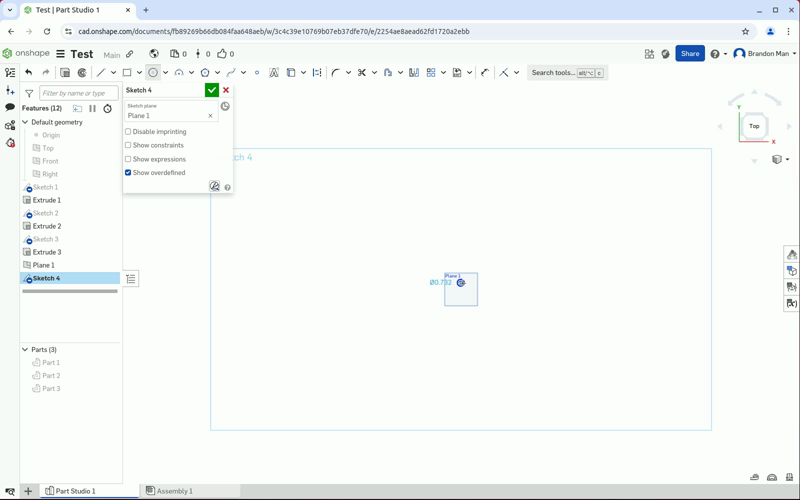
scroll(6)
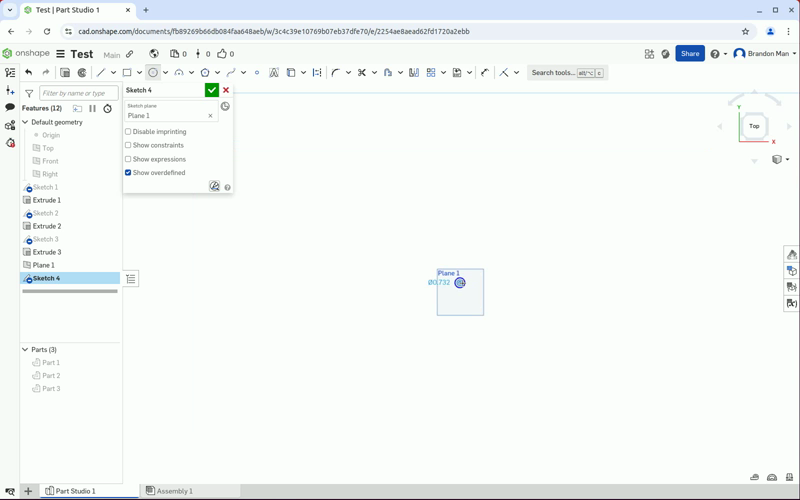
scroll(6)
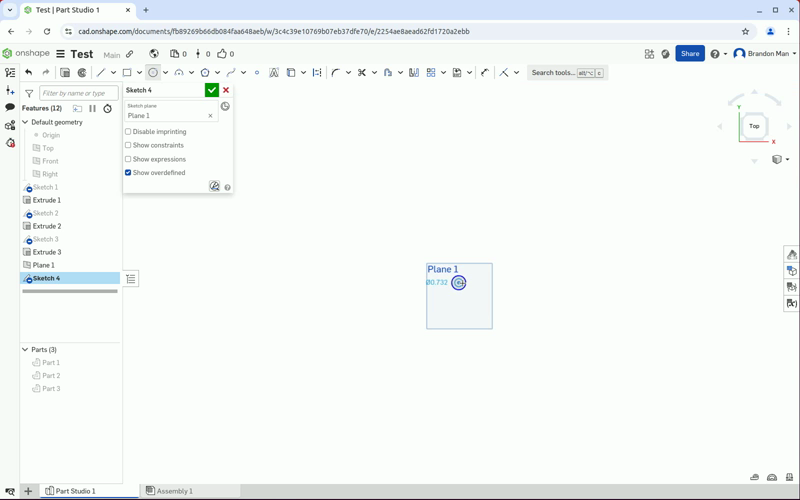
scroll(6)
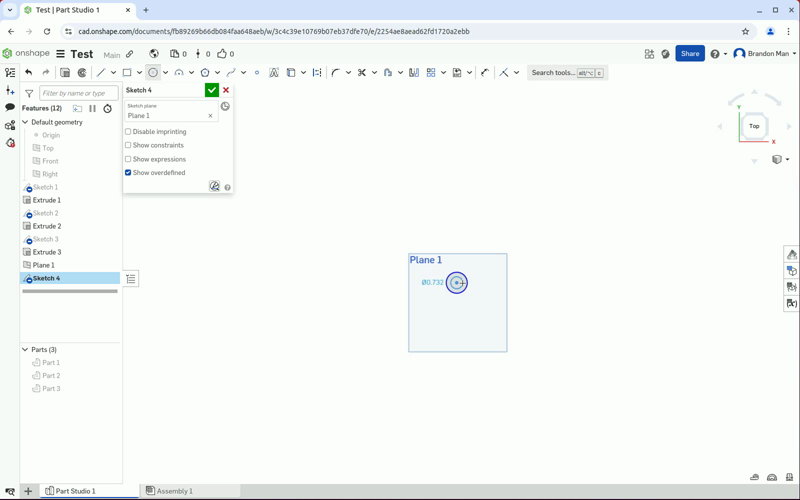
scroll(6)
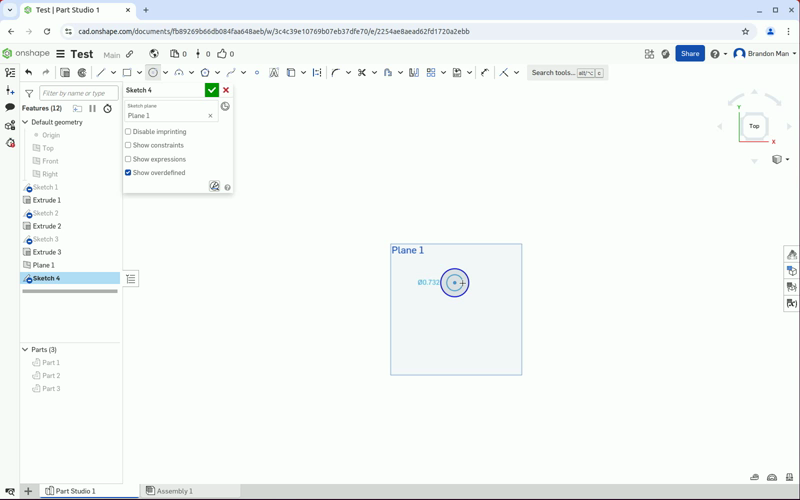
scroll(6)
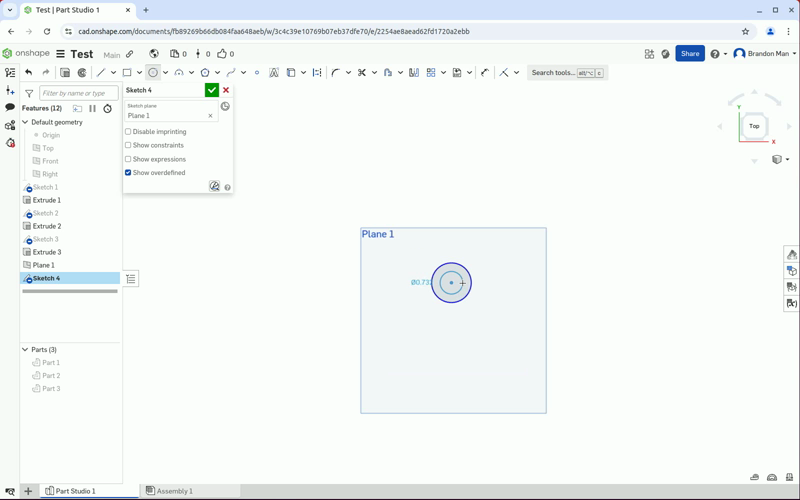
scroll(6)
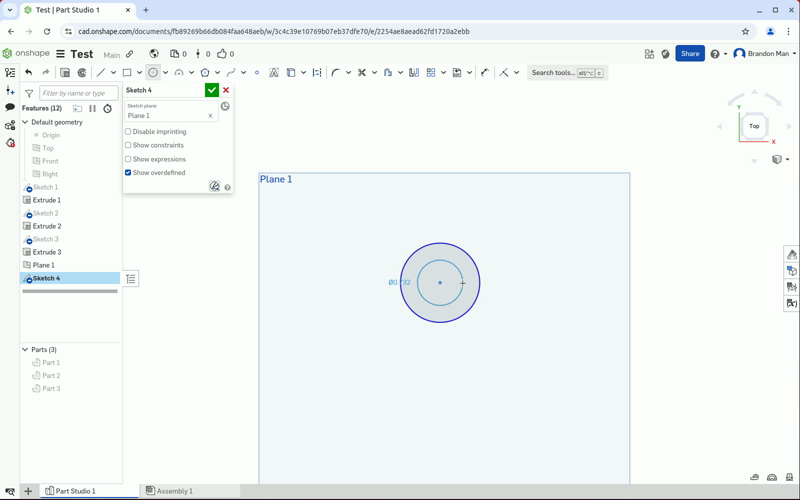
click(462, 282)
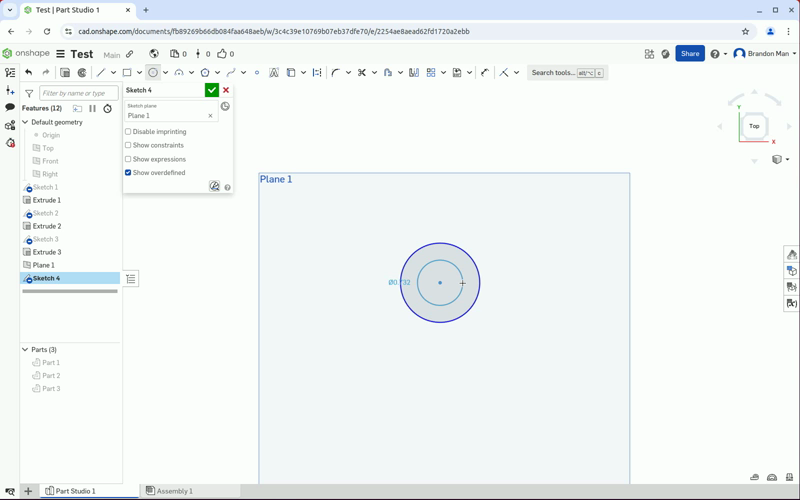
scroll(-6)
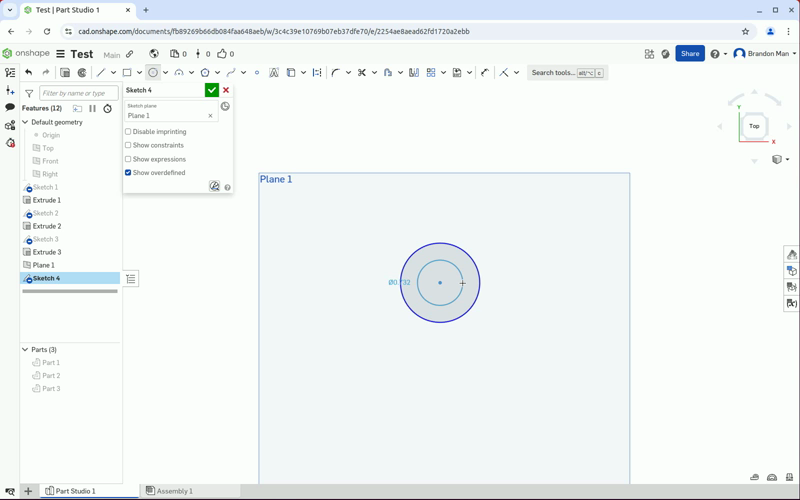
scroll(-6)
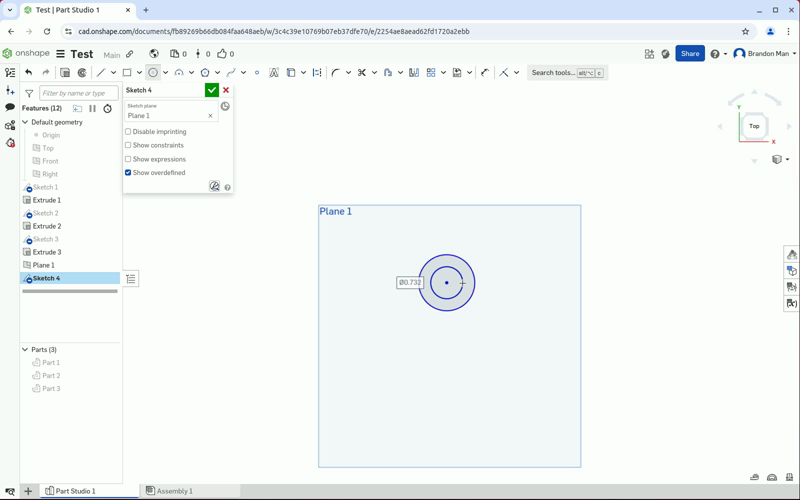
scroll(-6)
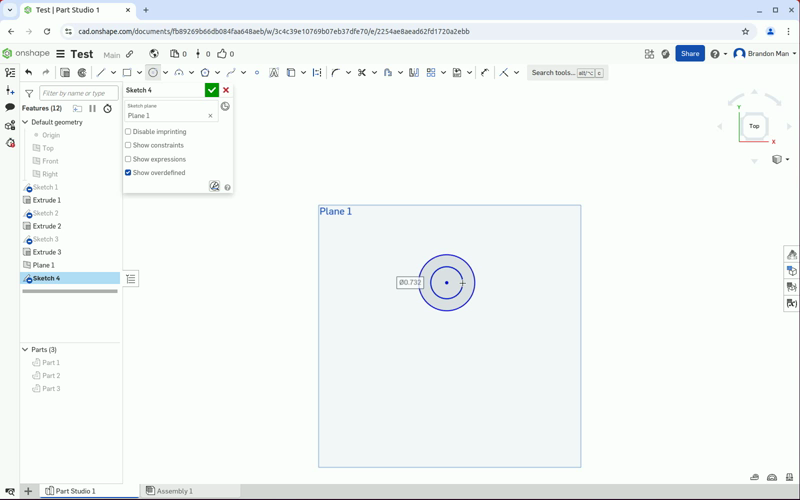
scroll(-6)
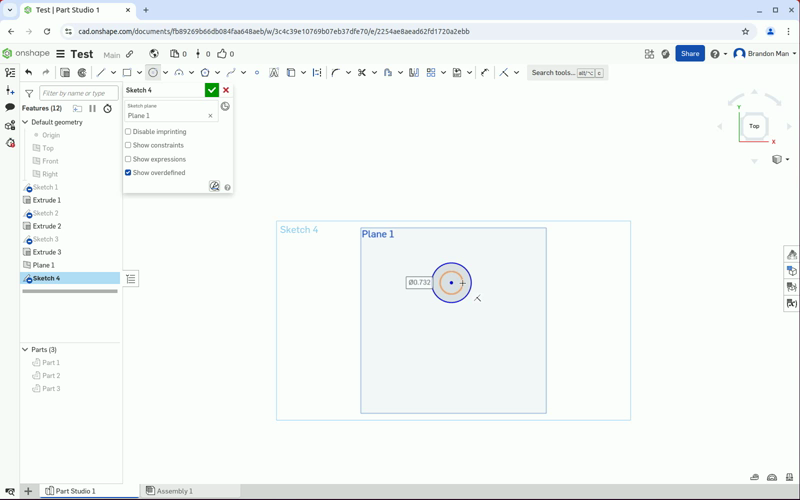
scroll(-6)
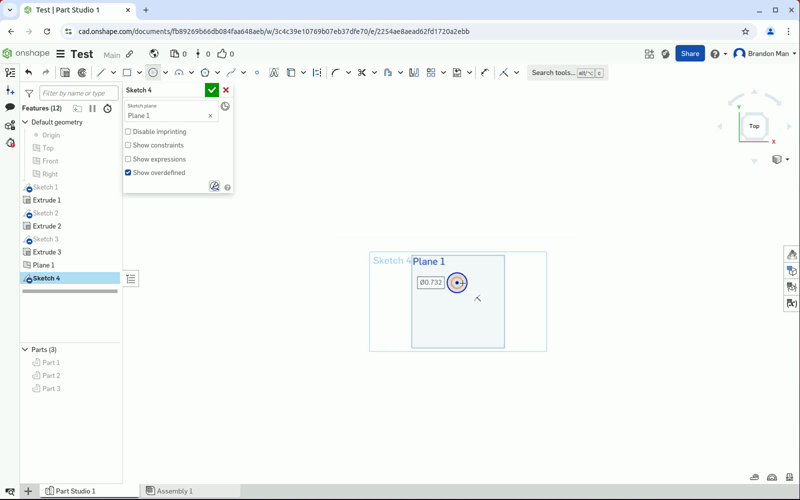
scroll(-6)
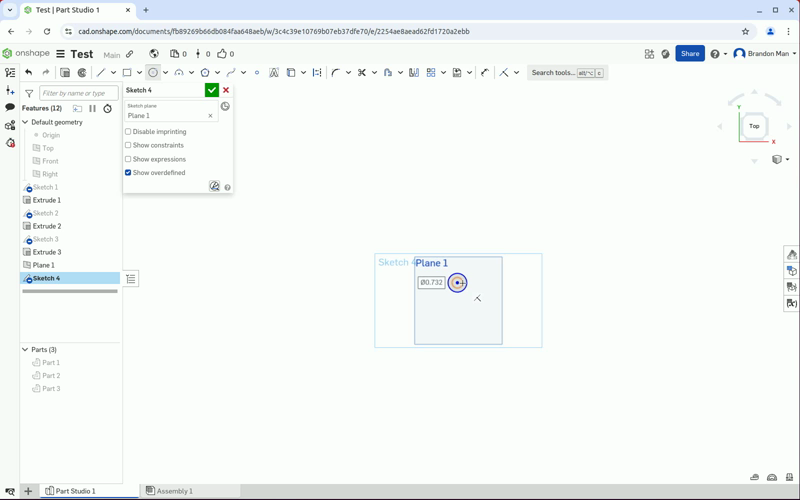
scroll(-6)
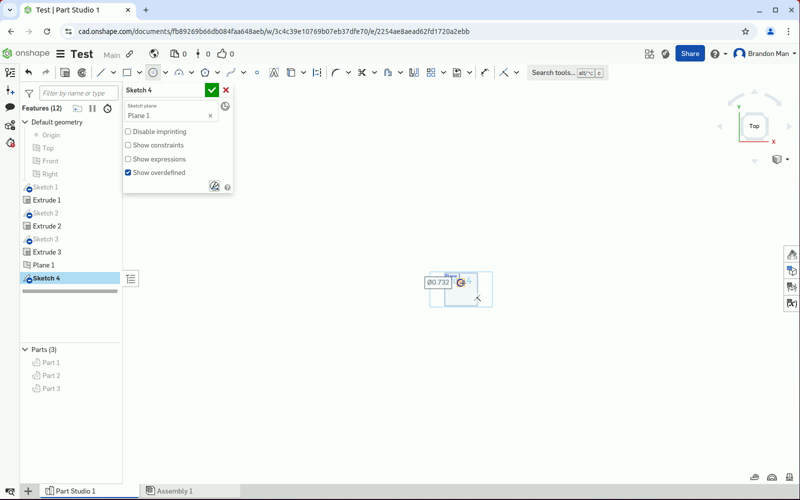
key(esc)
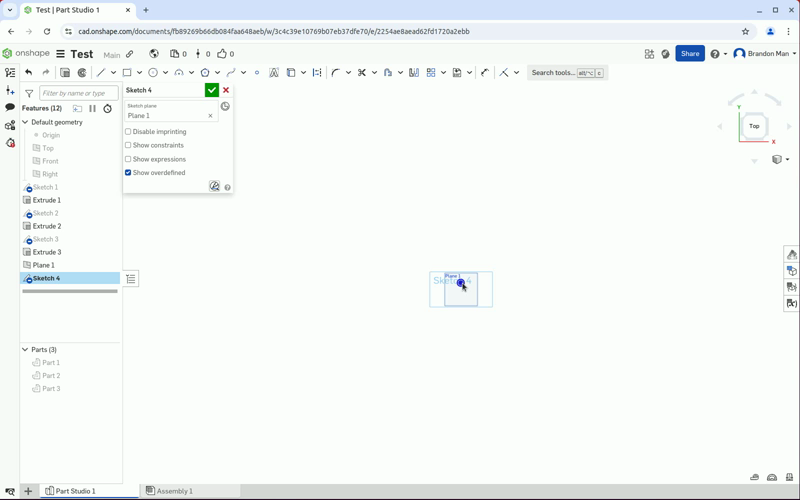
mouse_move(463, 283)
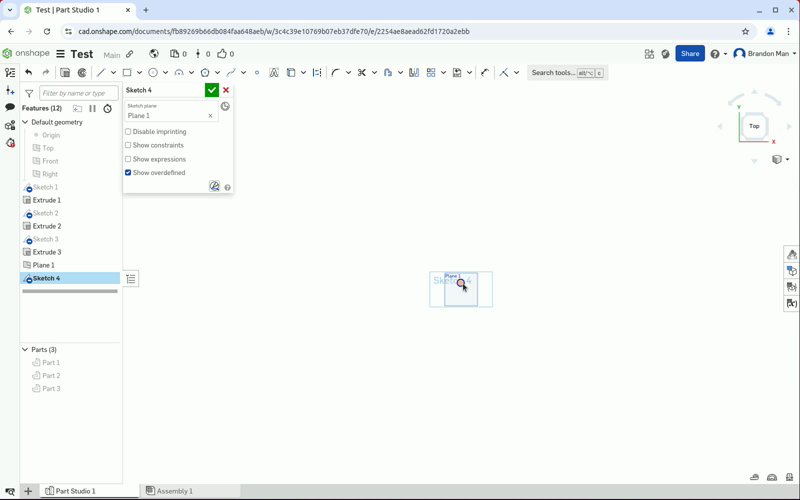
scroll(6)
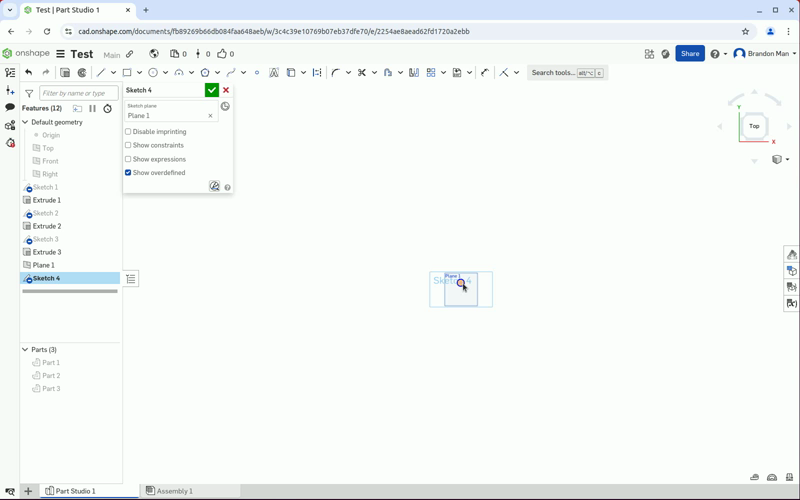
scroll(6)
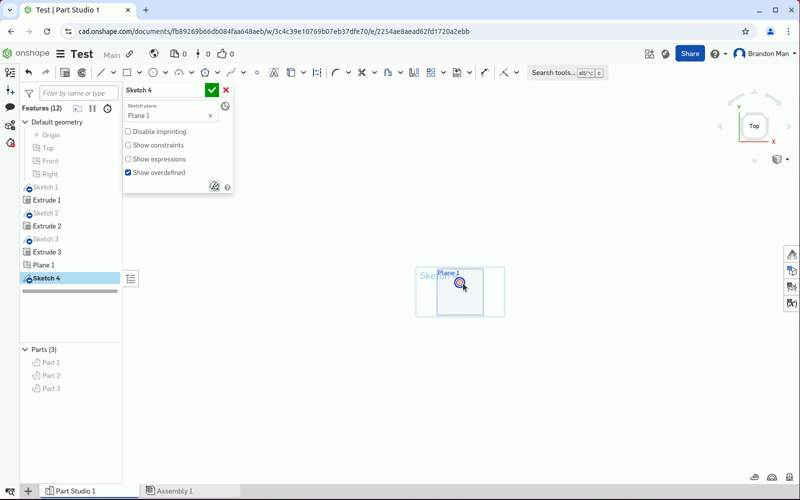
scroll(6)
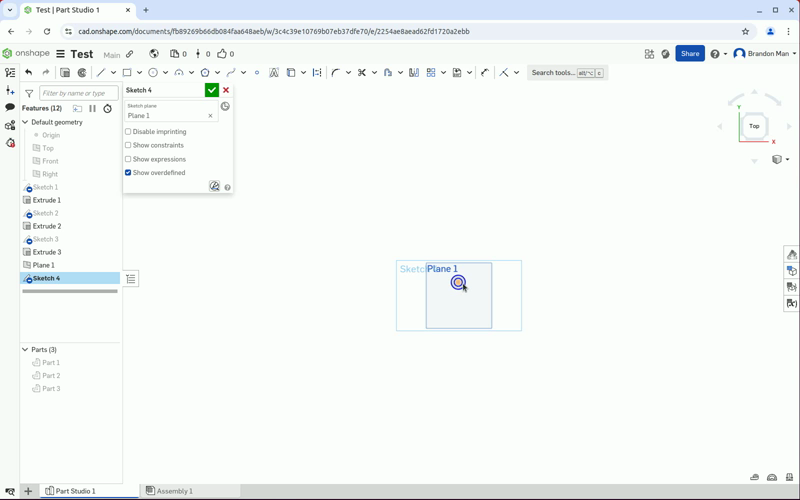
scroll(6)
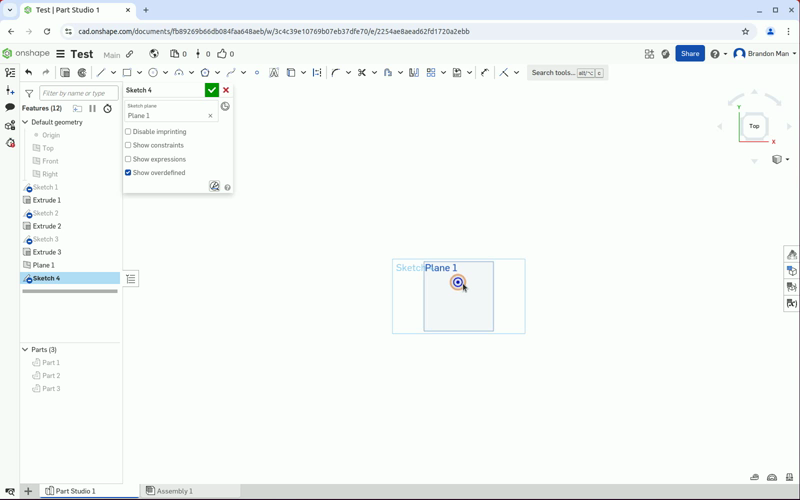
scroll(6)
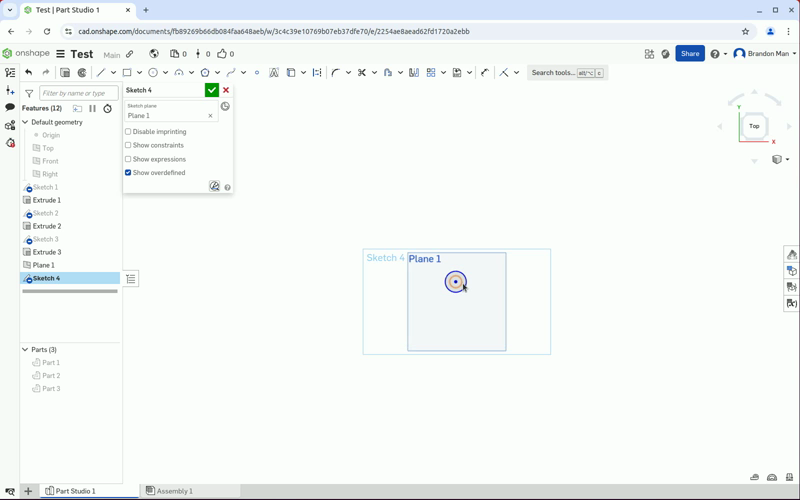
scroll(6)
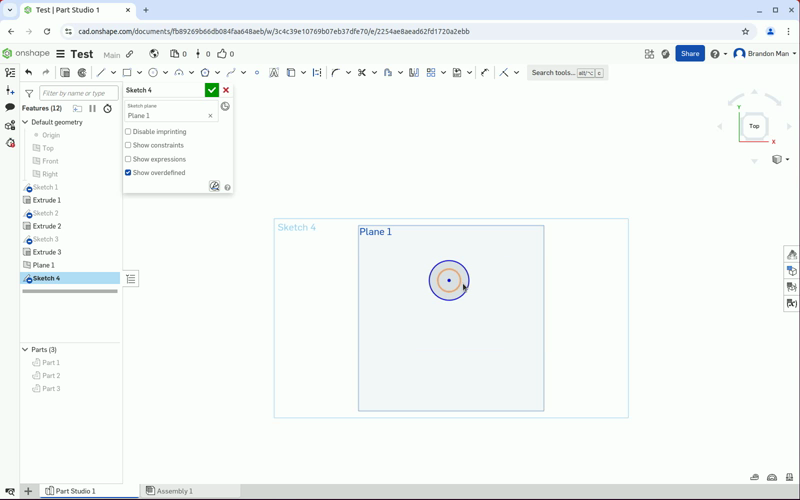
scroll(6)
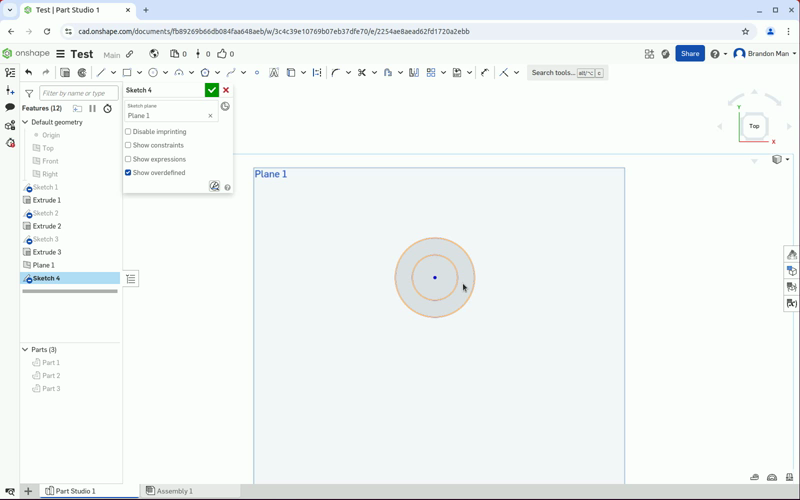
click(463, 283)
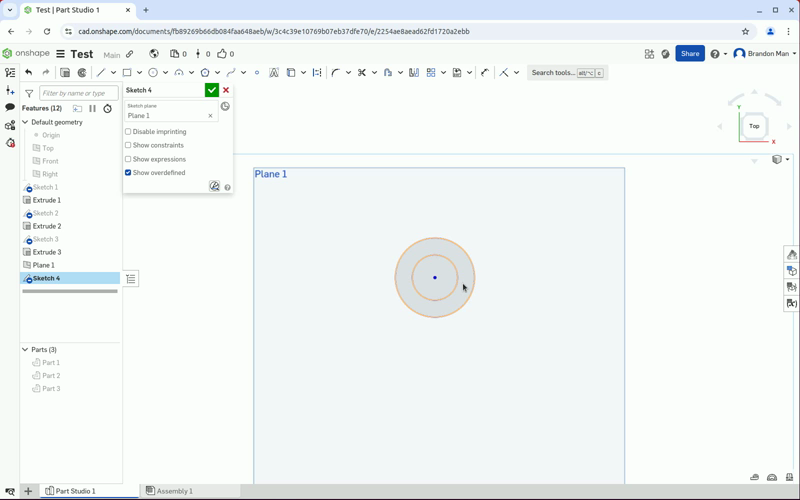
scroll(-6)
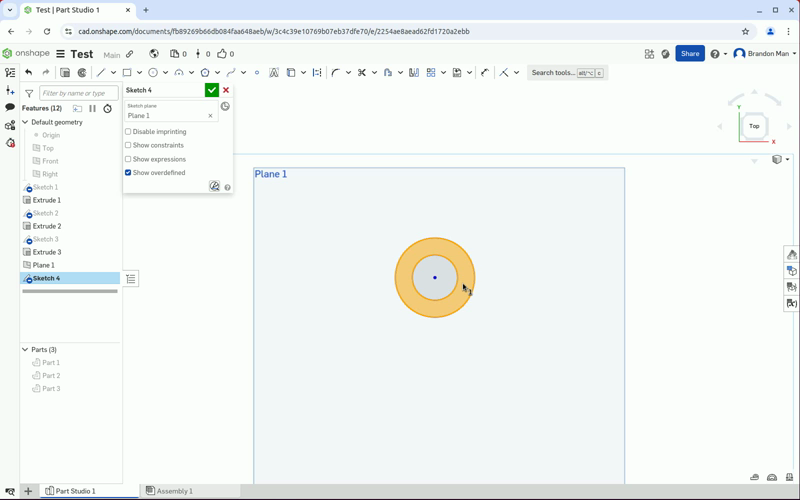
scroll(-6)
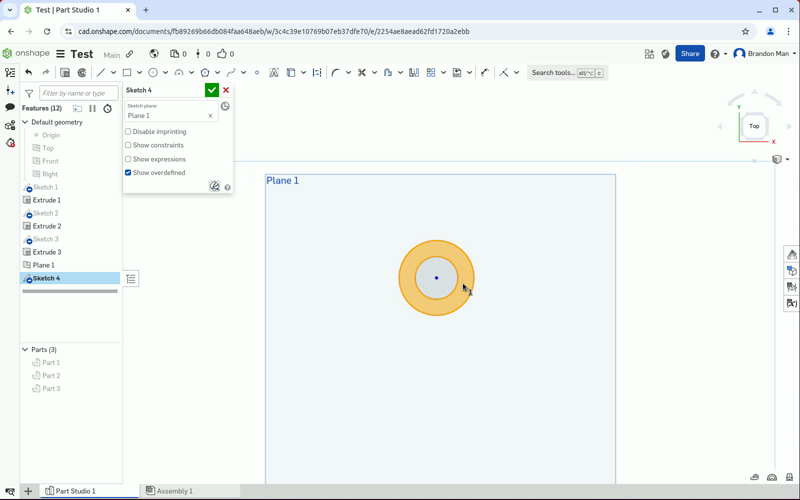
scroll(-6)
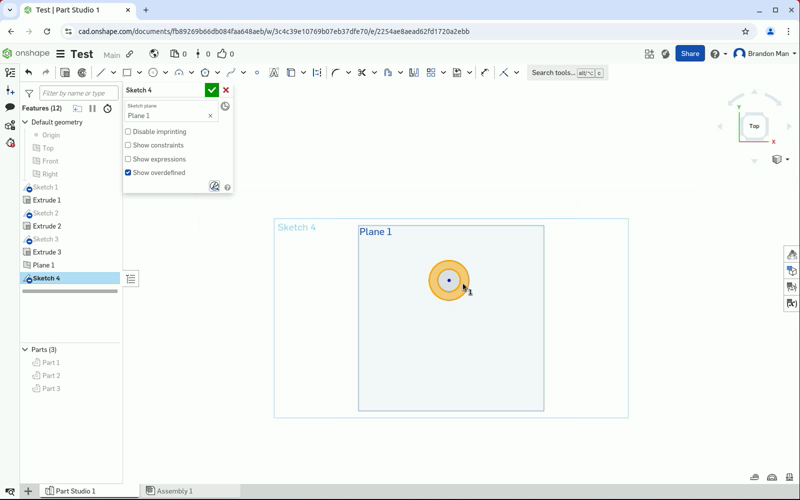
scroll(-6)
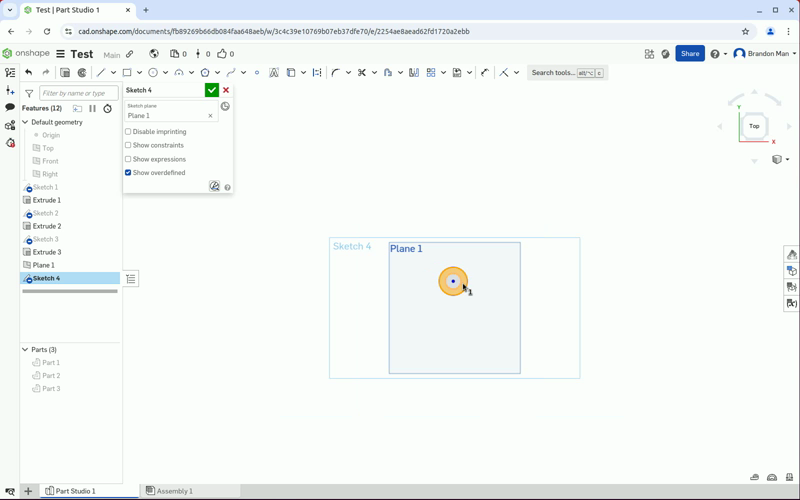
scroll(-6)
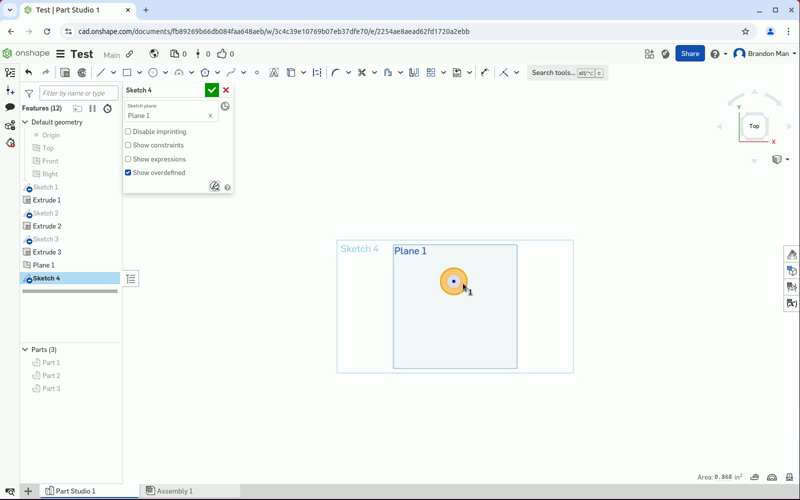
scroll(-6)
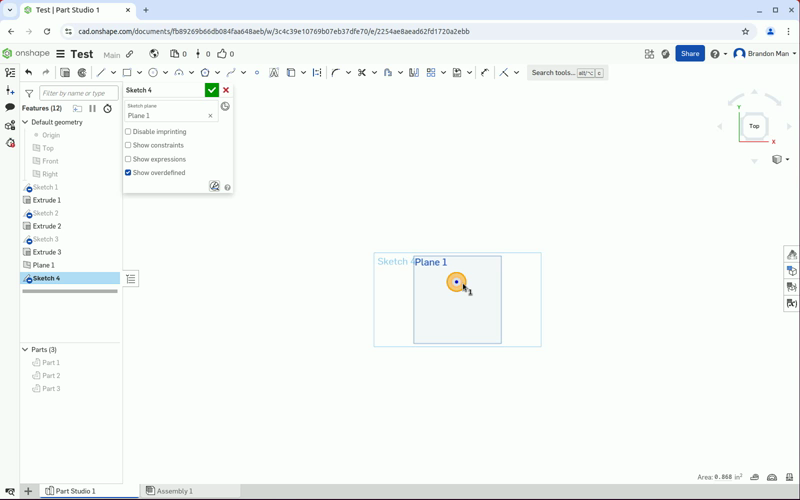
scroll(-6)
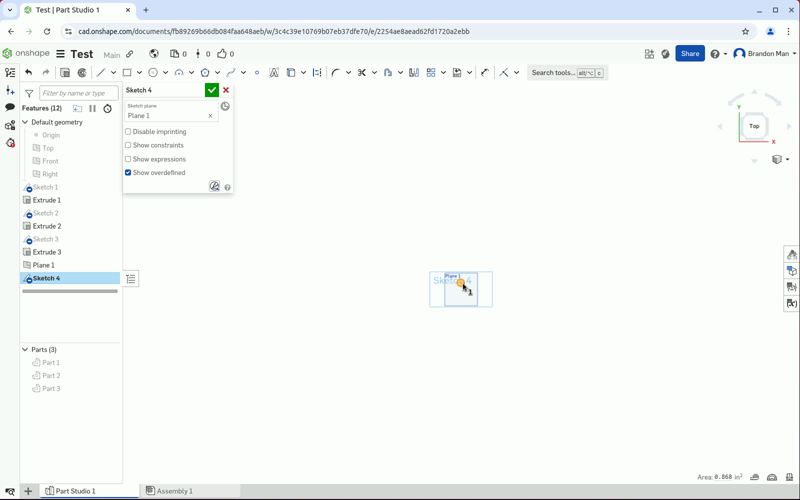
mouse_move(73, 352)
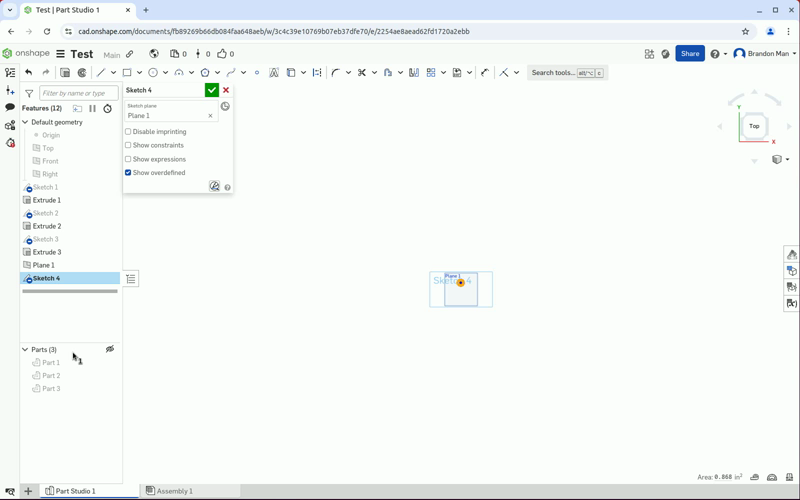
key(shift+y)
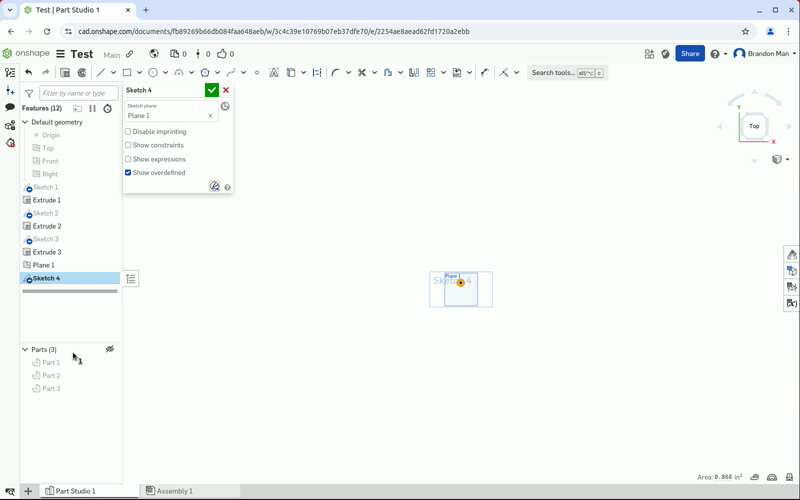
key(shift+e)
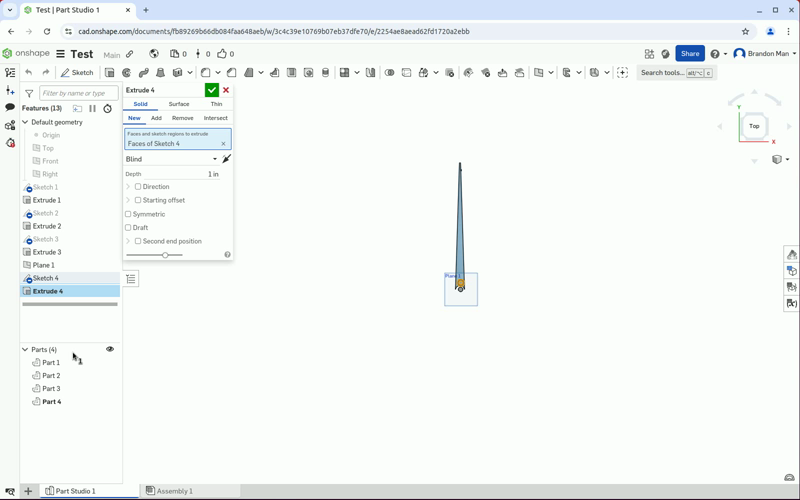
mouse_move(143, 106)
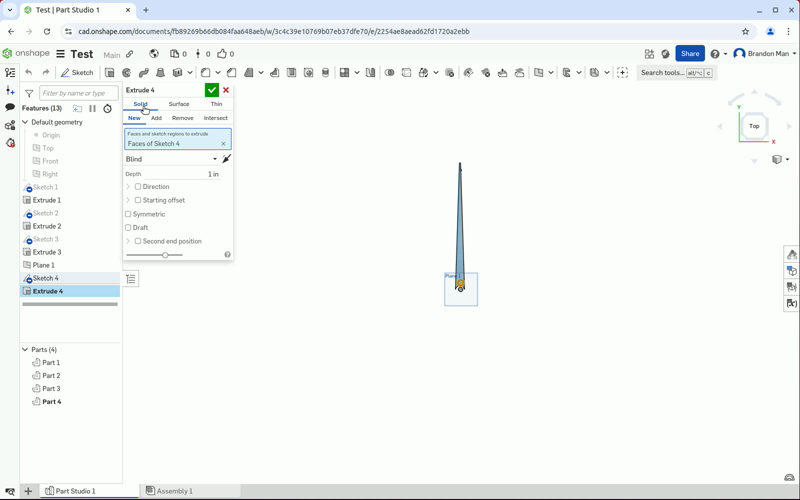
click(143, 106)
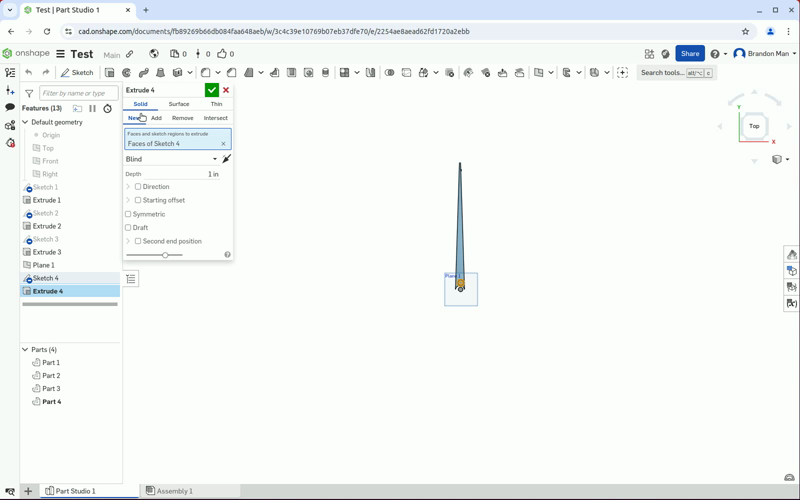
mouse_move(137, 120)
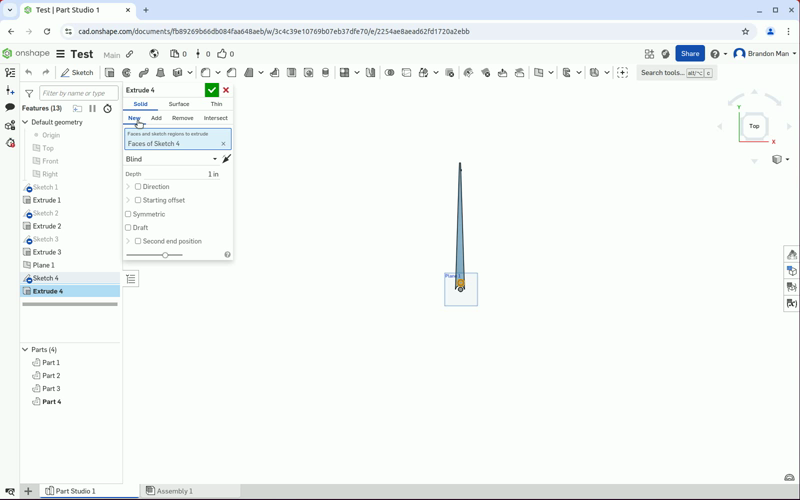
click(137, 120)
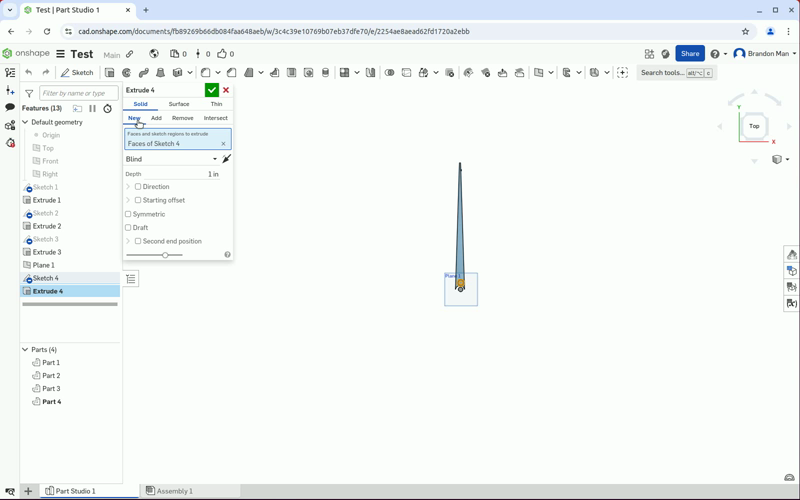
key(tab, 4)
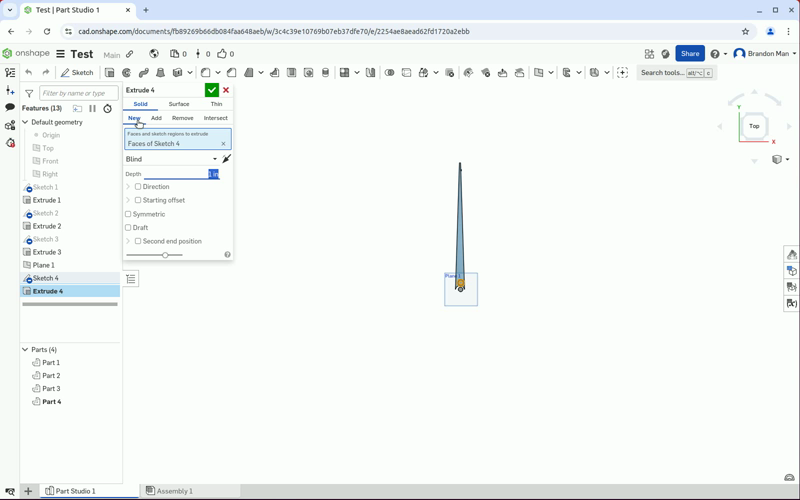
text(-0.241)
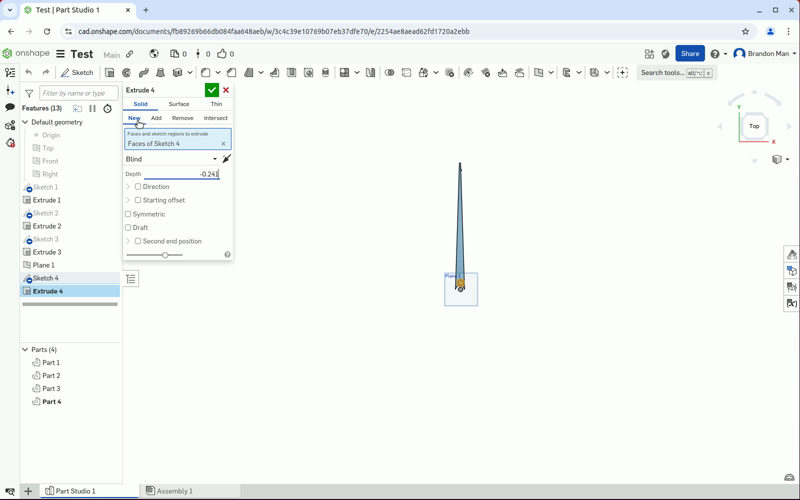
key(enter)
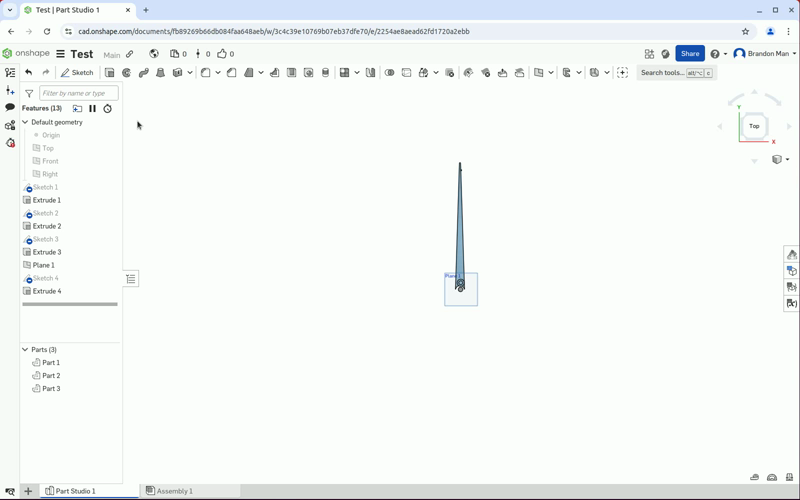
key(shift+h)
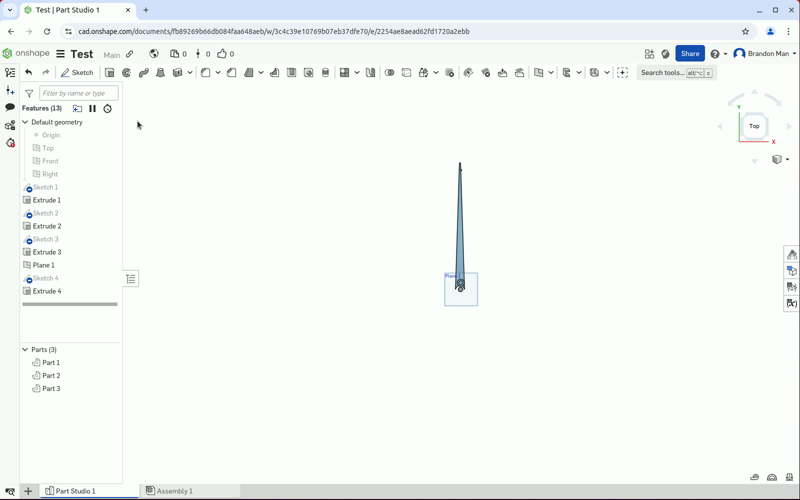
key(shift+h)
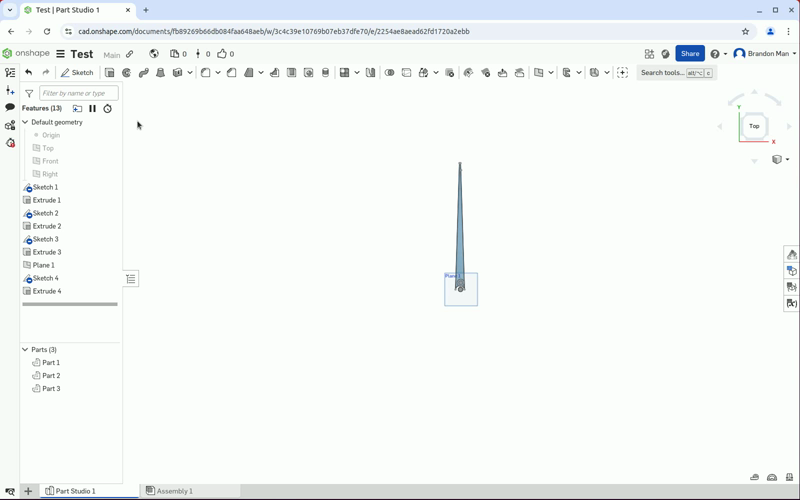
key(shift+7)
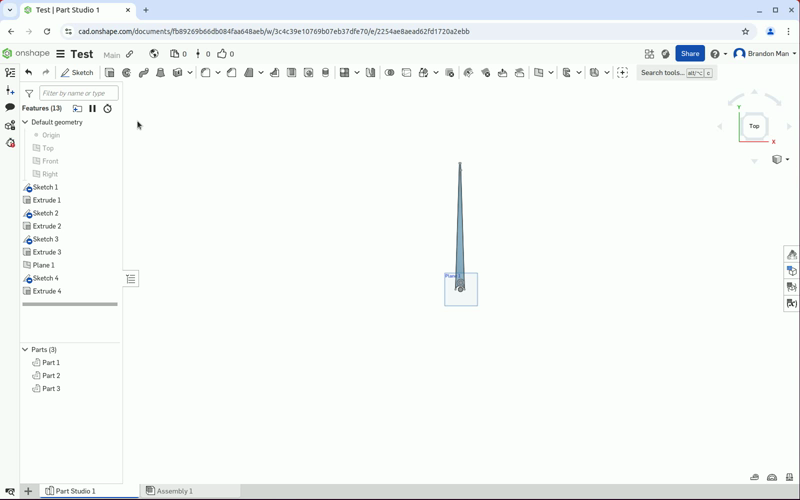
key(up, 3)
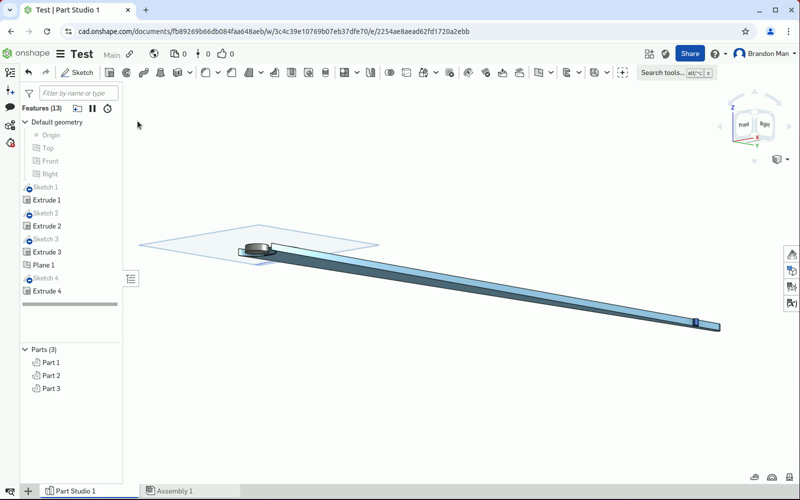
key(left, 3)
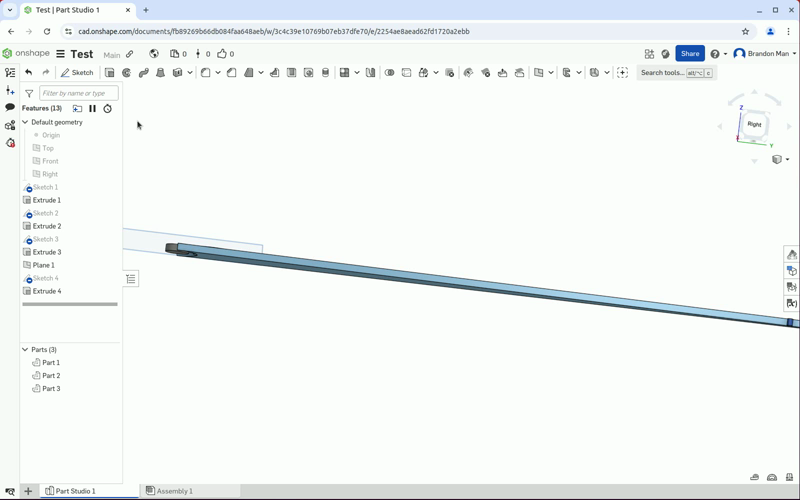
key(right, 3)
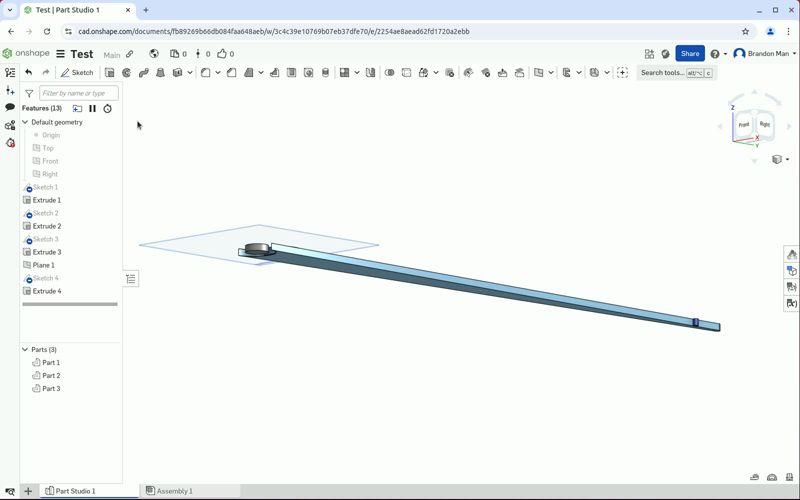
key(down, 3)
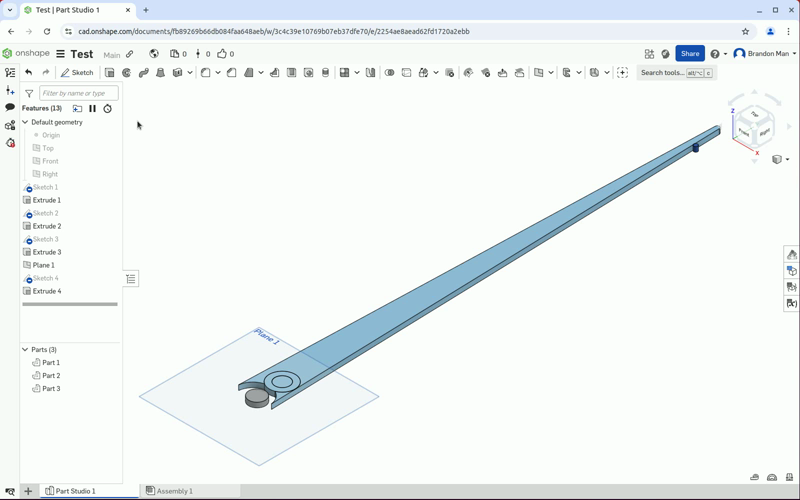
mouse_move(73, 189)
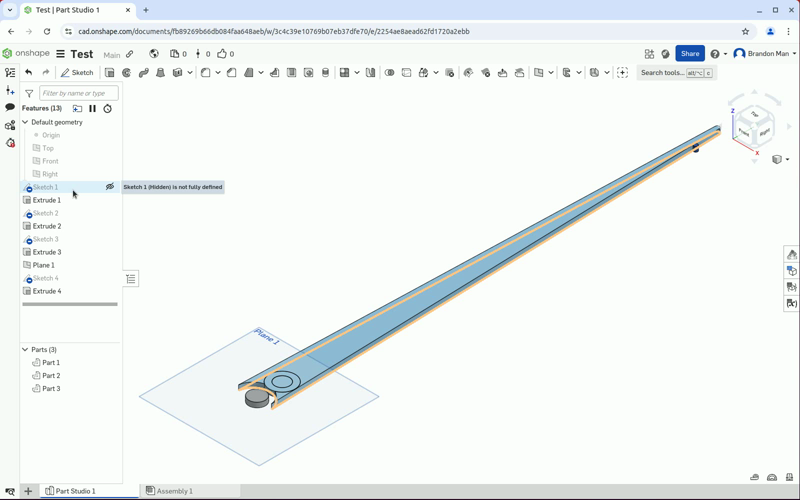
click(73, 189)